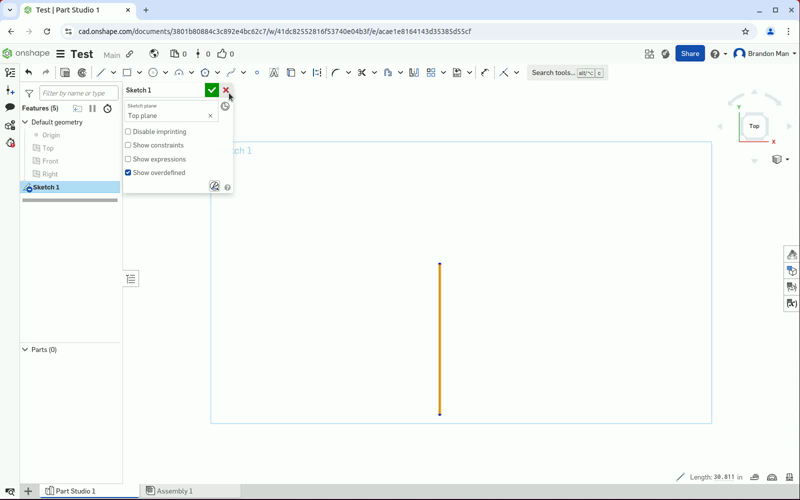
key(shift+h)
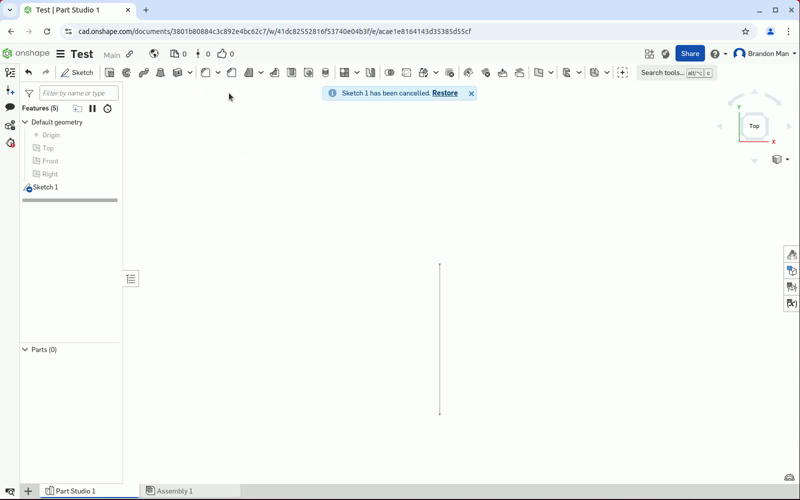
key(shift+s)
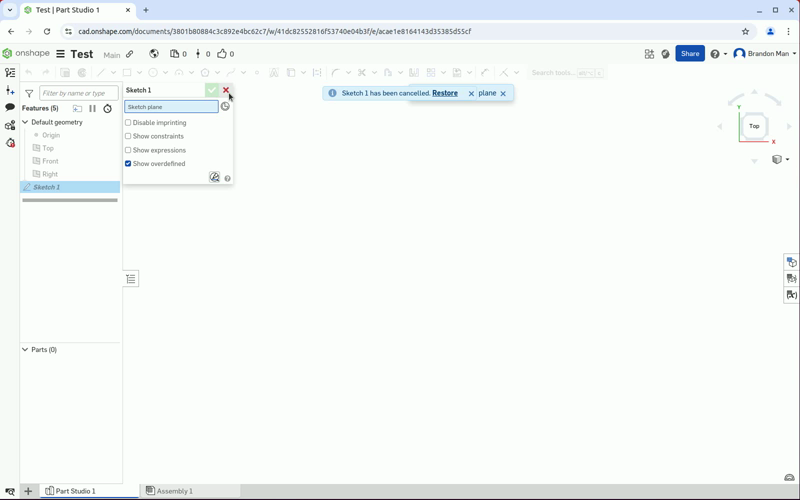
mouse_move(73, 150)
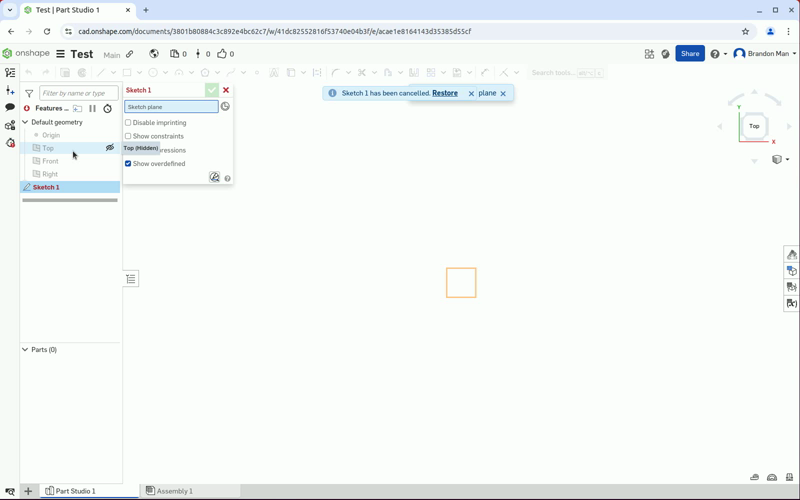
click(73, 150)
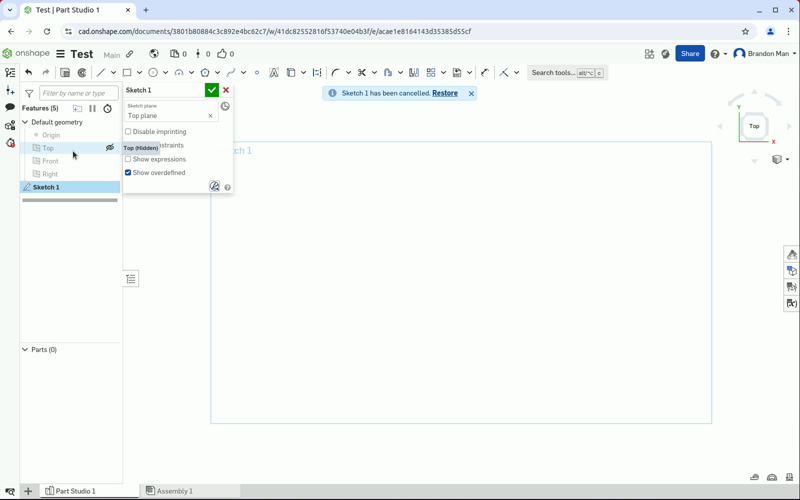
mouse_move(73, 352)
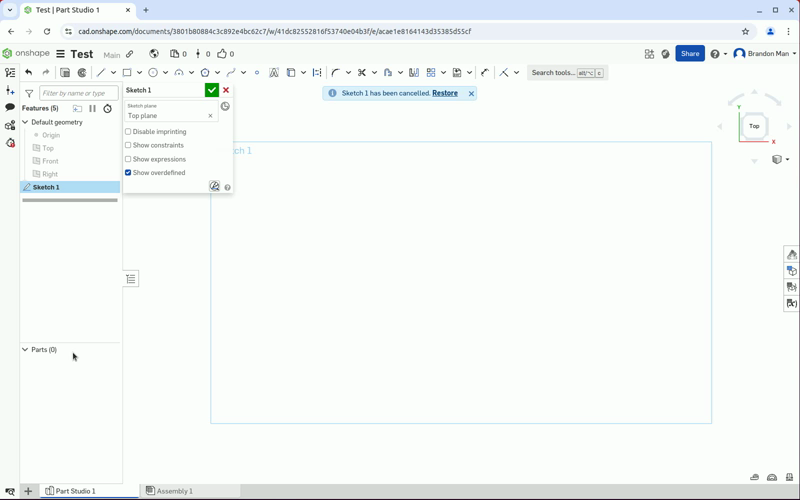
key(y)
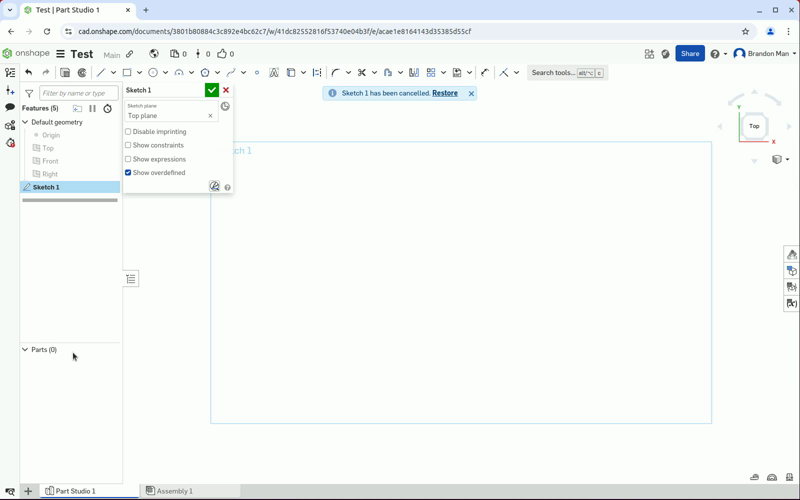
key(a)
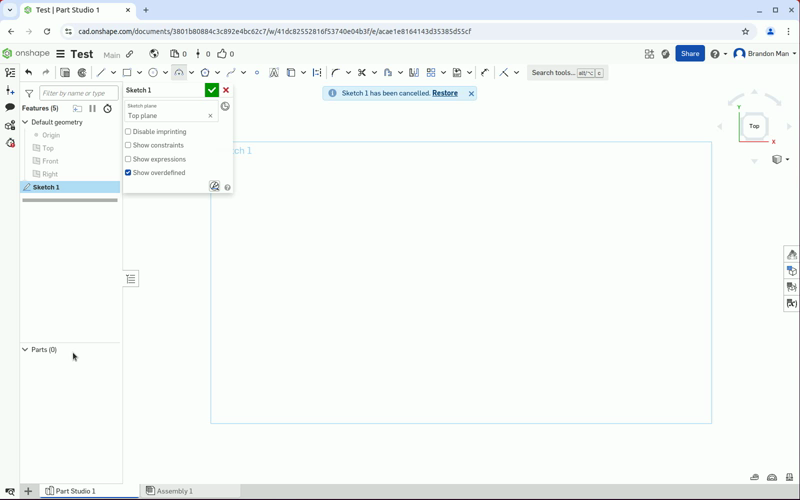
key_down(shift)
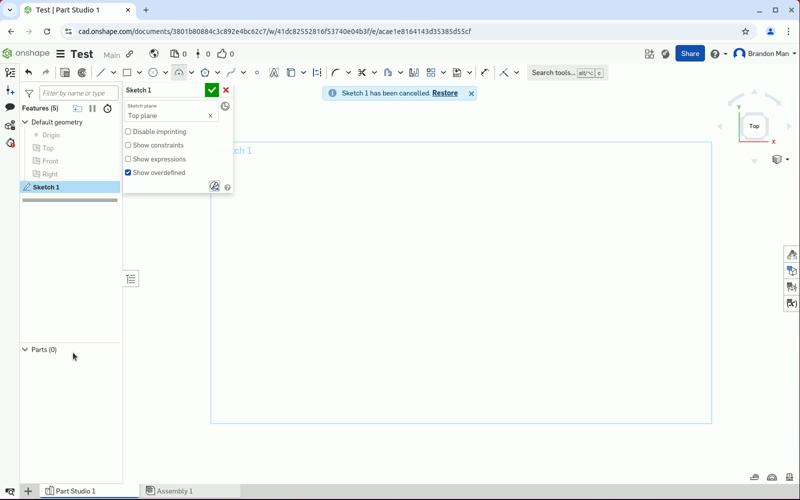
mouse_move(515, 374)
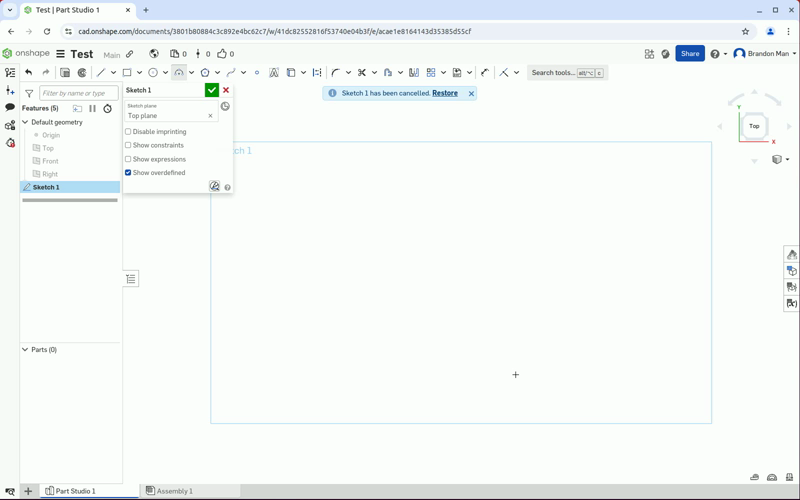
click(515, 374)
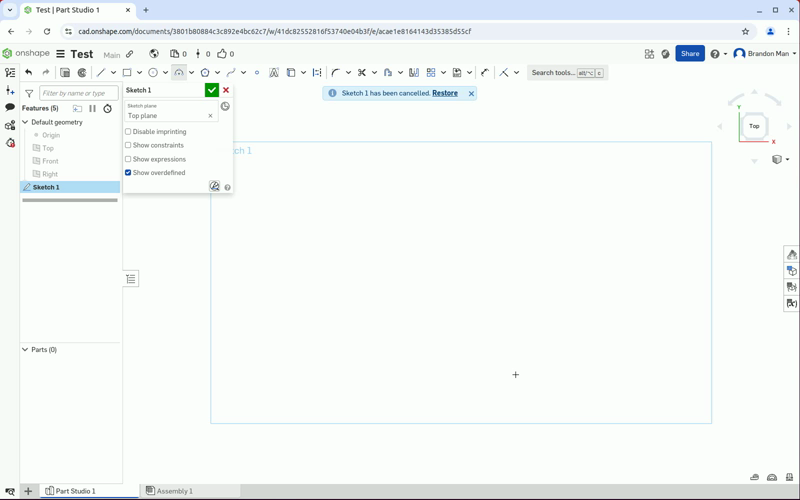
key_up(shift)
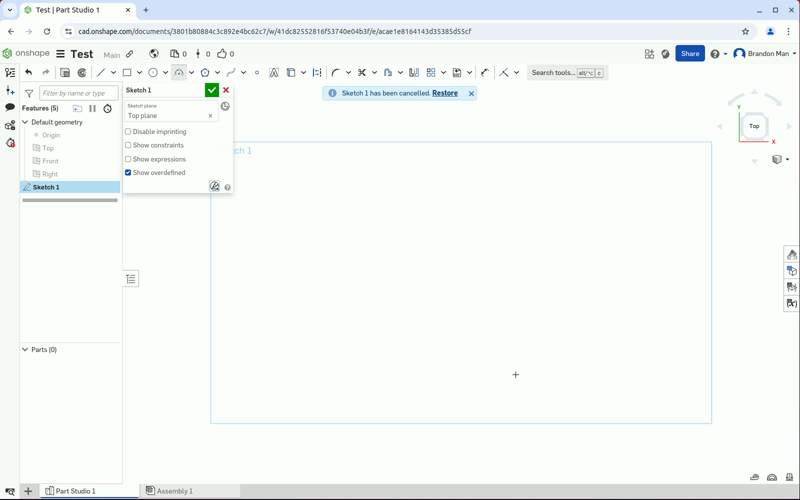
key_down(shift)
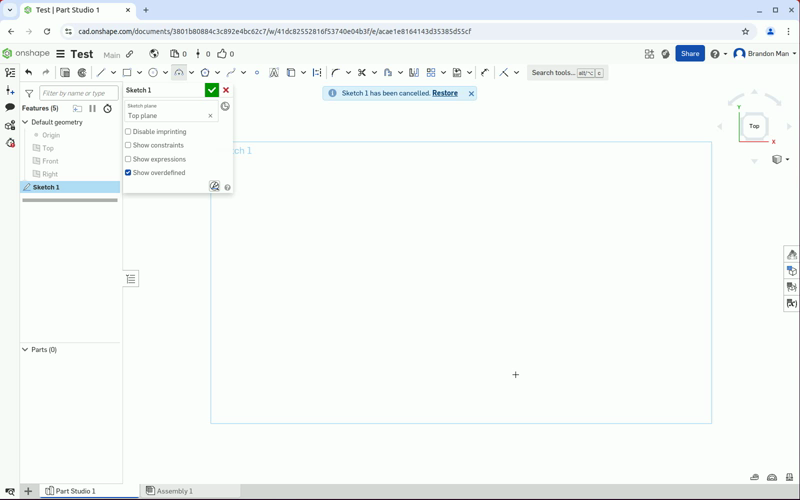
mouse_move(534, 366)
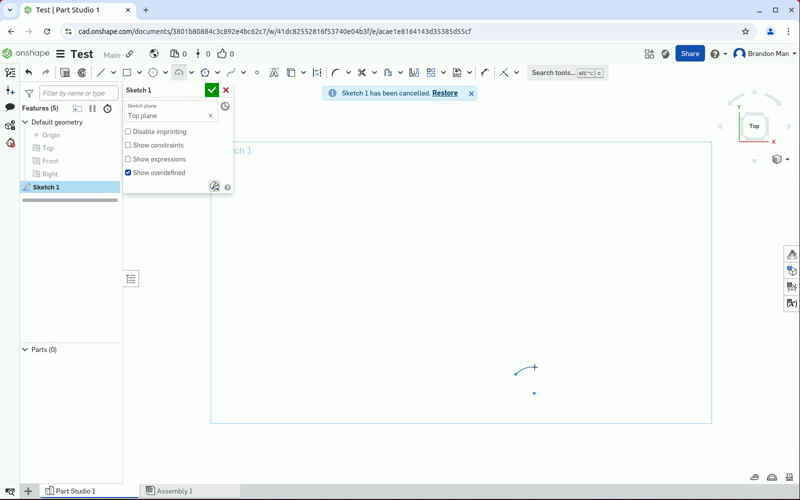
click(534, 366)
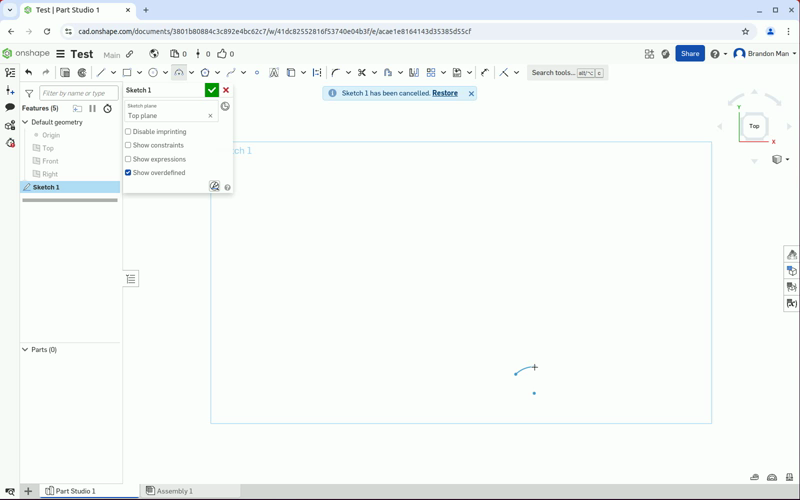
mouse_move(525, 371)
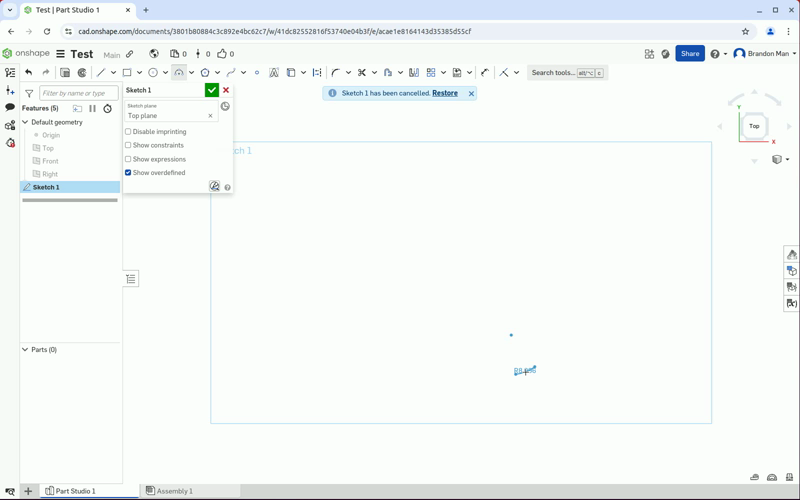
click(525, 371)
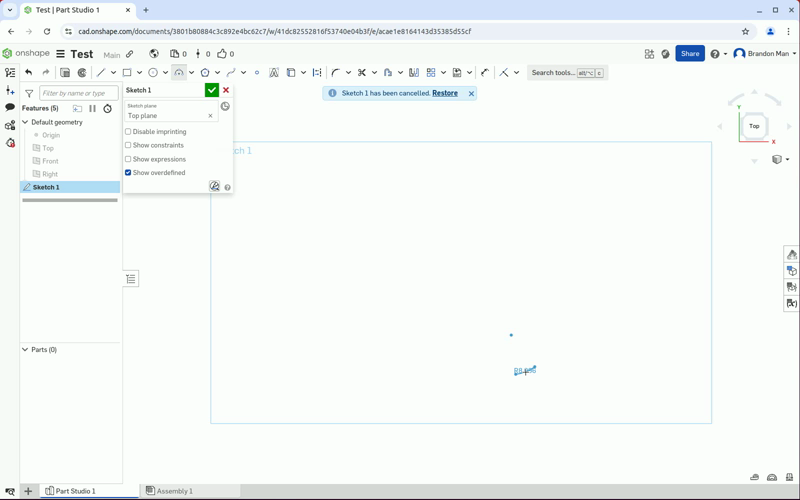
key_up(shift)
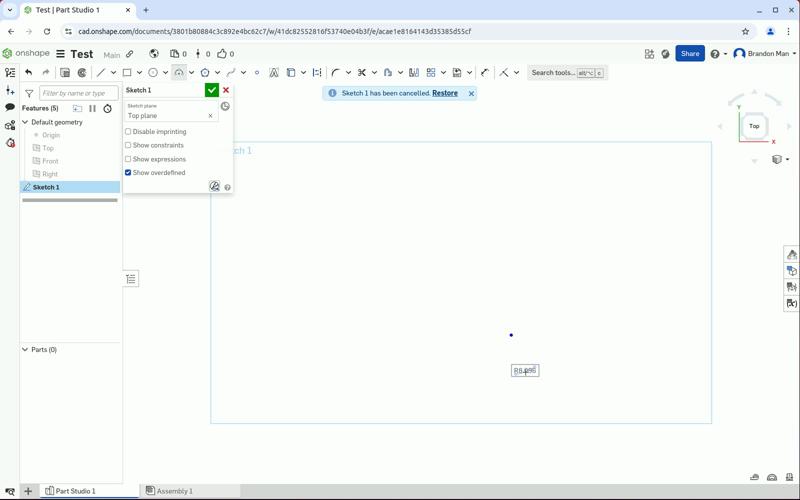
mouse_move(534, 366)
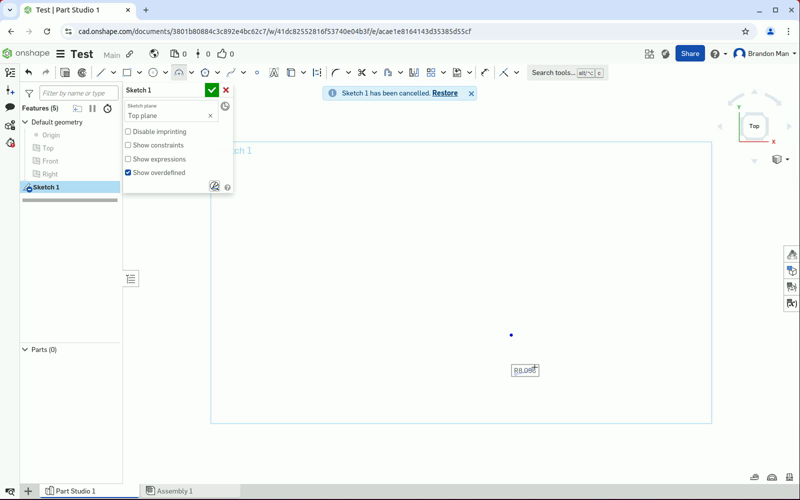
click(534, 366)
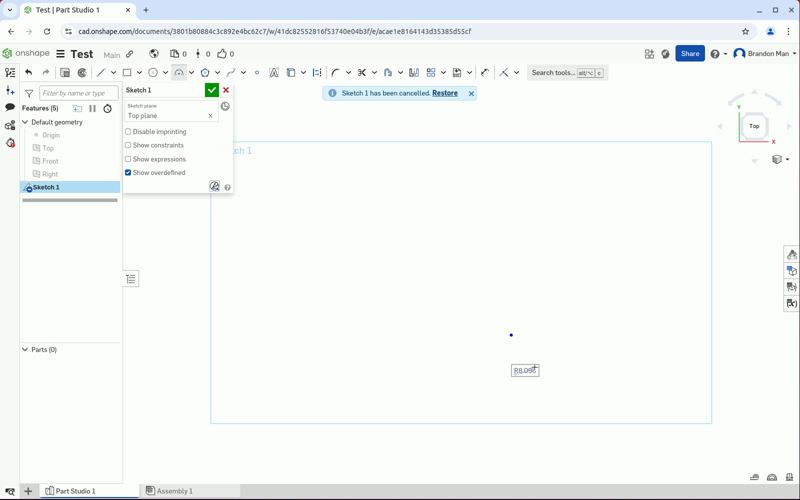
key_down(shift)
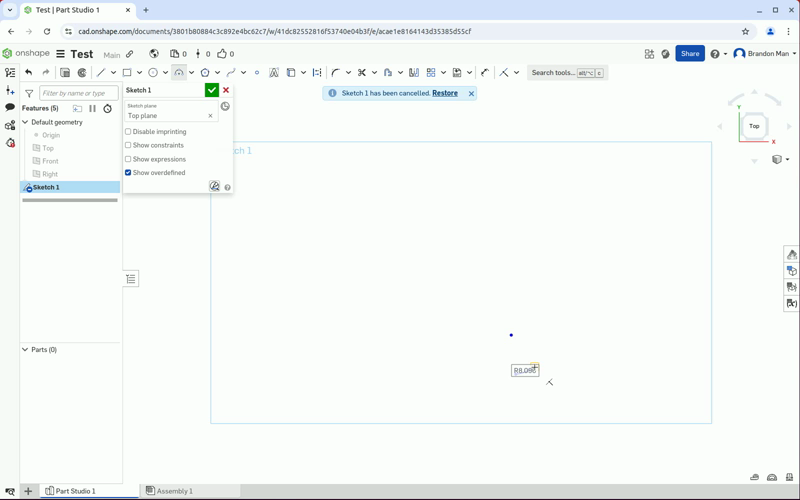
mouse_move(534, 201)
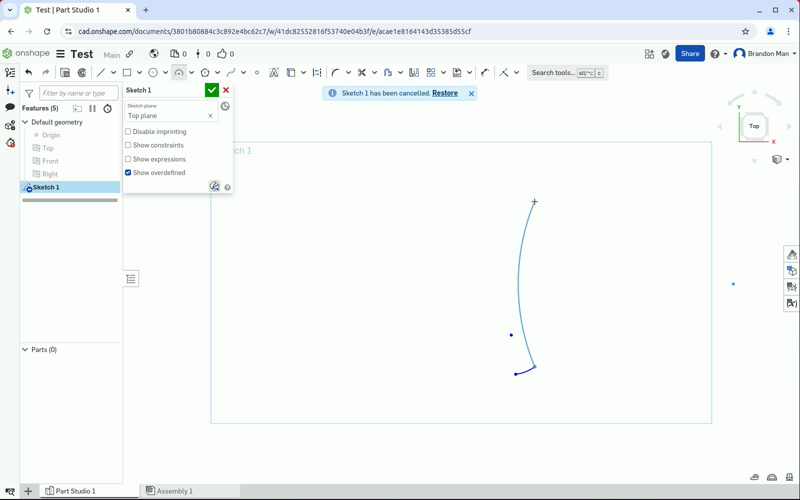
click(534, 201)
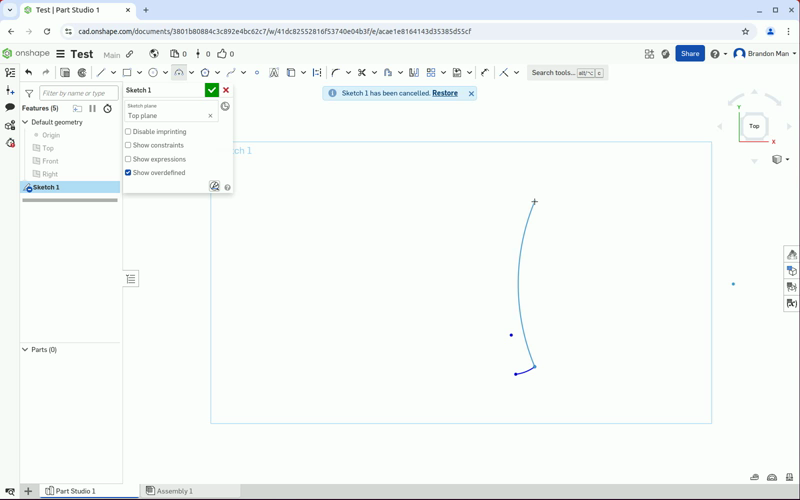
mouse_move(574, 283)
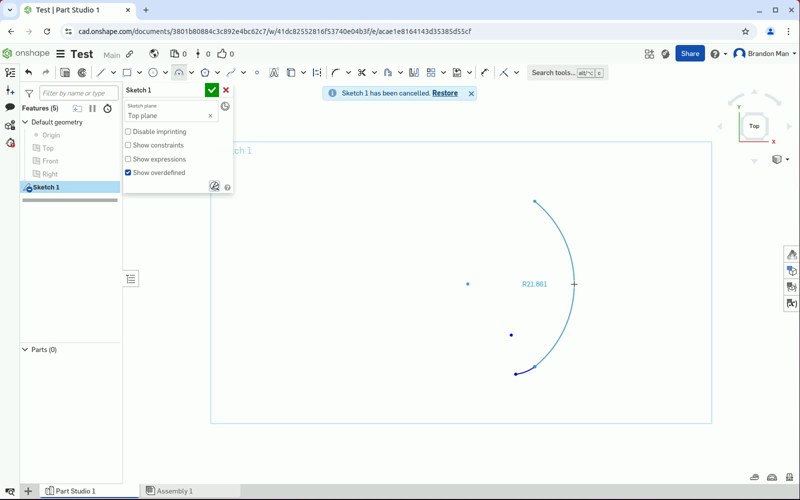
click(574, 283)
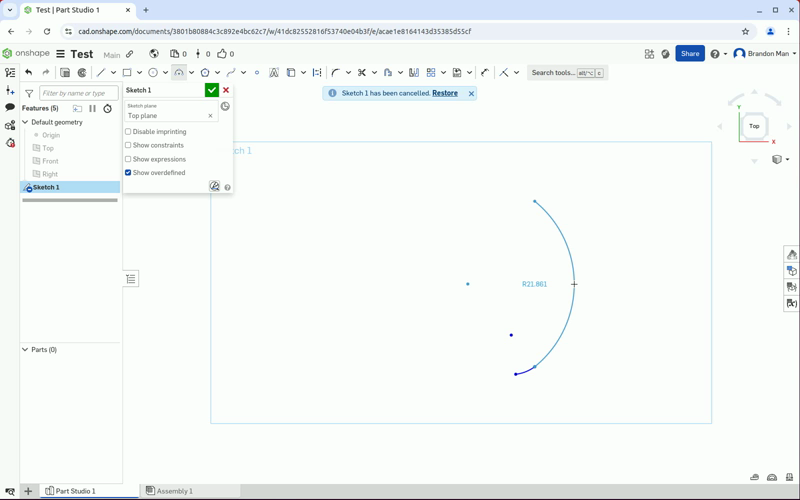
key_up(shift)
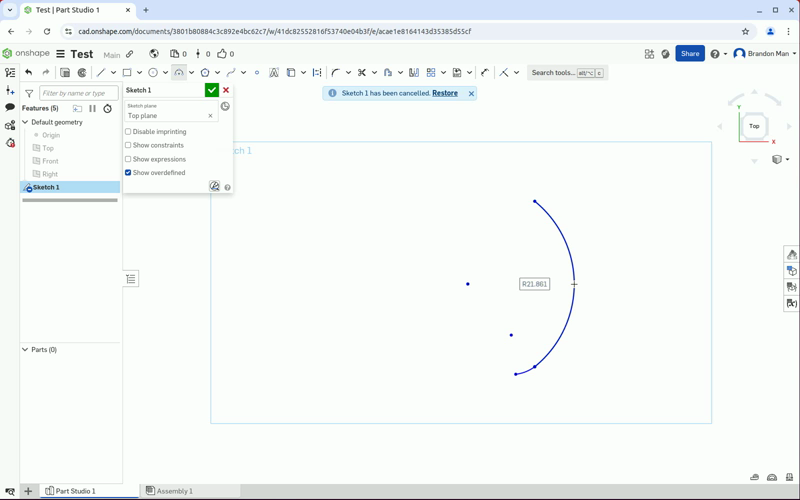
mouse_move(534, 201)
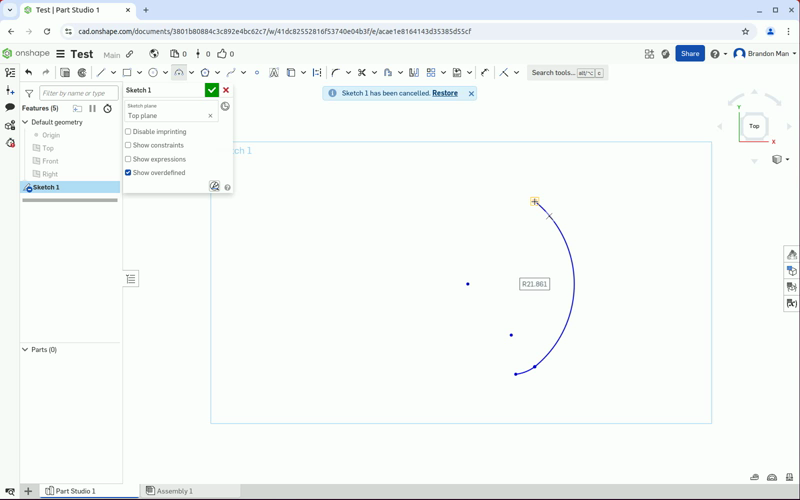
click(534, 201)
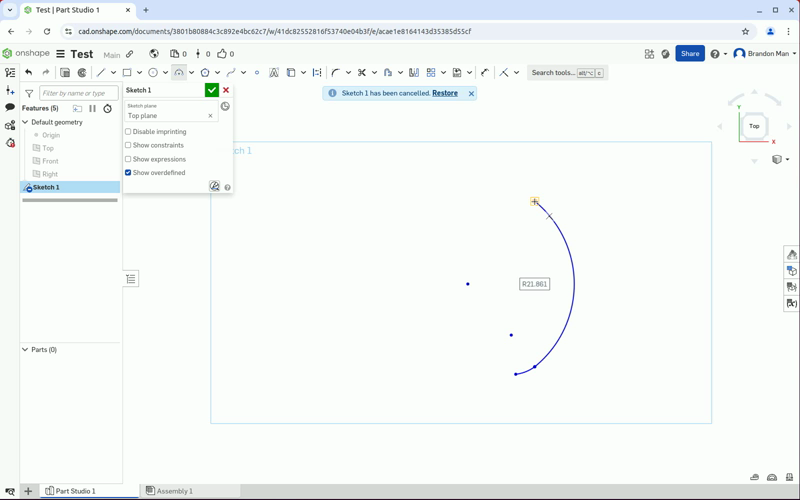
key_down(shift)
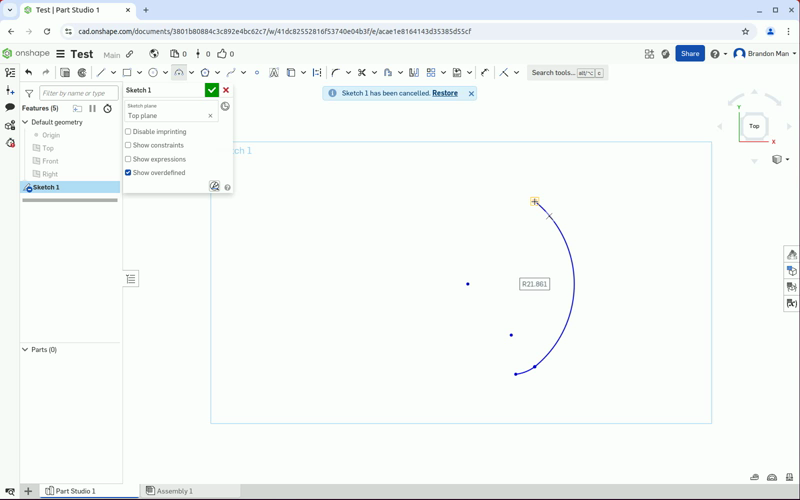
mouse_move(515, 193)
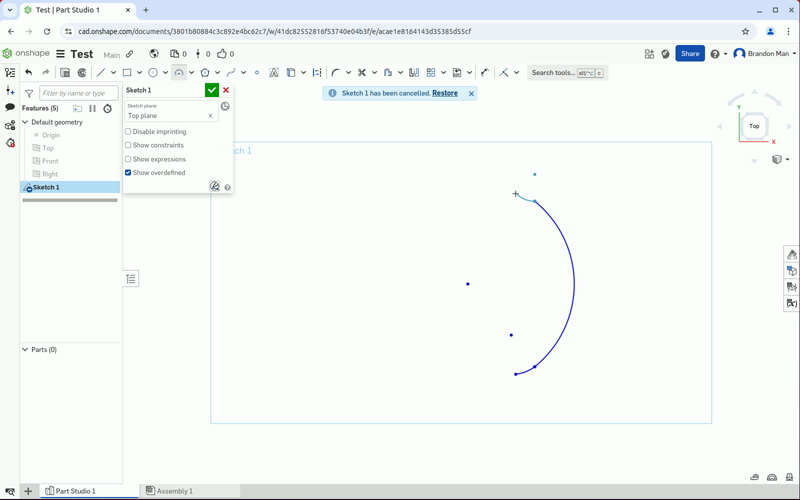
click(515, 193)
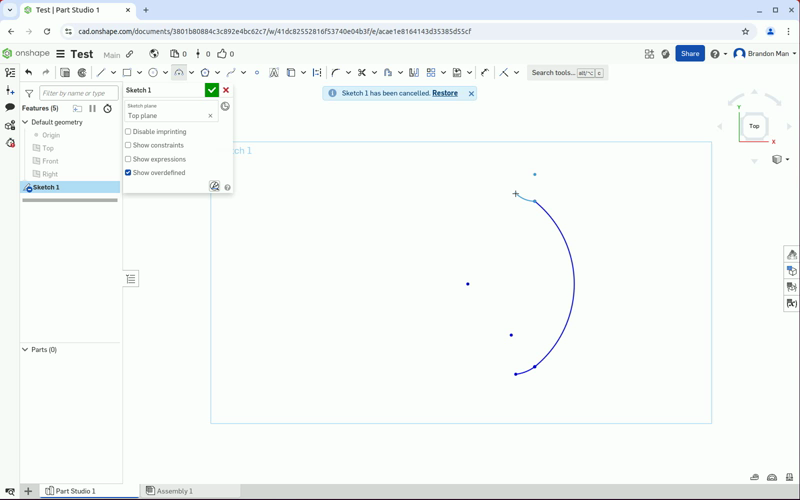
mouse_move(525, 195)
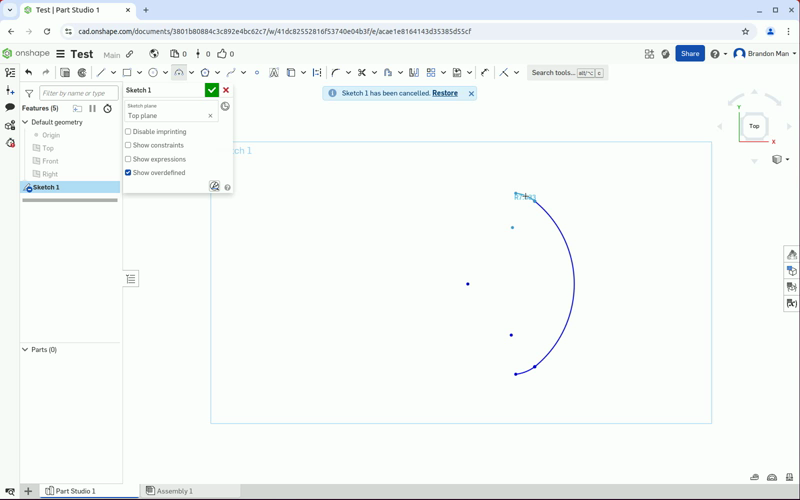
click(525, 195)
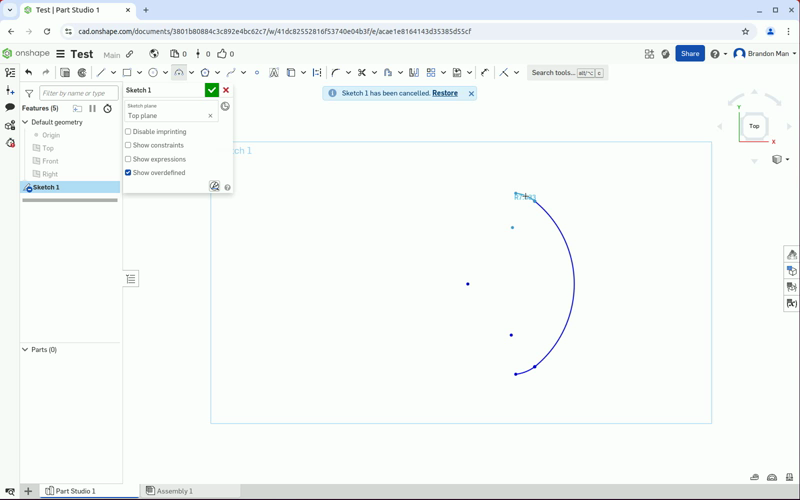
key_up(shift)
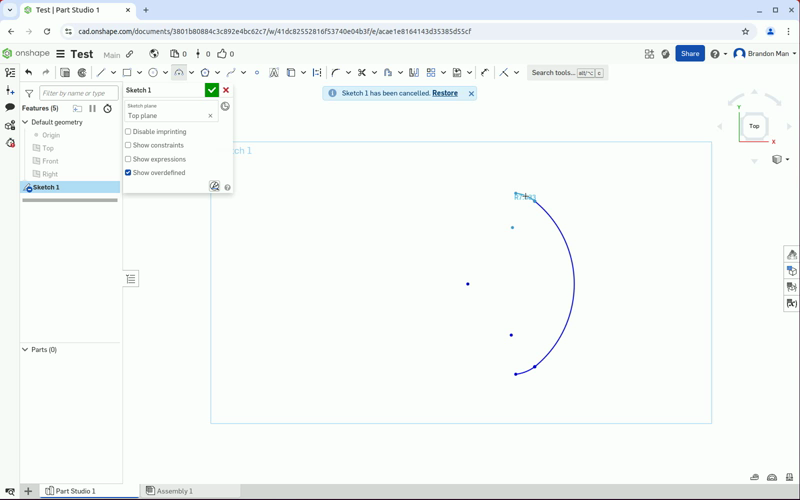
key(esc)
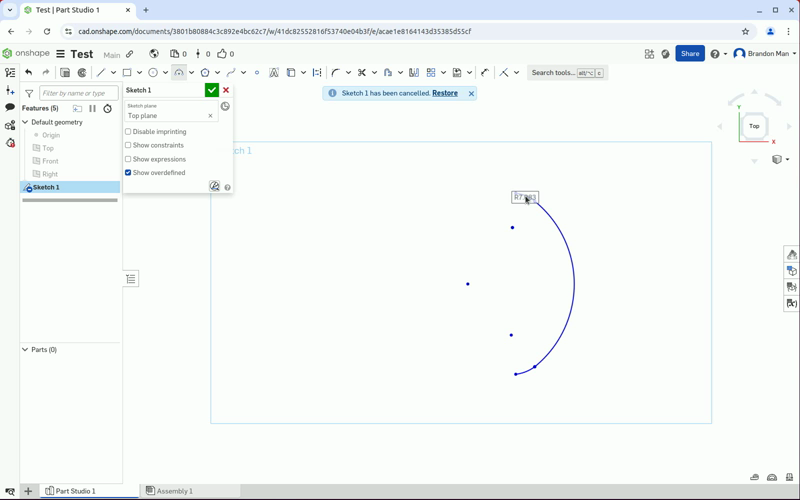
key(l)
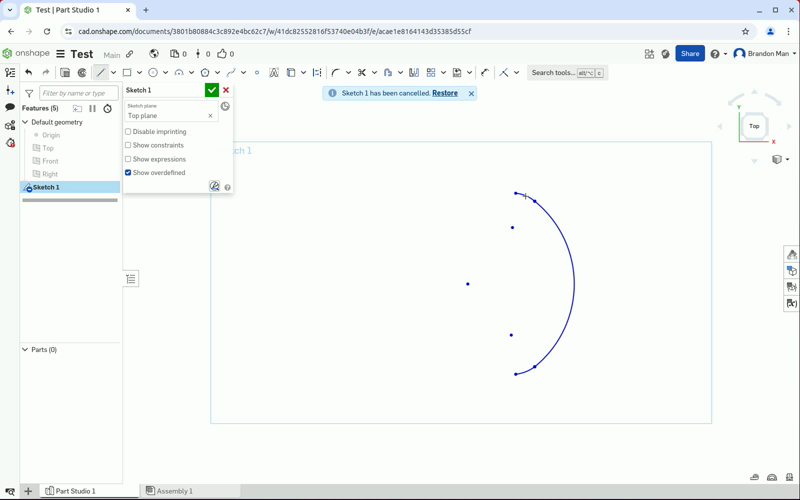
mouse_move(515, 193)
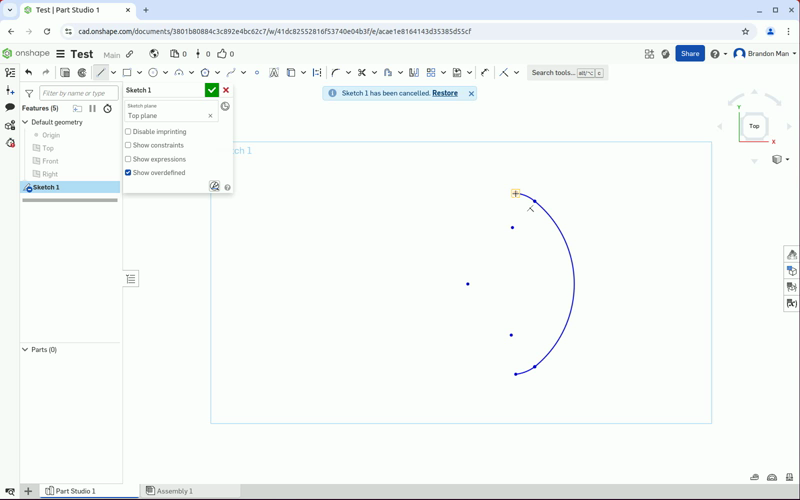
click(515, 193)
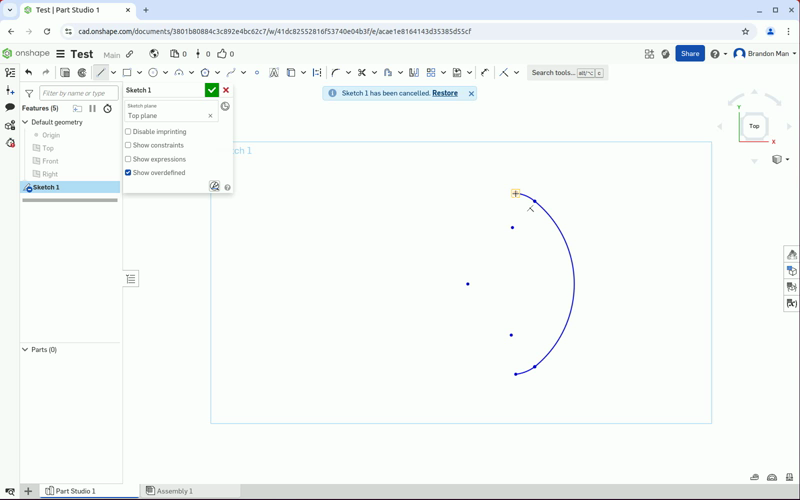
key_down(shift)
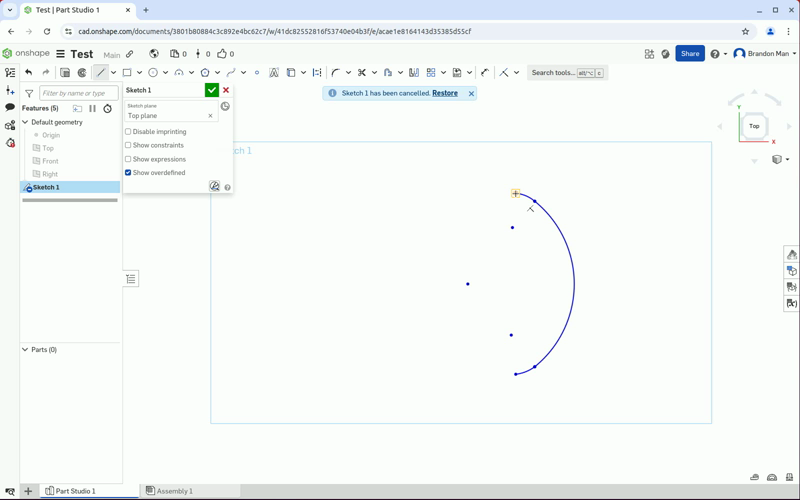
mouse_move(515, 374)
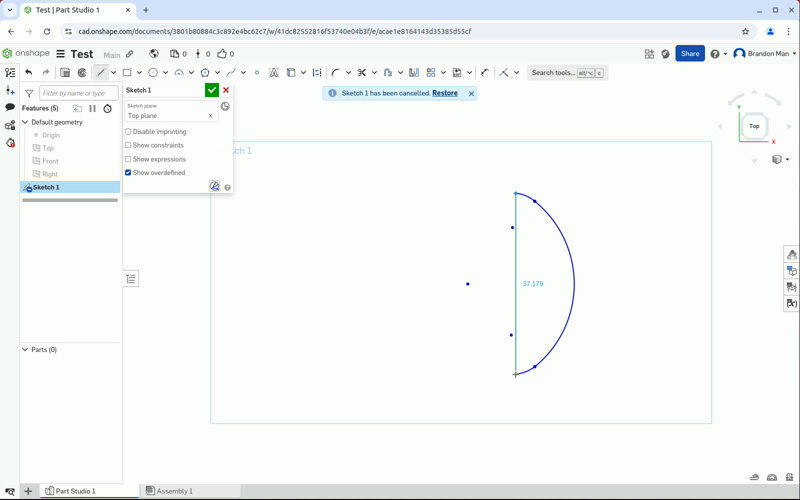
key_up(shift)
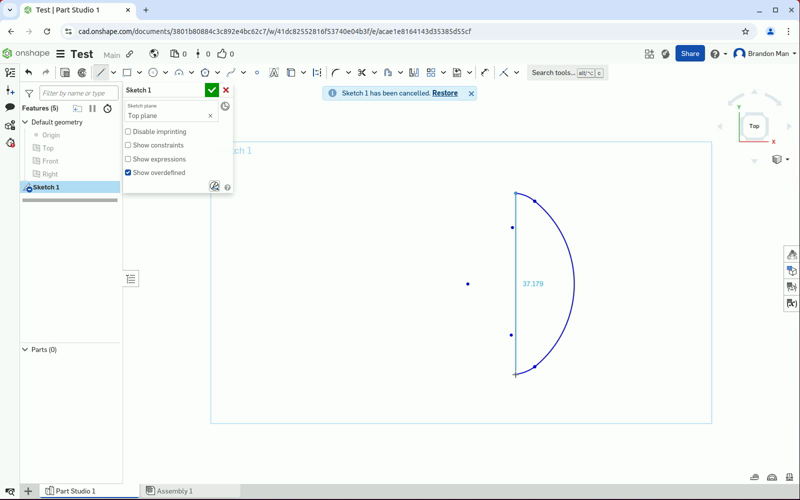
click(515, 374)
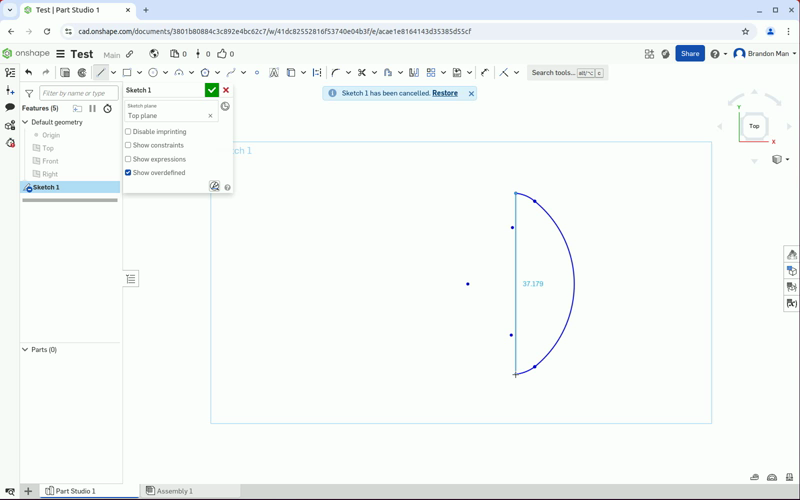
key(esc)
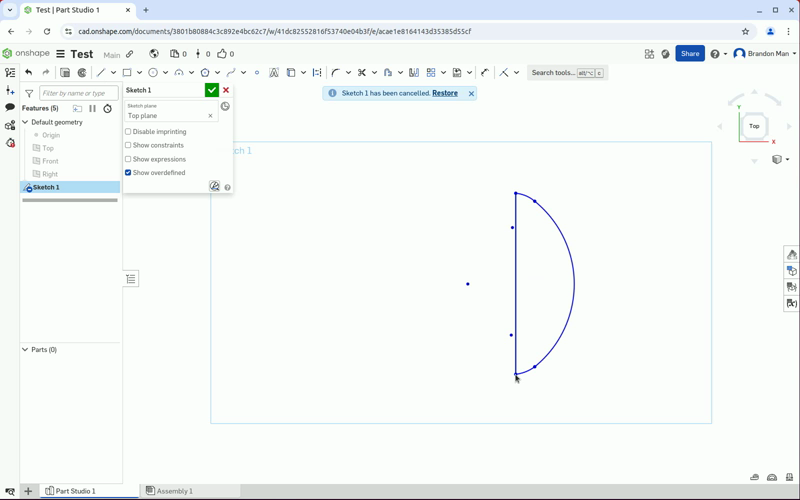
mouse_move(547, 306)
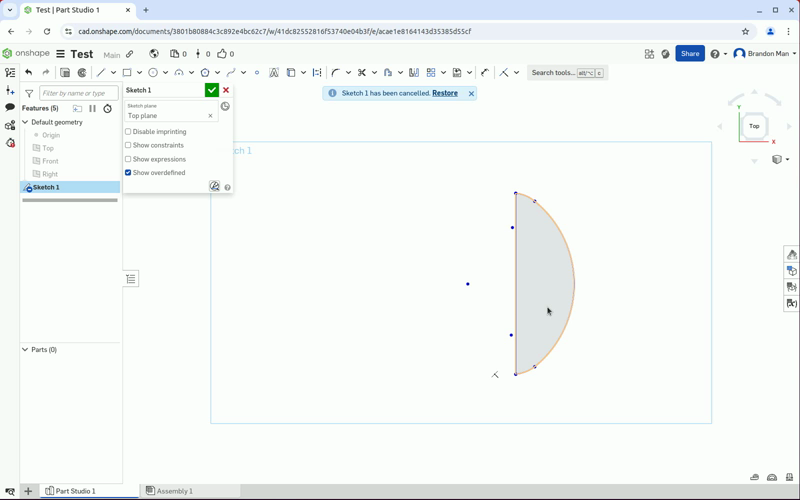
click(547, 306)
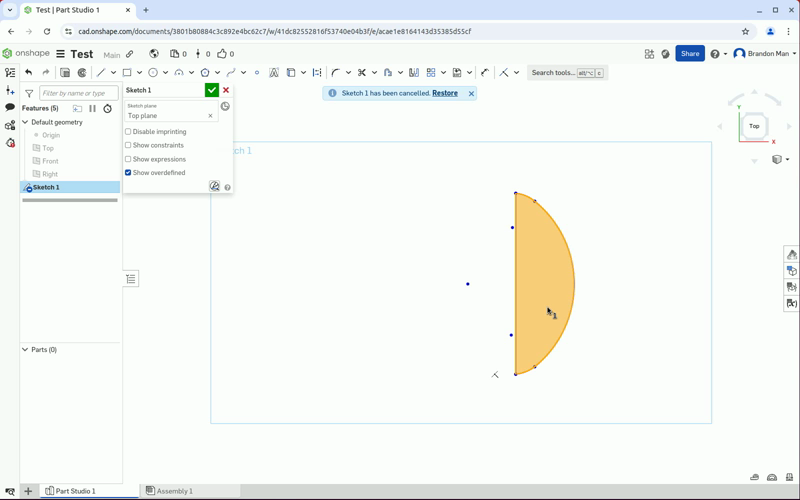
mouse_move(73, 352)
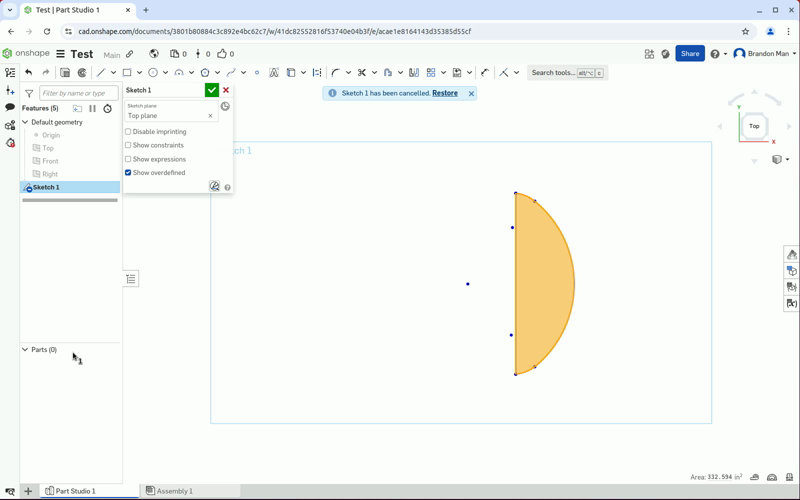
key(shift+y)
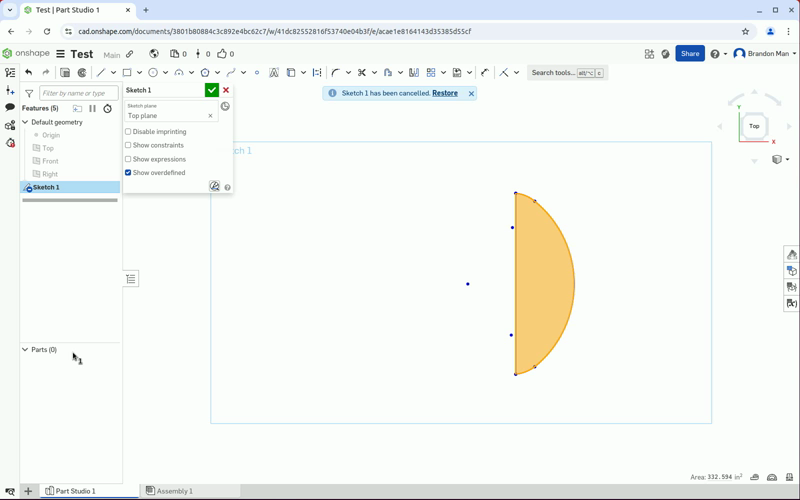
key(shift+e)
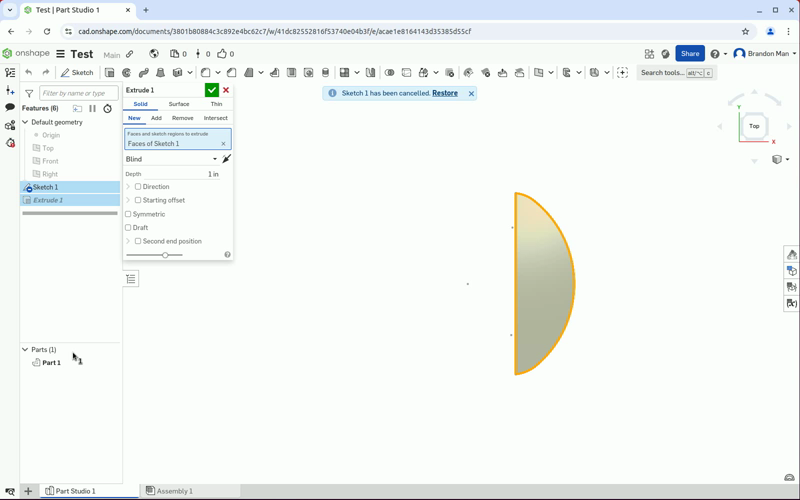
mouse_move(143, 106)
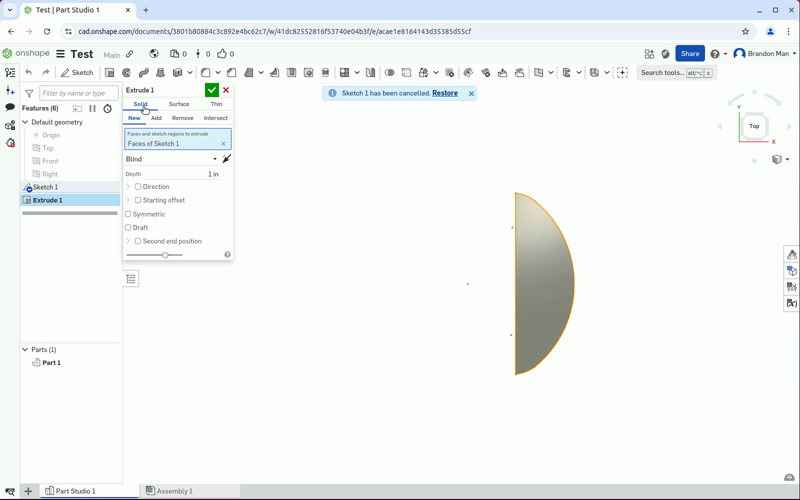
click(143, 106)
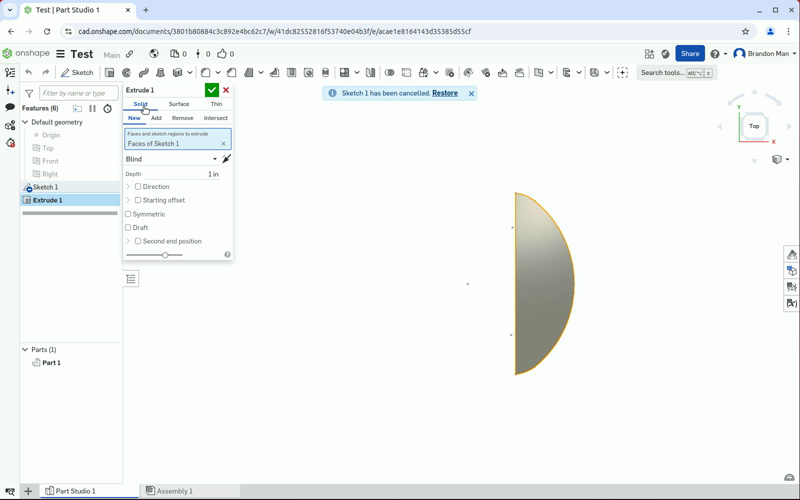
mouse_move(137, 120)
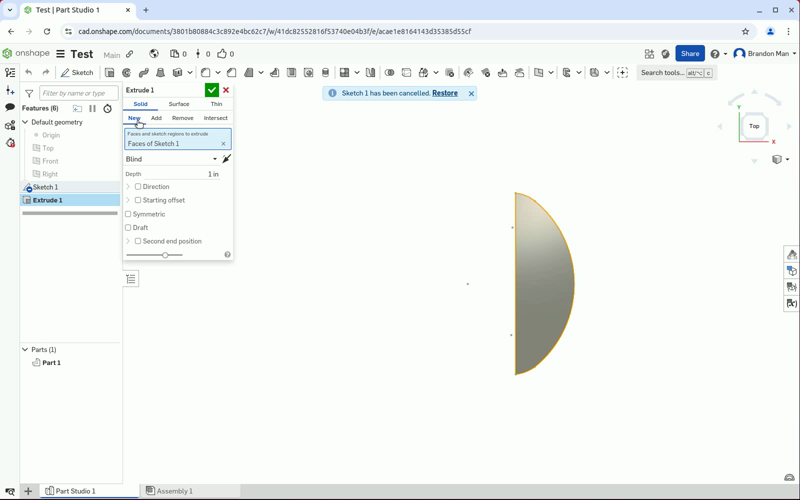
click(137, 120)
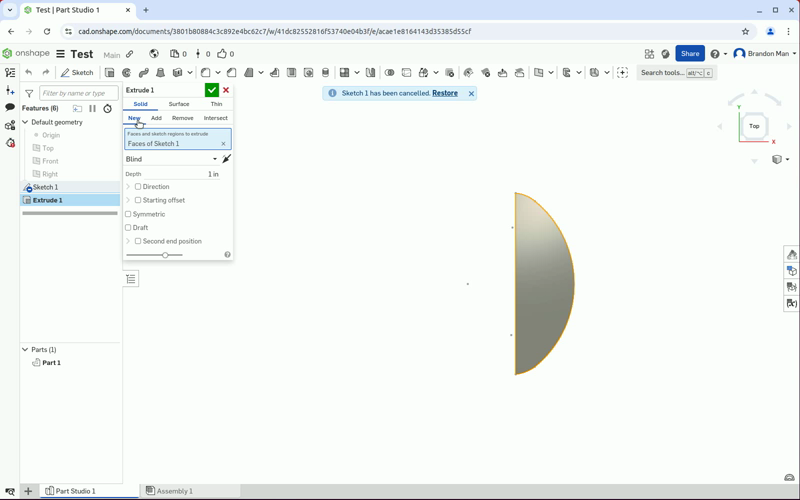
key(tab, 4)
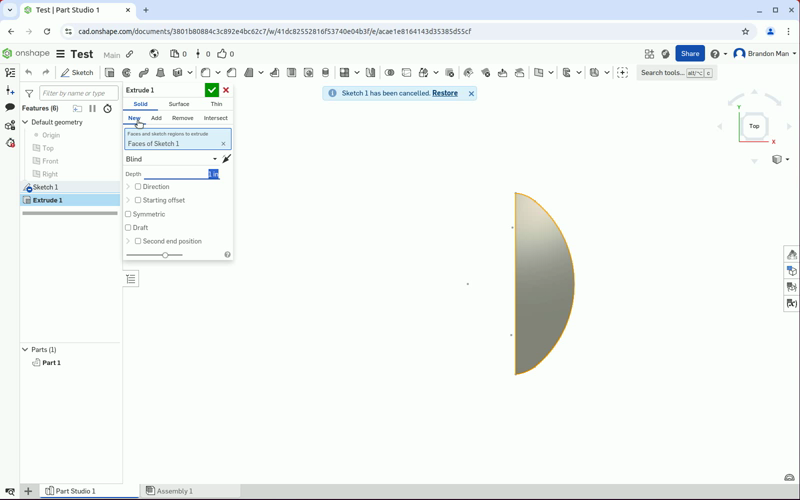
text(2.648)
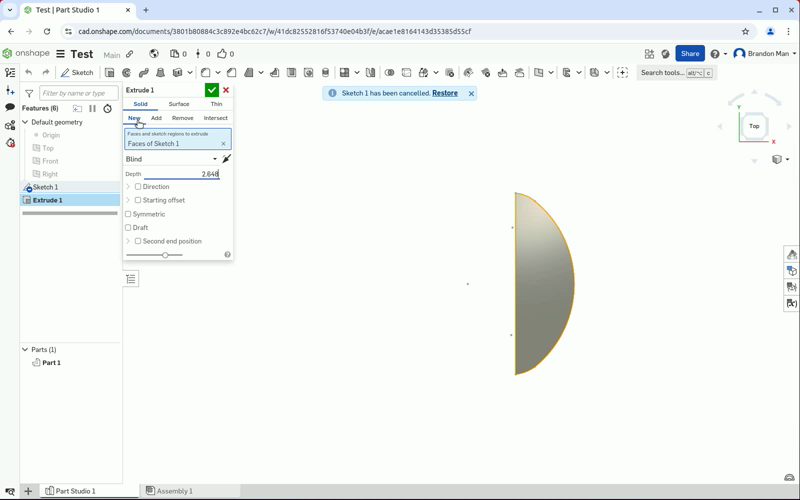
key(enter)
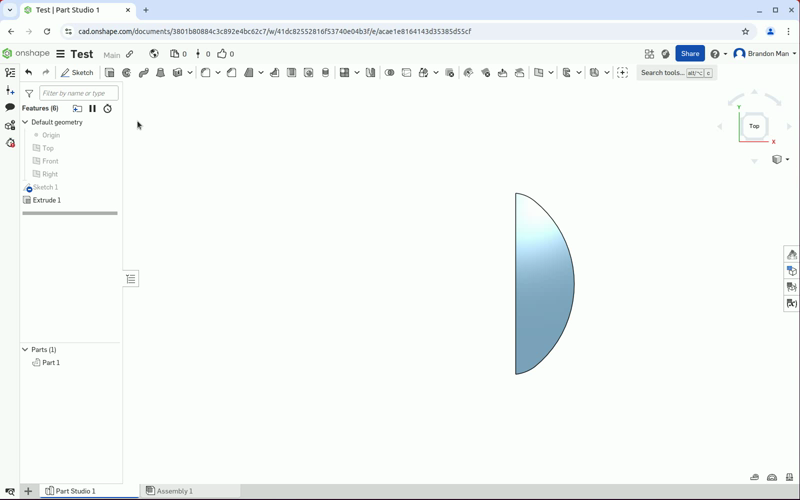
key(shift+h)
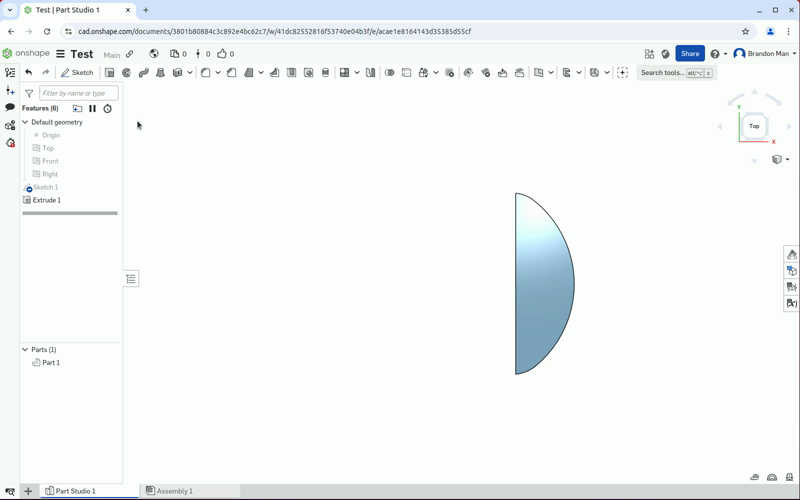
key(shift+h)
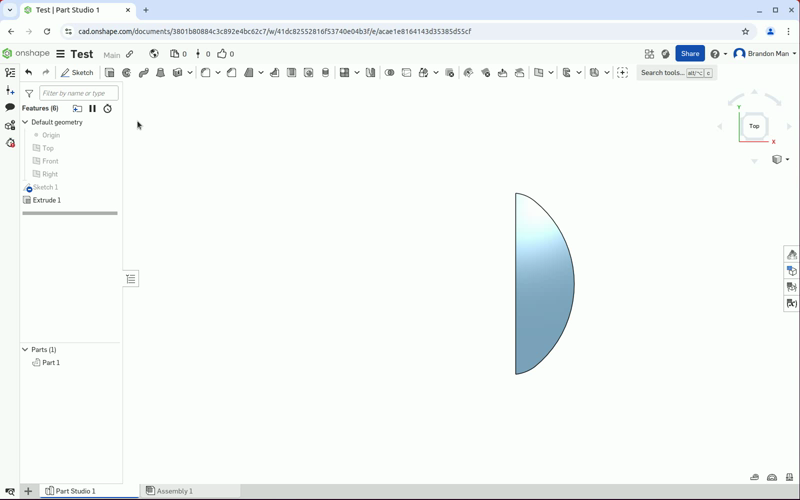
mouse_move(73, 189)
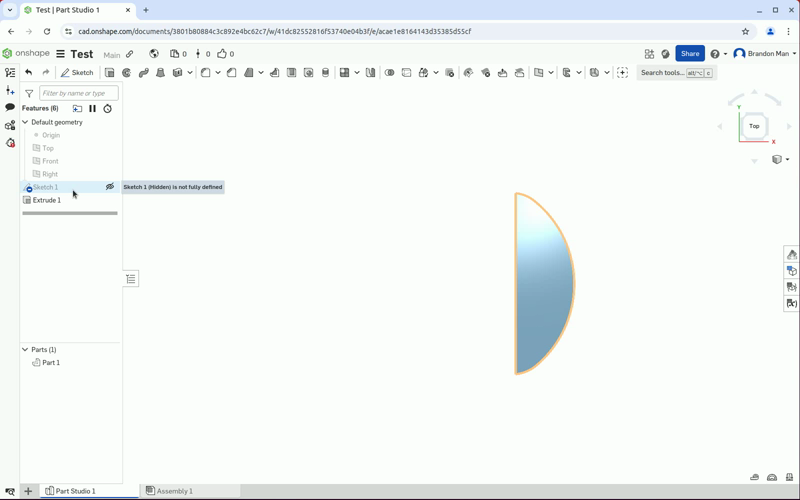
click(73, 189)
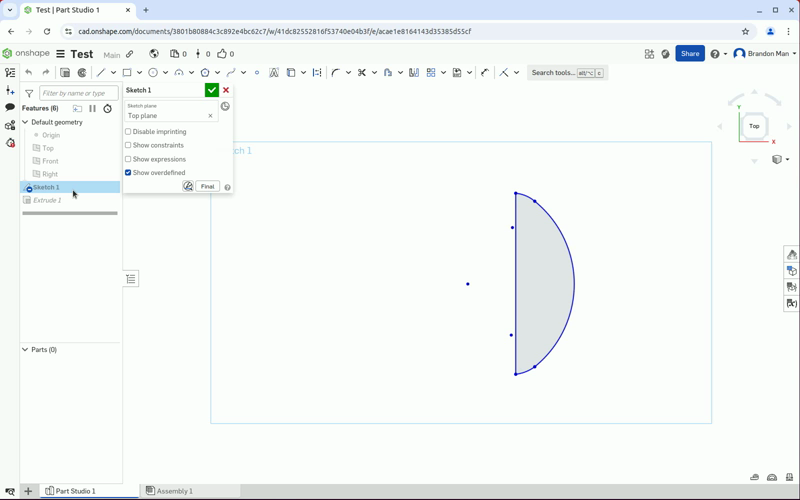
mouse_move(229, 92)
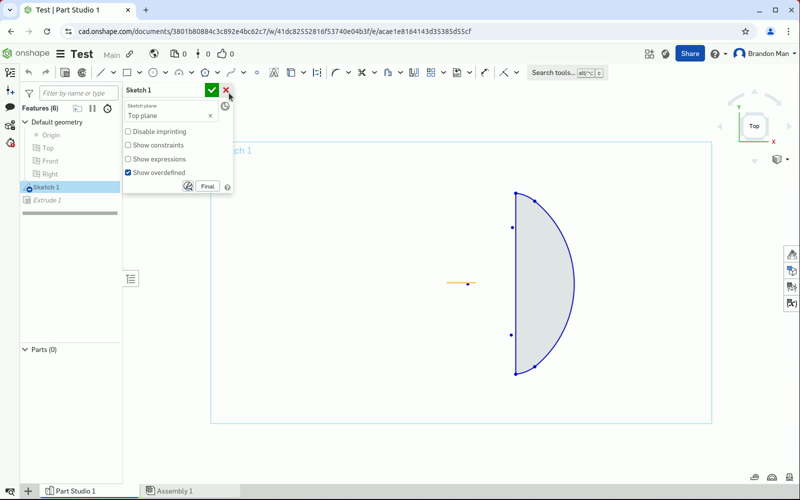
click(229, 92)
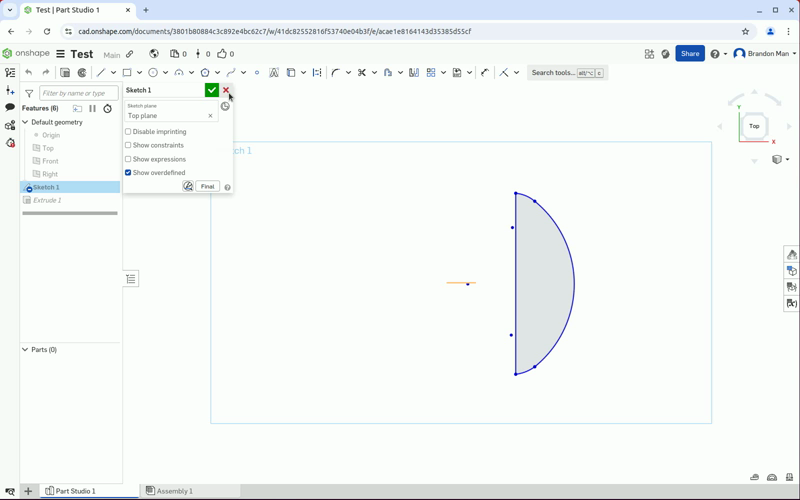
key(shift+s)
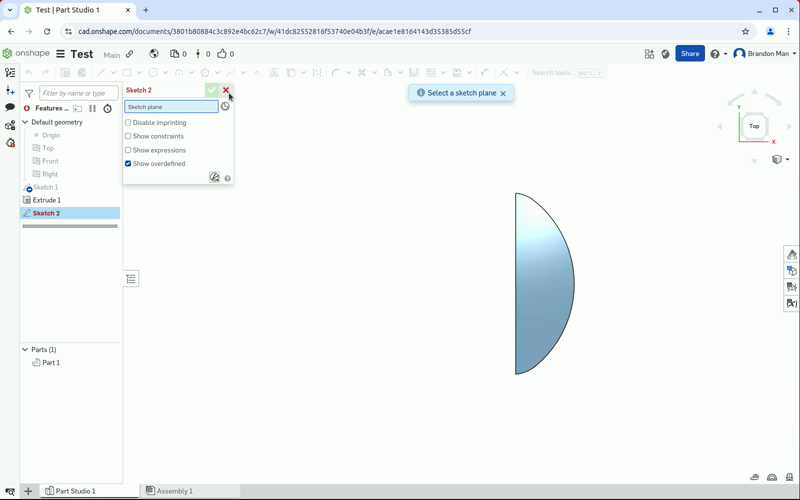
mouse_move(73, 150)
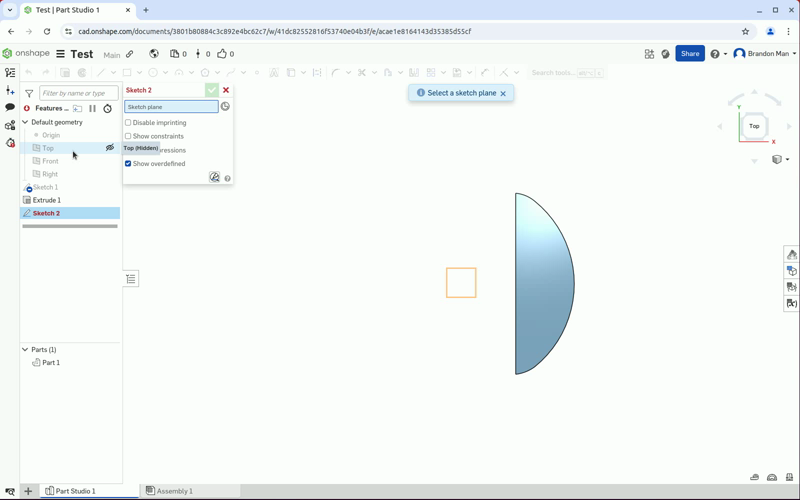
click(73, 150)
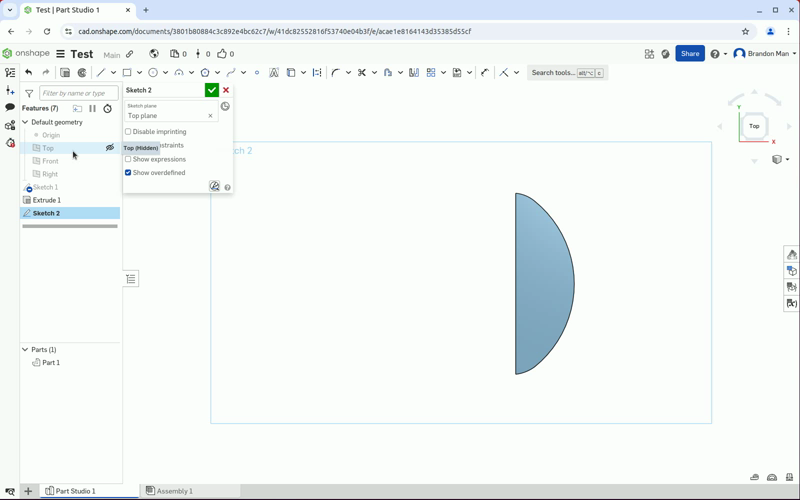
mouse_move(73, 352)
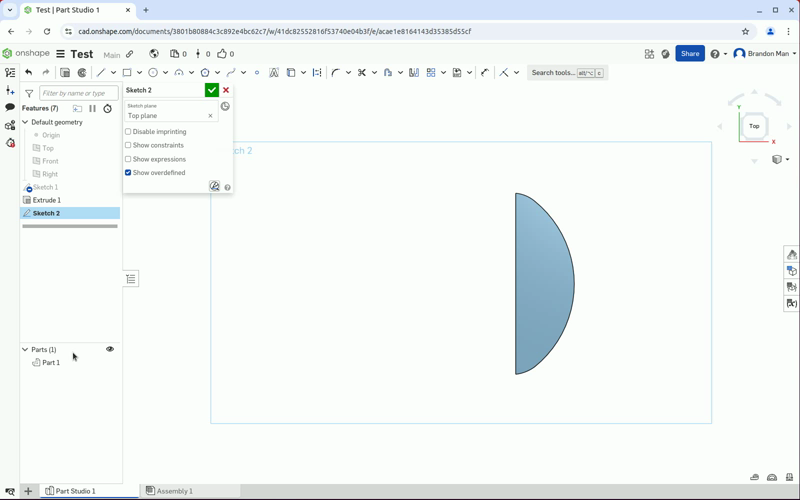
key(y)
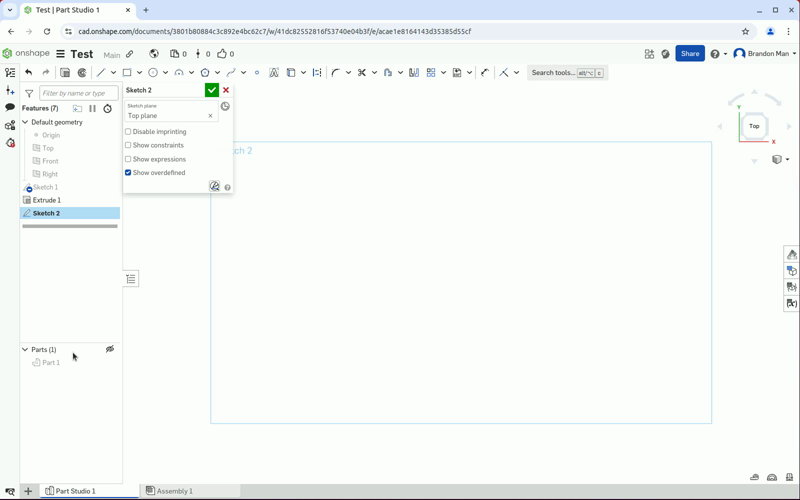
key(l)
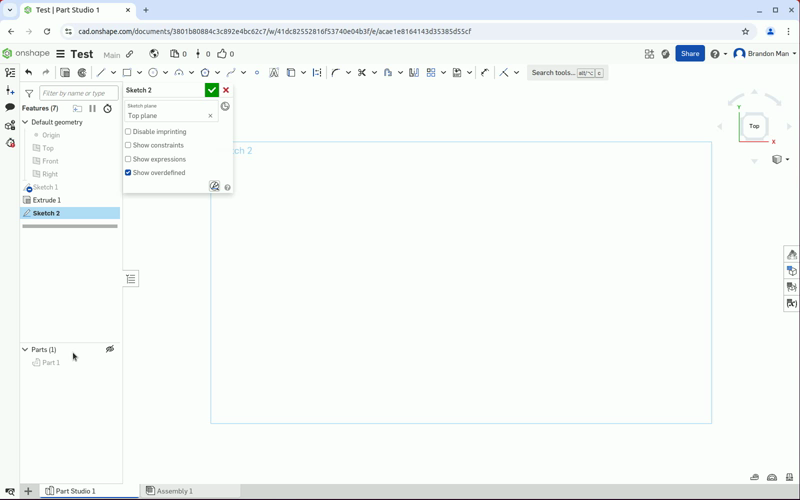
key_down(shift)
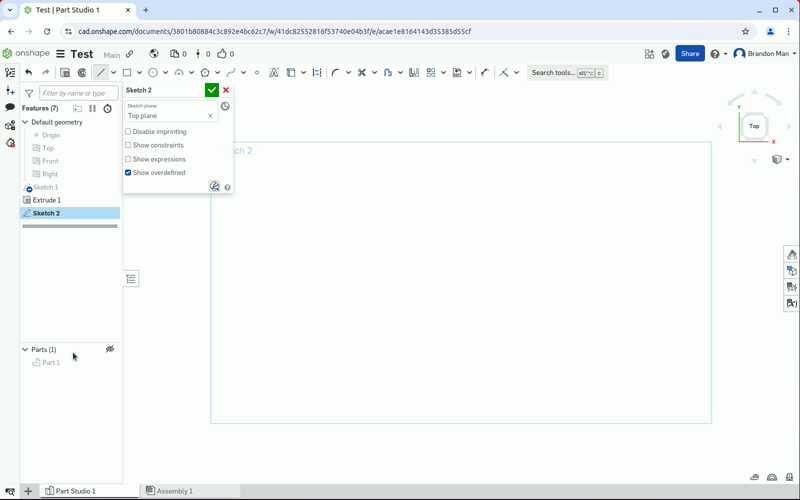
mouse_move(357, 279)
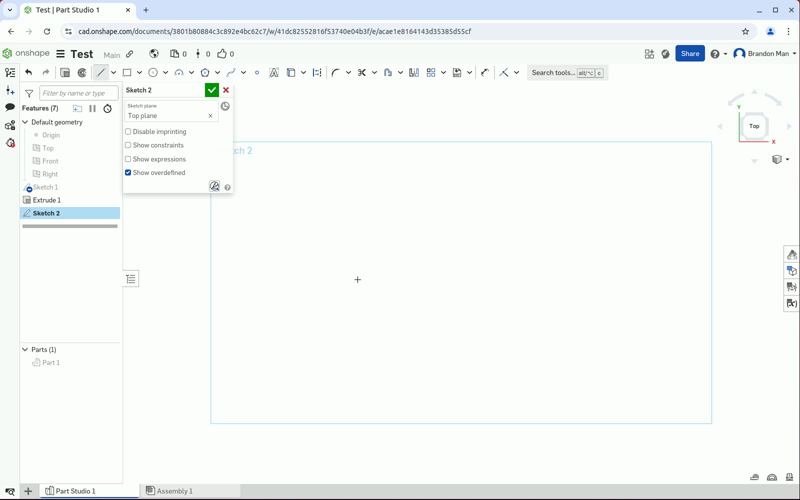
click(357, 279)
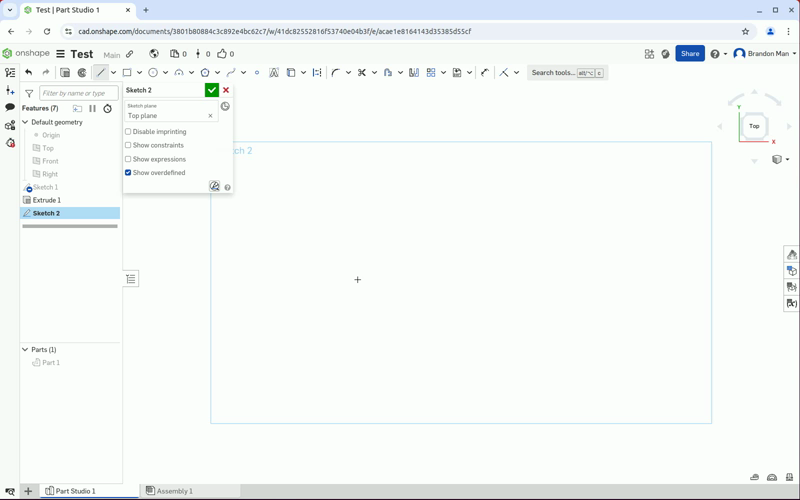
key_up(shift)
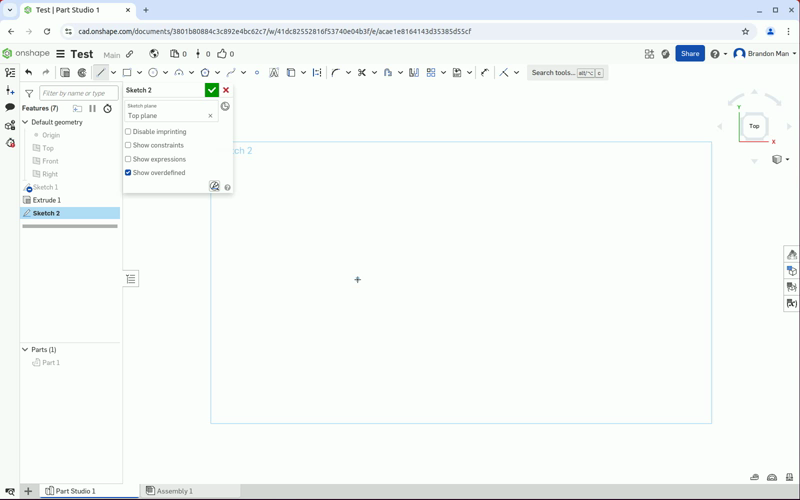
key_down(shift)
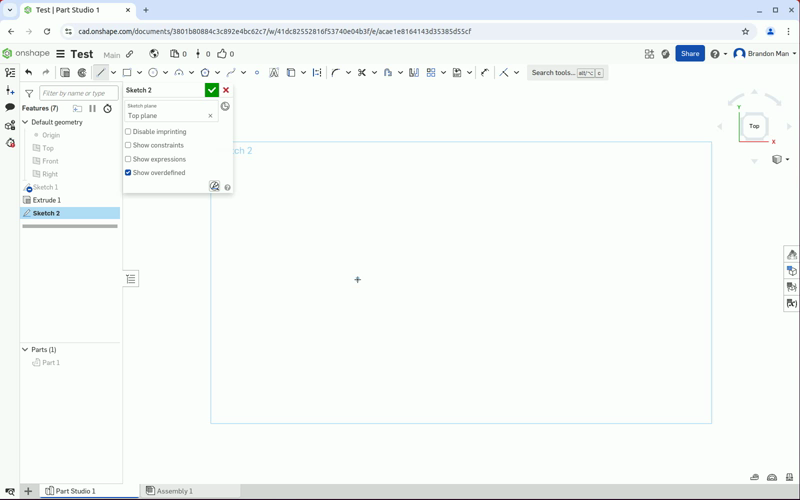
mouse_move(509, 191)
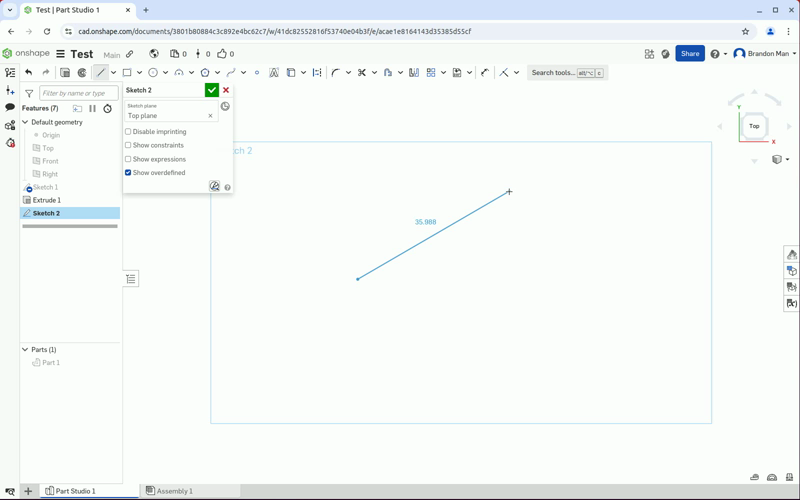
click(509, 191)
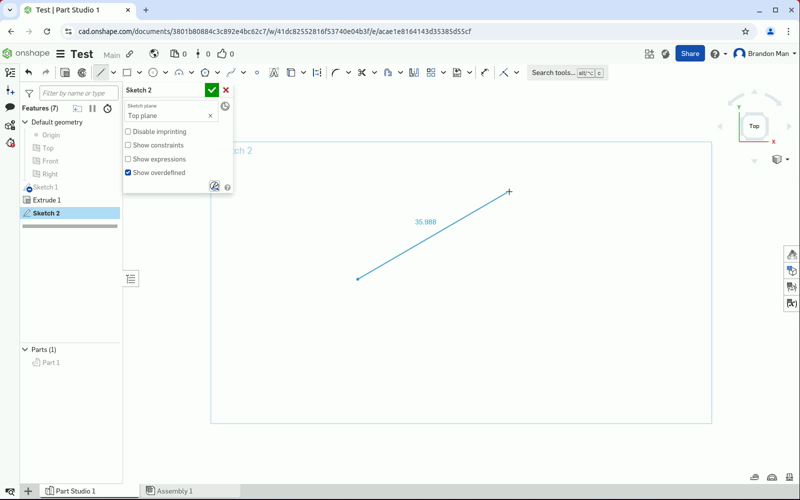
key_up(shift)
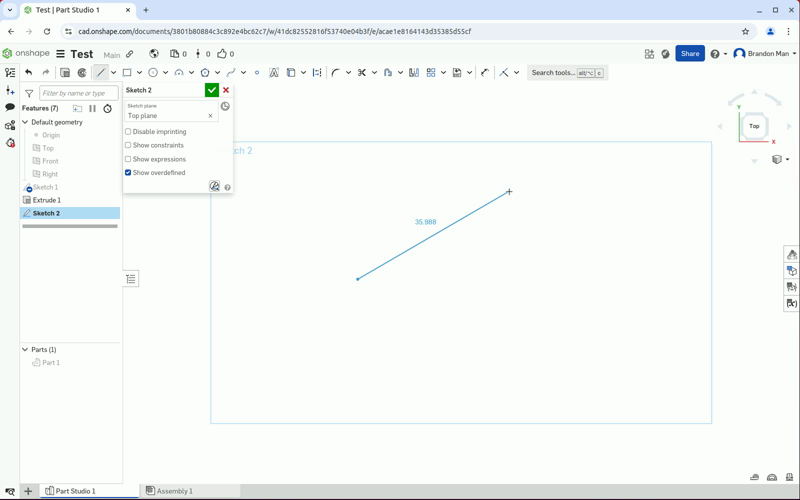
key(esc)
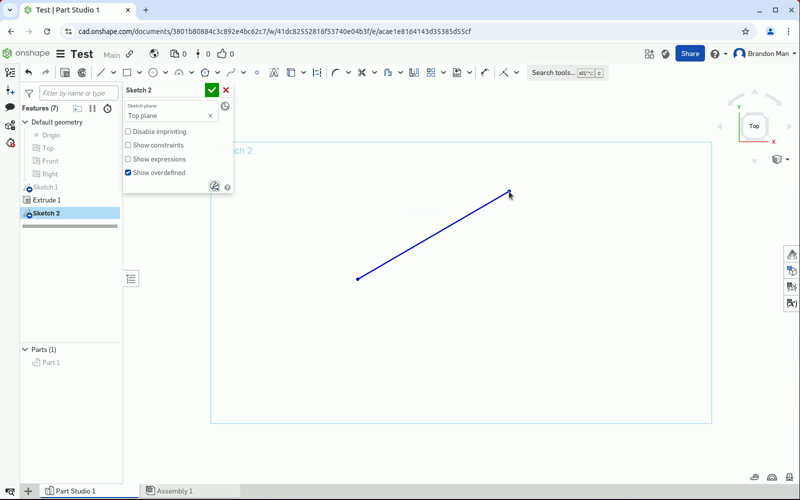
key(a)
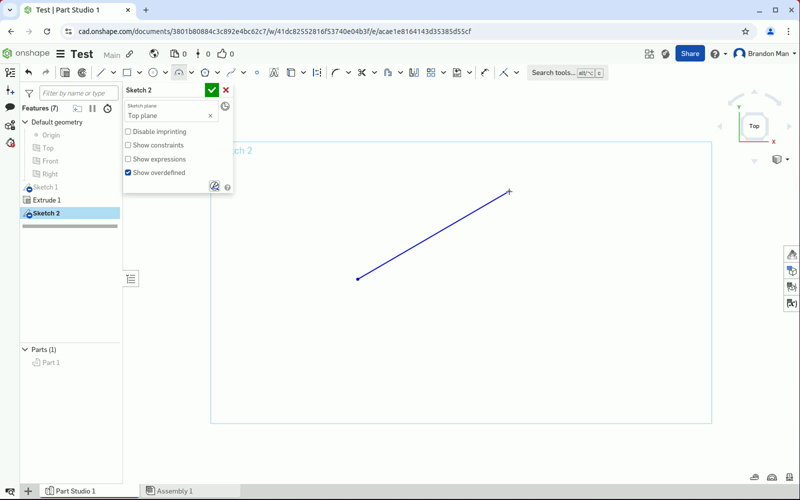
mouse_move(509, 191)
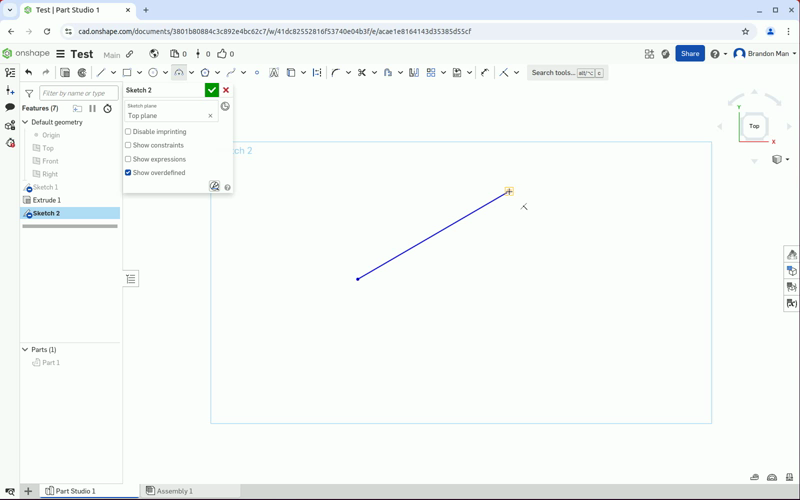
click(509, 191)
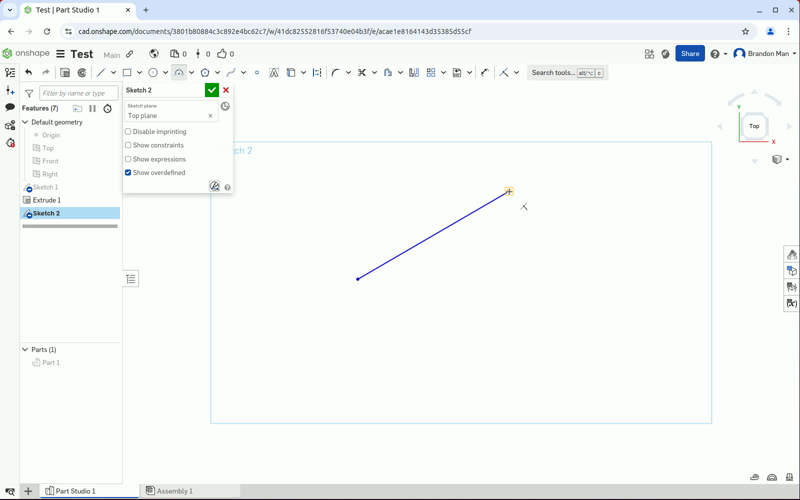
key_down(shift)
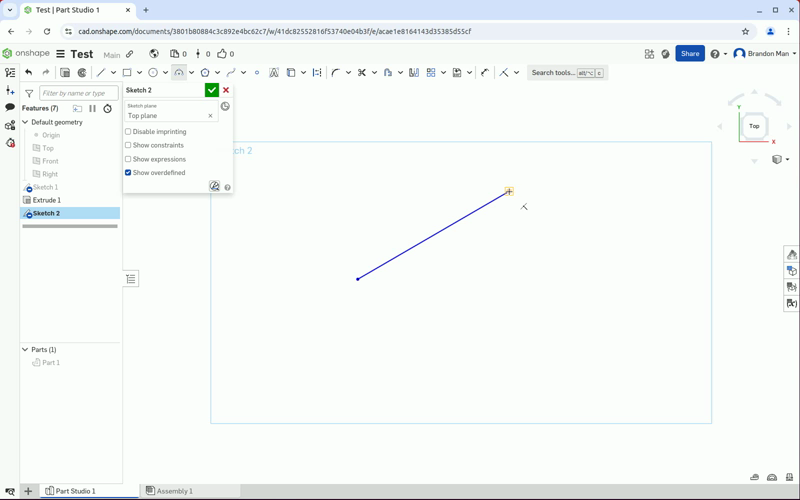
mouse_move(496, 193)
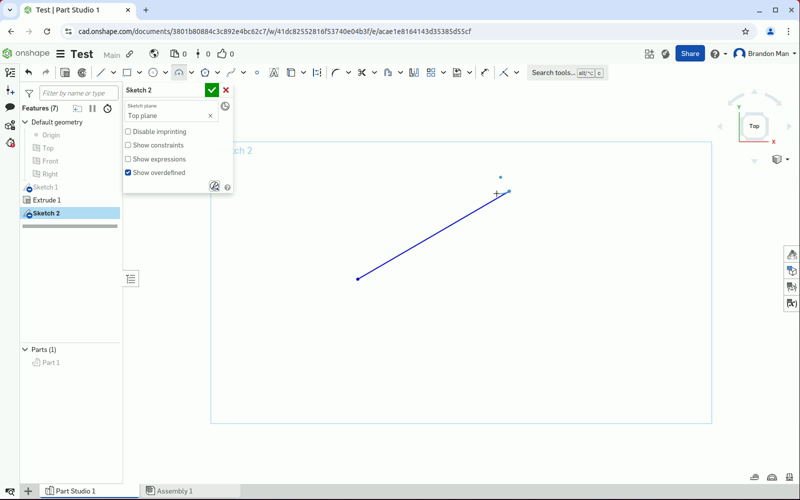
click(496, 193)
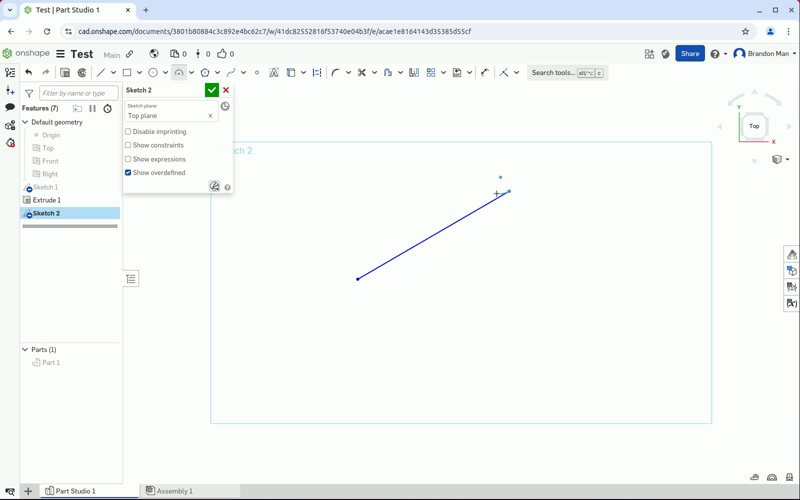
mouse_move(503, 191)
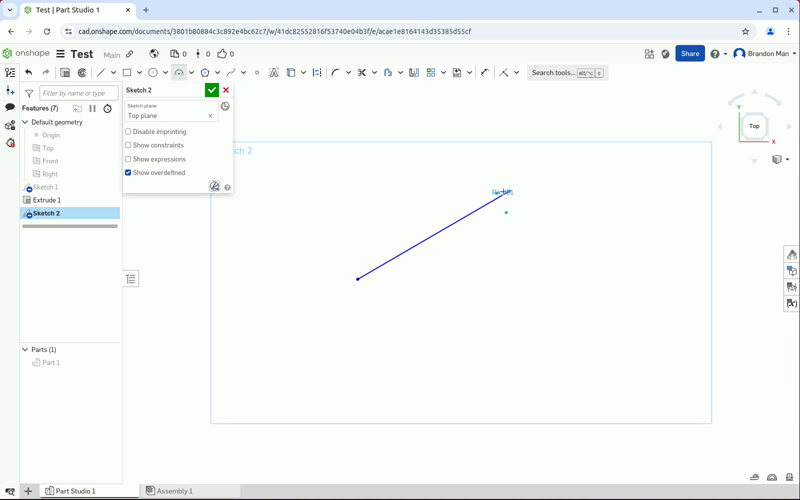
click(503, 191)
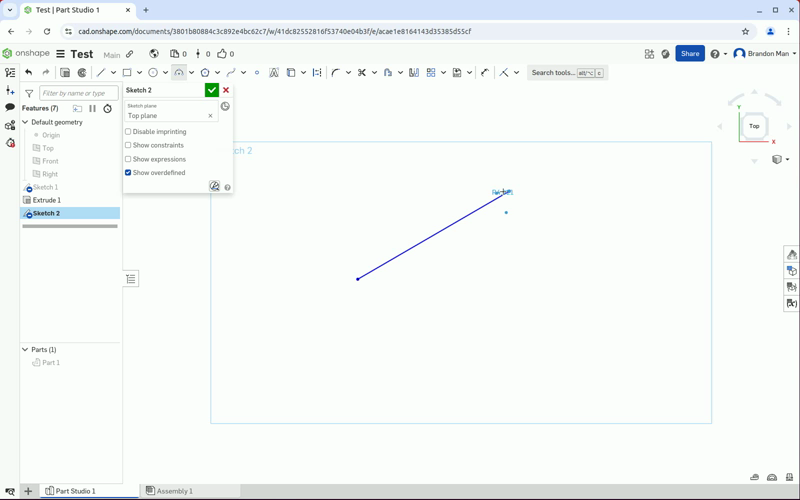
key_up(shift)
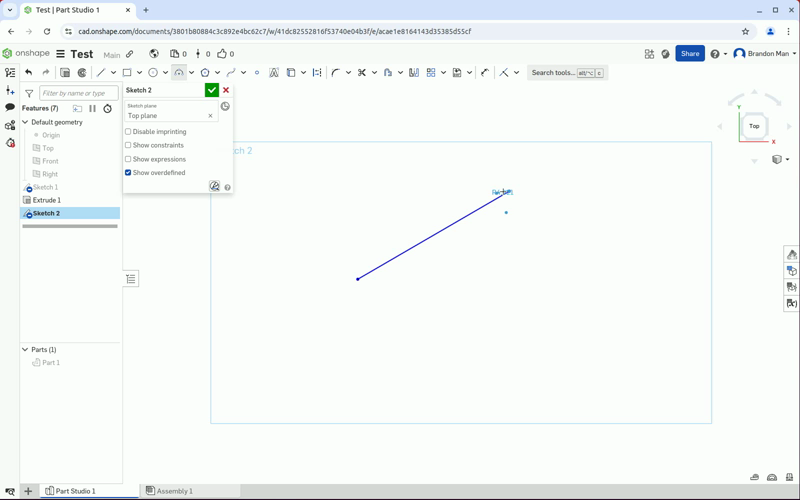
mouse_move(496, 193)
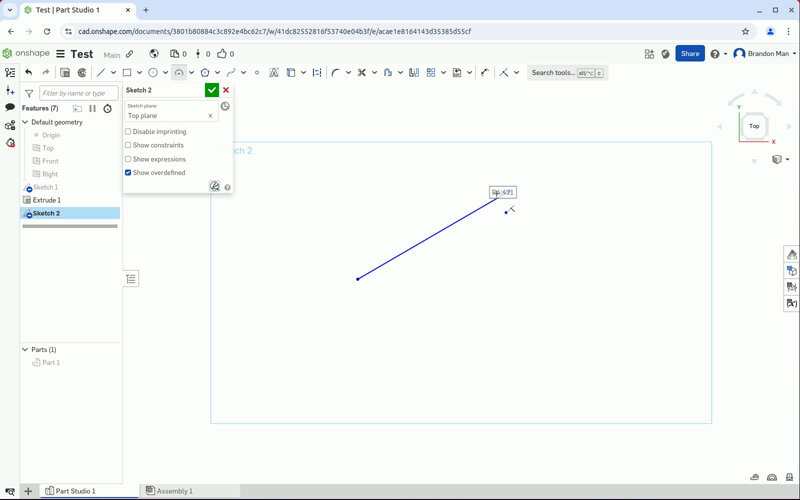
click(496, 193)
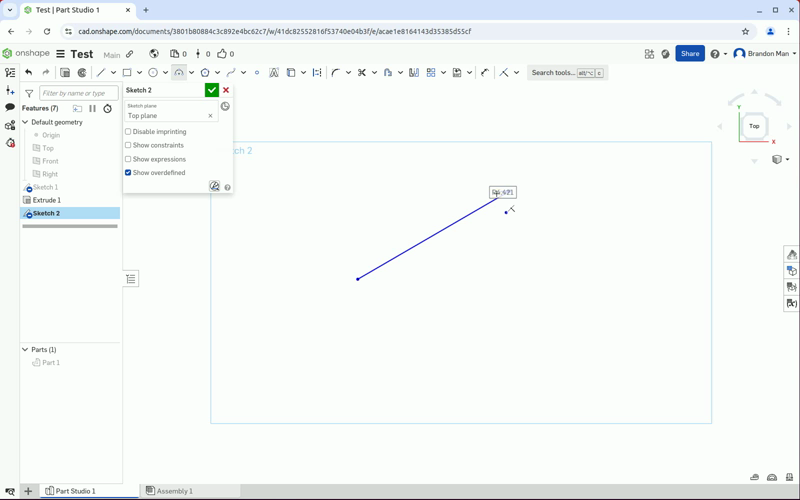
key_down(shift)
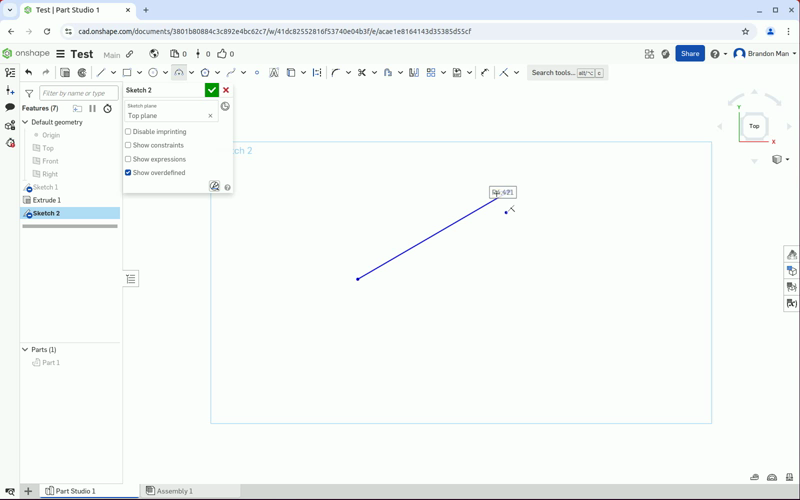
mouse_move(360, 273)
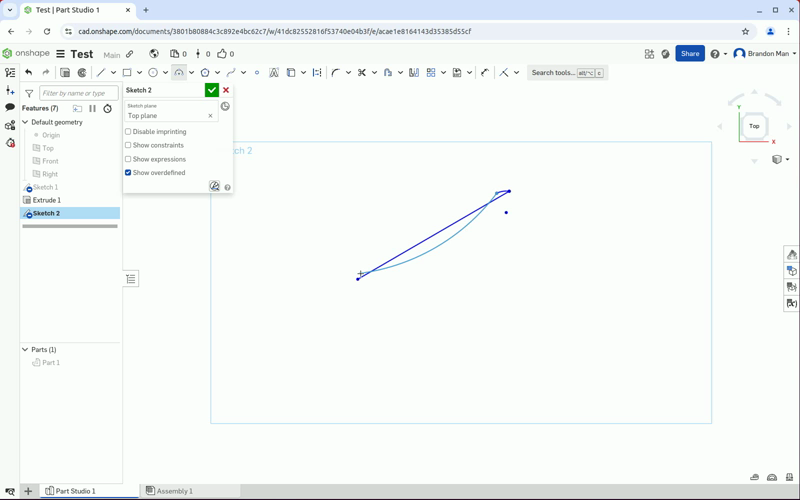
click(360, 273)
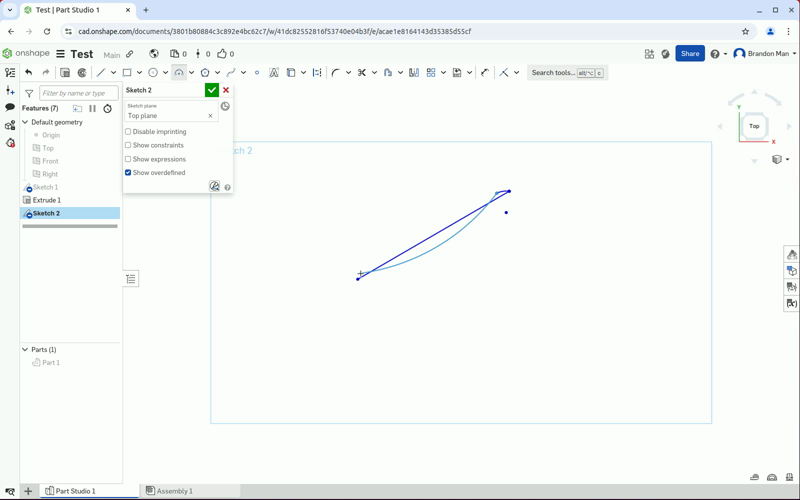
mouse_move(424, 225)
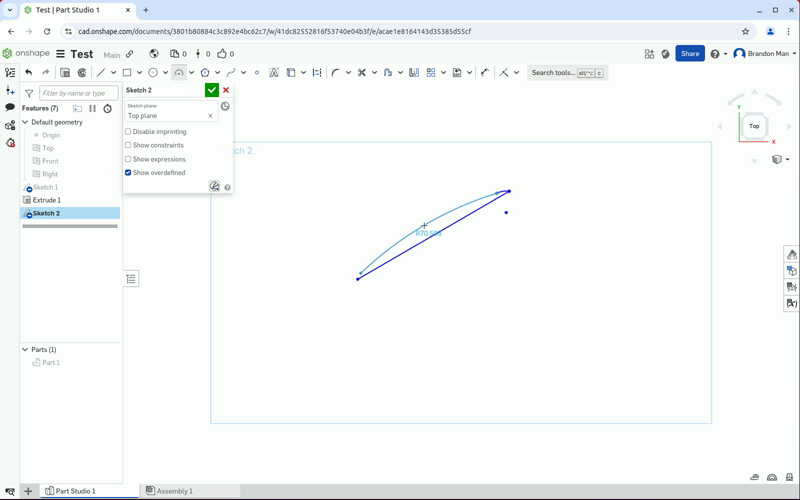
click(424, 225)
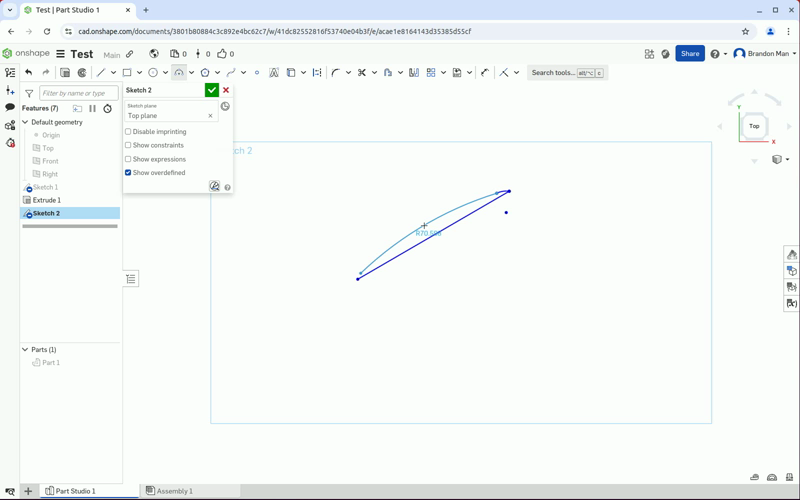
key_up(shift)
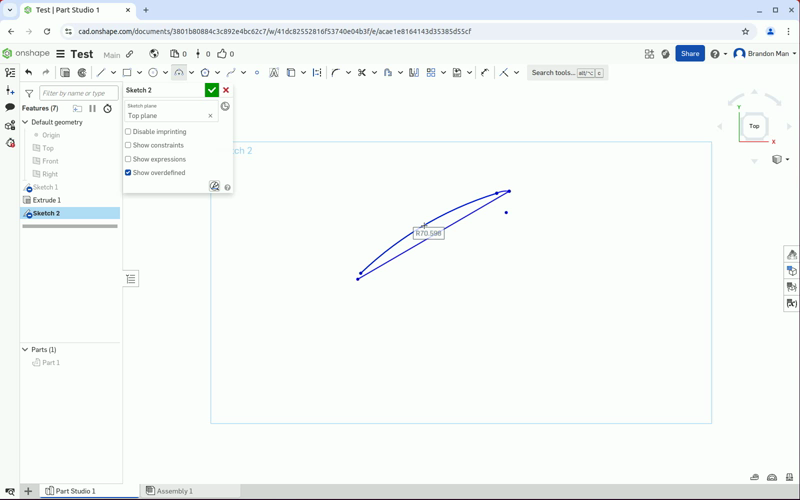
mouse_move(360, 273)
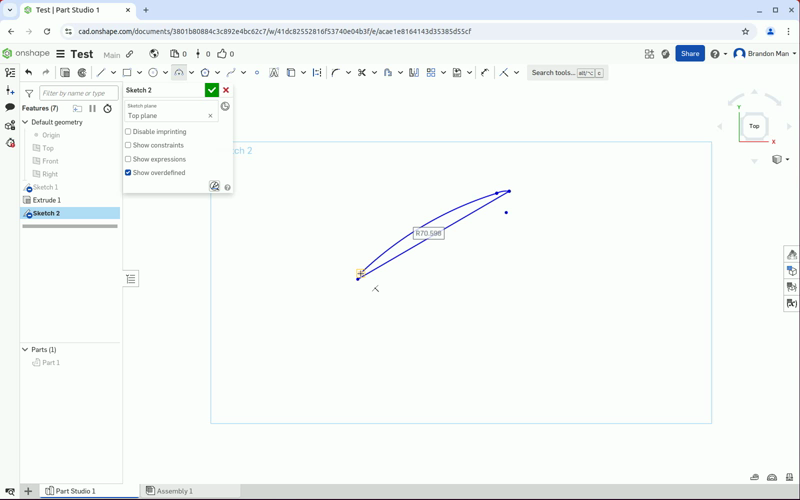
click(360, 273)
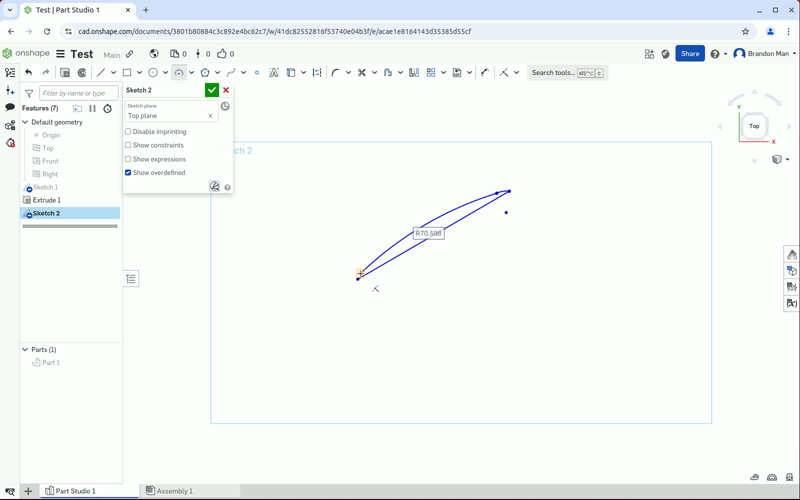
mouse_move(357, 279)
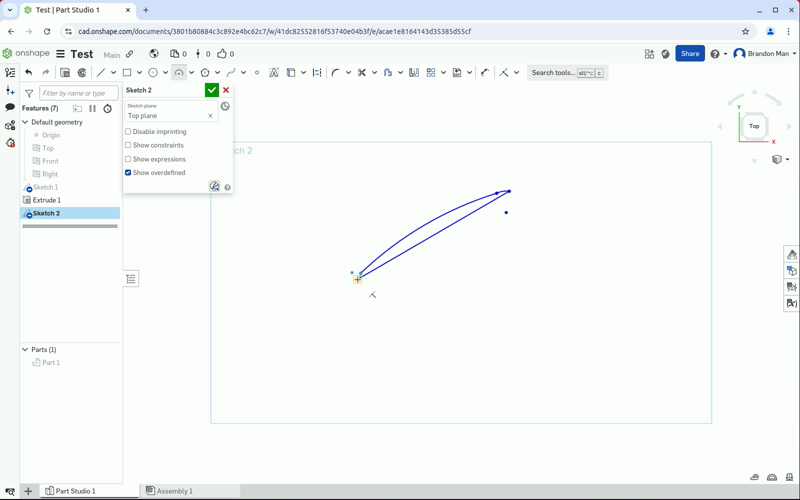
scroll(6)
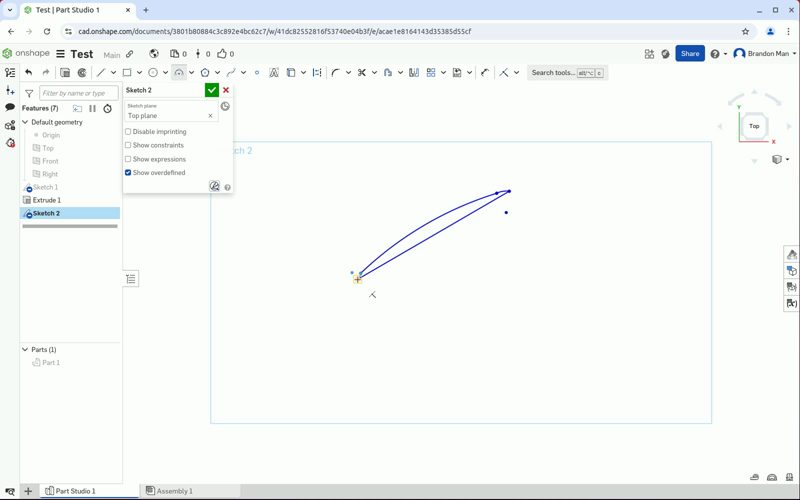
scroll(6)
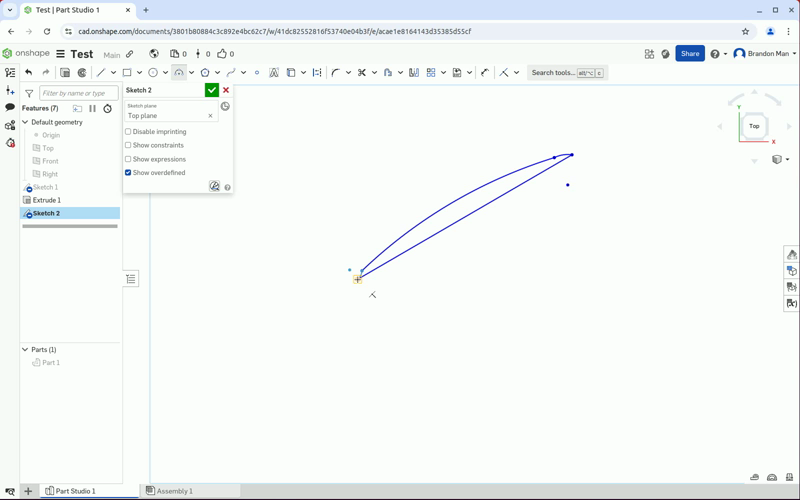
scroll(6)
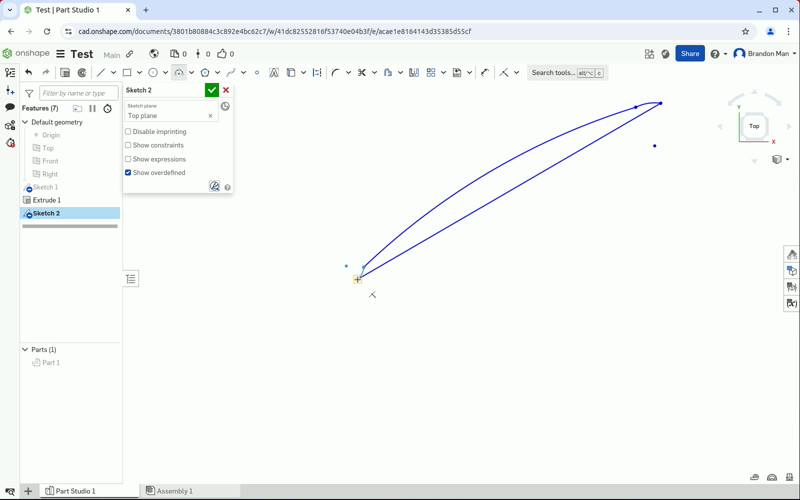
scroll(6)
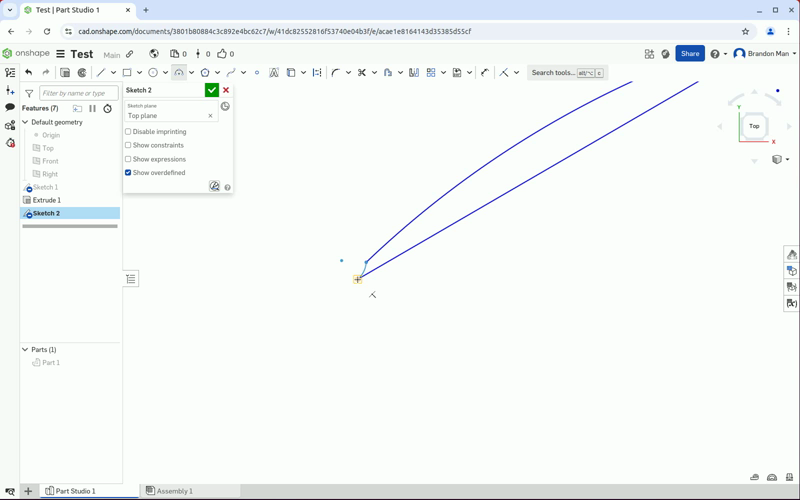
scroll(6)
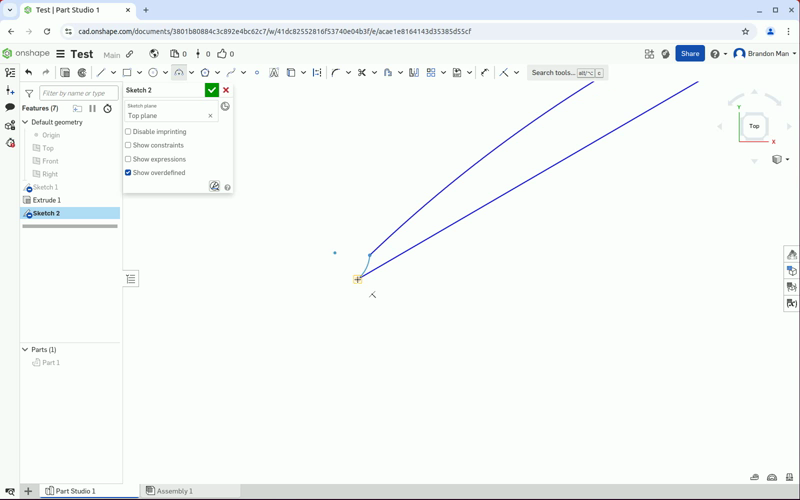
scroll(6)
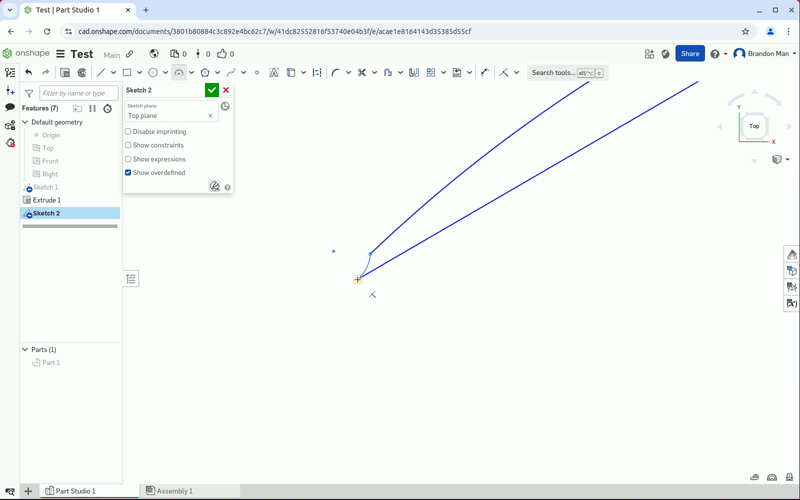
scroll(6)
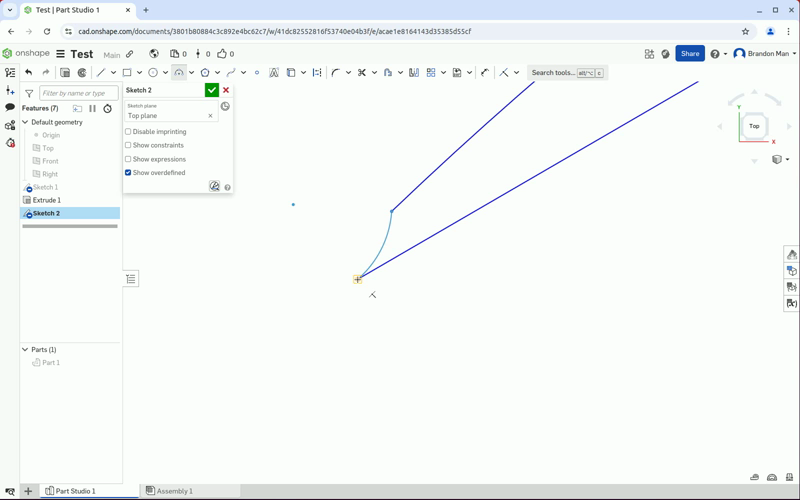
click(357, 279)
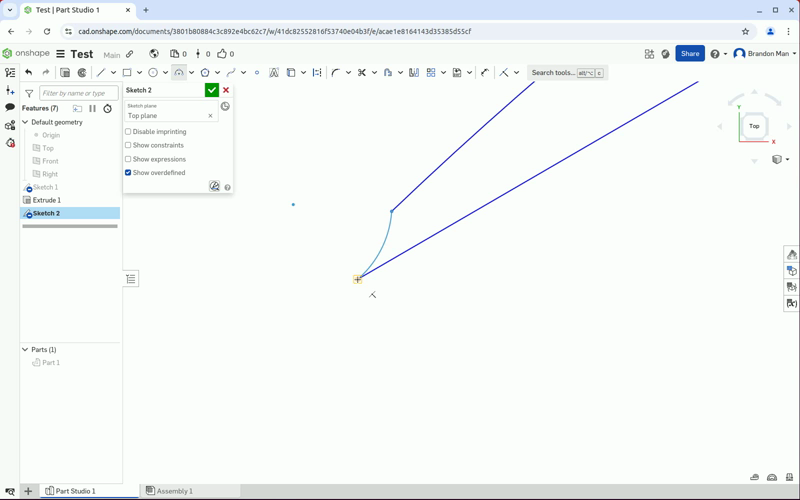
scroll(-6)
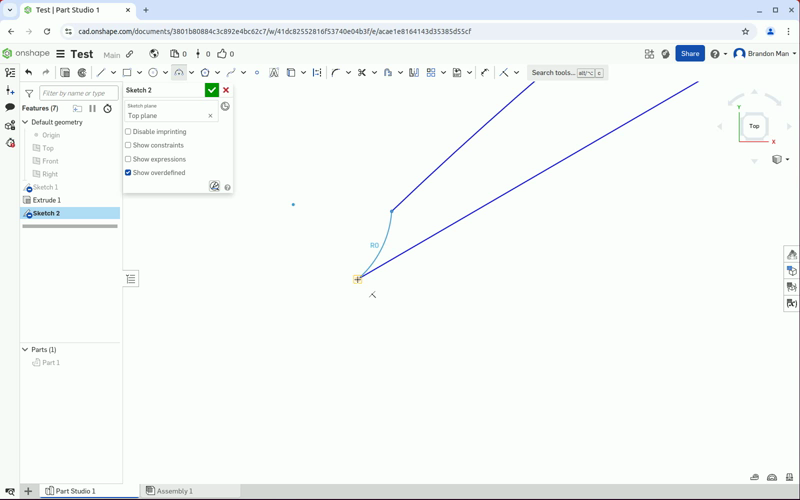
scroll(-6)
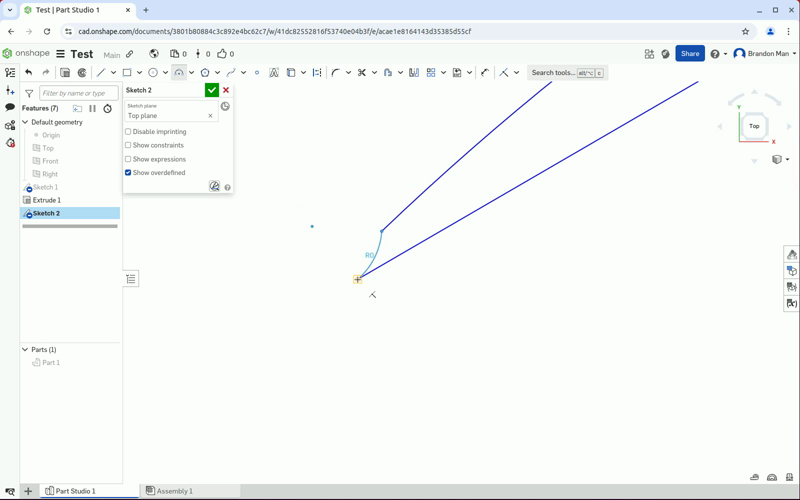
scroll(-6)
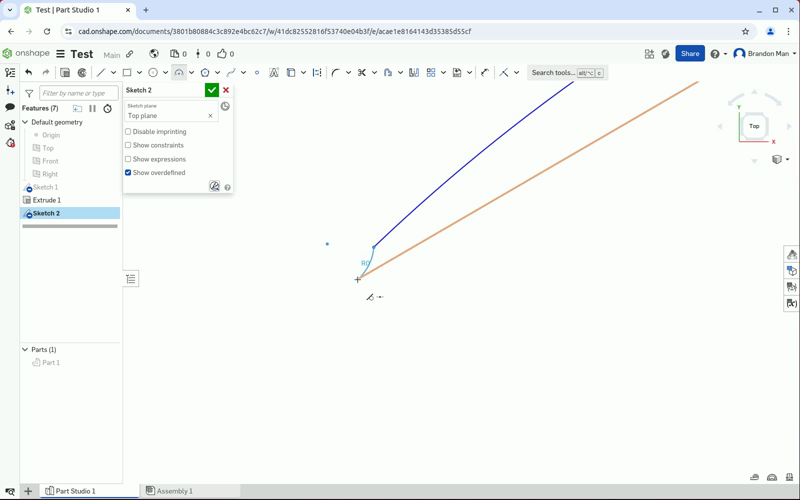
scroll(-6)
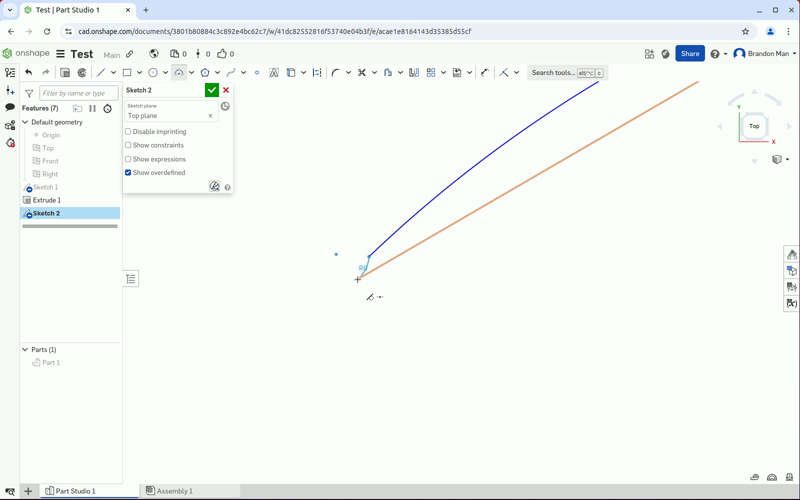
scroll(-6)
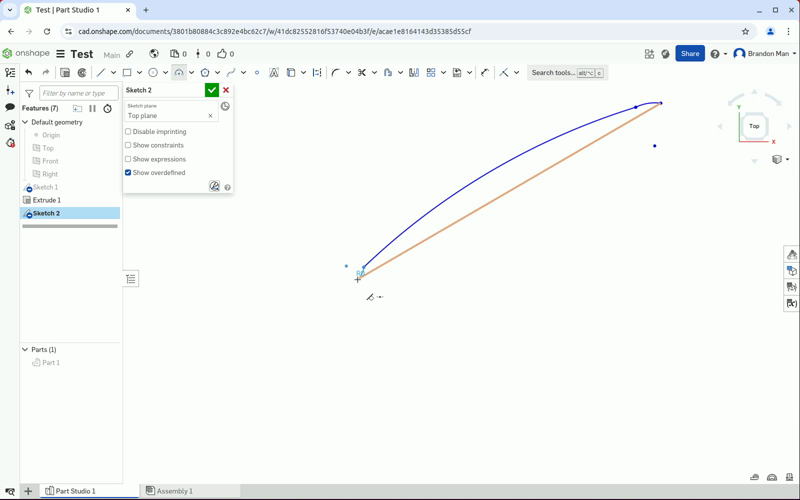
scroll(-6)
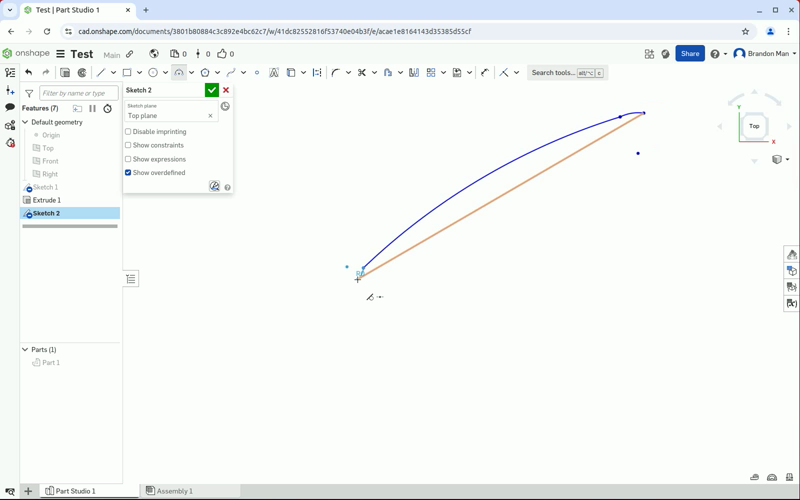
scroll(-6)
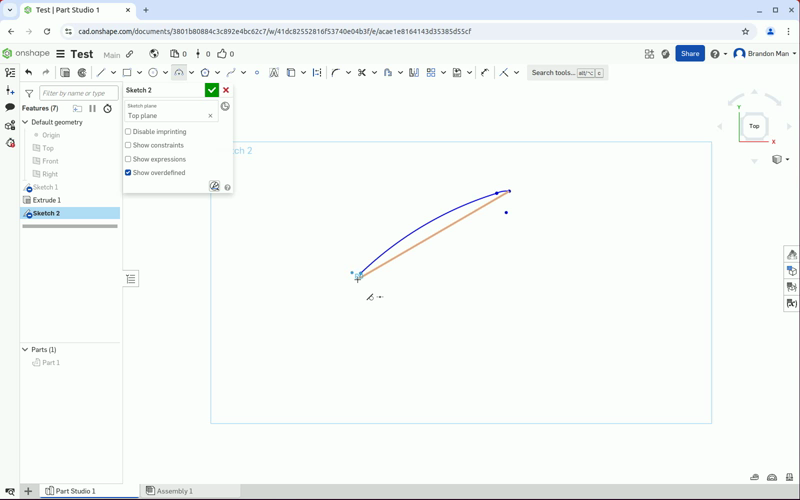
key_down(shift)
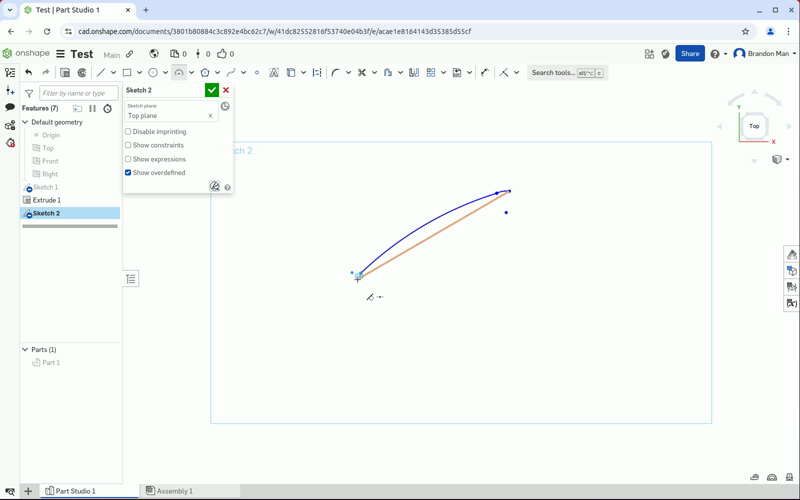
mouse_move(358, 276)
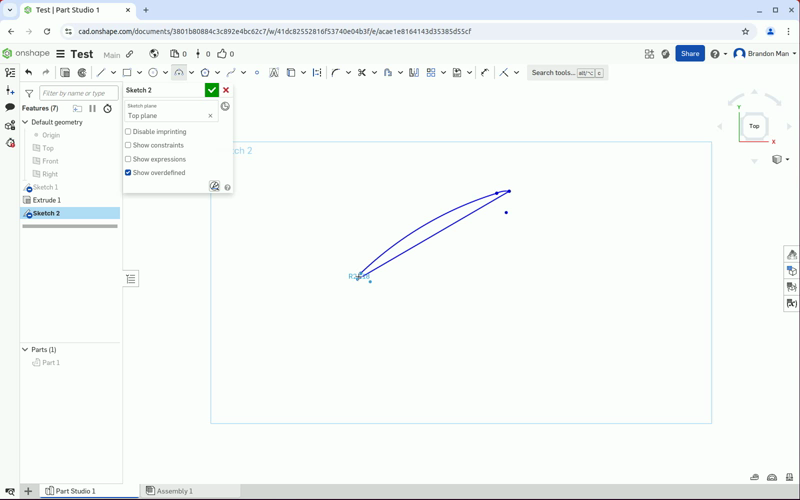
scroll(6)
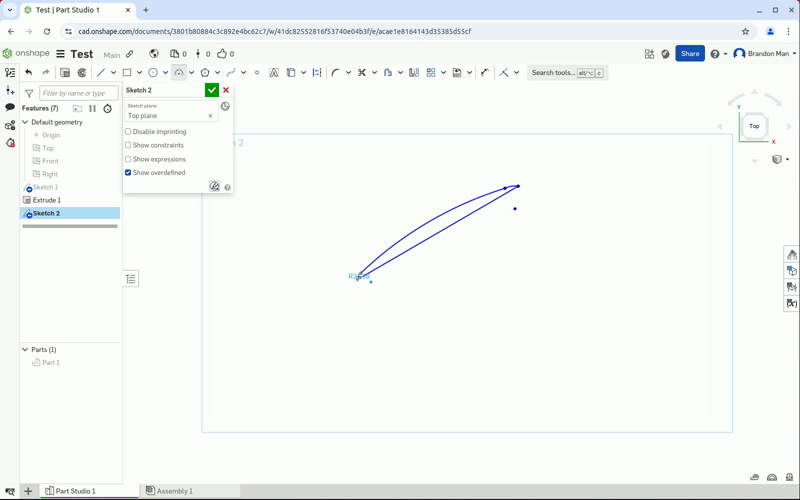
scroll(6)
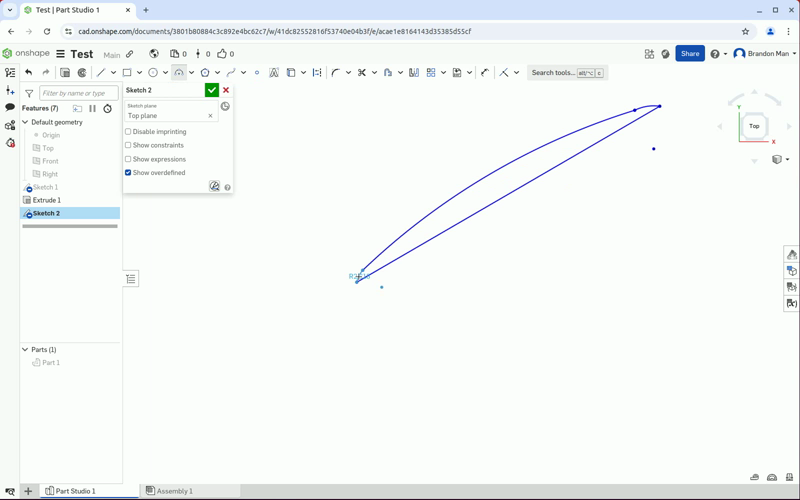
scroll(6)
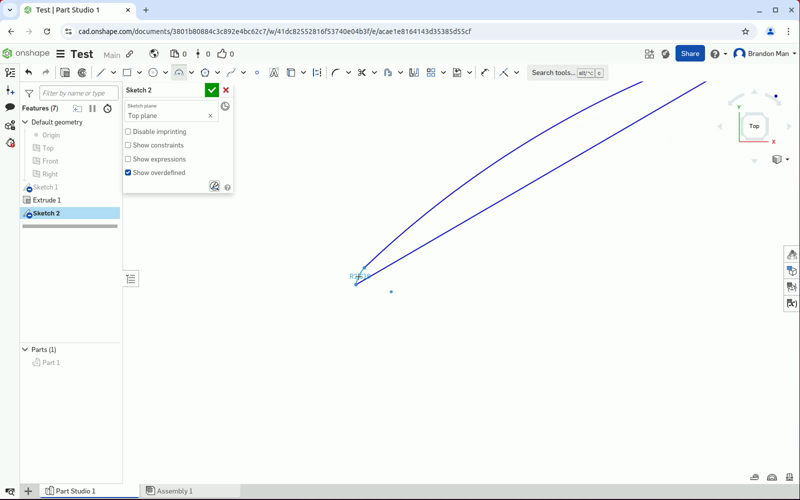
scroll(6)
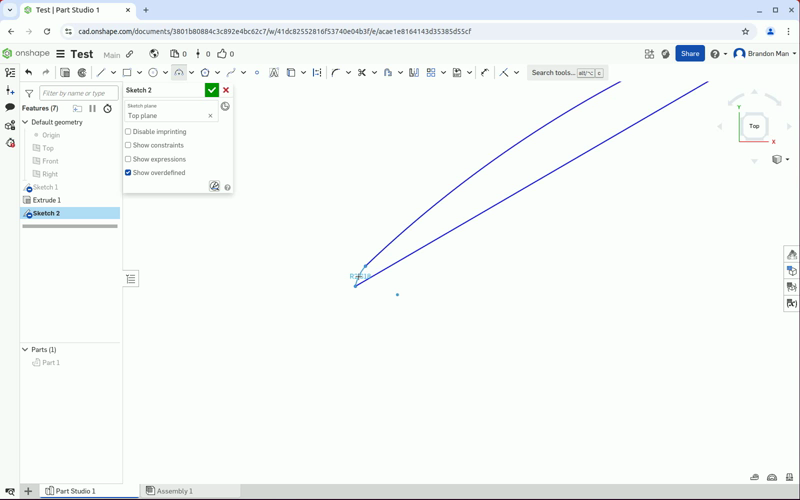
scroll(6)
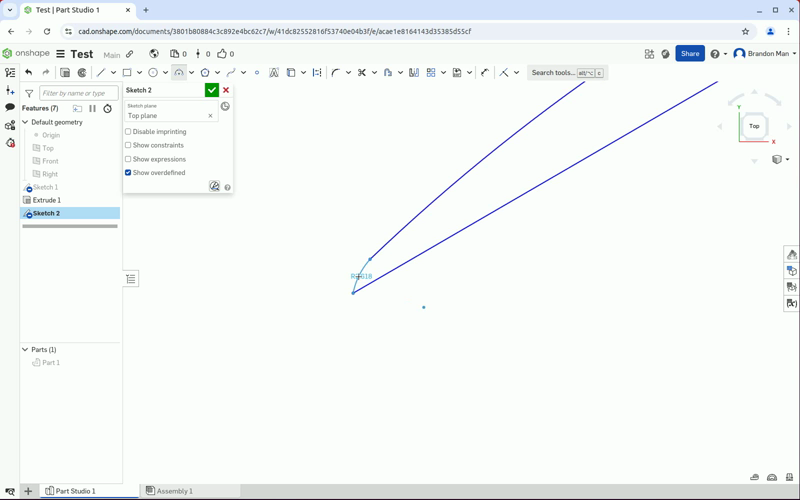
scroll(6)
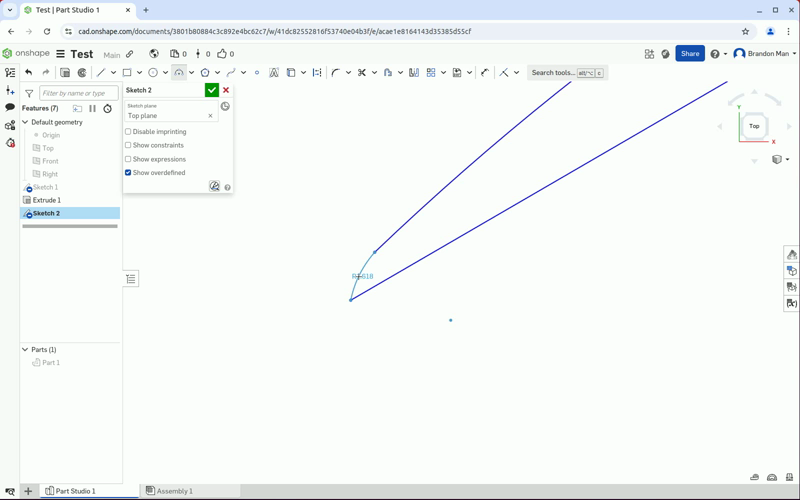
scroll(6)
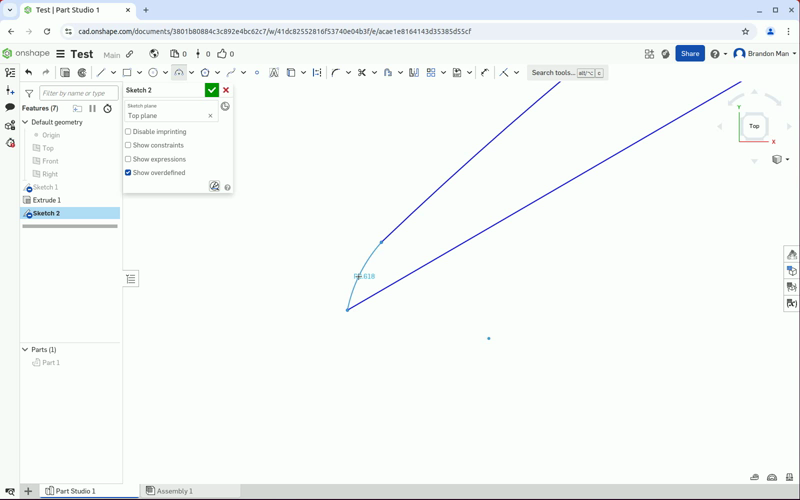
click(358, 276)
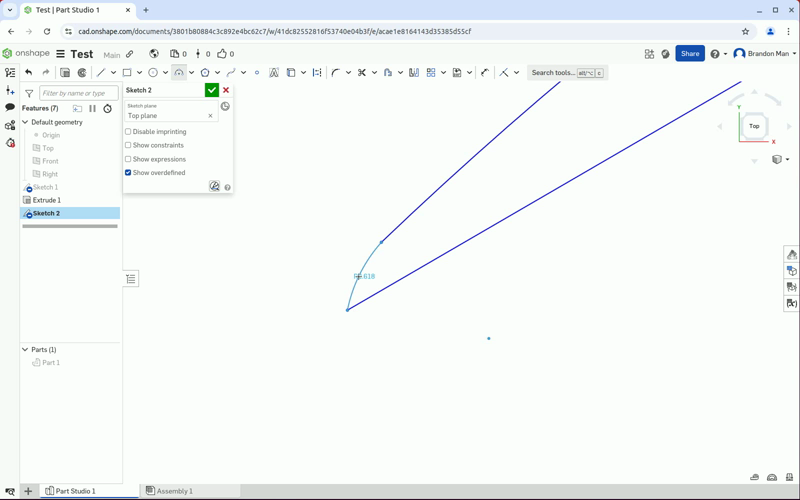
scroll(-6)
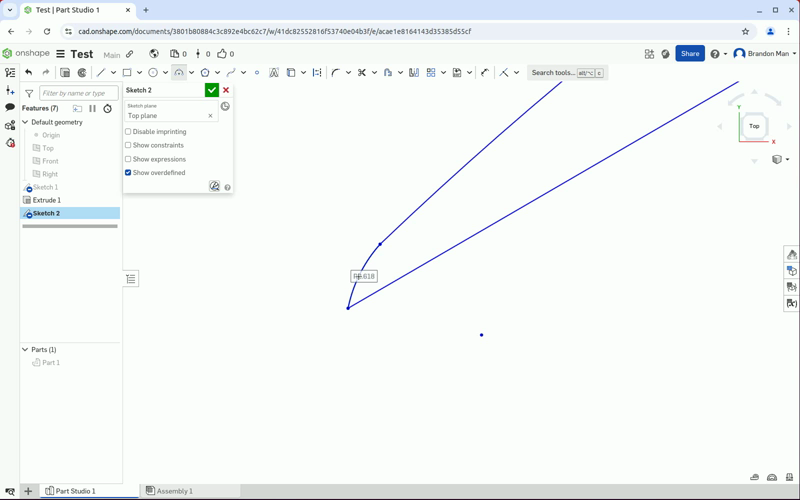
scroll(-6)
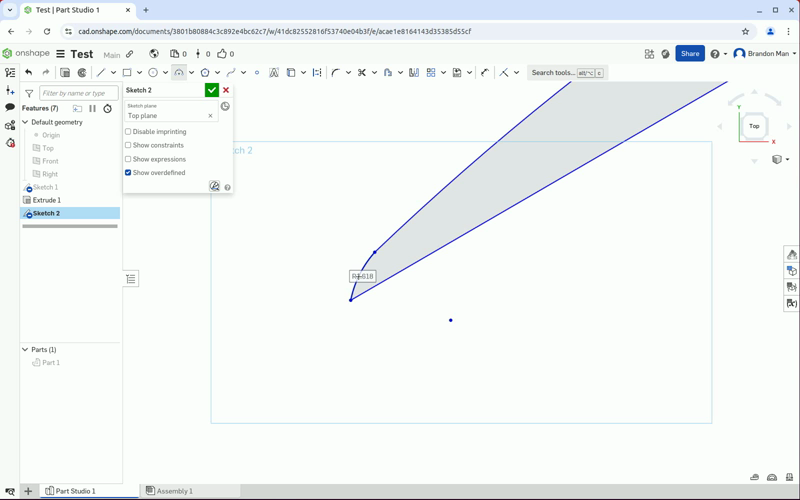
scroll(-6)
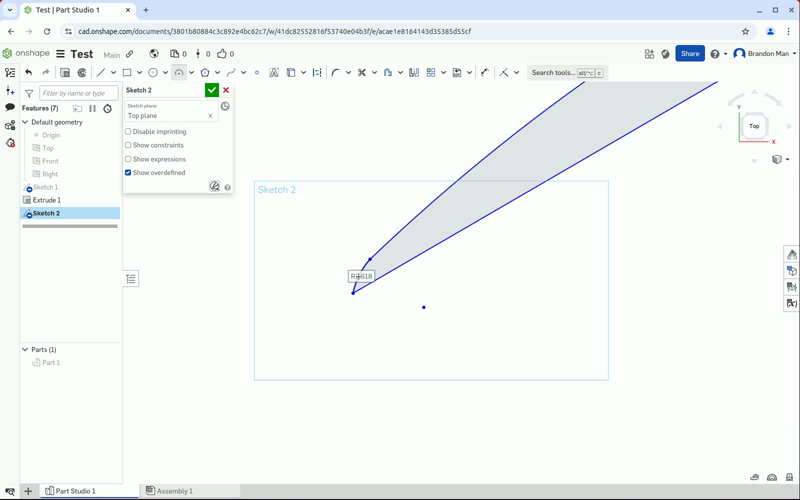
scroll(-6)
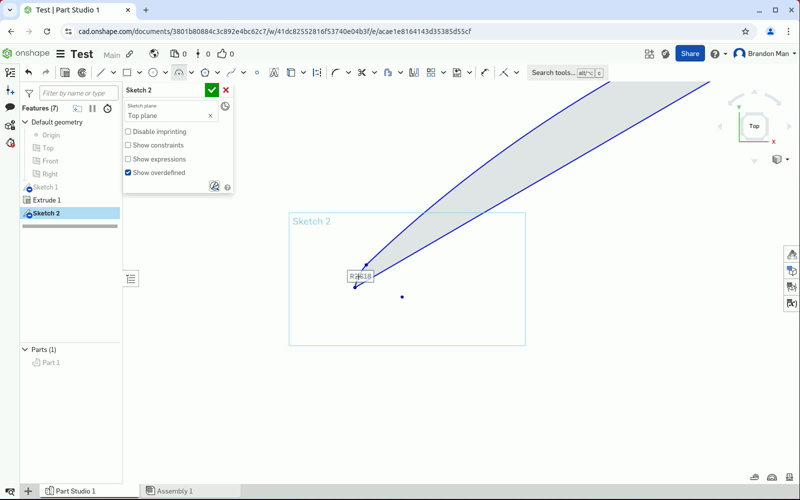
scroll(-6)
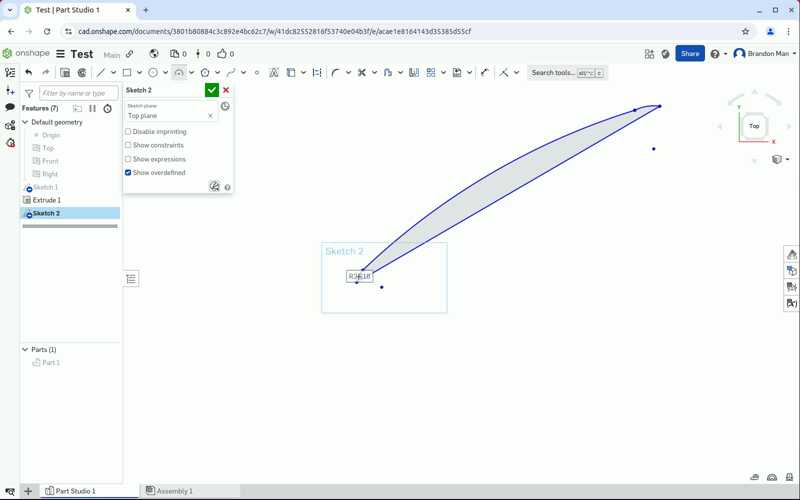
scroll(-6)
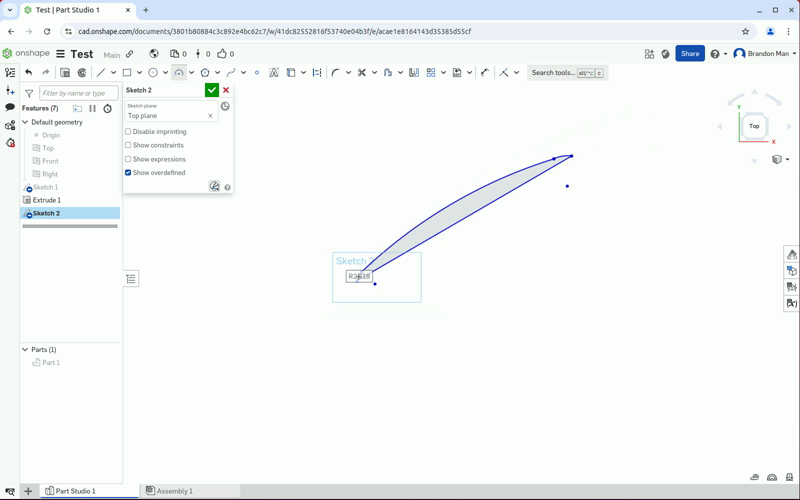
scroll(-6)
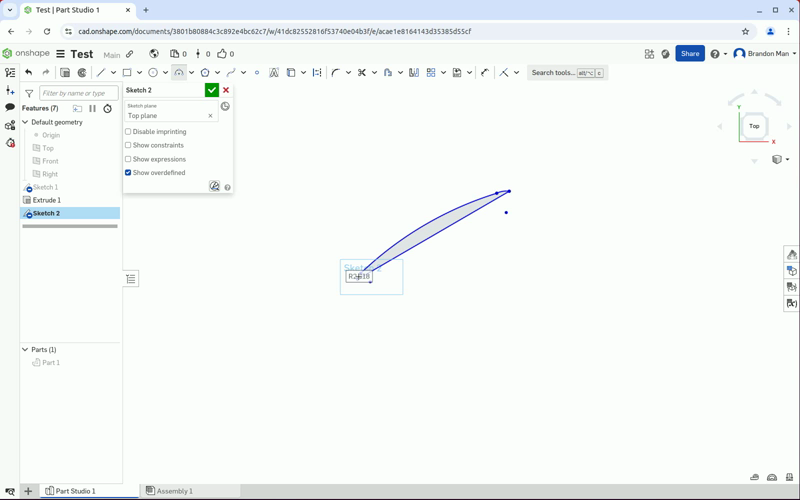
key_up(shift)
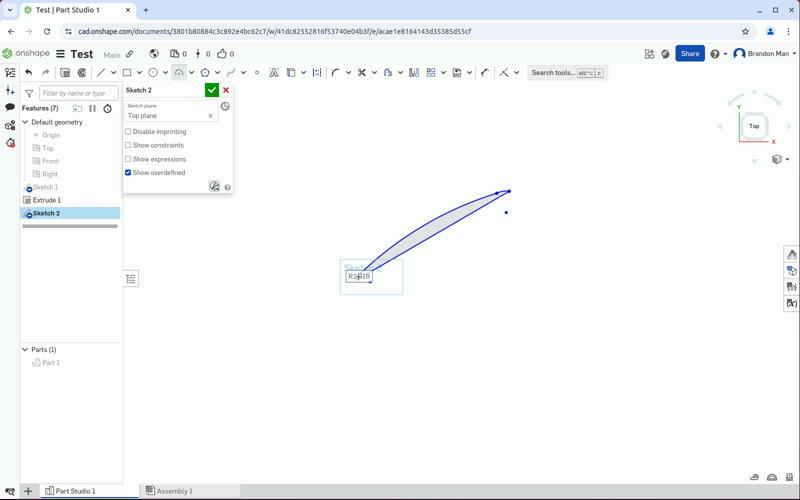
key(esc)
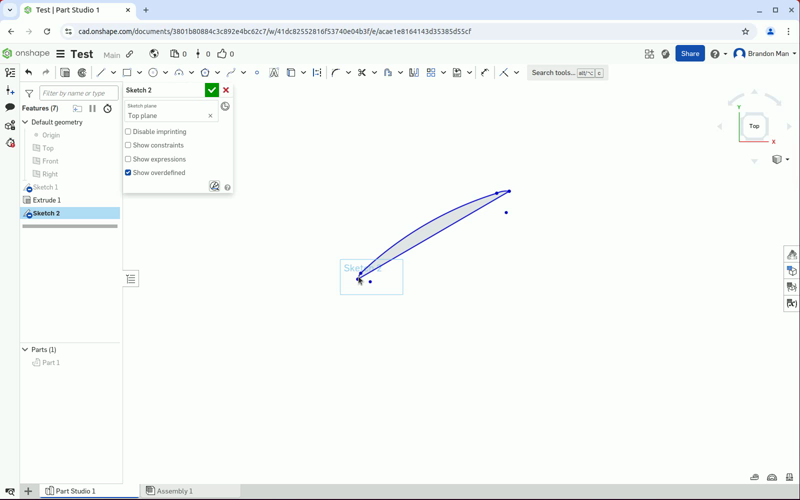
mouse_move(428, 236)
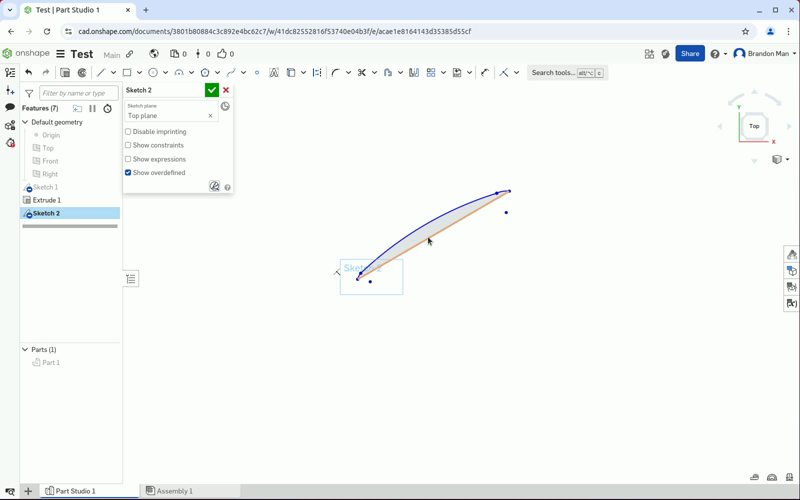
scroll(6)
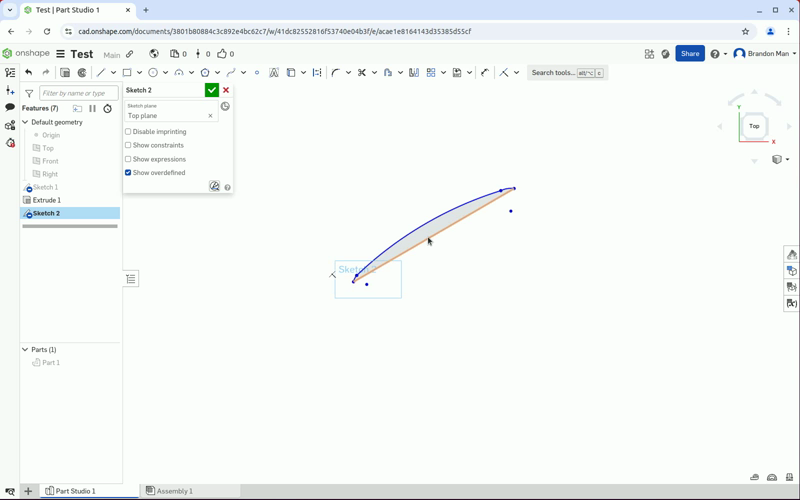
scroll(6)
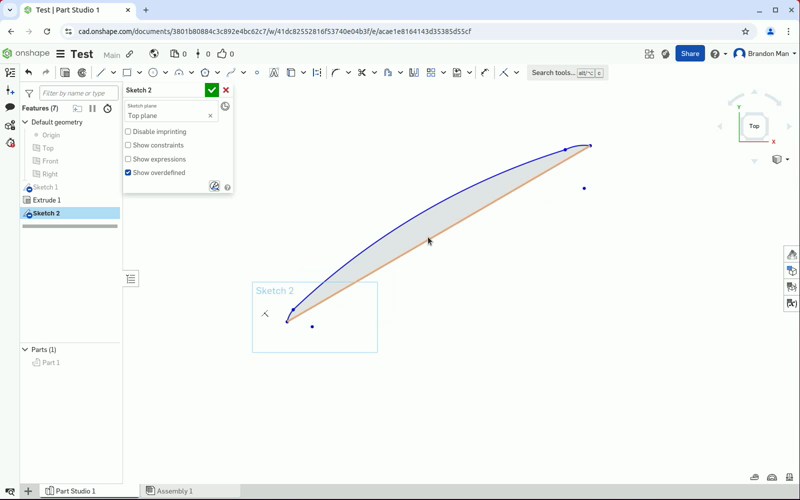
scroll(6)
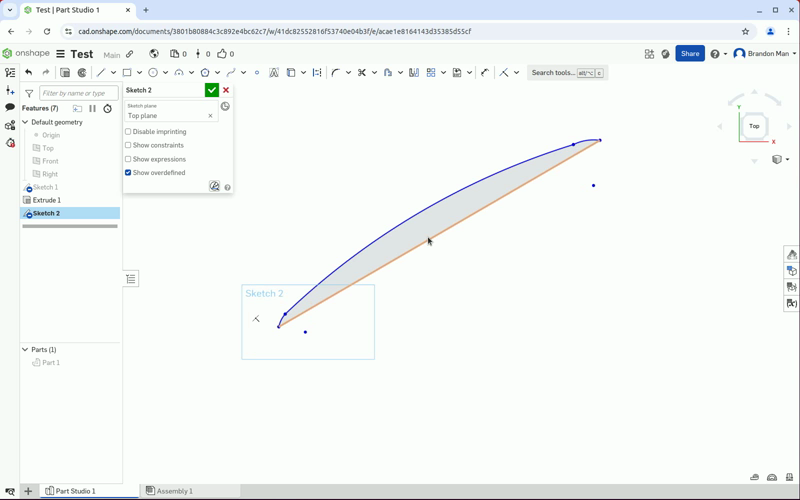
scroll(6)
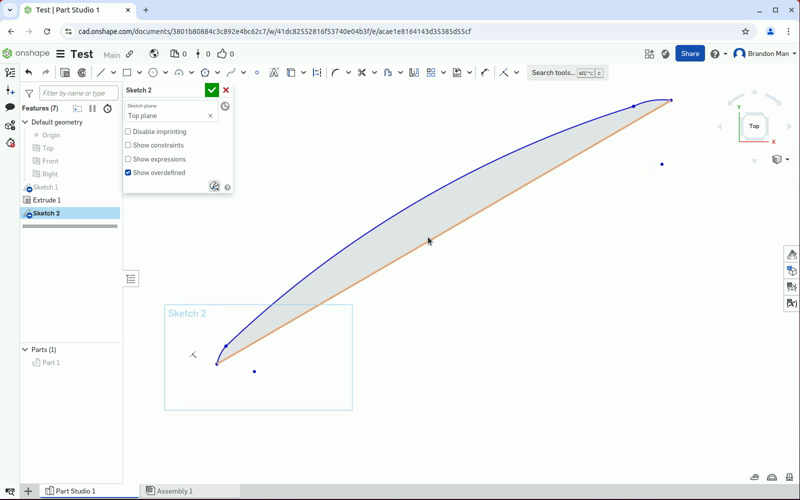
scroll(6)
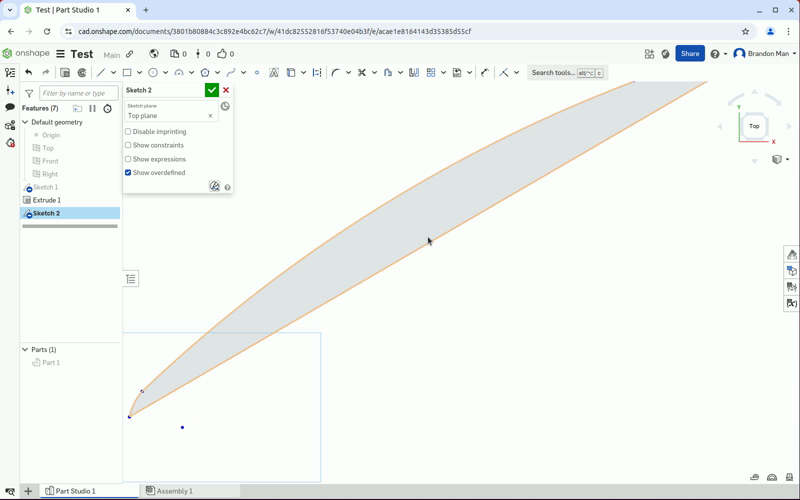
scroll(6)
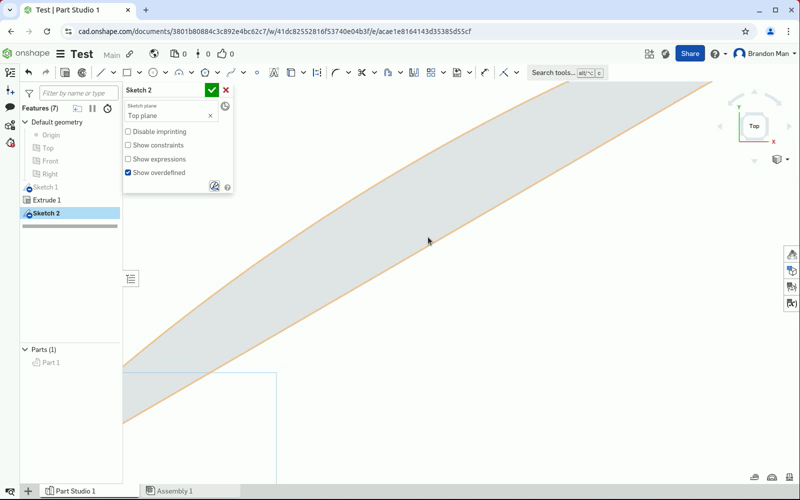
scroll(6)
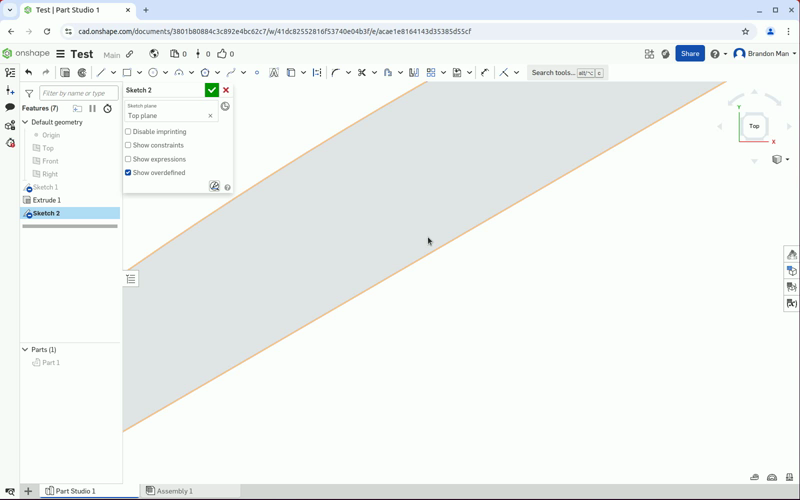
click(428, 236)
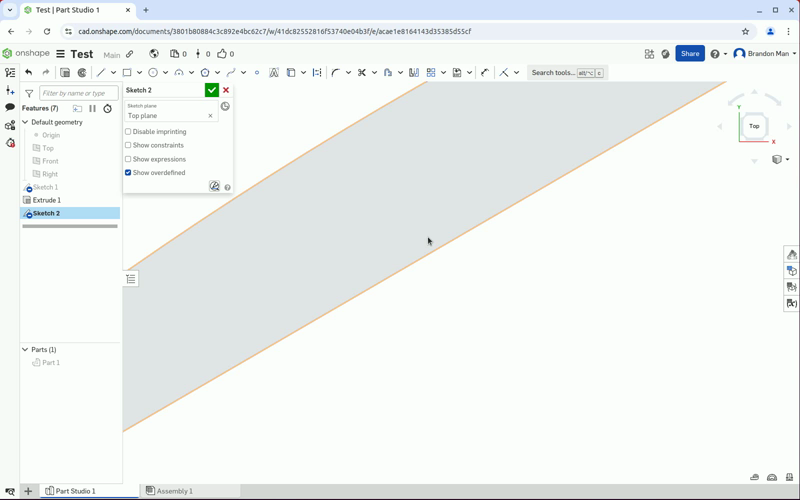
scroll(-6)
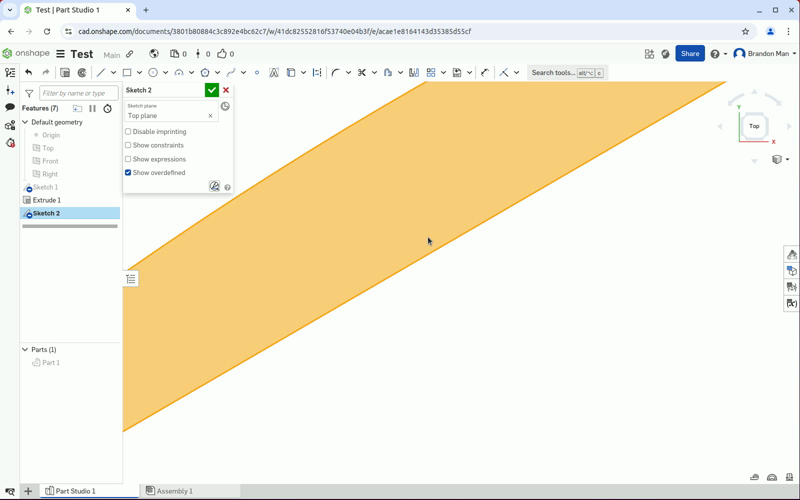
scroll(-6)
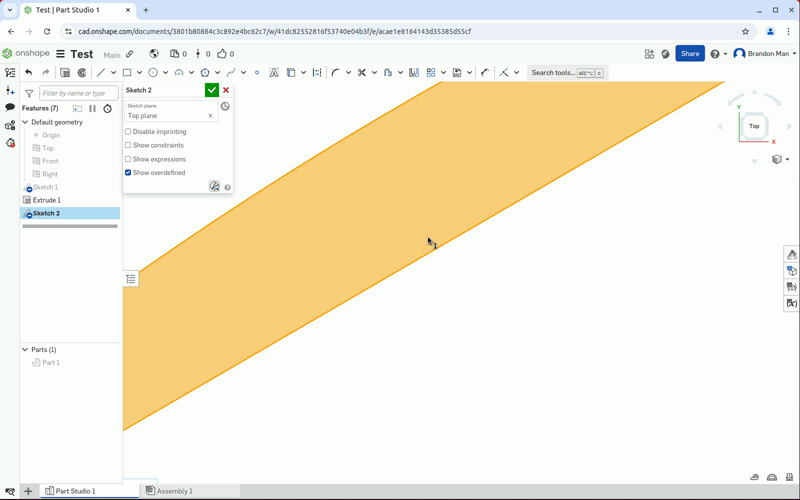
scroll(-6)
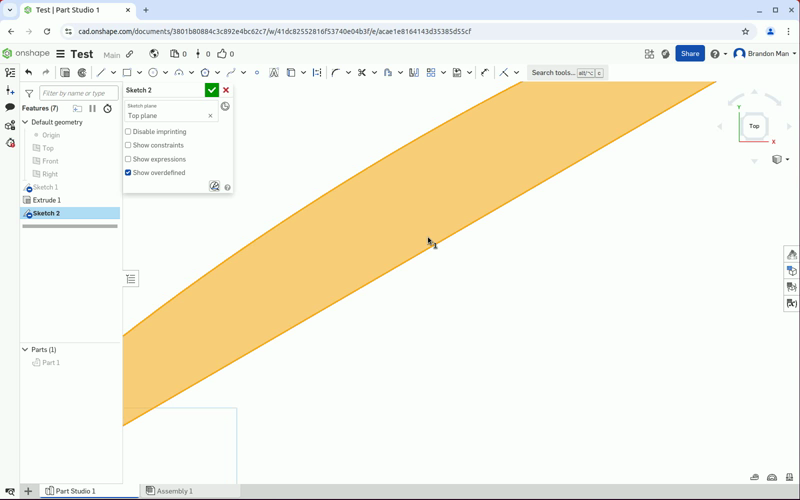
scroll(-6)
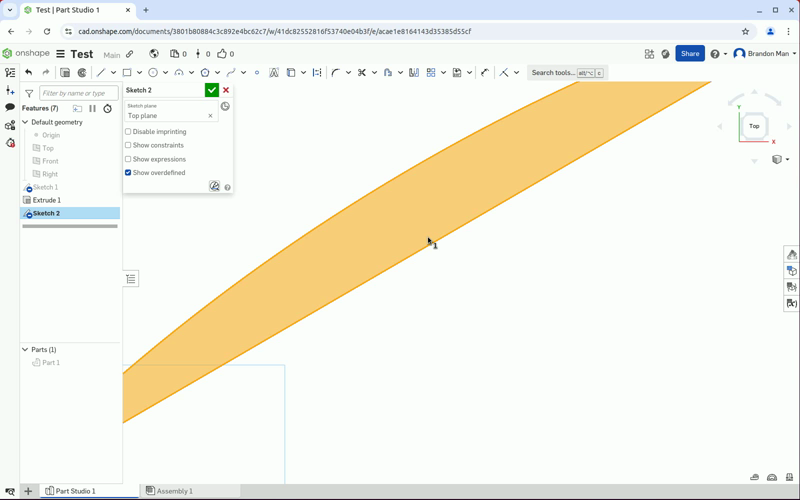
scroll(-6)
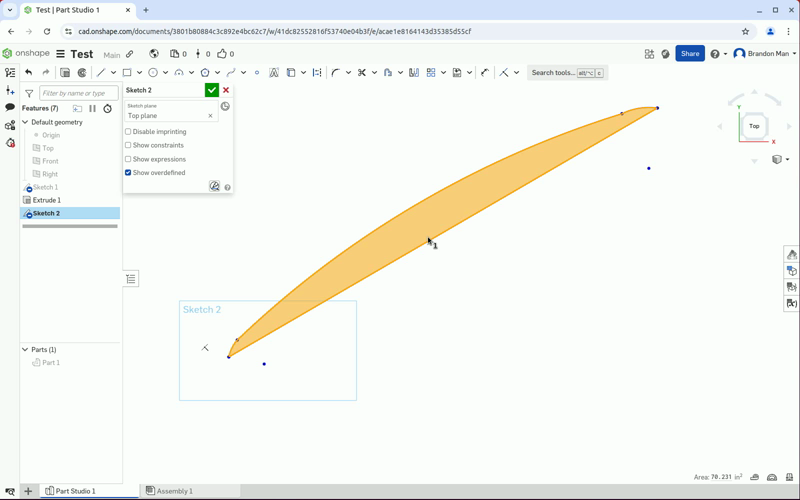
scroll(-6)
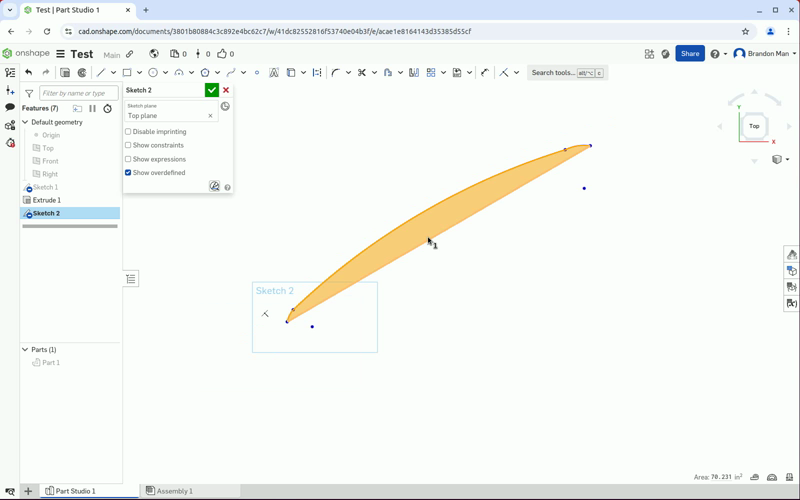
scroll(-6)
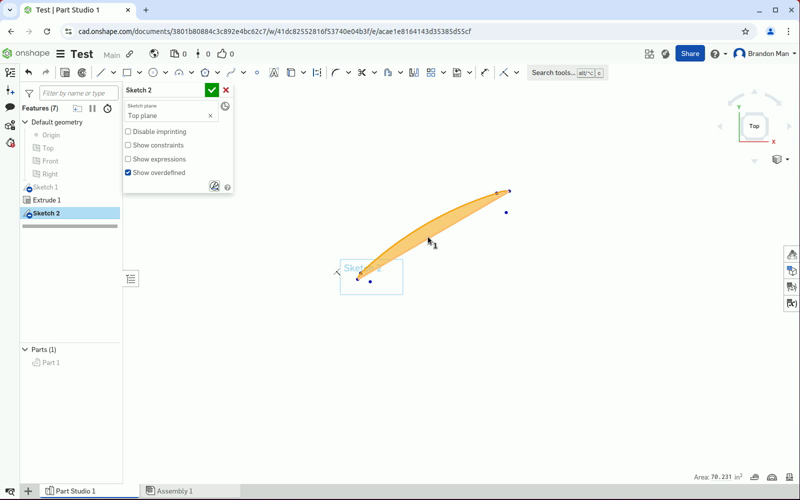
mouse_move(73, 352)
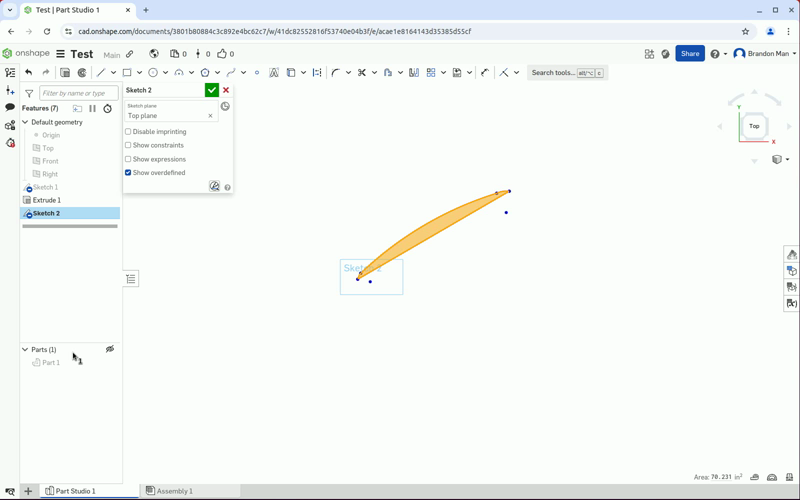
key(shift+y)
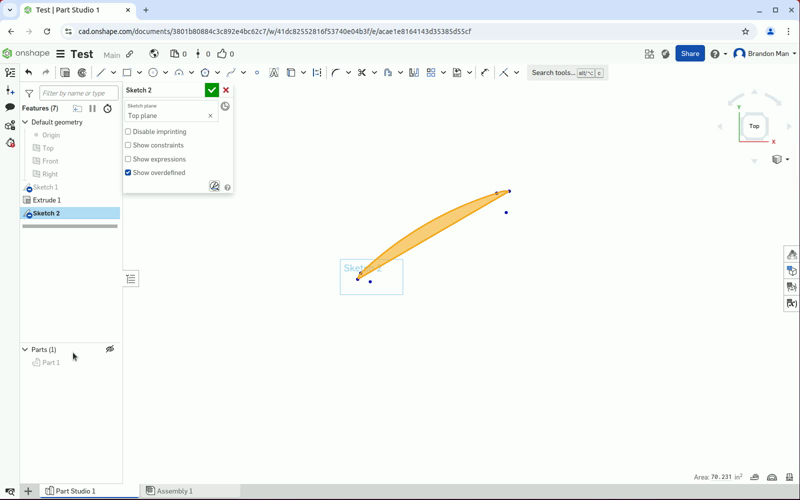
key(shift+e)
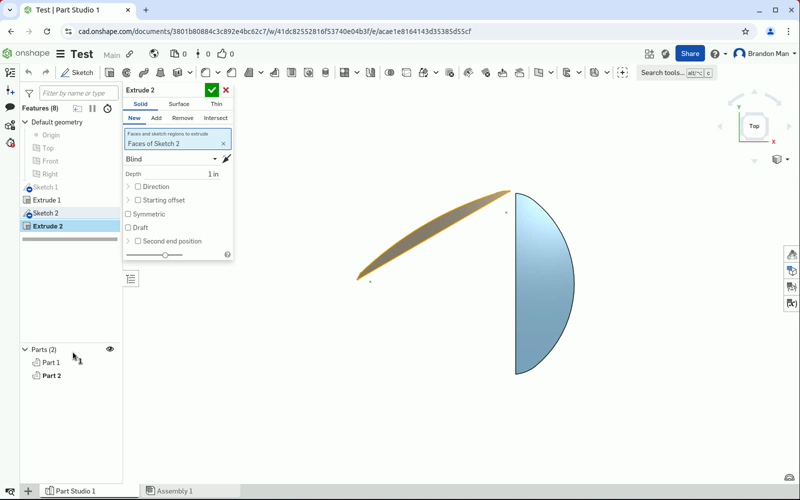
mouse_move(143, 106)
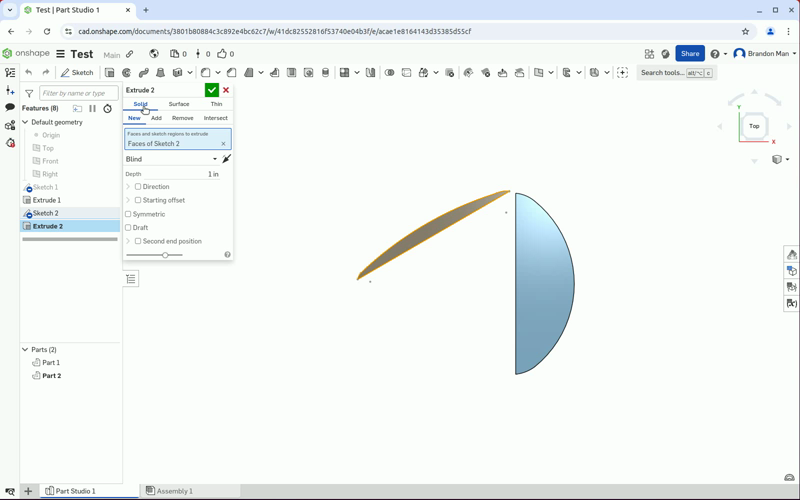
click(143, 106)
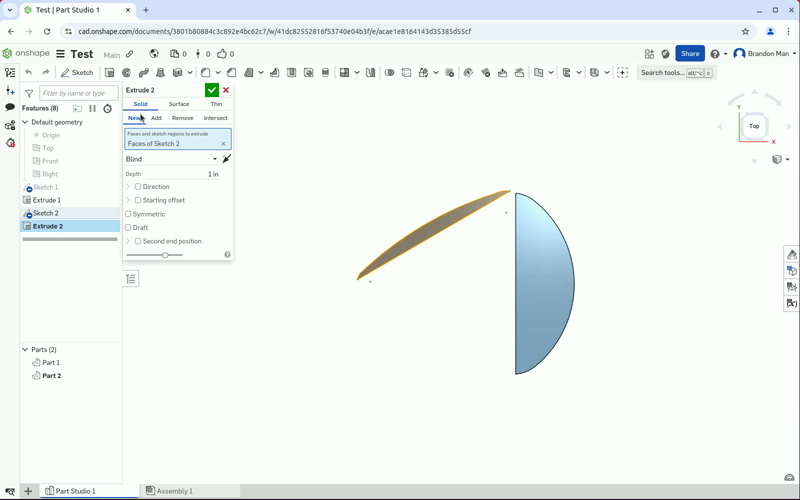
mouse_move(137, 120)
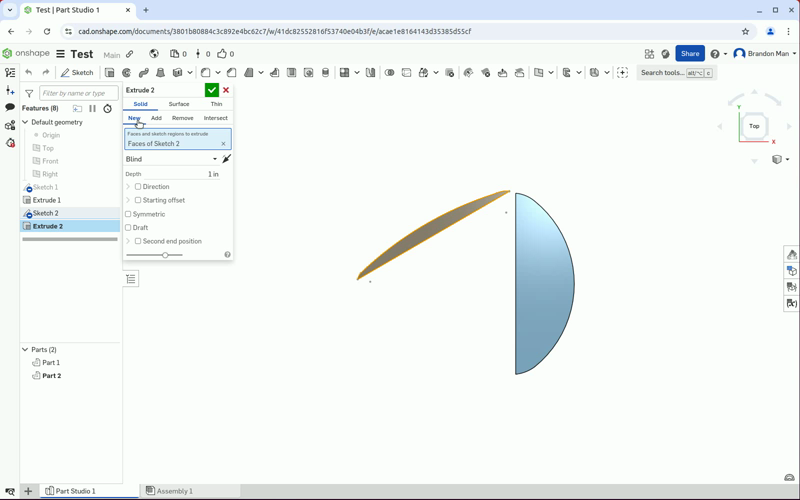
click(137, 120)
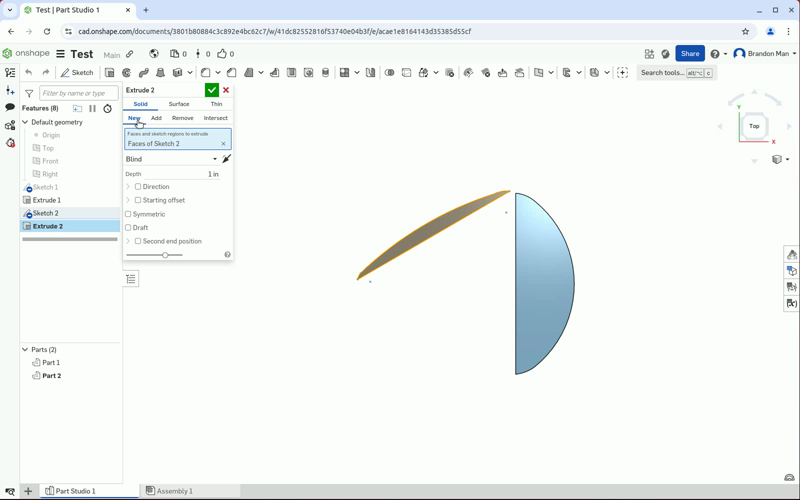
key(tab, 4)
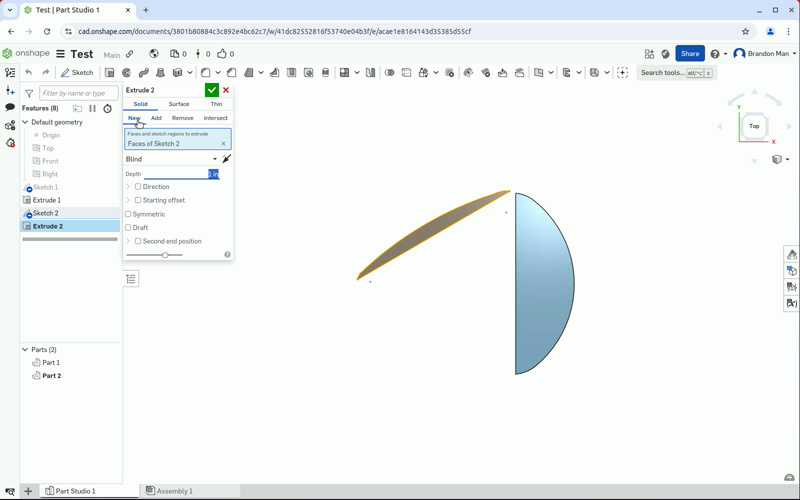
text(2.648)
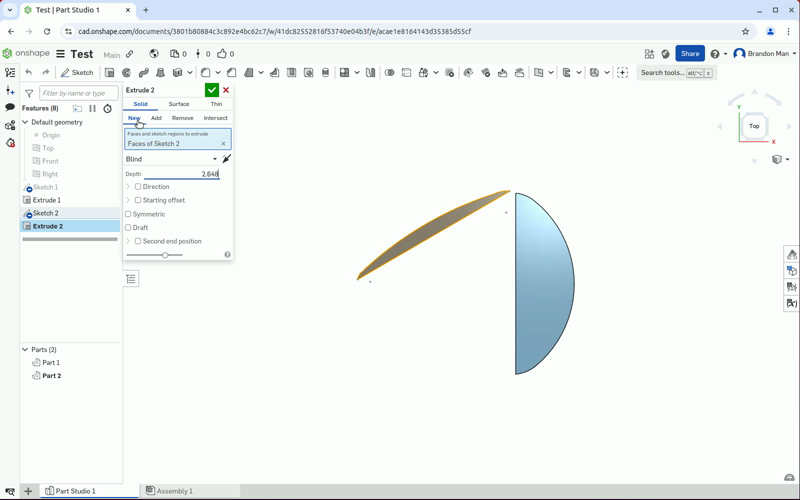
key(enter)
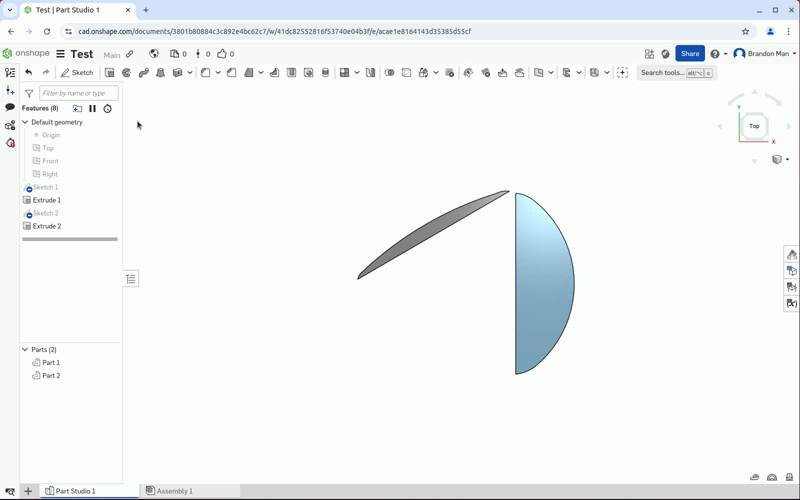
key(shift+h)
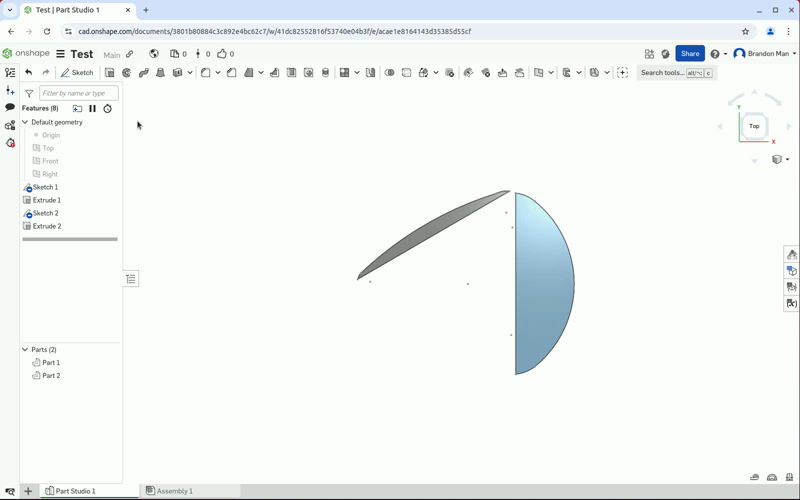
key(shift+h)
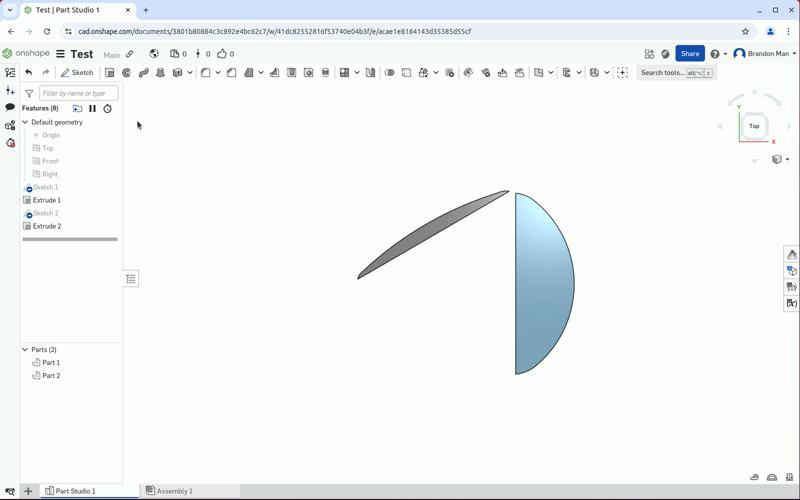
mouse_move(73, 189)
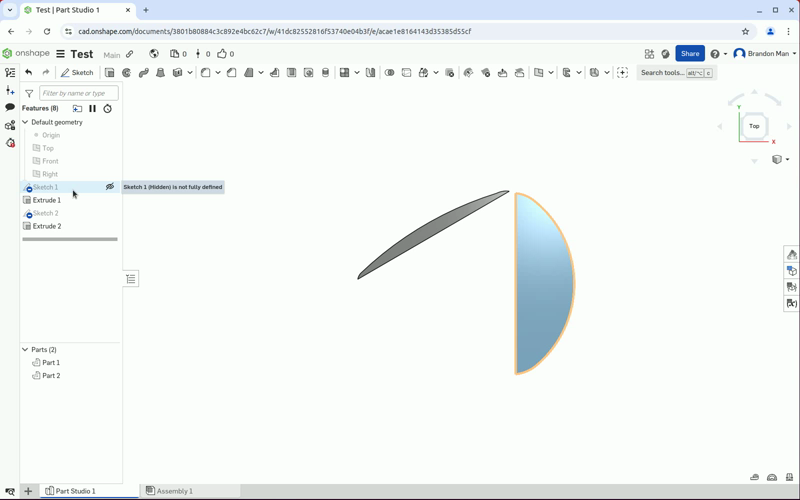
click(73, 189)
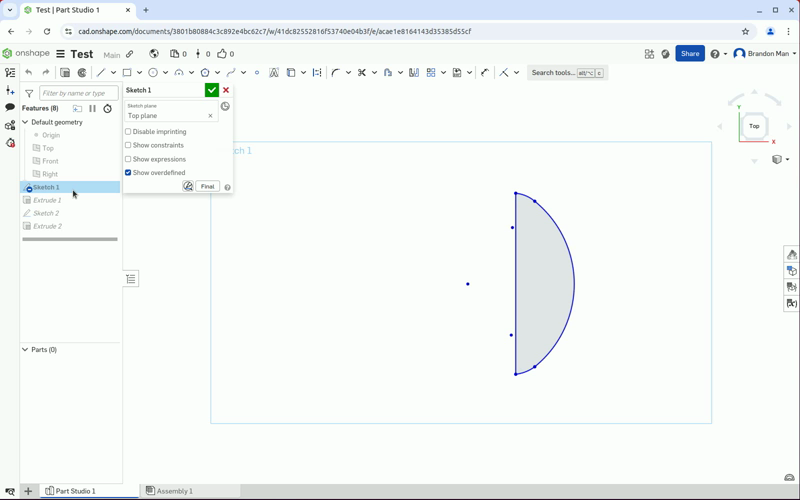
mouse_move(229, 92)
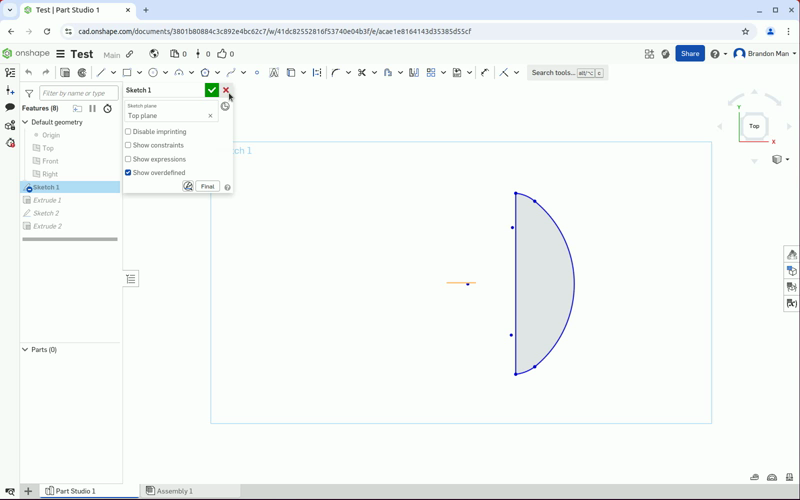
click(229, 92)
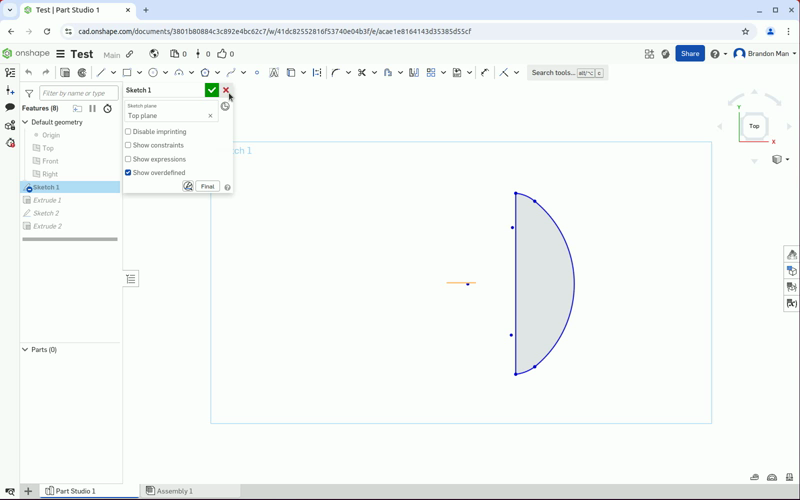
key(shift+s)
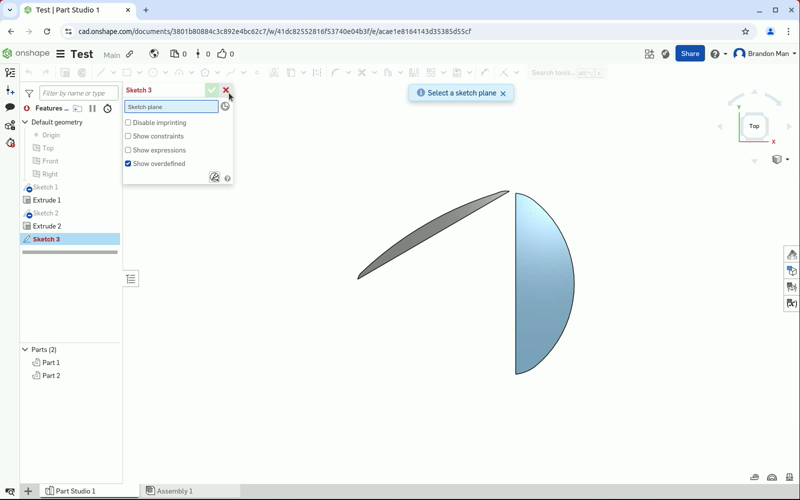
mouse_move(73, 150)
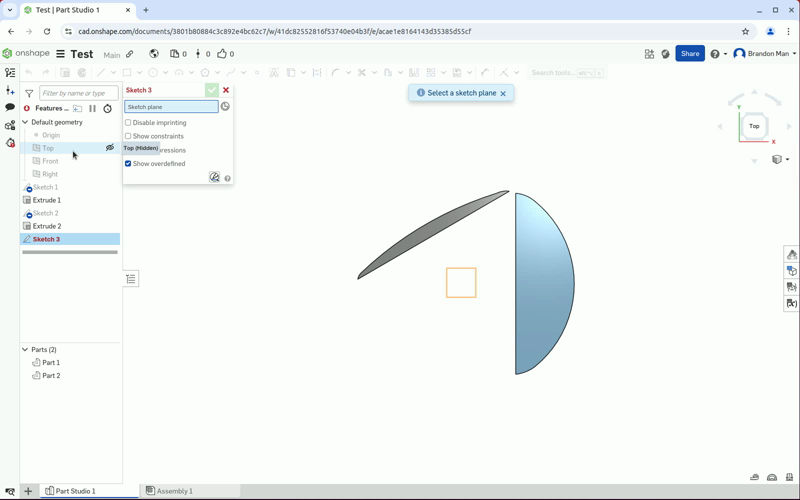
click(73, 150)
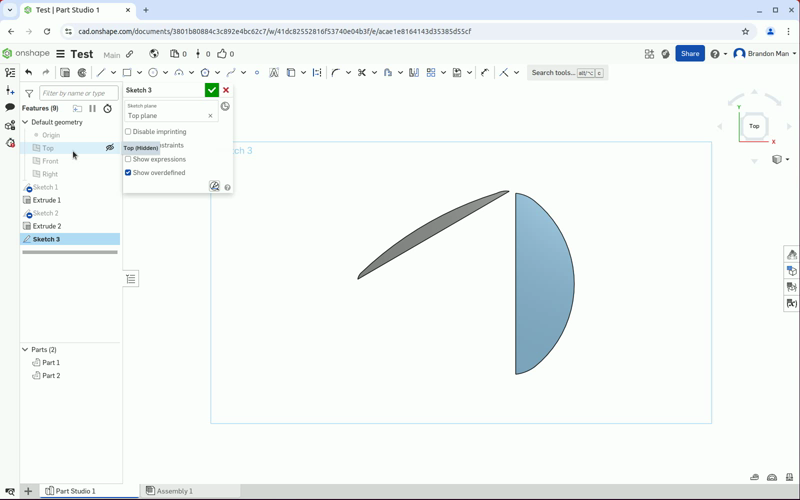
mouse_move(73, 352)
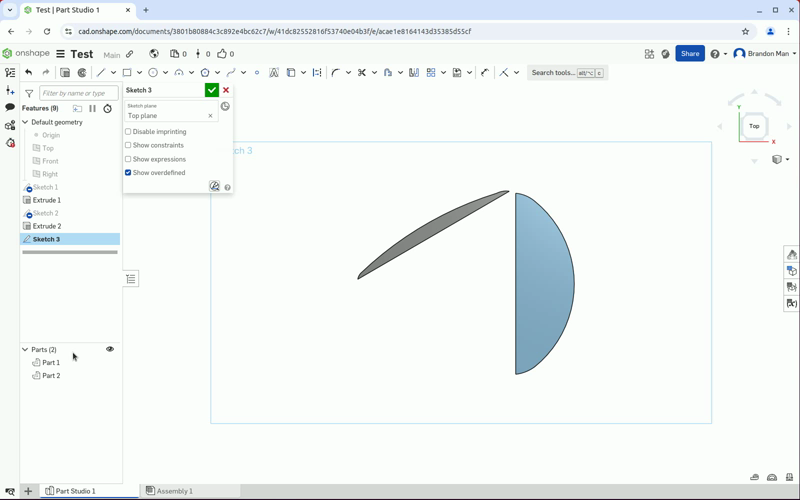
key(y)
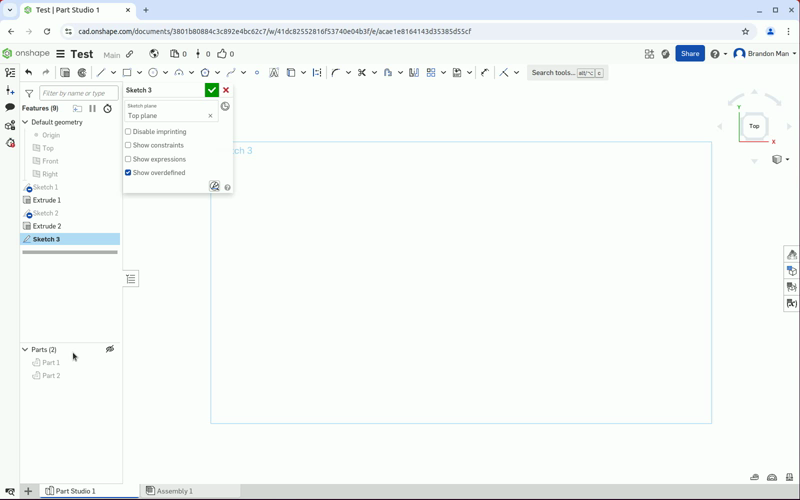
key(l)
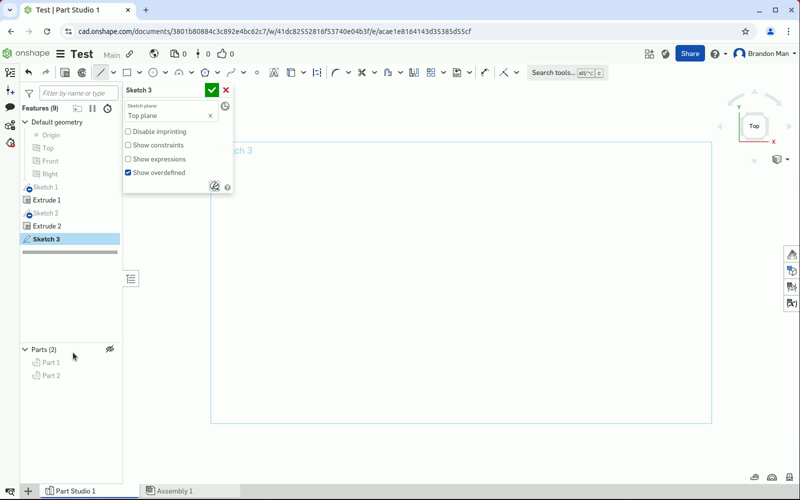
key_down(shift)
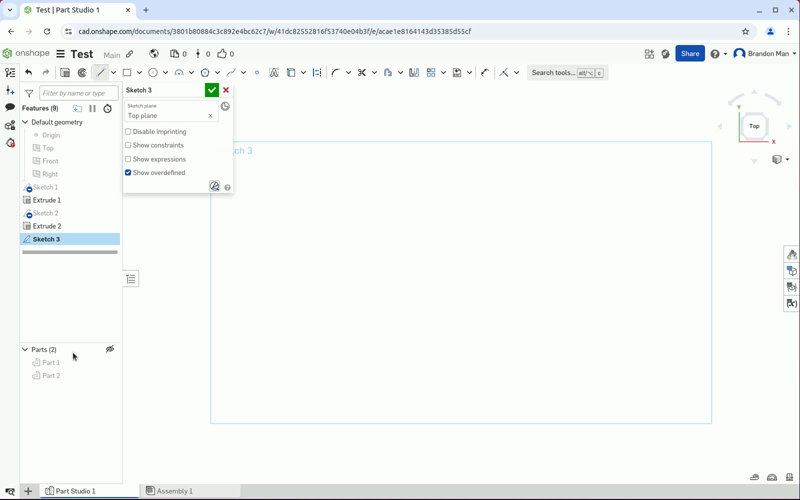
mouse_move(357, 286)
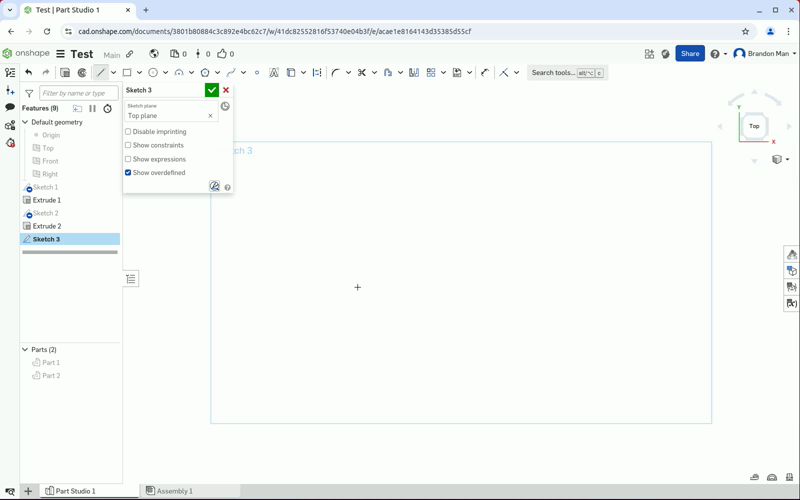
click(357, 286)
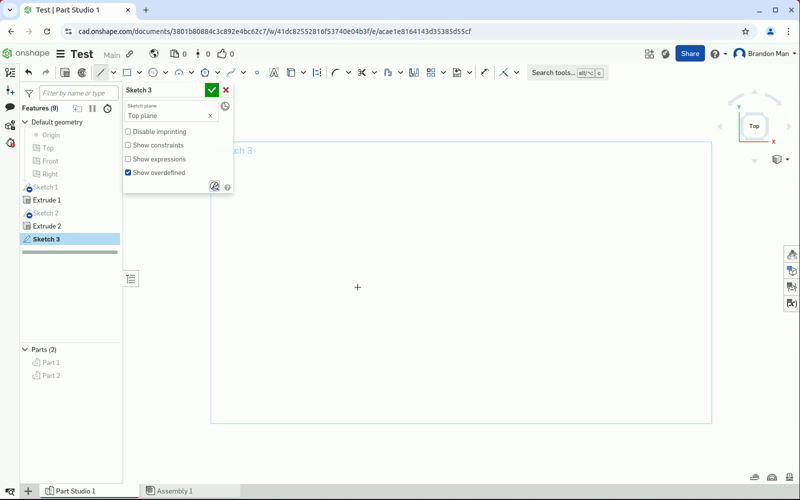
key_up(shift)
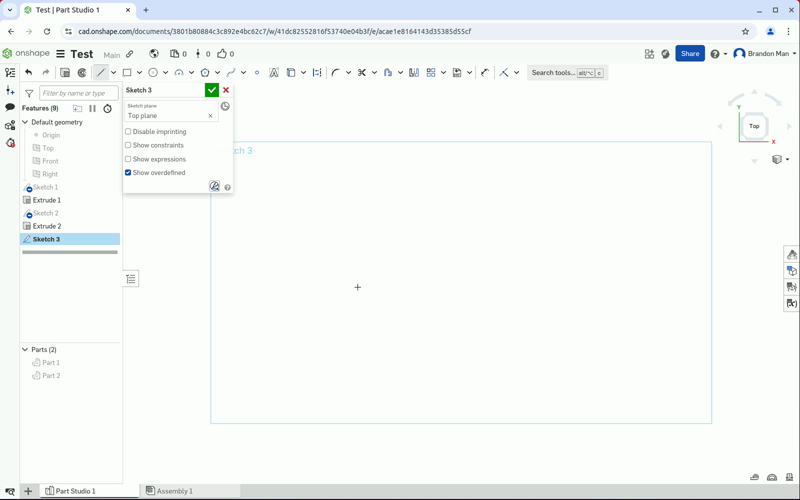
key_down(shift)
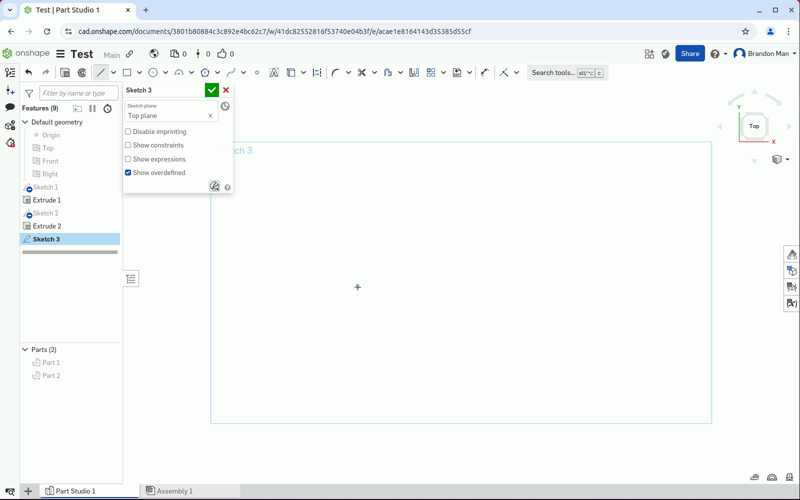
mouse_move(510, 374)
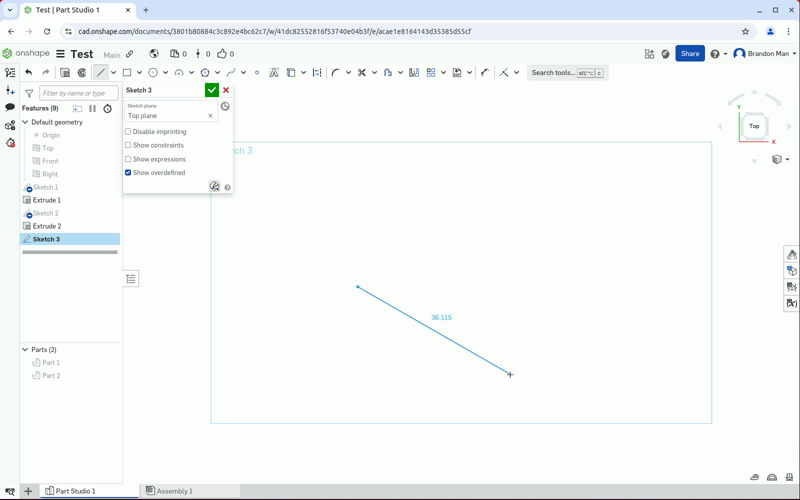
click(510, 374)
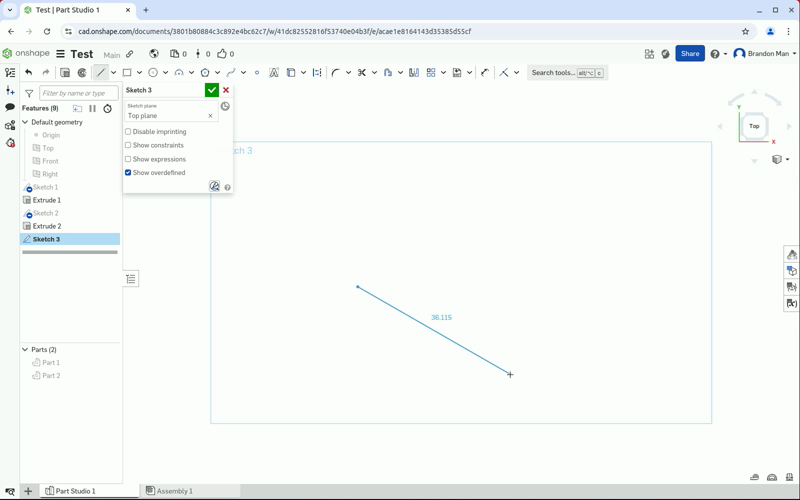
key_up(shift)
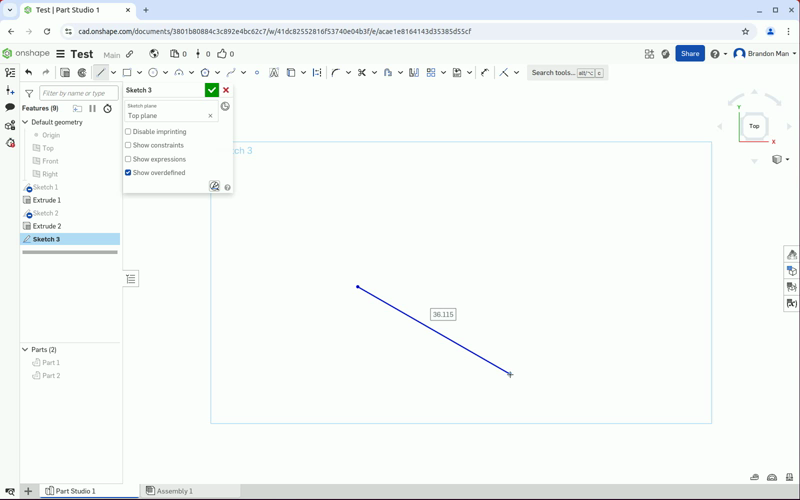
key(esc)
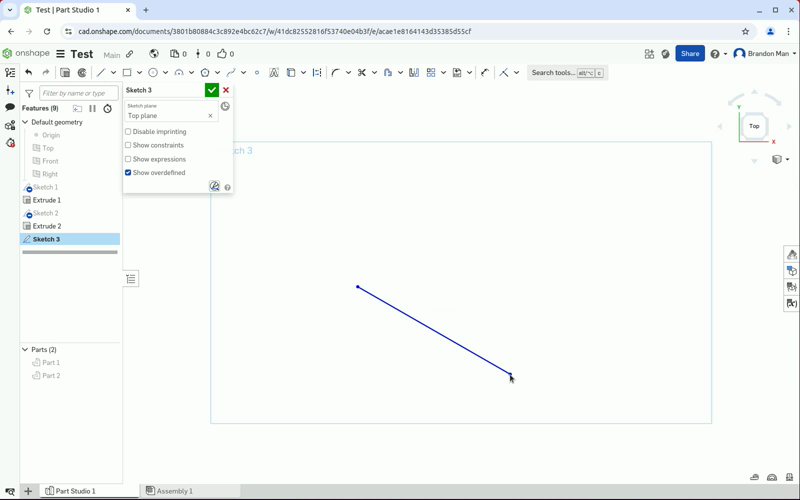
key(a)
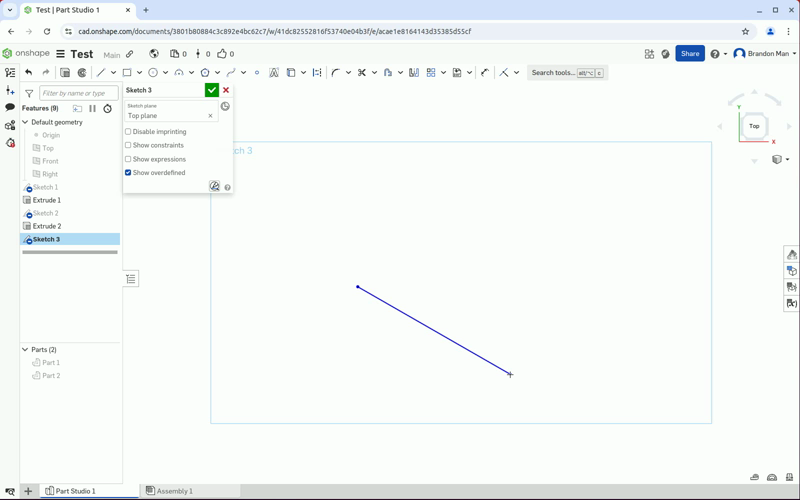
mouse_move(510, 374)
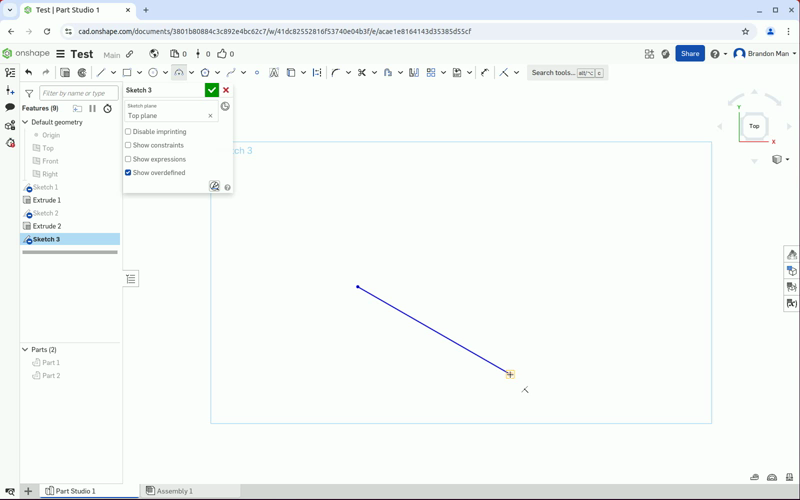
click(510, 374)
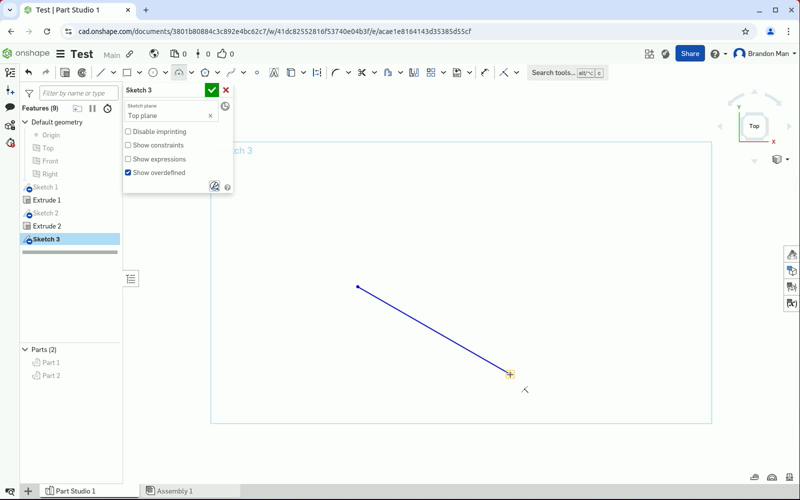
key_down(shift)
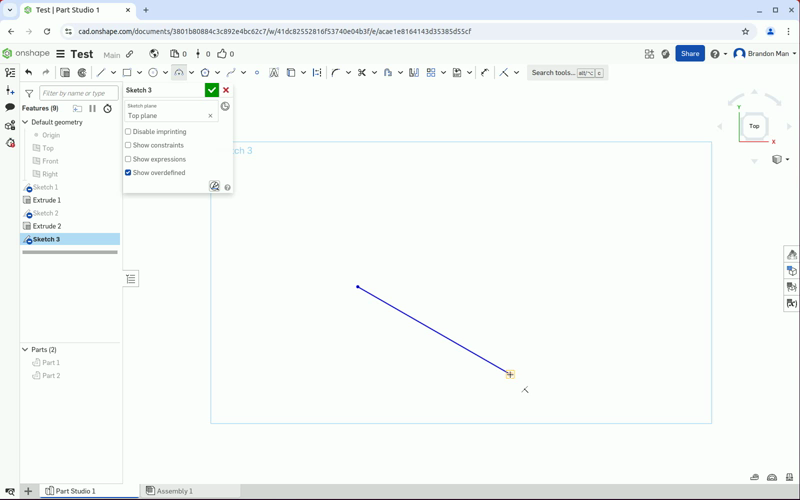
mouse_move(515, 374)
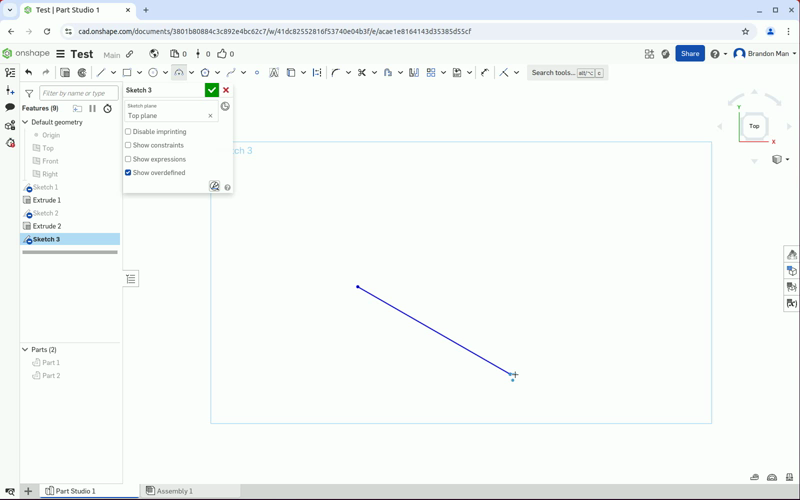
scroll(6)
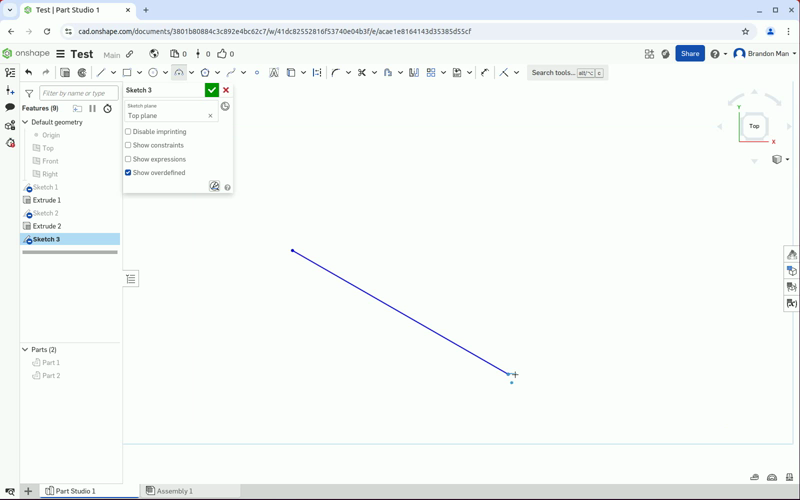
scroll(6)
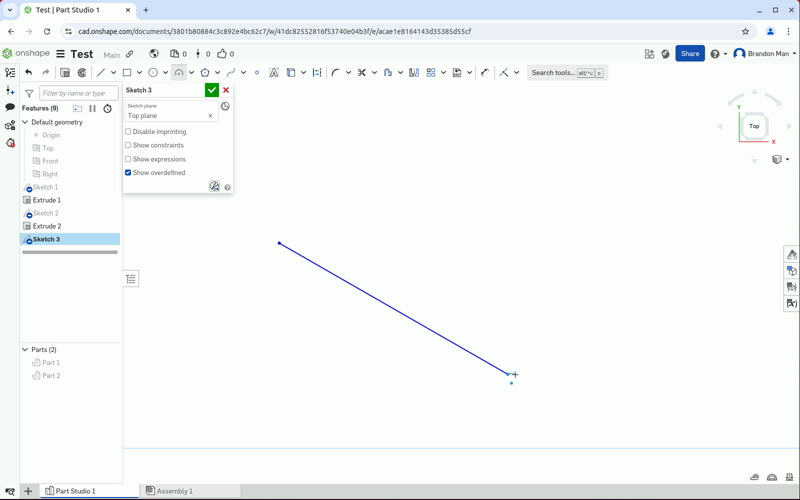
scroll(6)
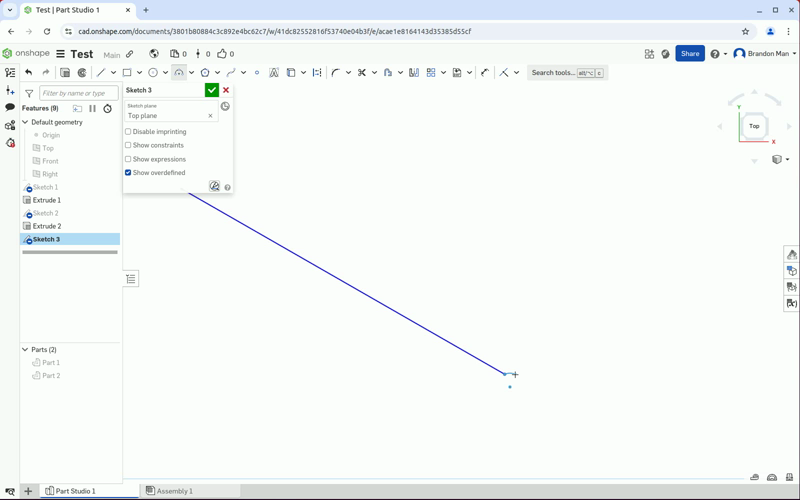
scroll(6)
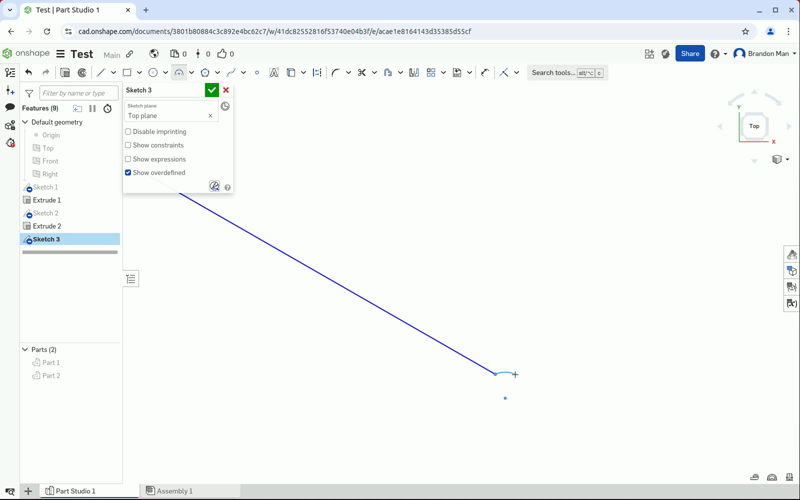
scroll(6)
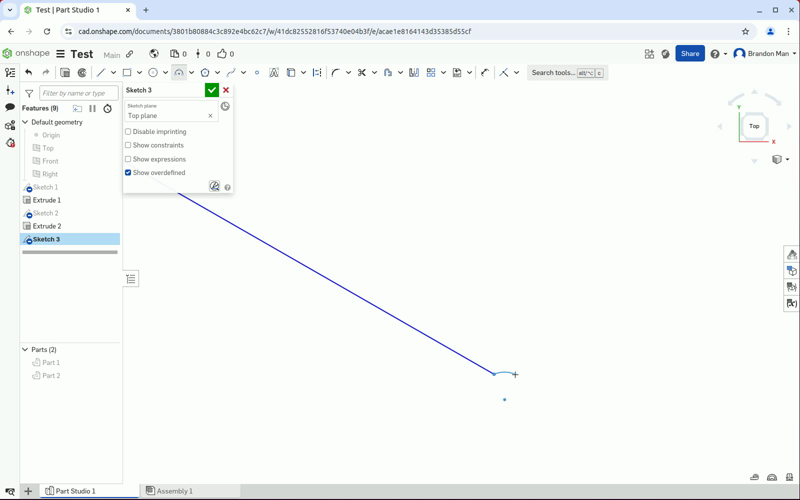
scroll(6)
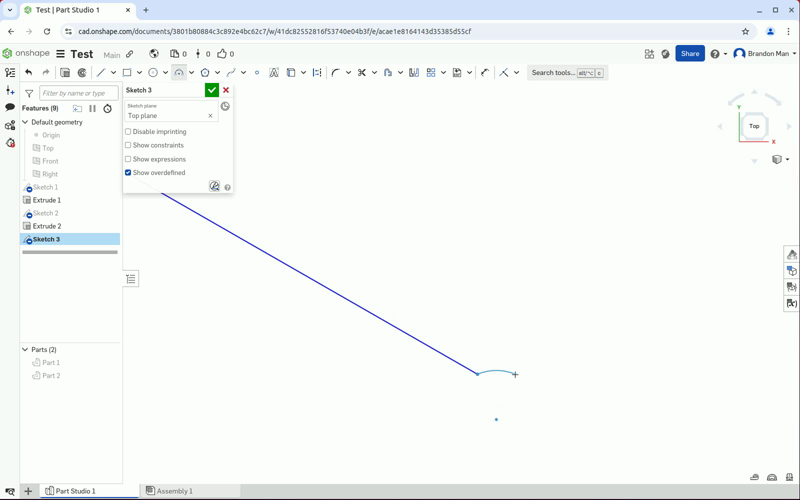
scroll(6)
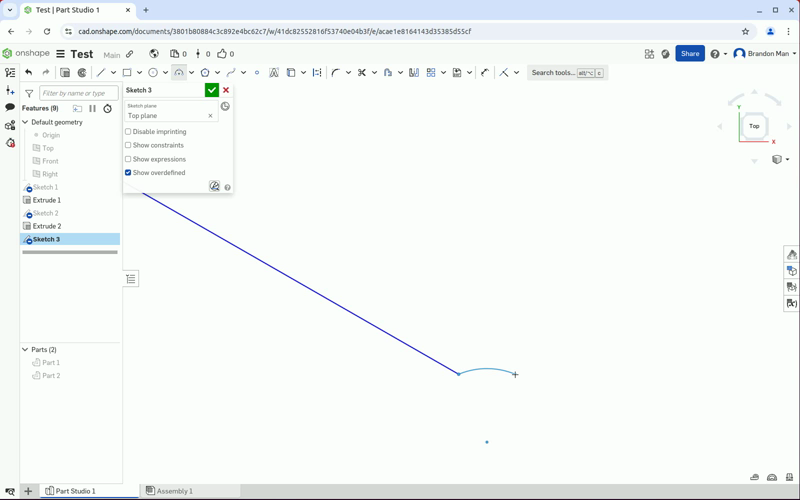
click(515, 374)
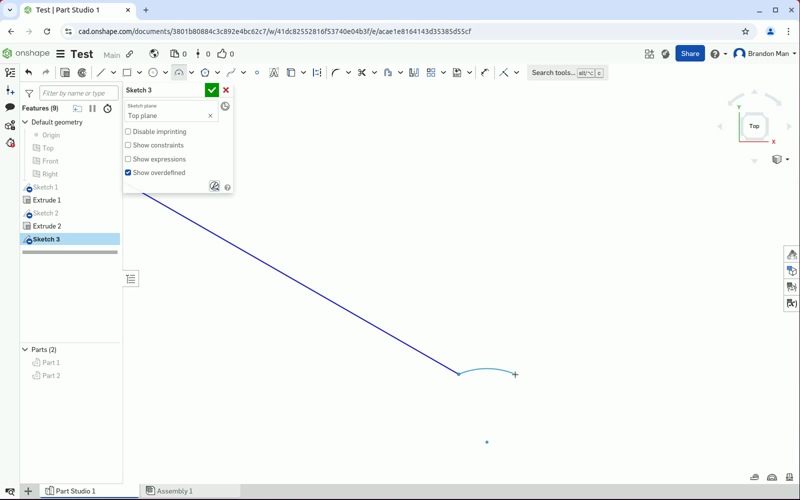
scroll(-6)
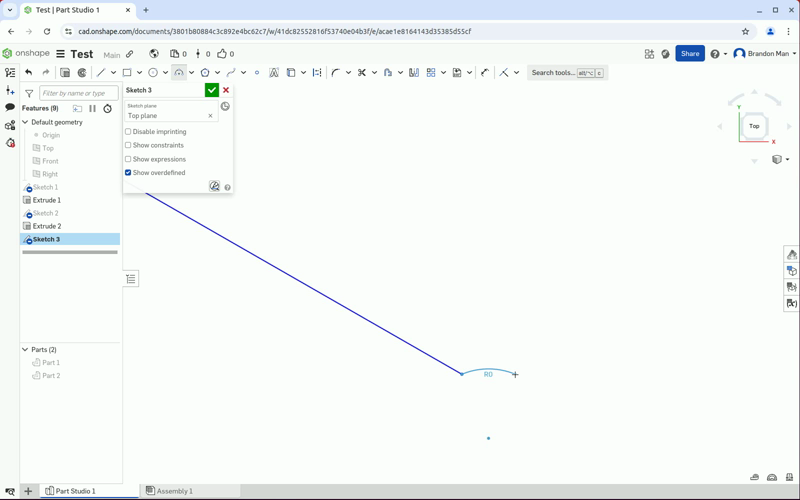
scroll(-6)
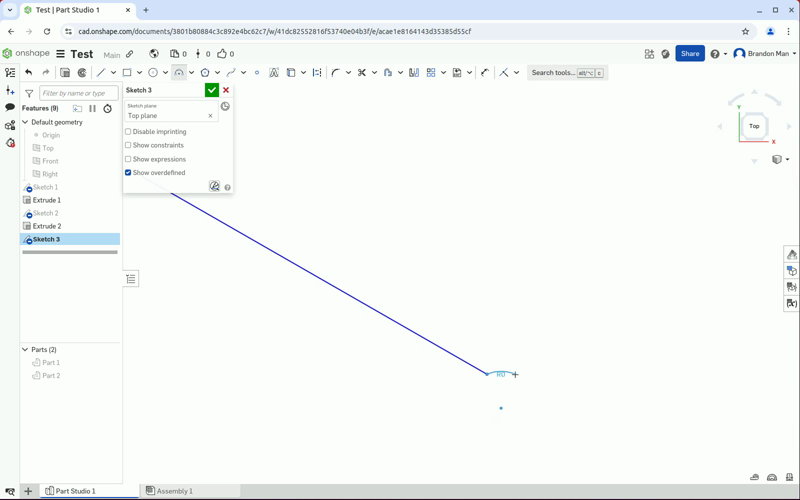
scroll(-6)
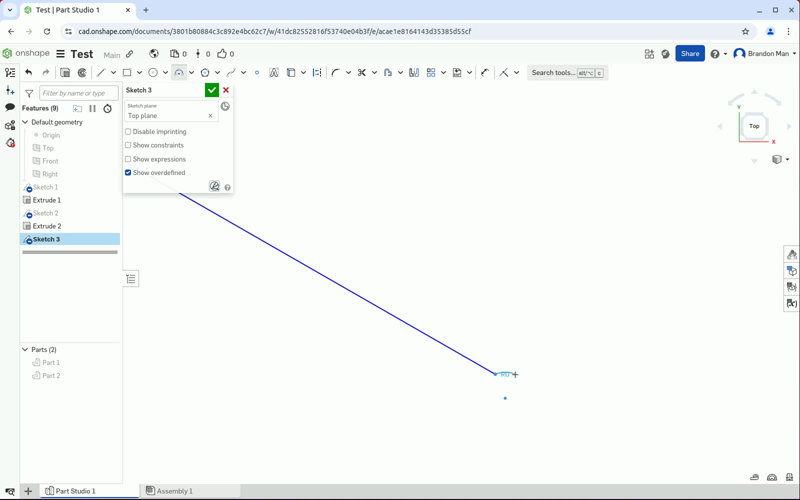
scroll(-6)
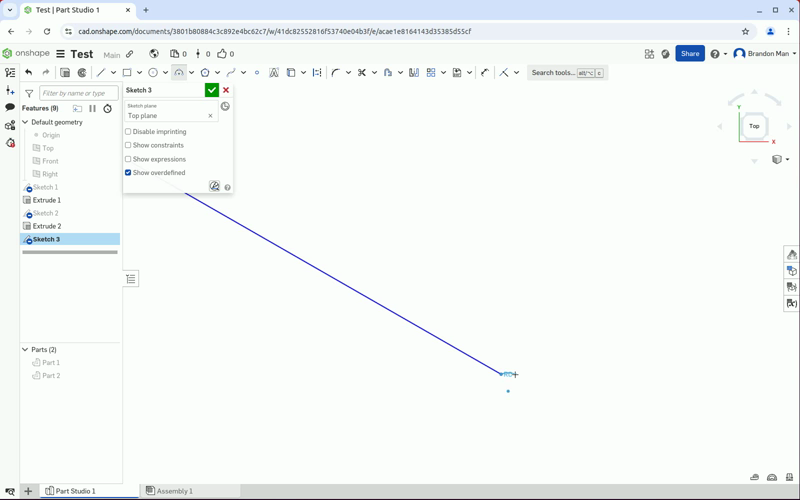
scroll(-6)
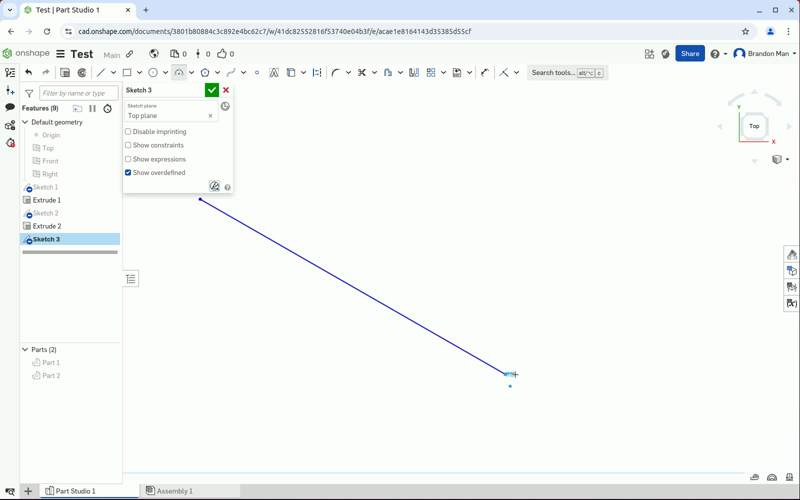
scroll(-6)
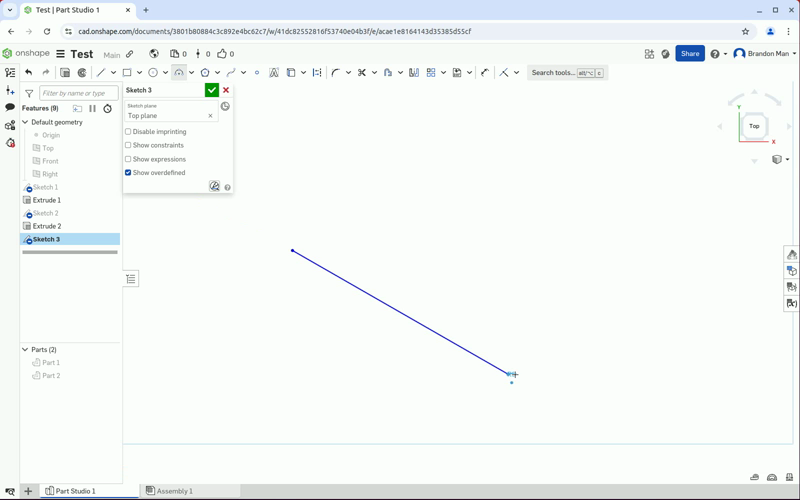
scroll(-6)
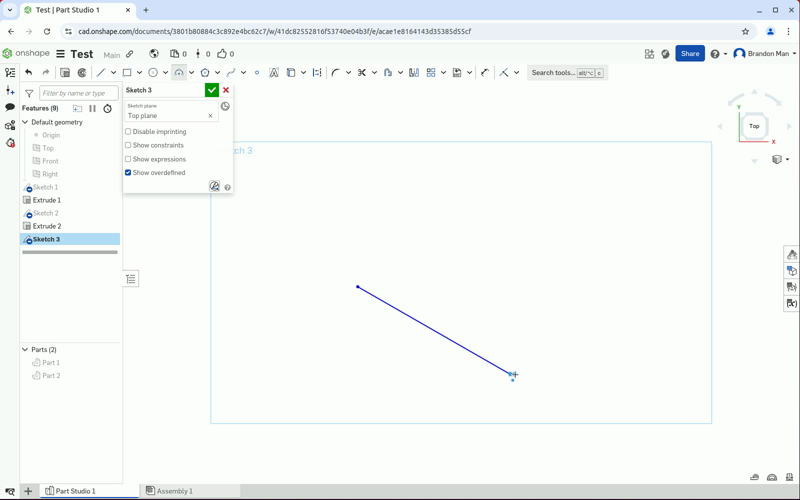
mouse_move(512, 375)
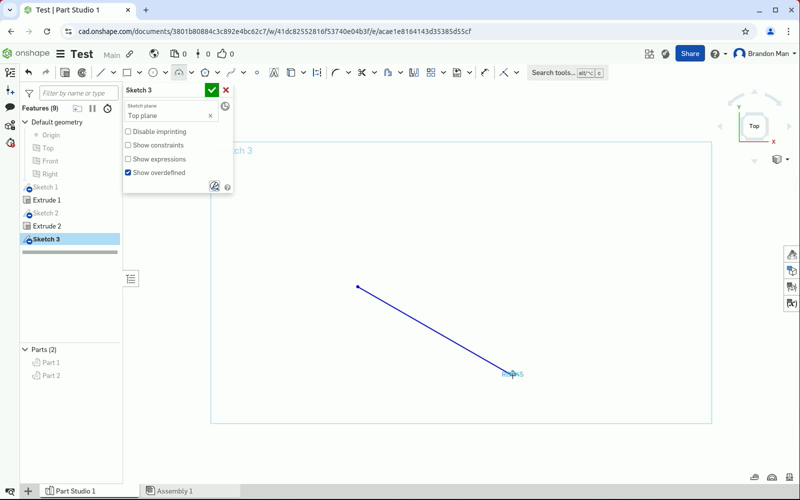
scroll(6)
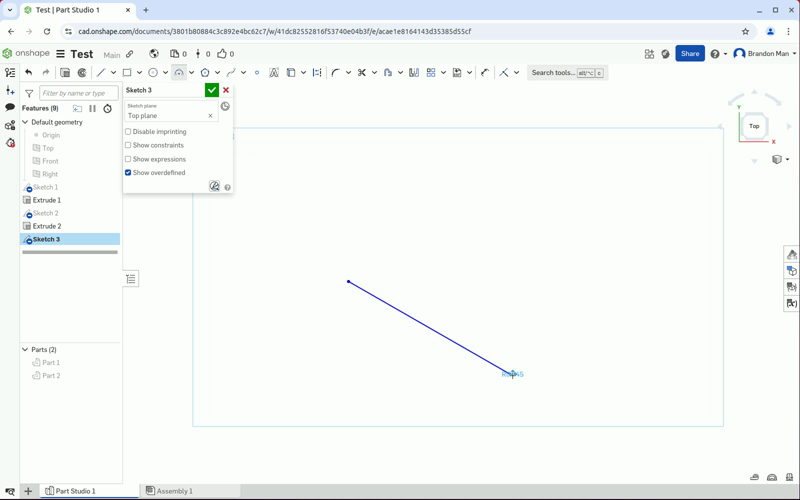
scroll(6)
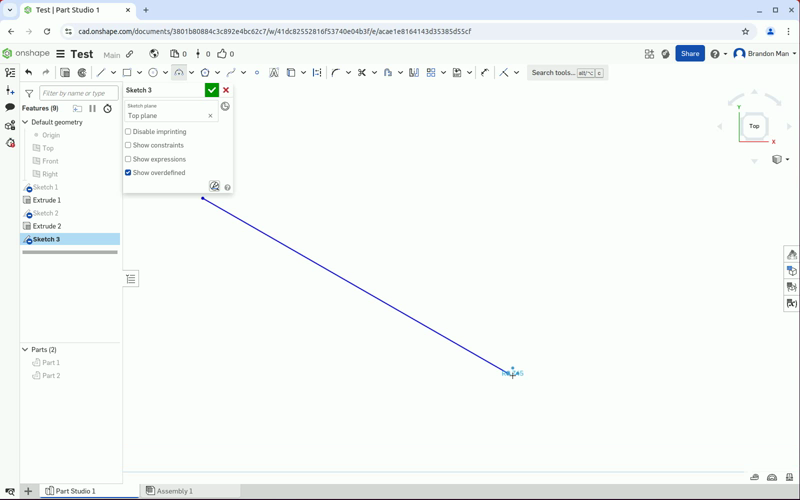
scroll(6)
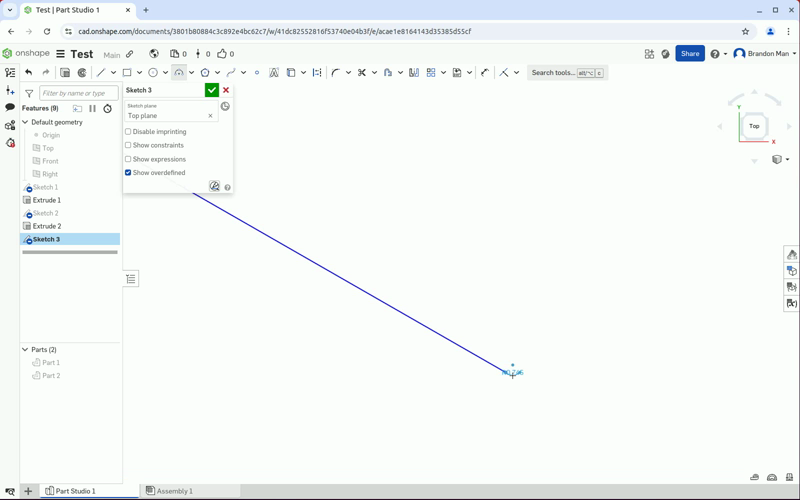
scroll(6)
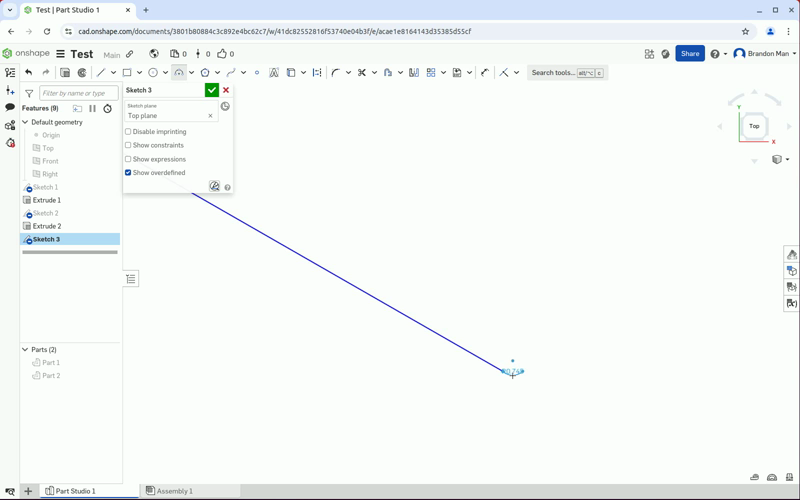
scroll(6)
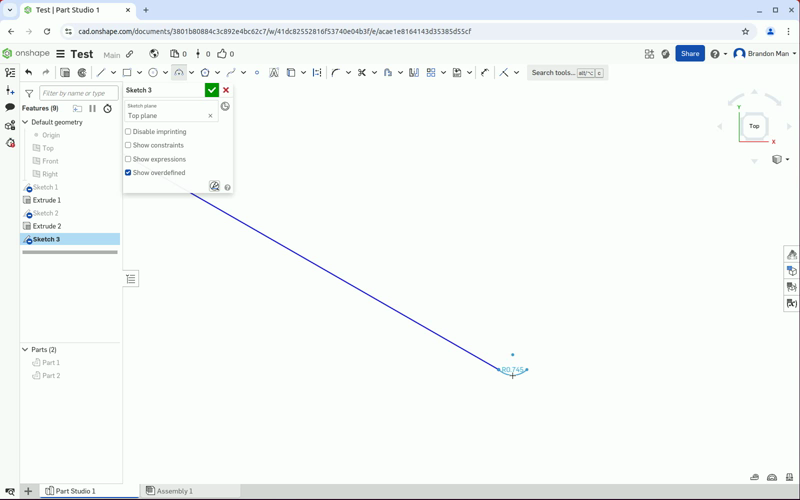
scroll(6)
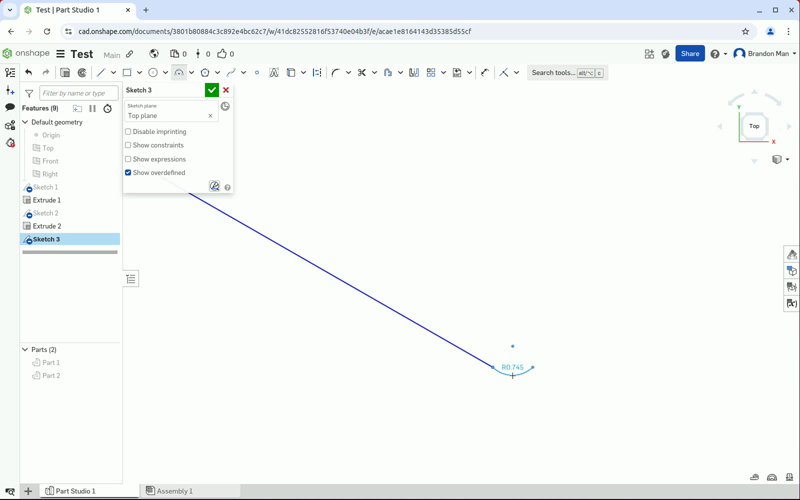
scroll(6)
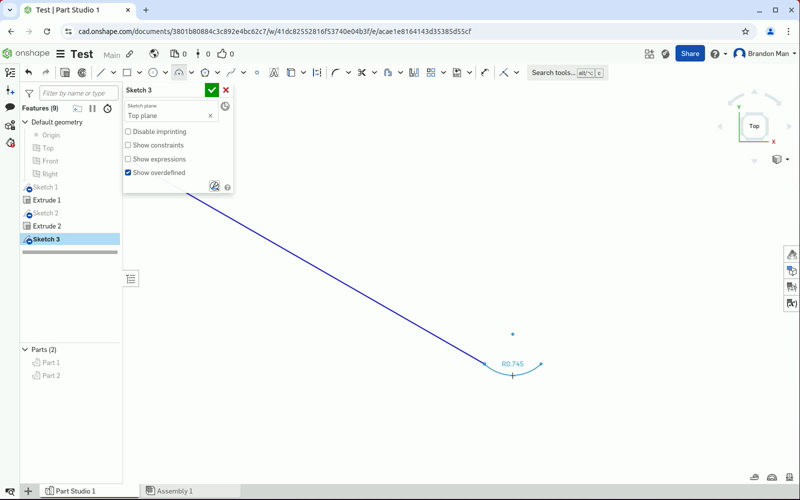
click(512, 375)
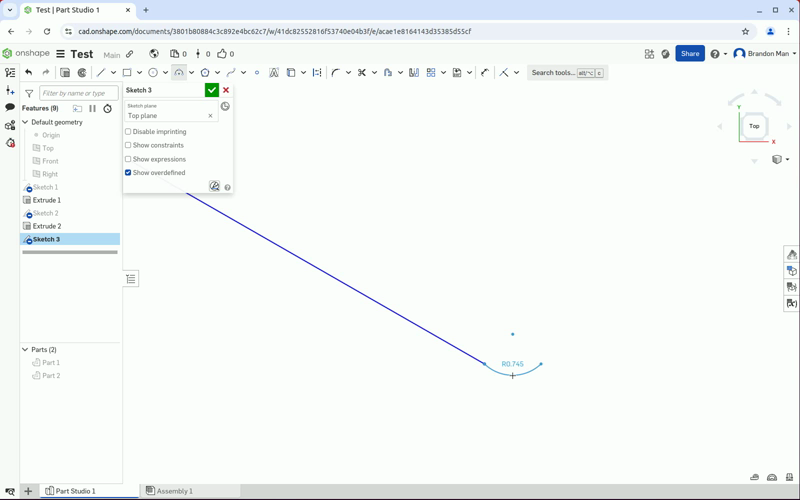
scroll(-6)
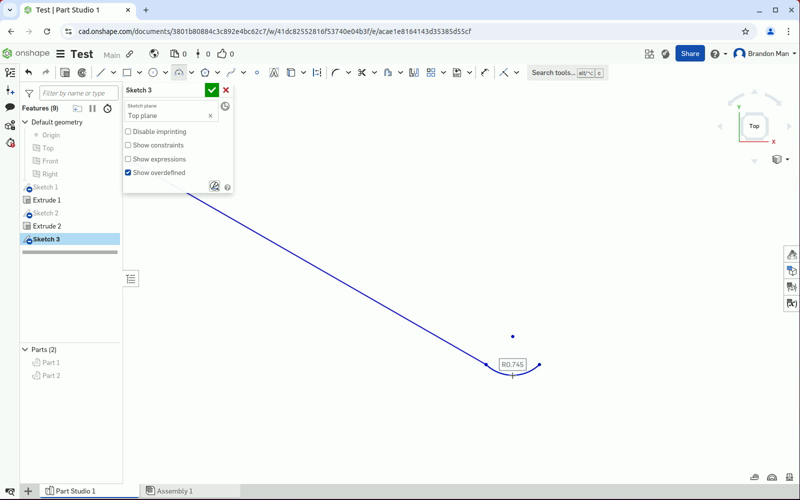
scroll(-6)
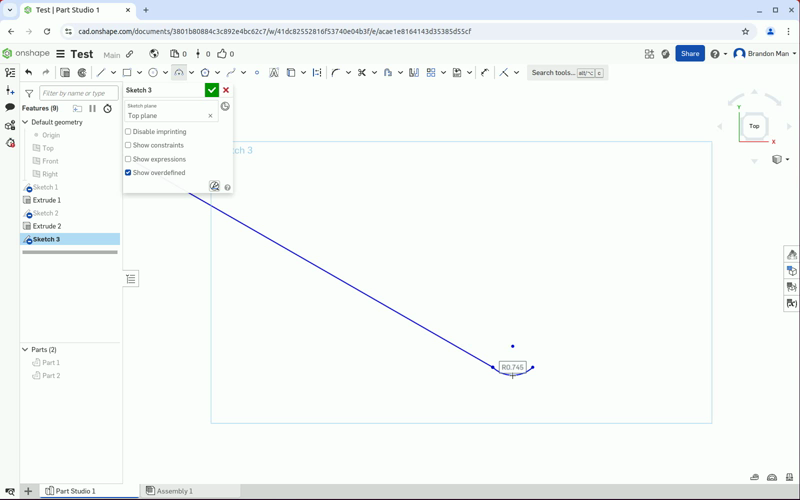
scroll(-6)
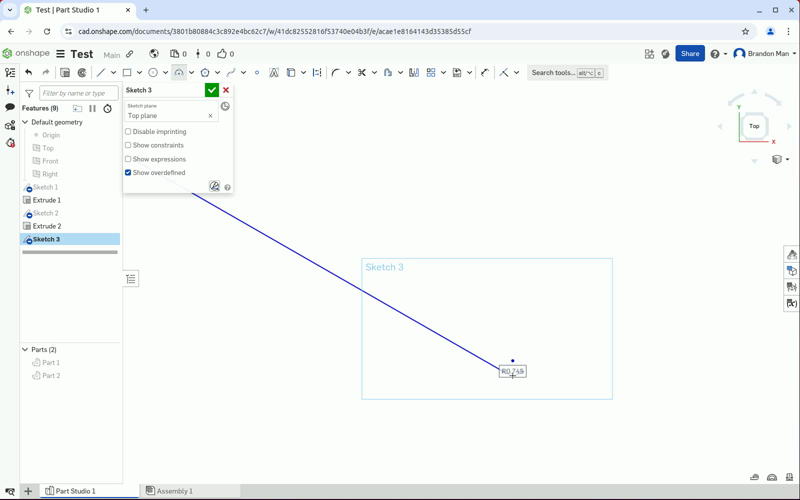
scroll(-6)
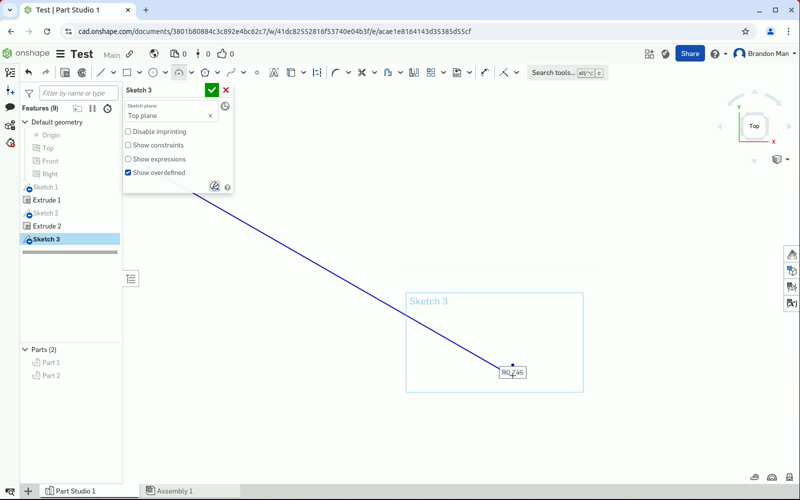
scroll(-6)
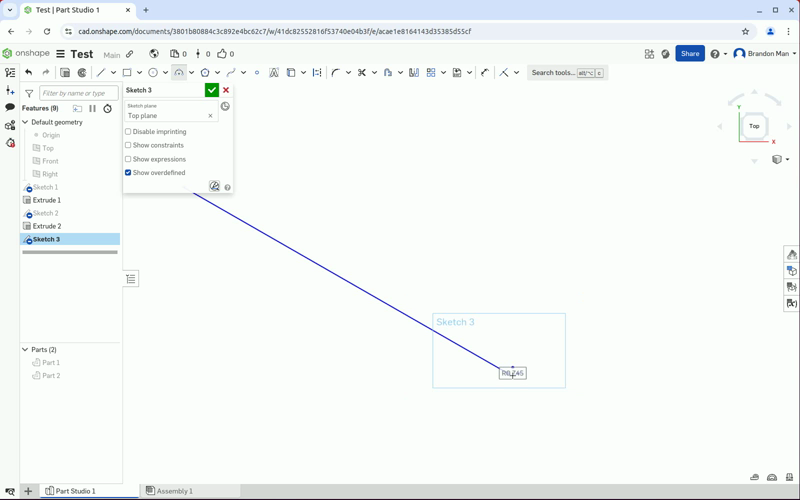
scroll(-6)
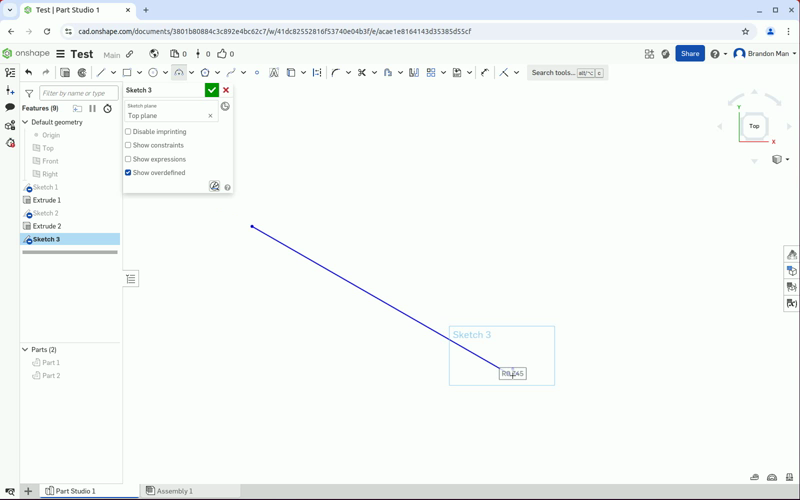
scroll(-6)
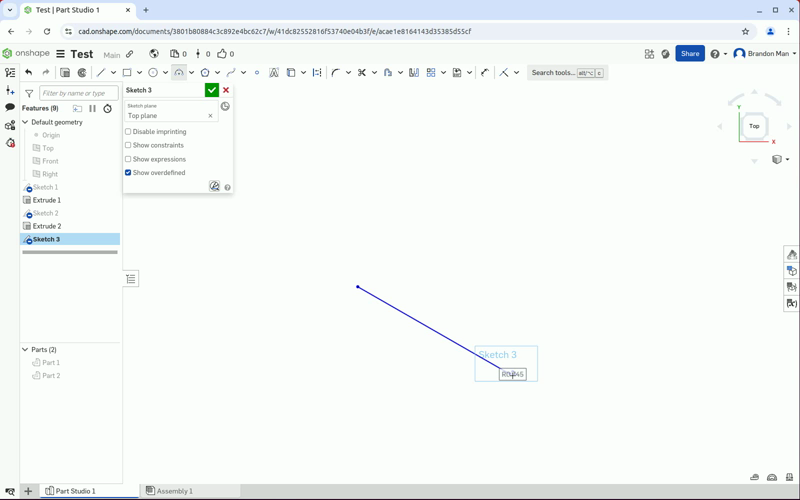
key_up(shift)
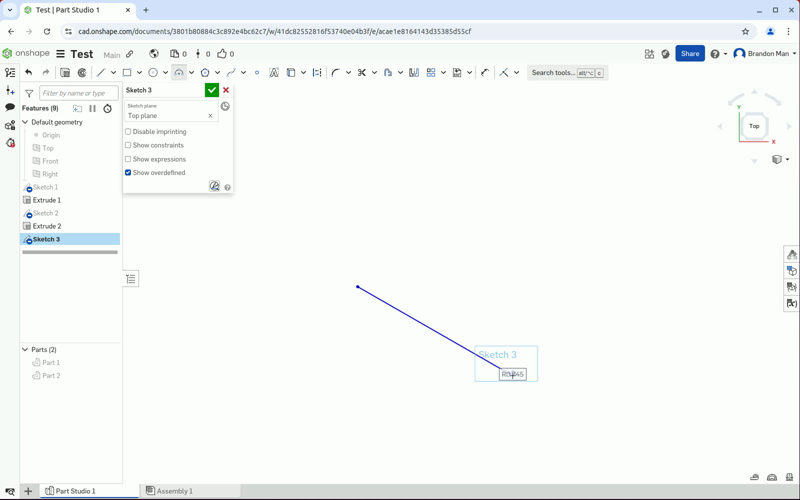
key(esc)
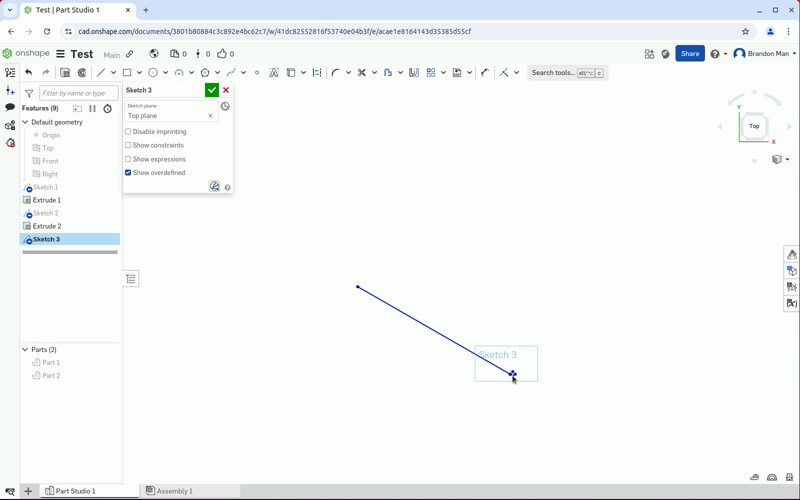
key(l)
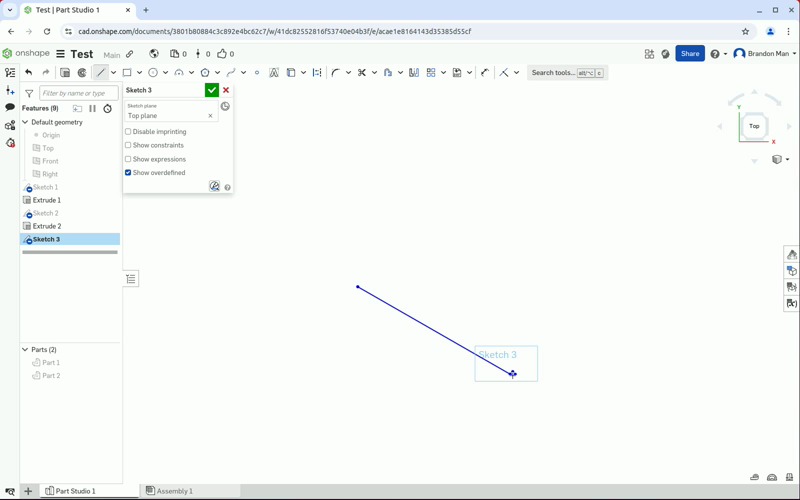
mouse_move(515, 374)
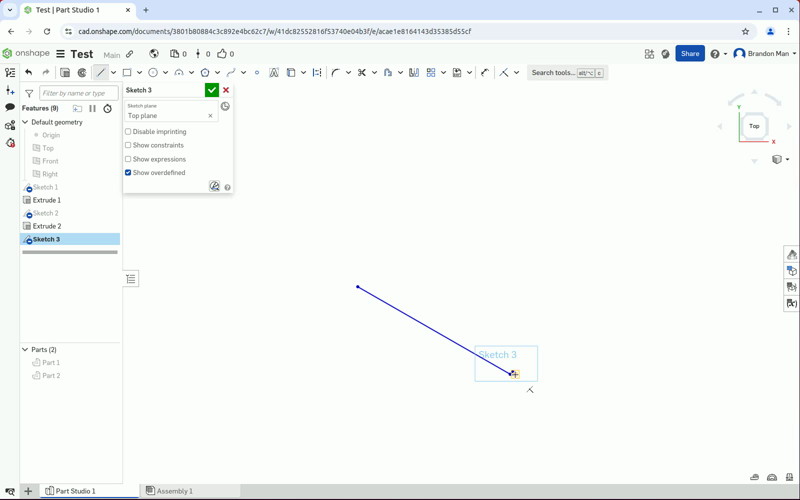
scroll(6)
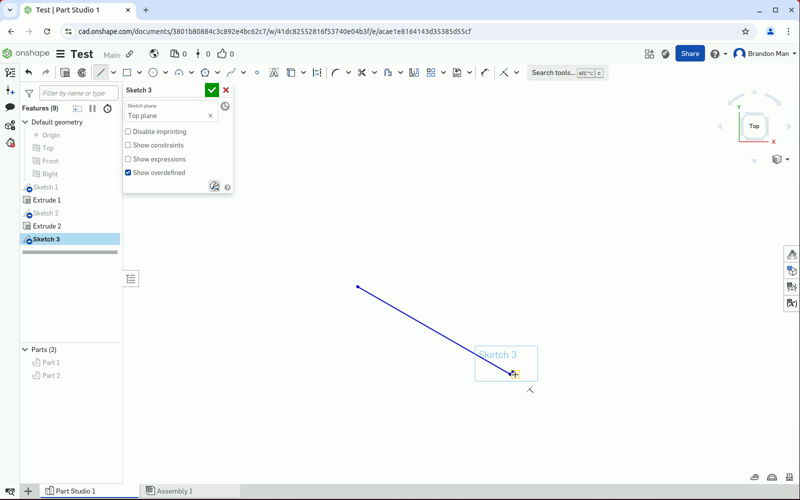
scroll(6)
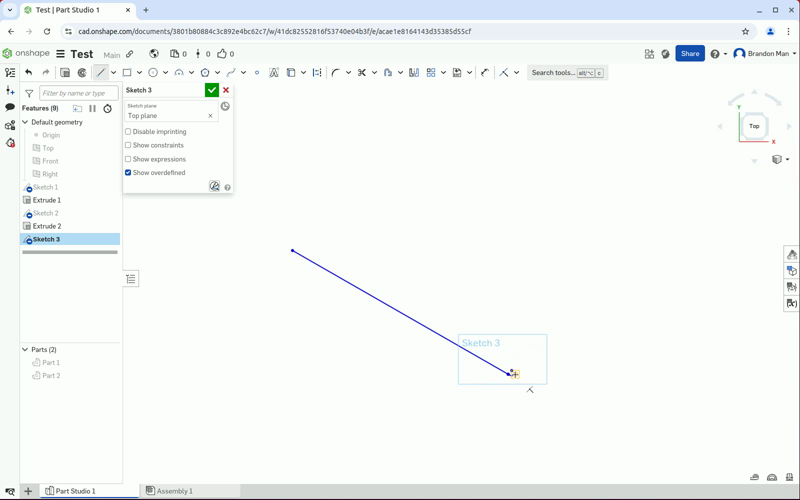
scroll(6)
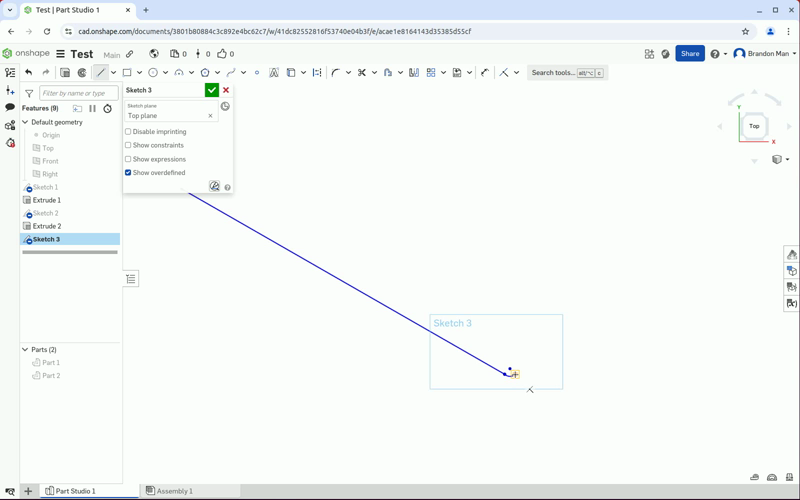
scroll(6)
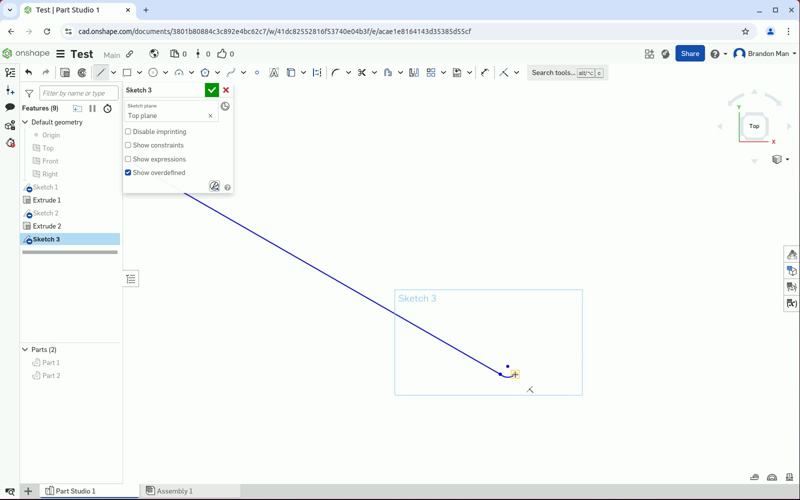
scroll(6)
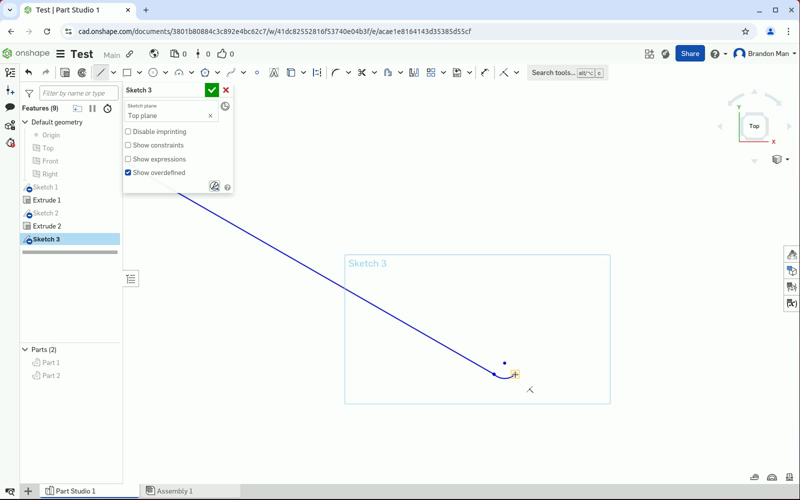
scroll(6)
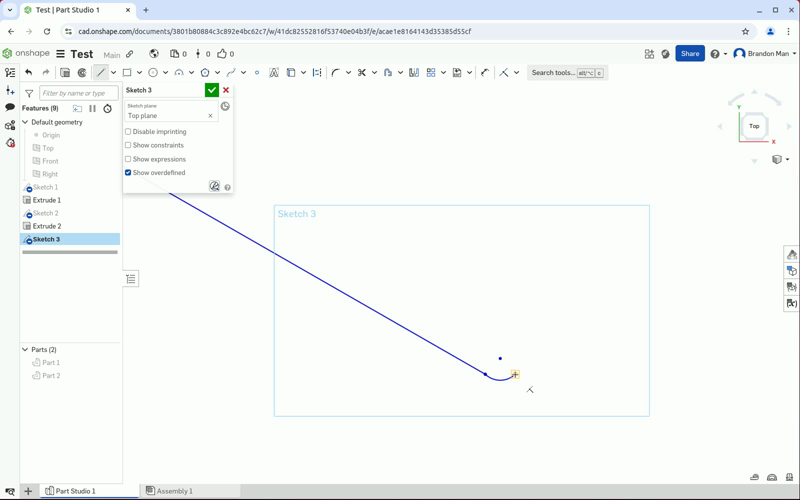
scroll(6)
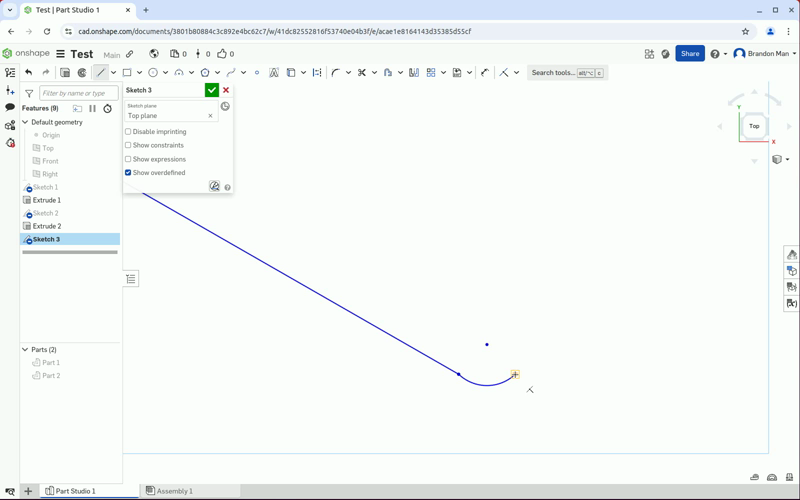
click(515, 374)
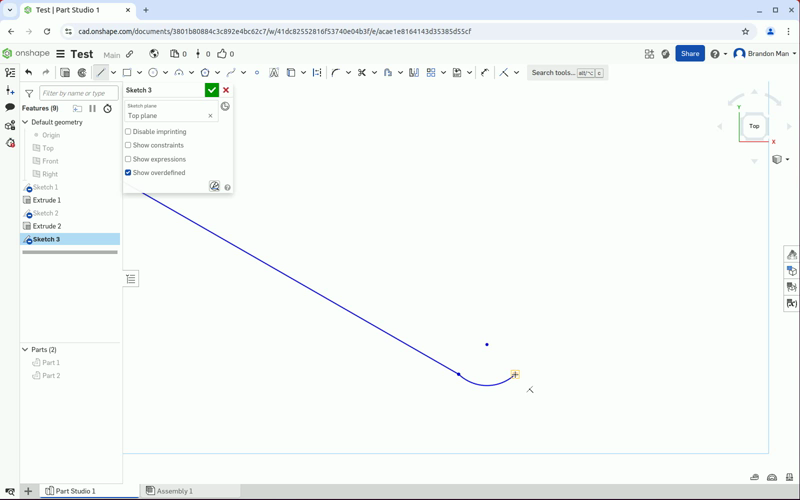
scroll(-6)
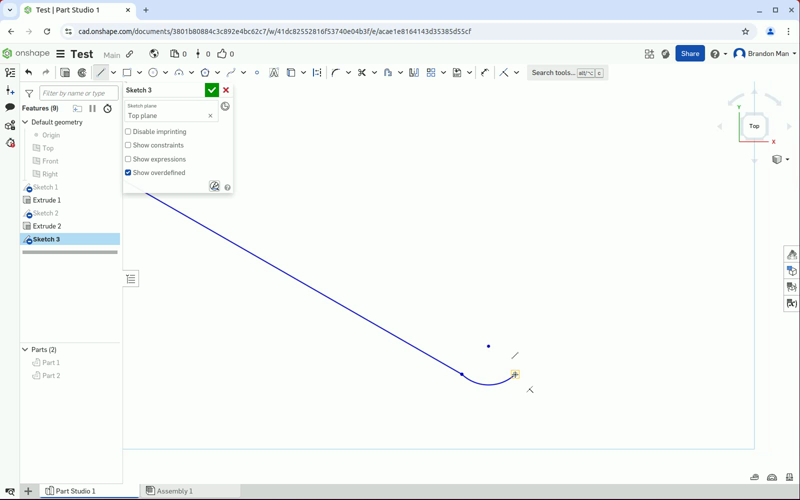
scroll(-6)
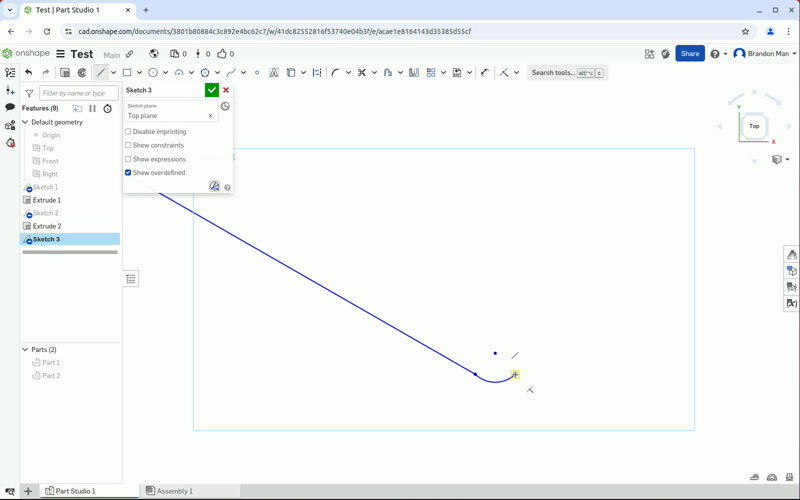
scroll(-6)
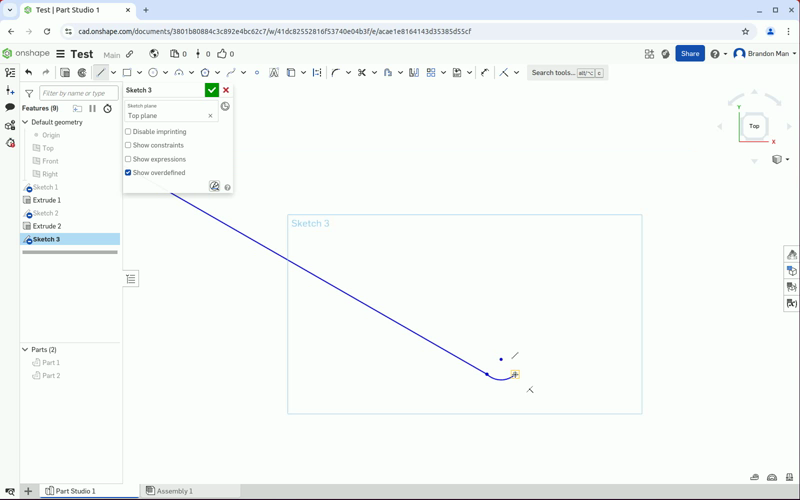
scroll(-6)
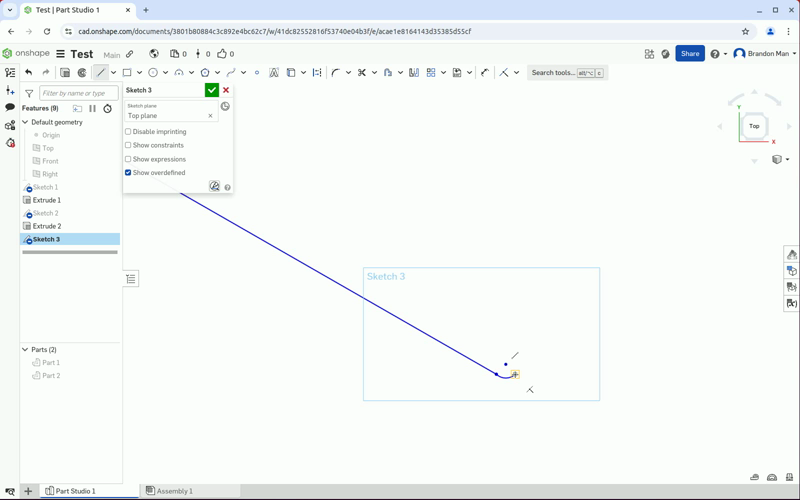
scroll(-6)
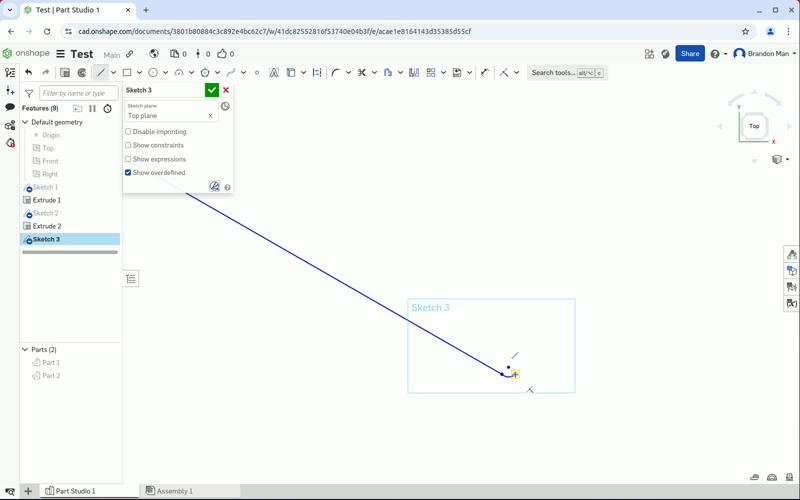
scroll(-6)
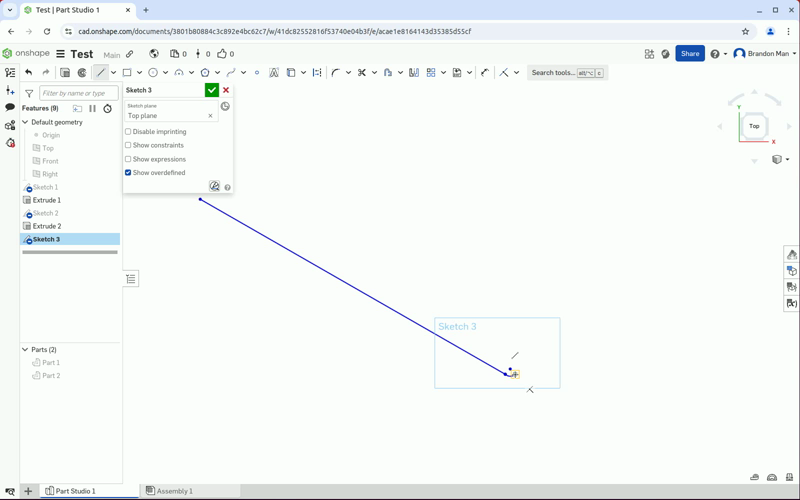
scroll(-6)
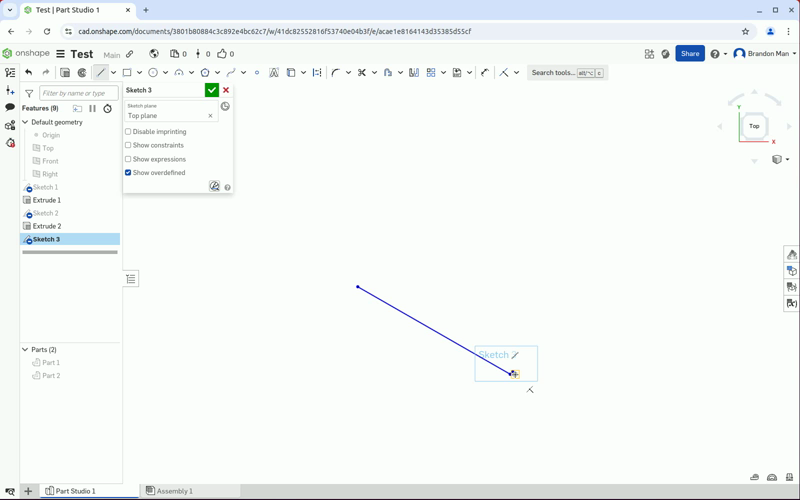
key_down(shift)
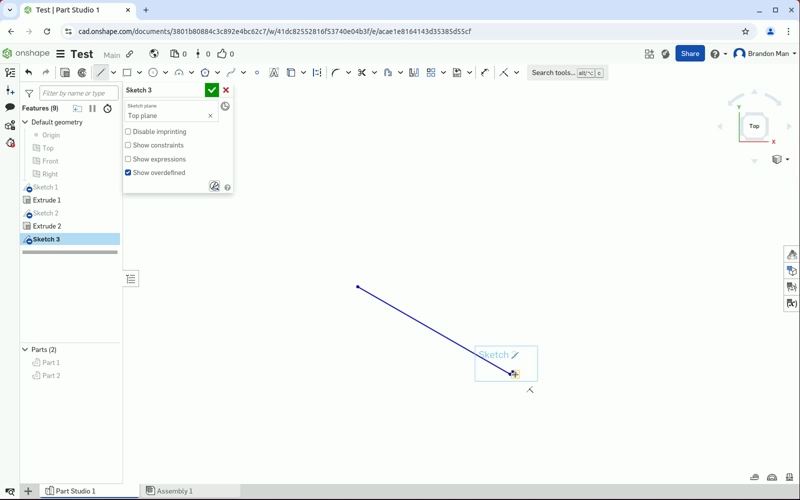
mouse_move(515, 191)
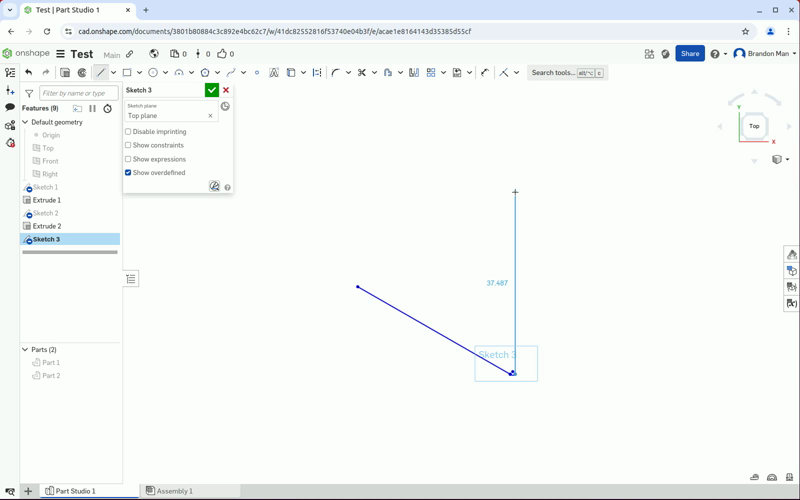
click(515, 191)
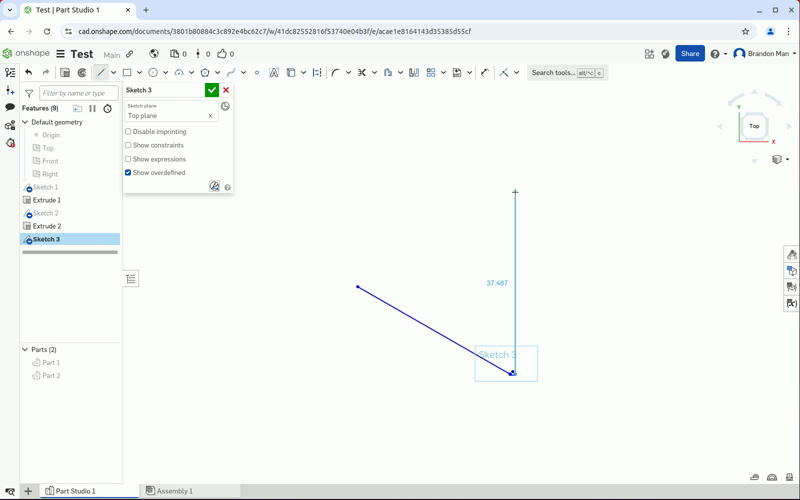
key_up(shift)
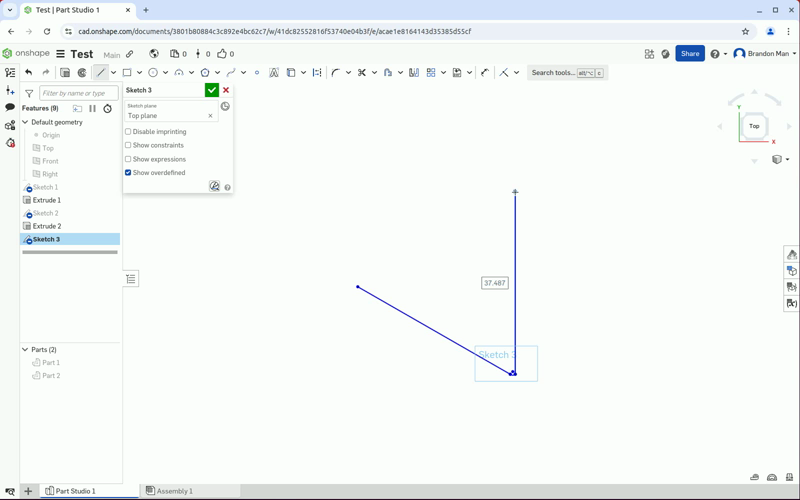
key(esc)
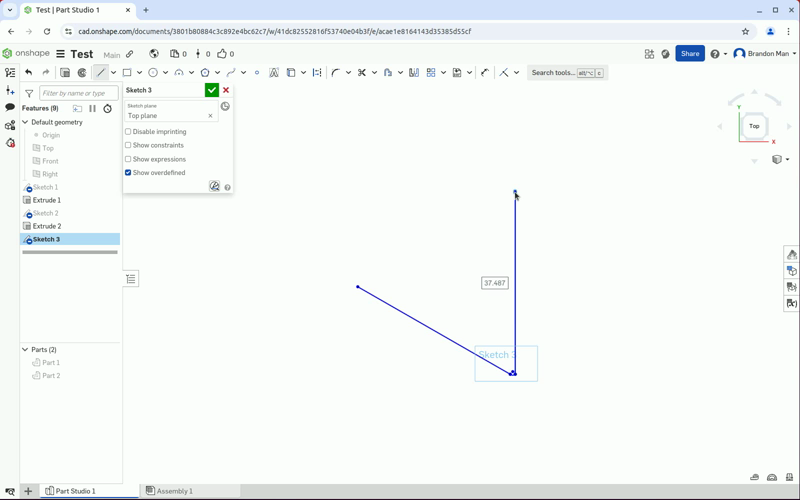
key(a)
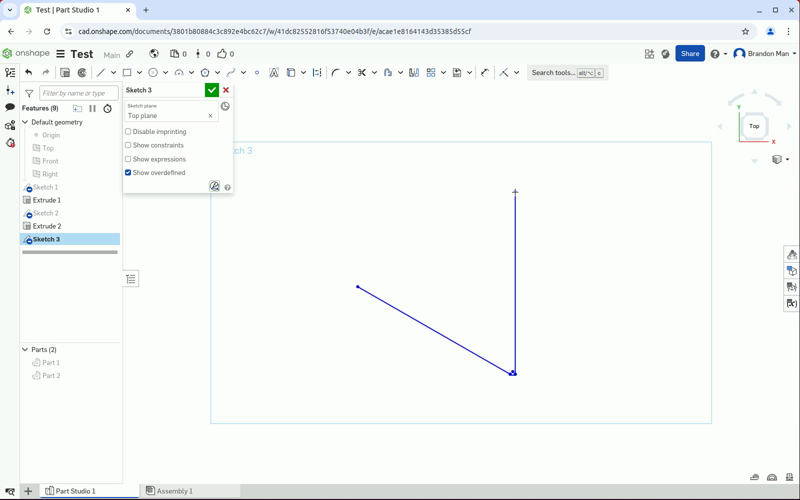
mouse_move(515, 191)
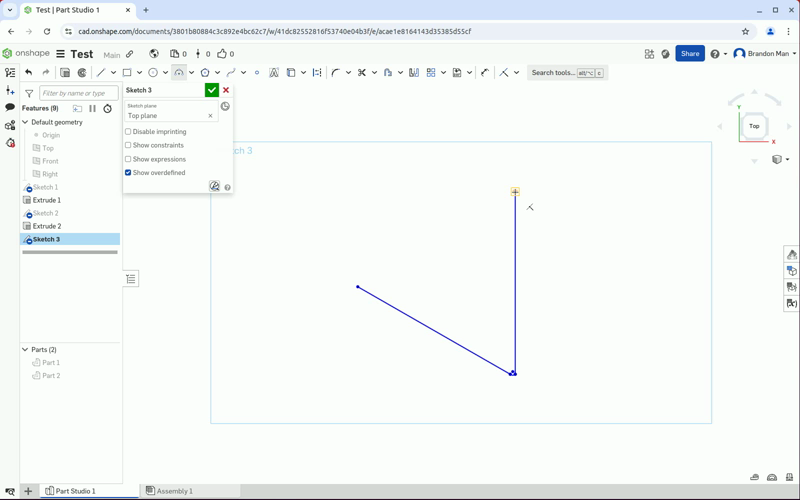
click(515, 191)
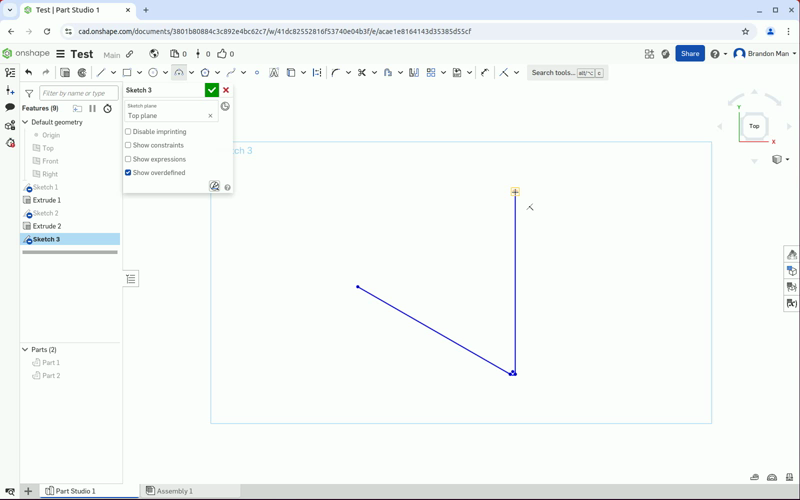
key_down(shift)
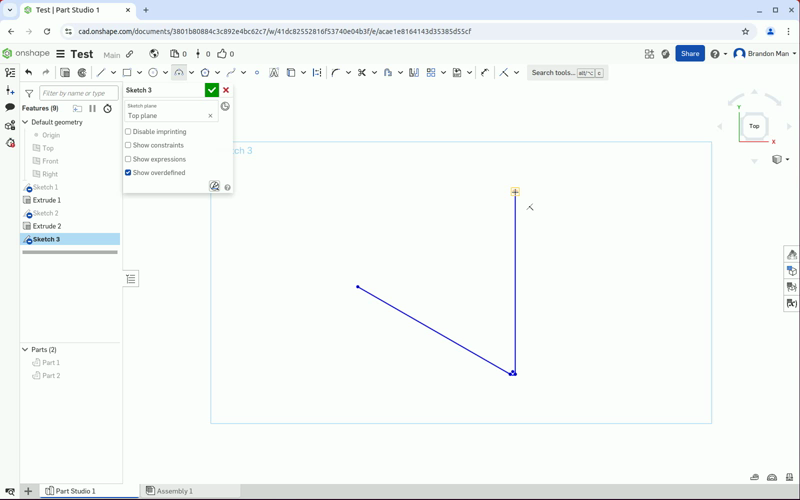
mouse_move(510, 191)
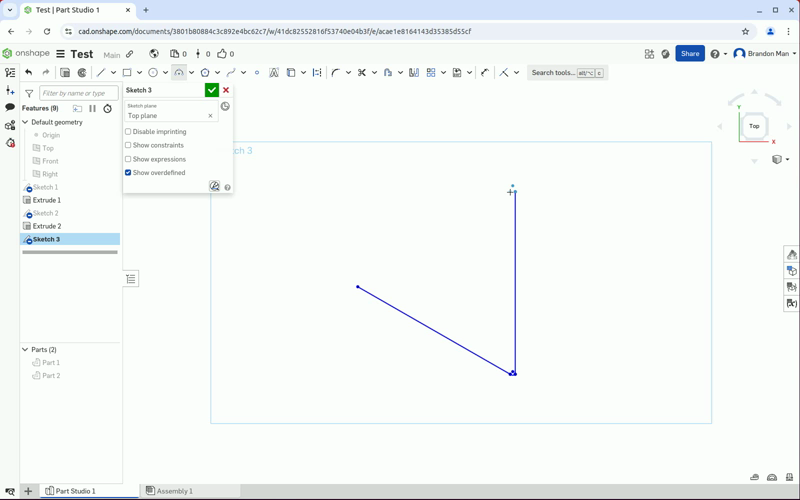
scroll(6)
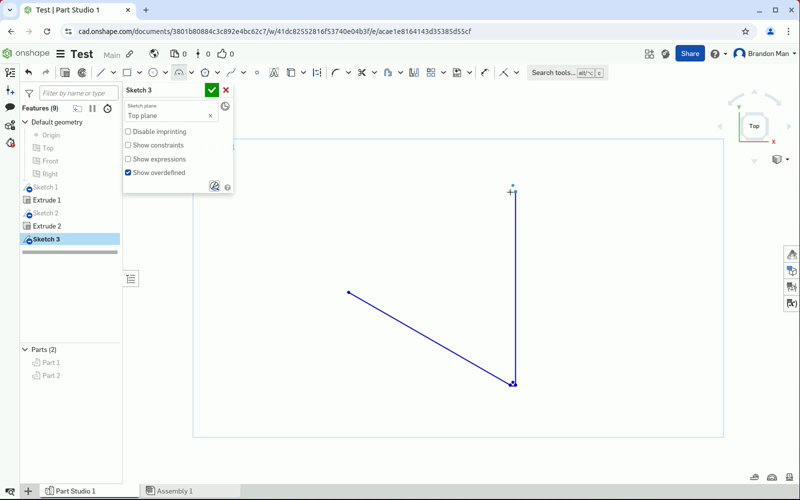
scroll(6)
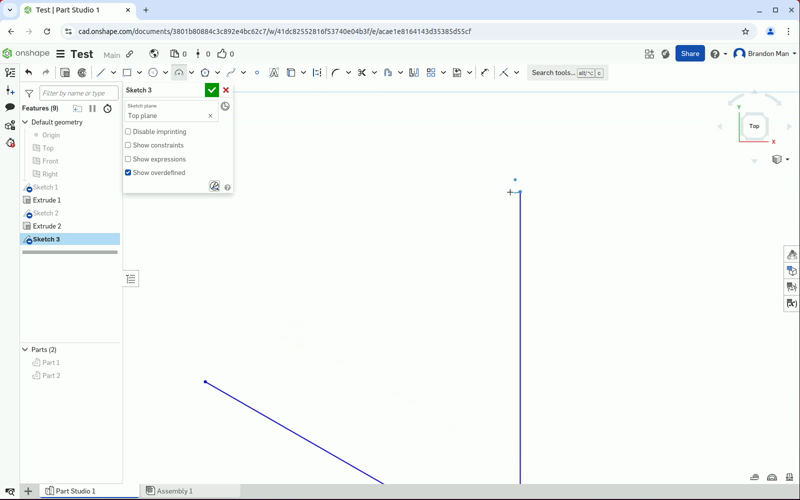
scroll(6)
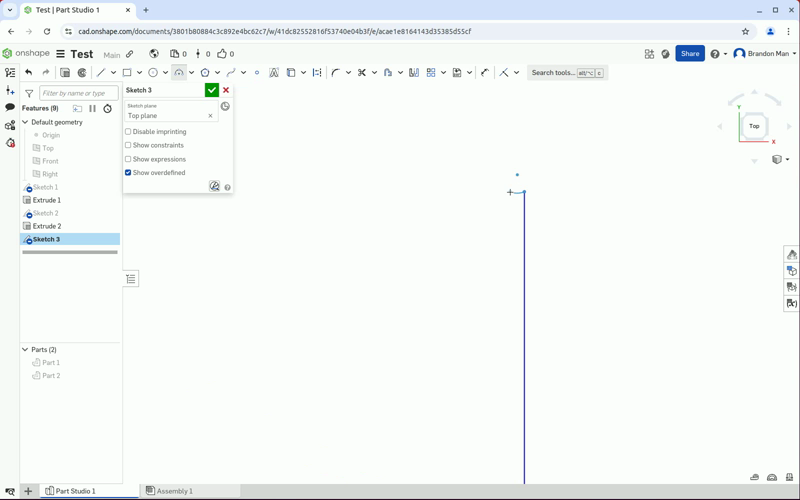
scroll(6)
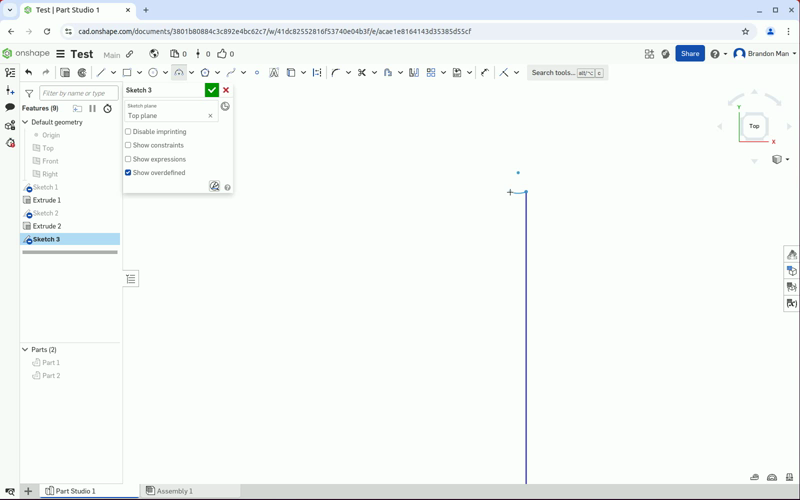
scroll(6)
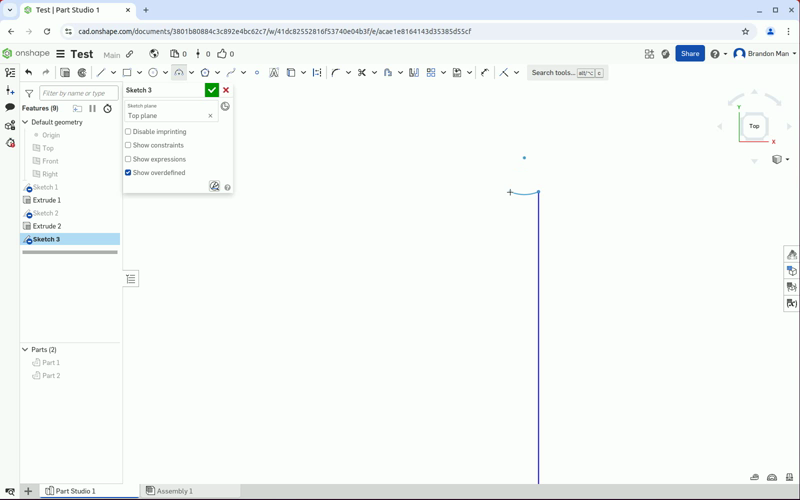
scroll(6)
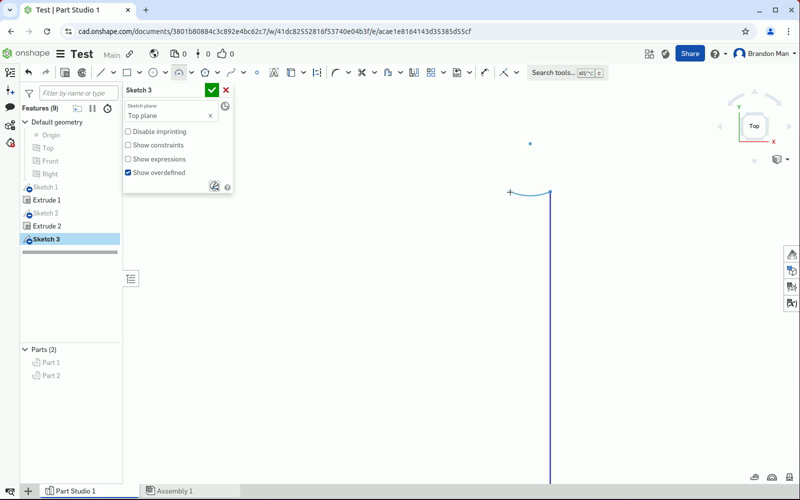
scroll(6)
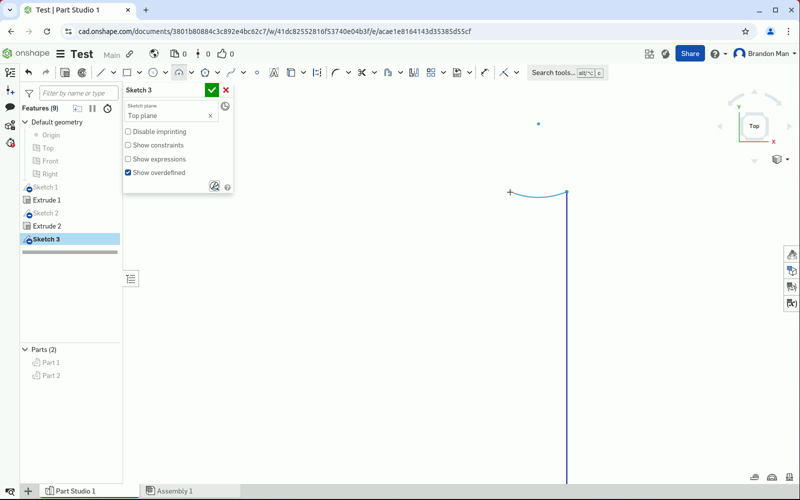
click(510, 191)
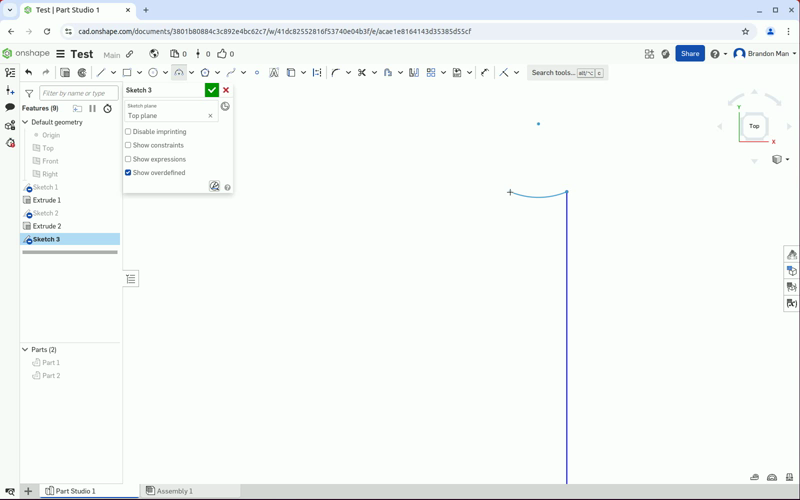
scroll(-6)
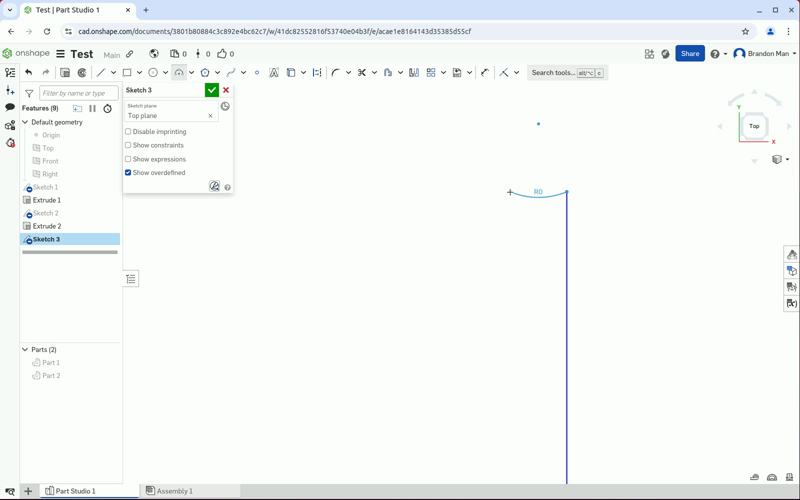
scroll(-6)
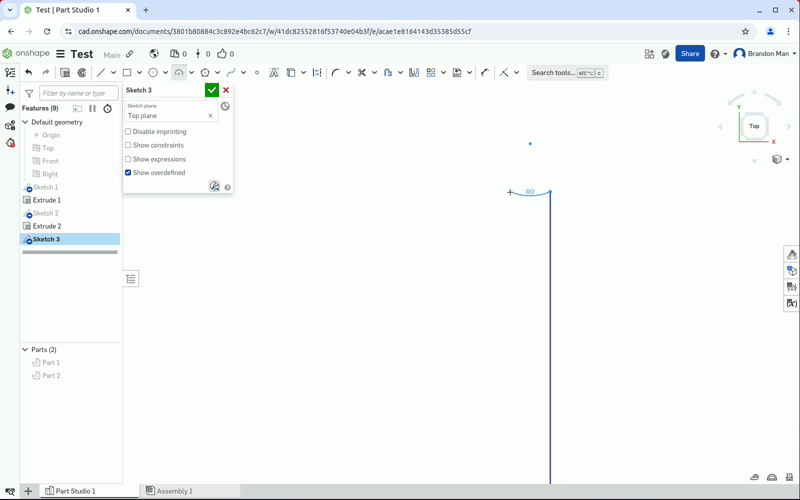
scroll(-6)
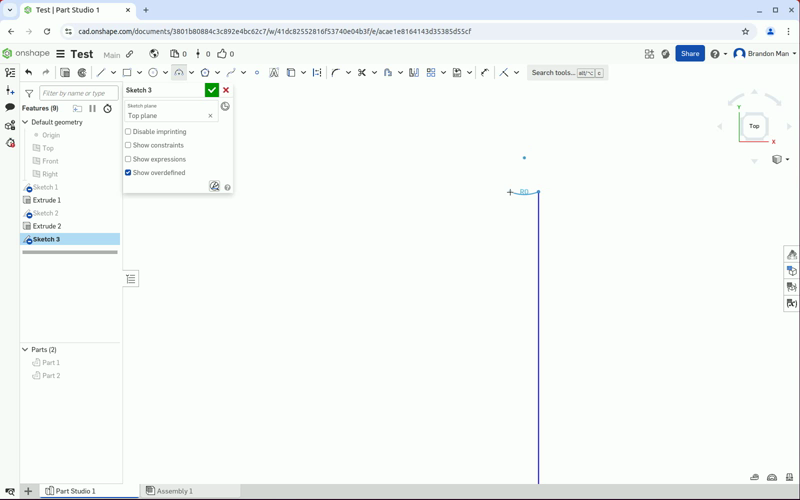
scroll(-6)
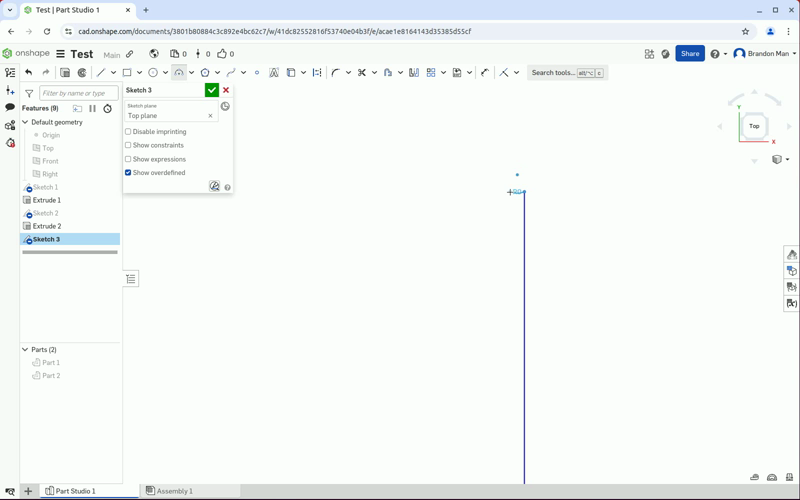
scroll(-6)
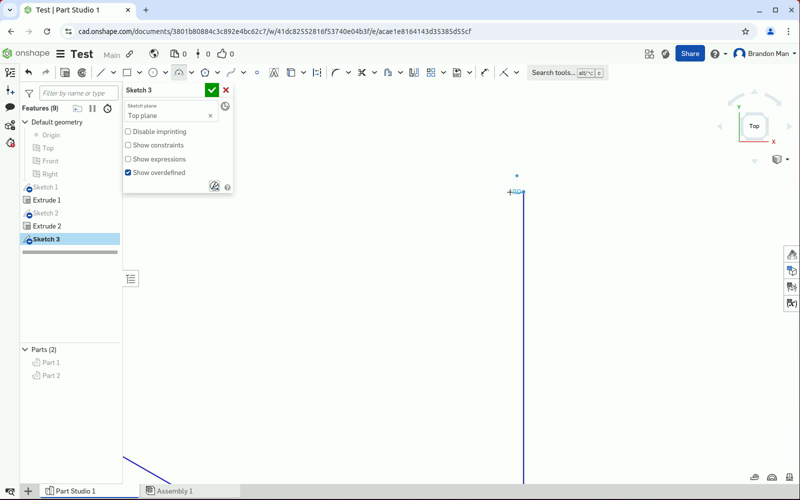
scroll(-6)
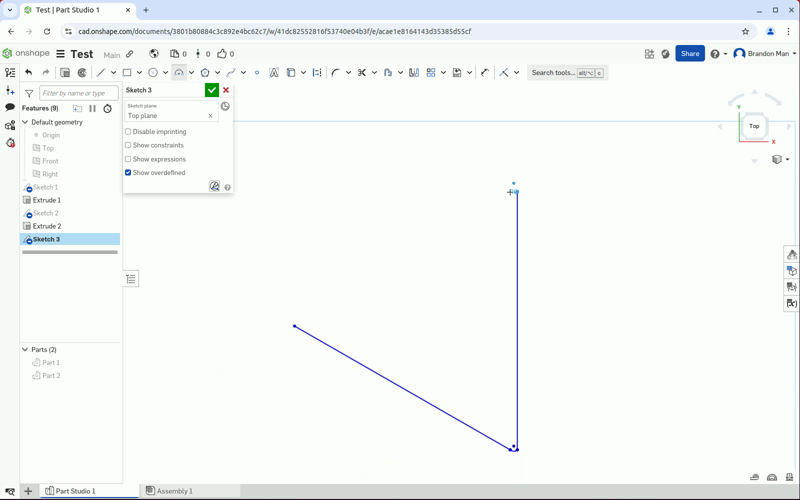
scroll(-6)
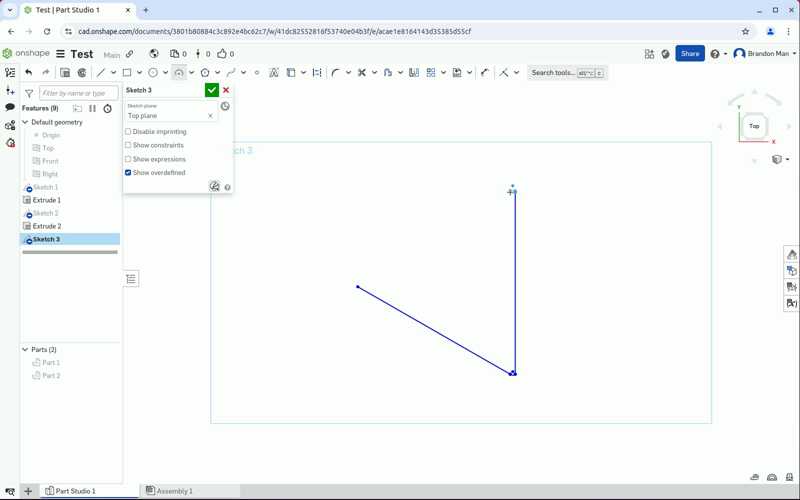
mouse_move(512, 191)
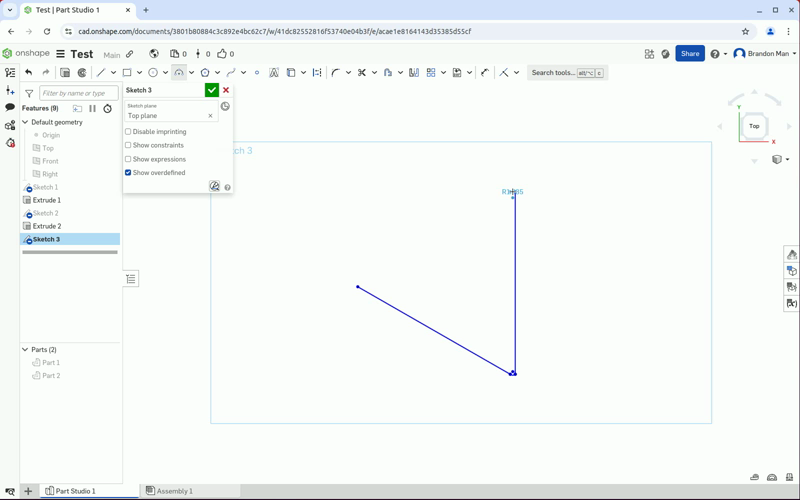
scroll(6)
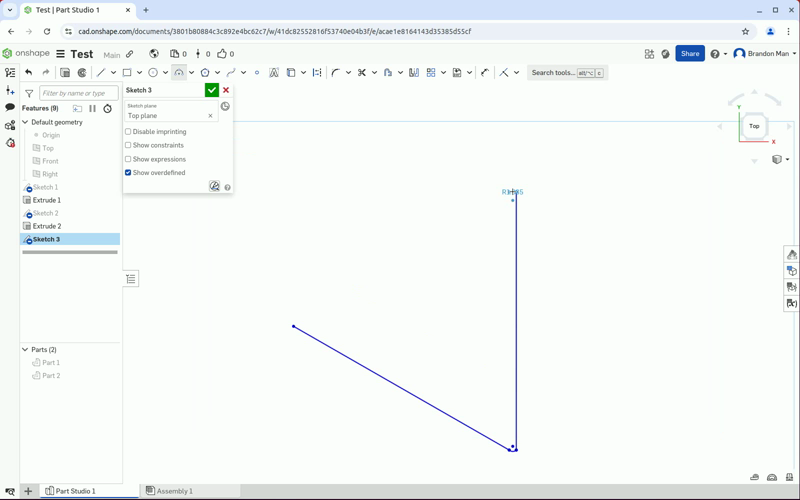
scroll(6)
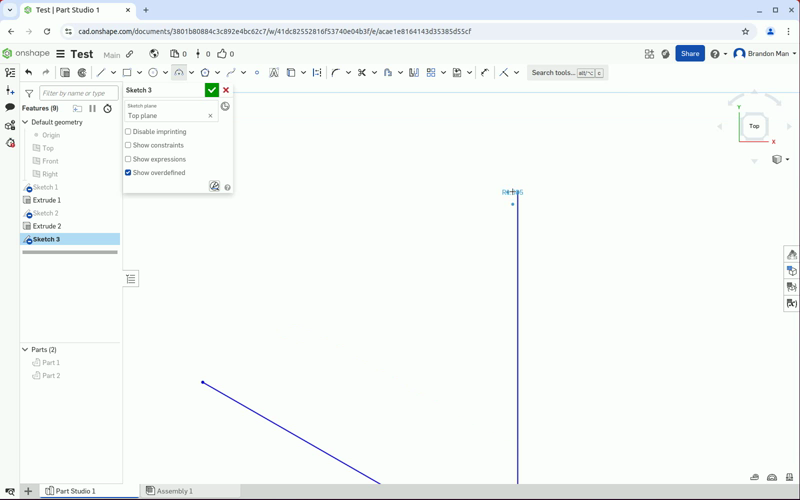
scroll(6)
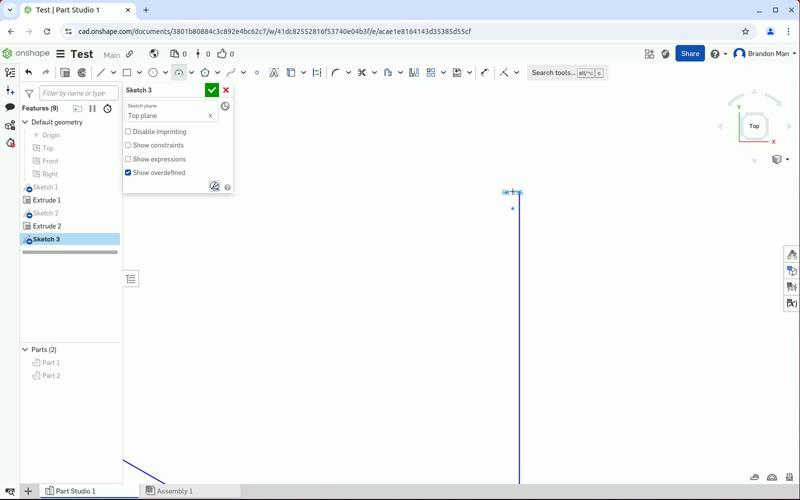
scroll(6)
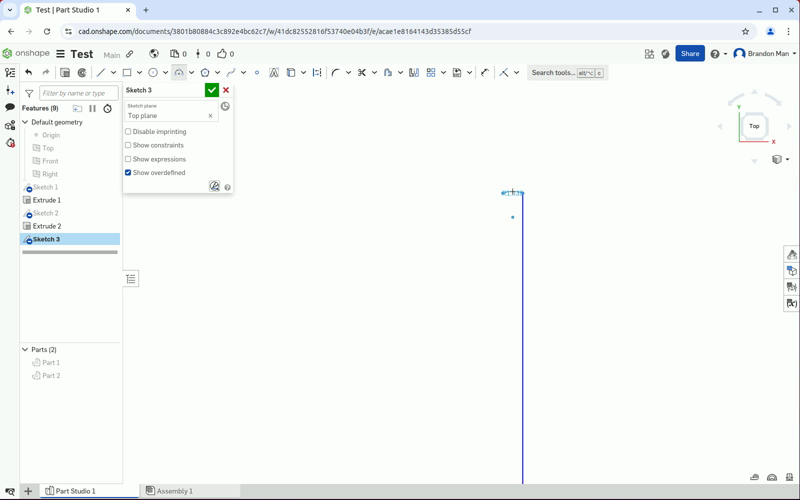
scroll(6)
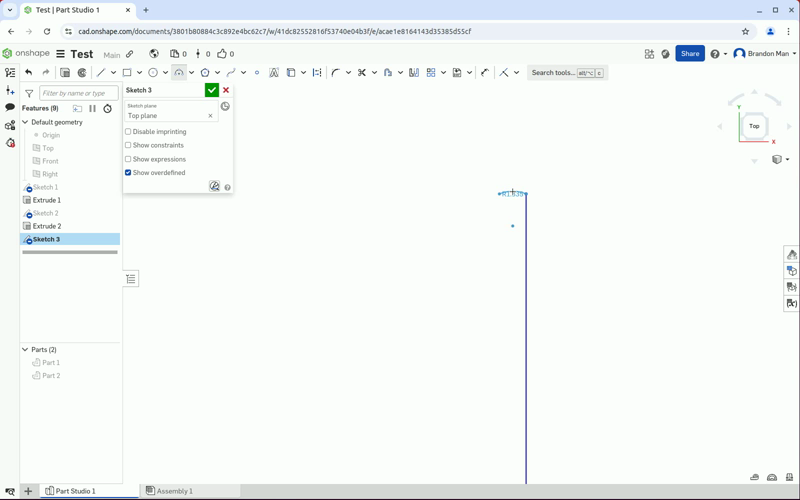
scroll(6)
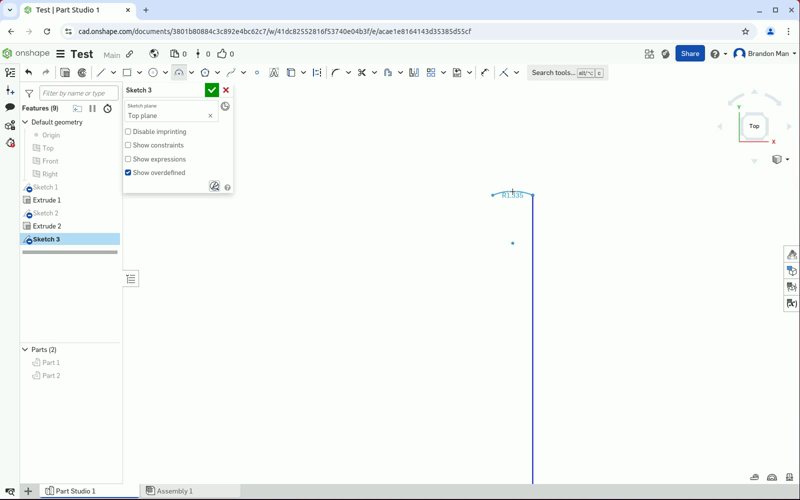
scroll(6)
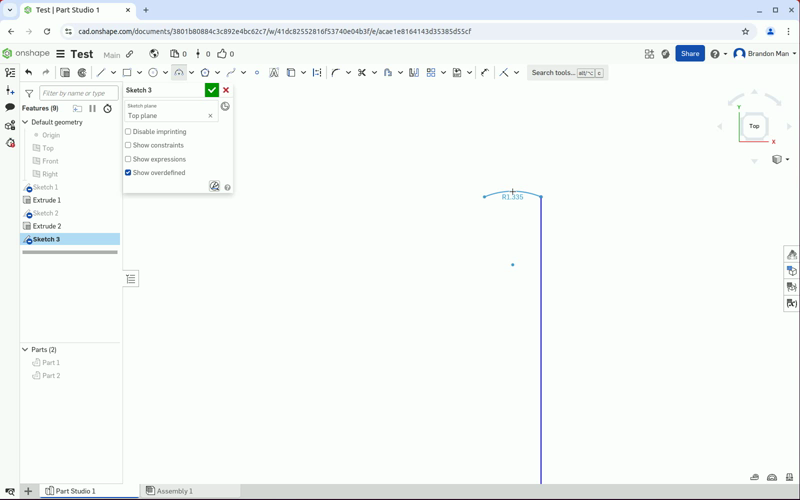
click(512, 191)
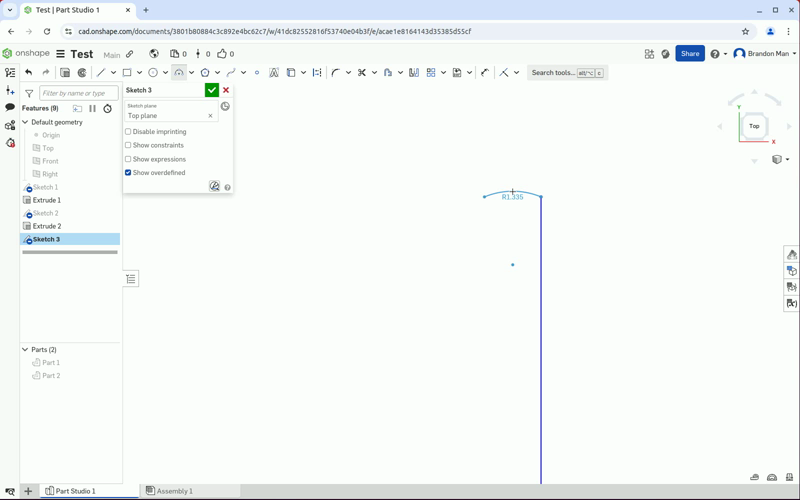
scroll(-6)
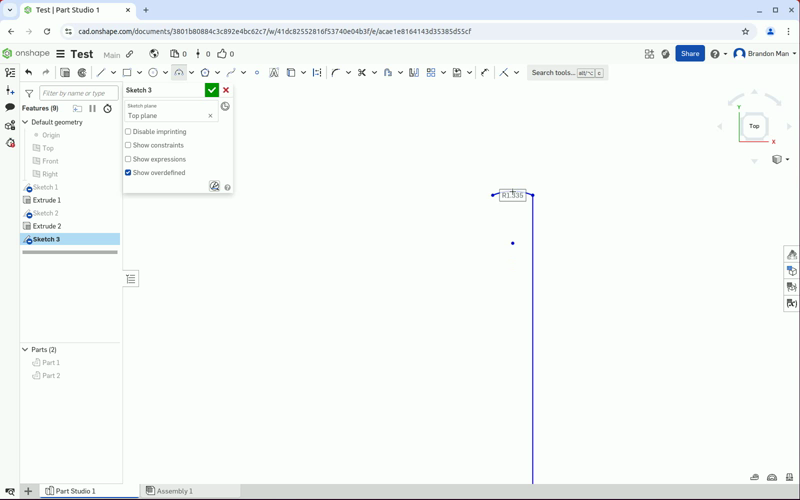
scroll(-6)
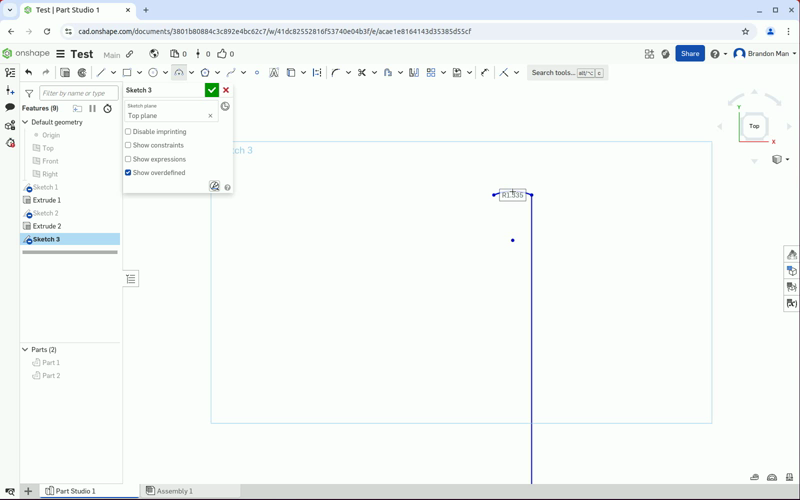
scroll(-6)
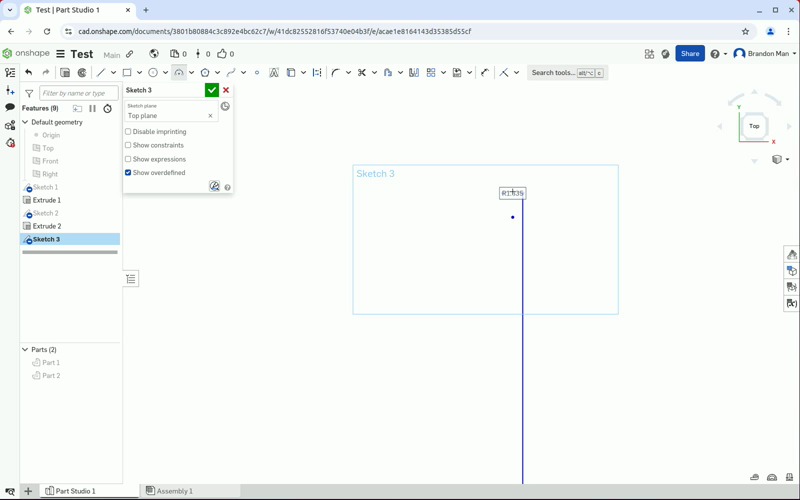
scroll(-6)
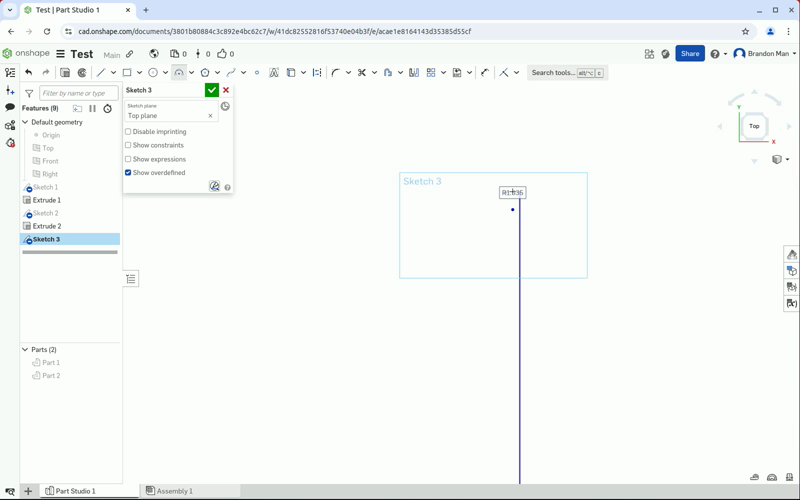
scroll(-6)
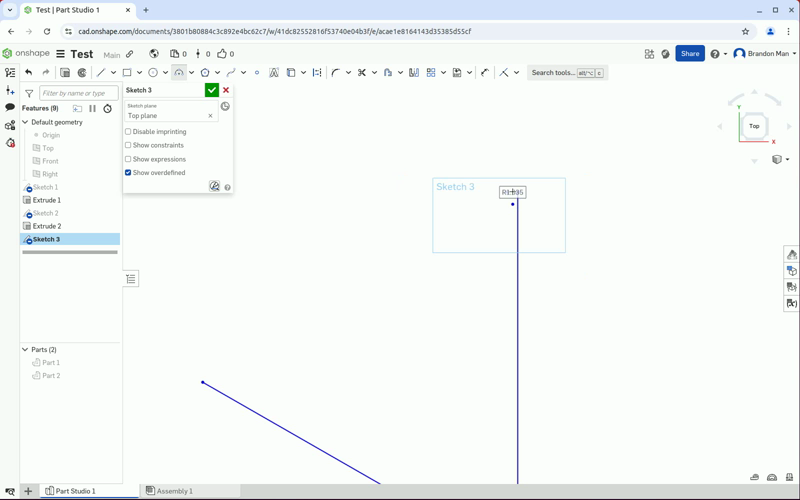
scroll(-6)
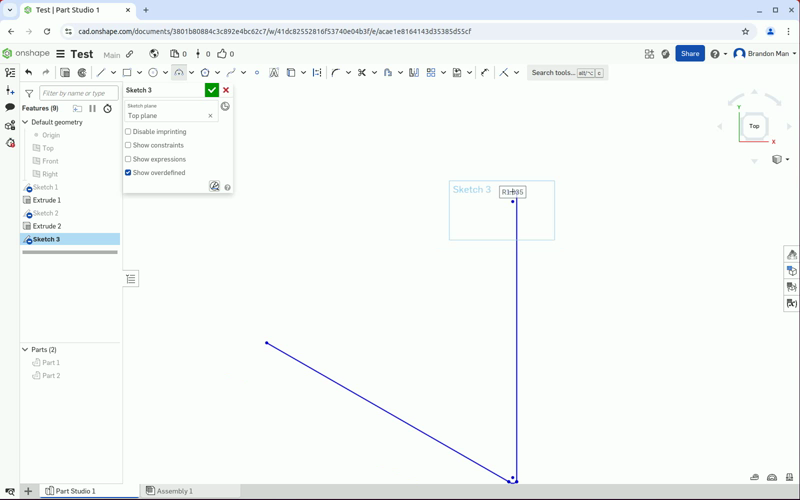
scroll(-6)
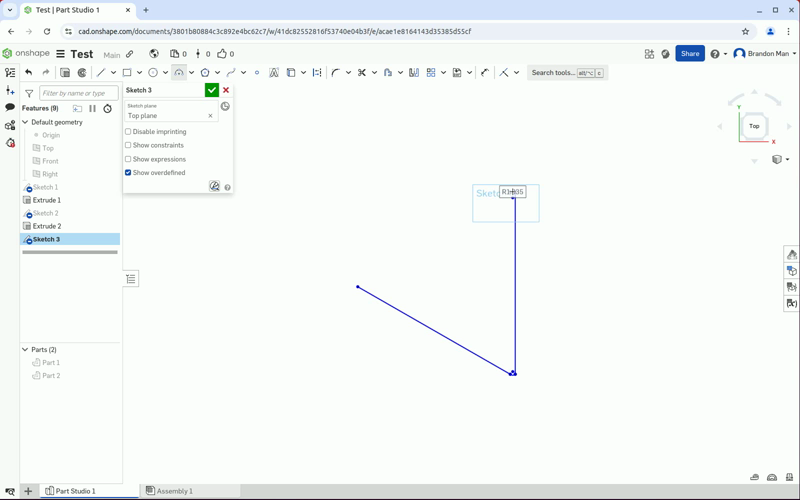
key_up(shift)
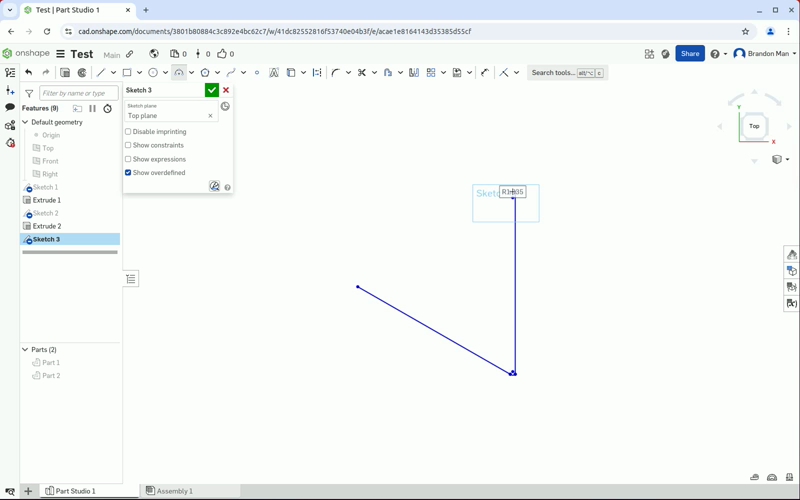
key(esc)
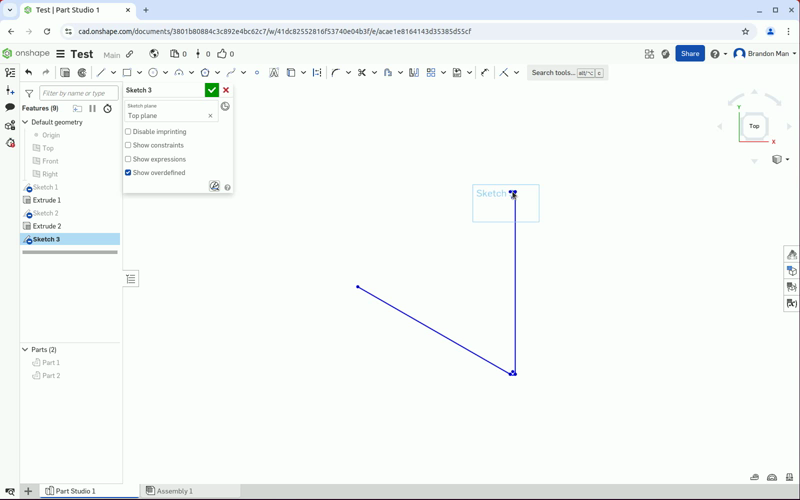
key(l)
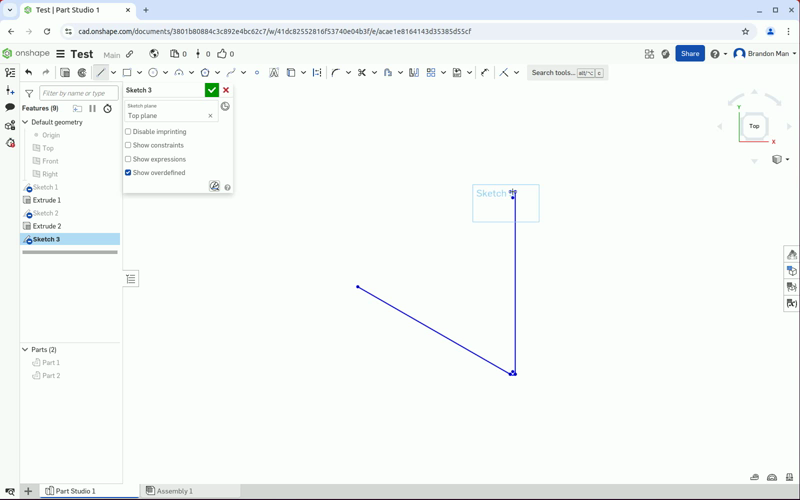
mouse_move(510, 191)
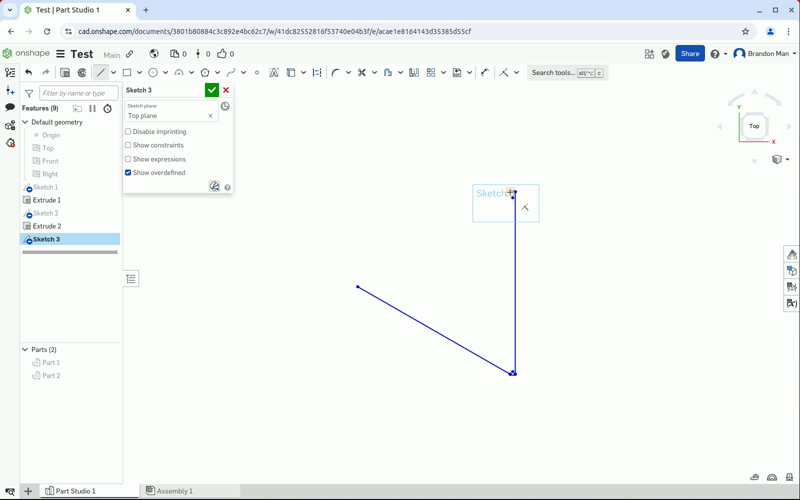
scroll(6)
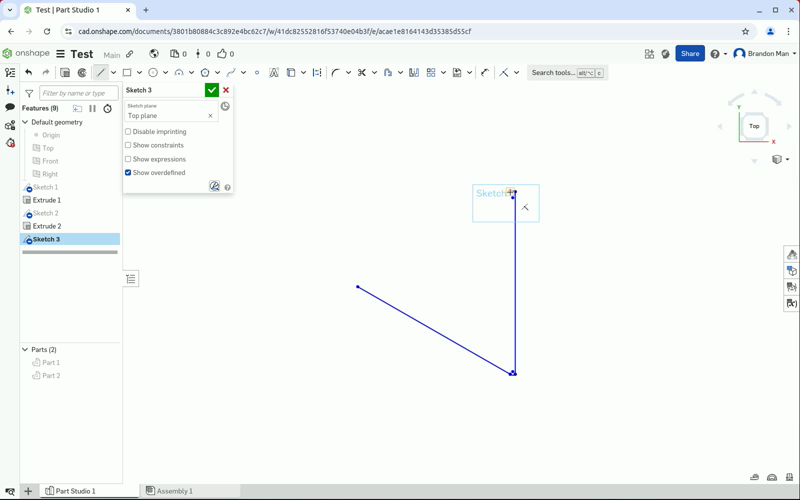
scroll(6)
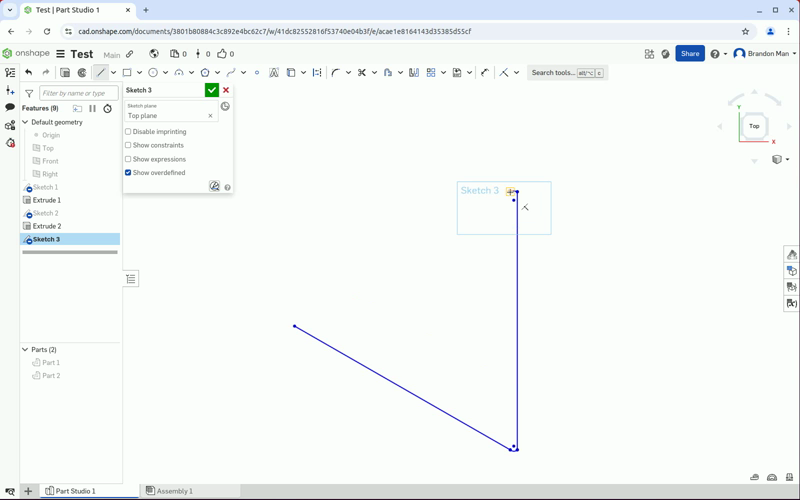
scroll(6)
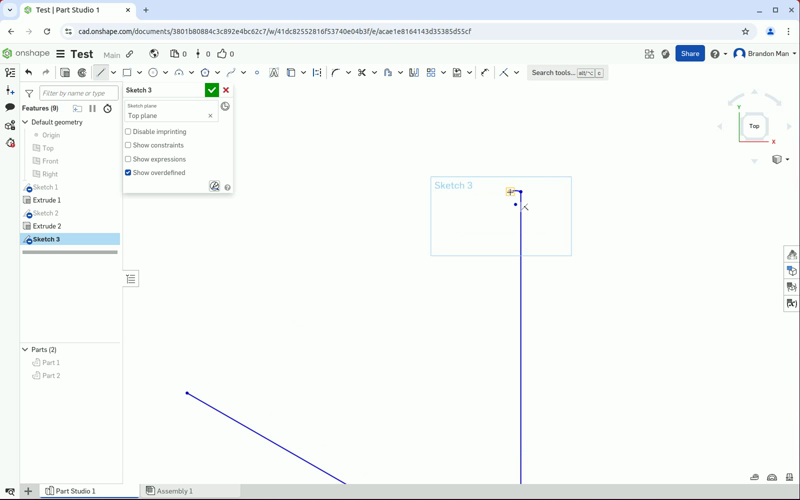
scroll(6)
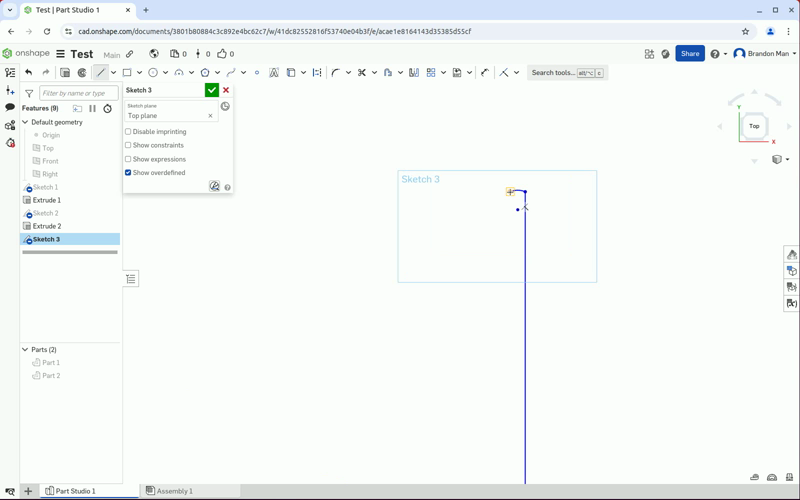
scroll(6)
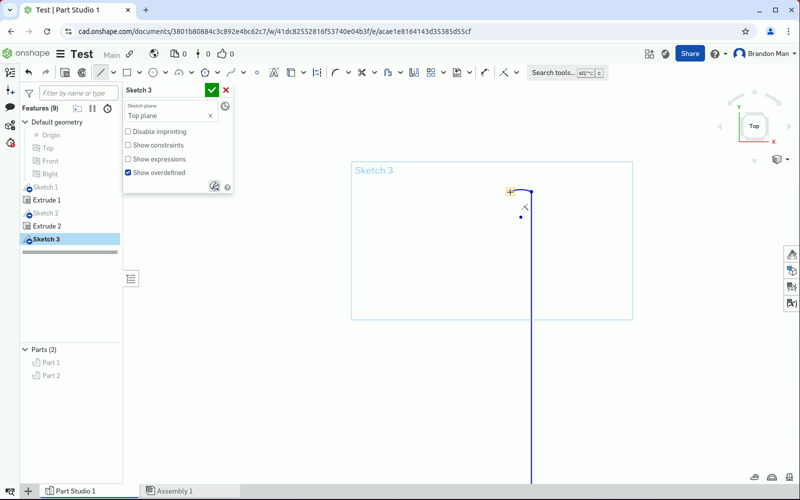
scroll(6)
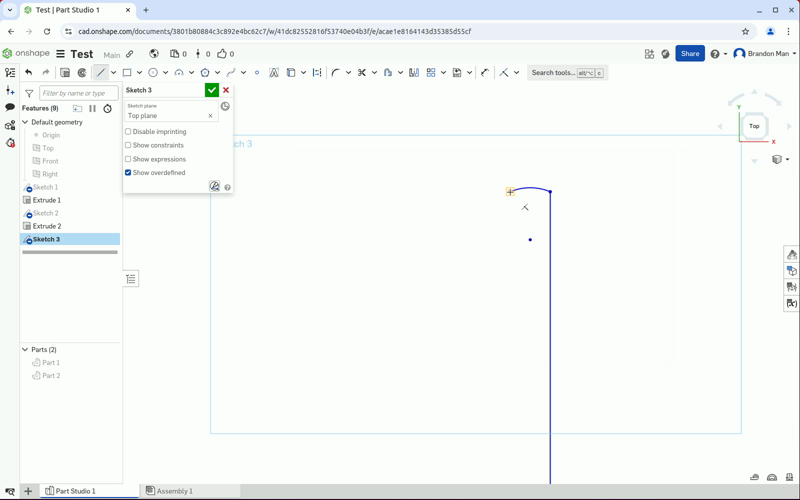
scroll(6)
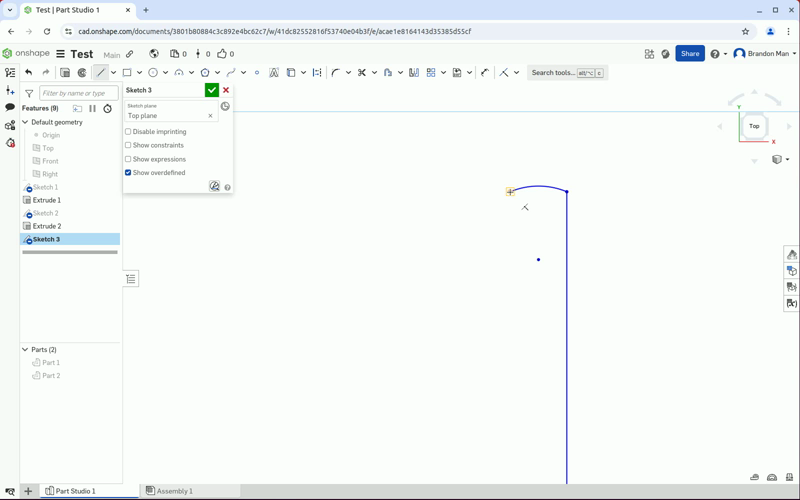
click(510, 191)
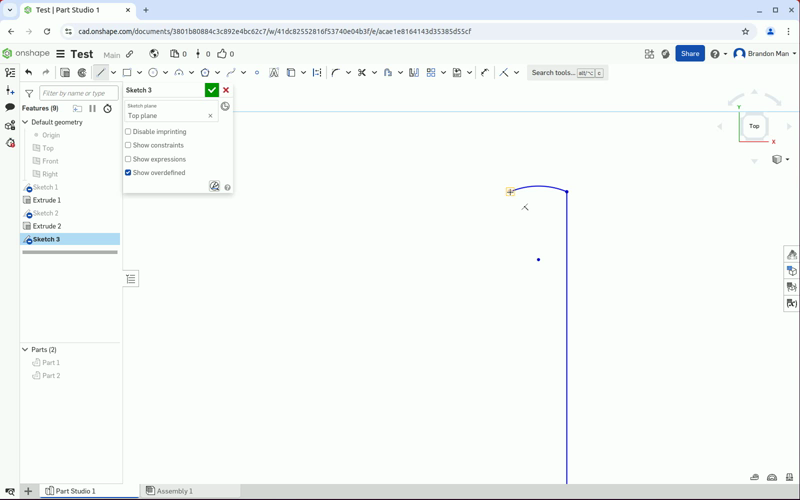
scroll(-6)
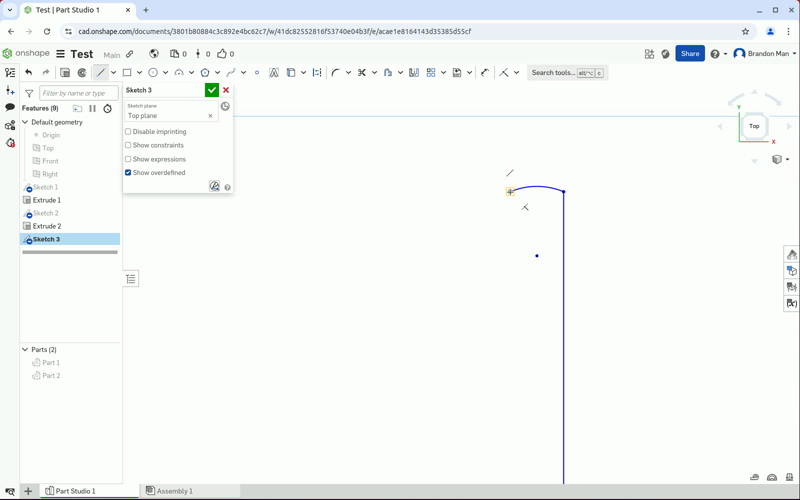
scroll(-6)
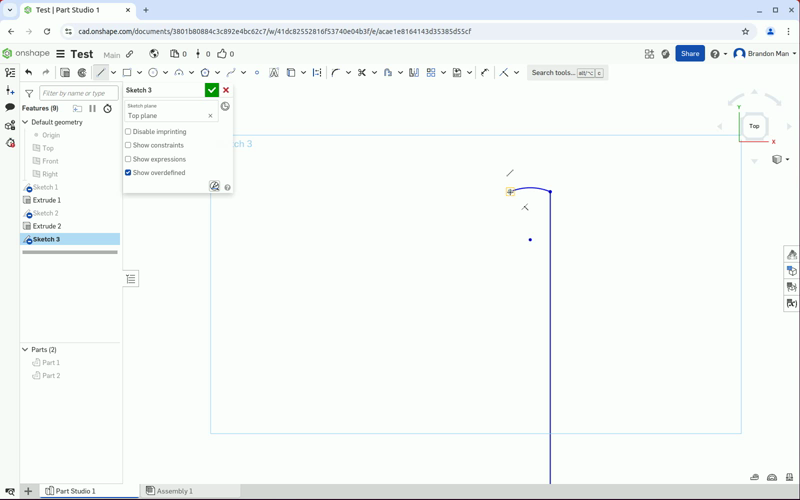
scroll(-6)
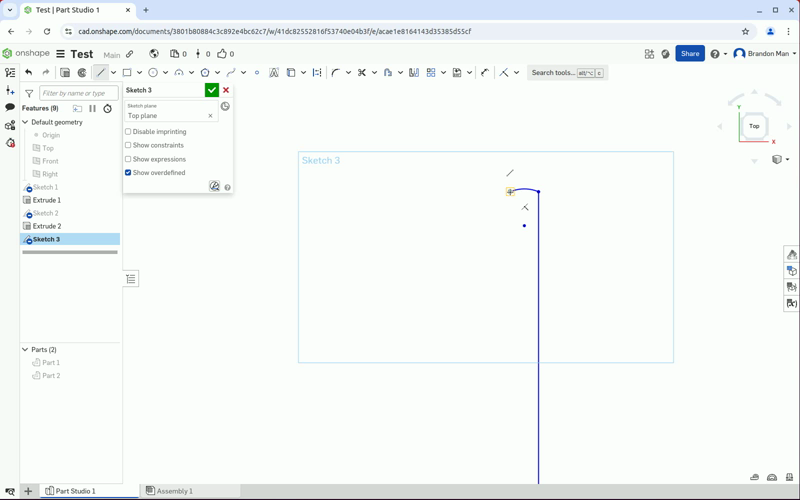
scroll(-6)
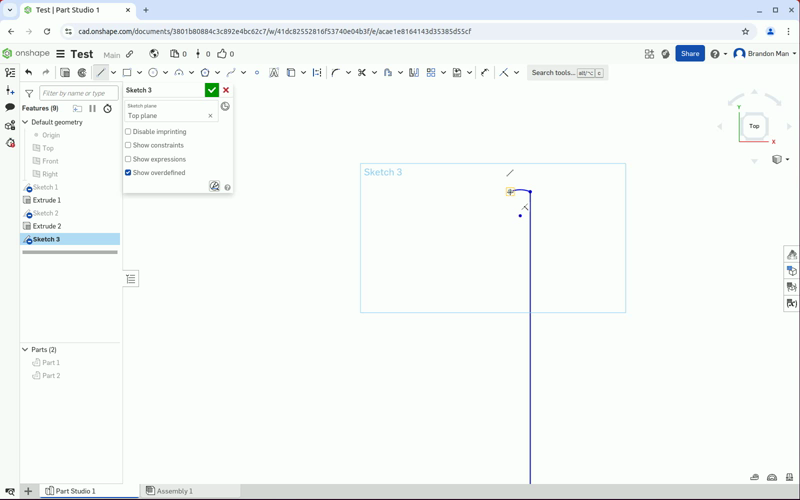
scroll(-6)
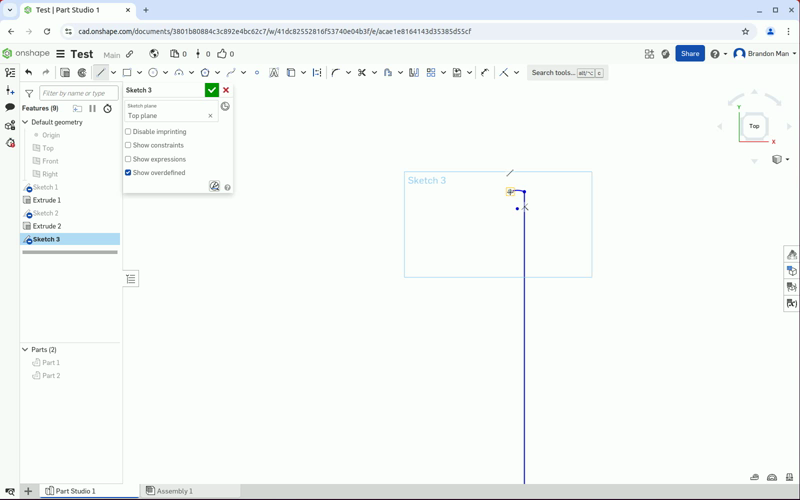
scroll(-6)
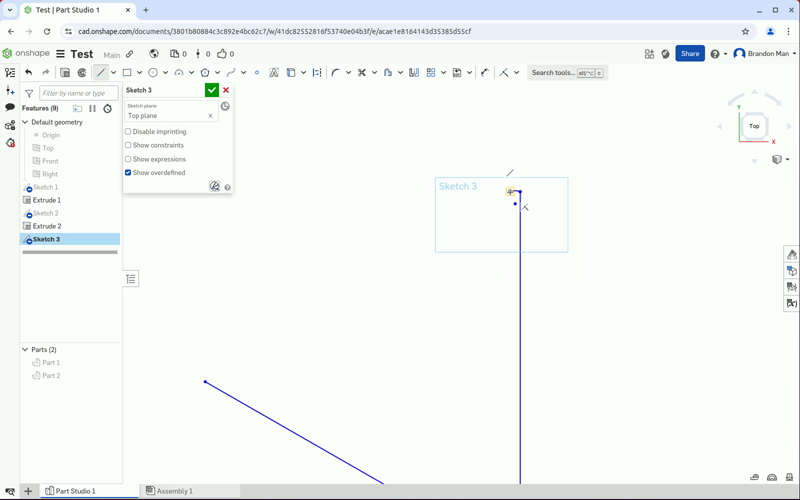
scroll(-6)
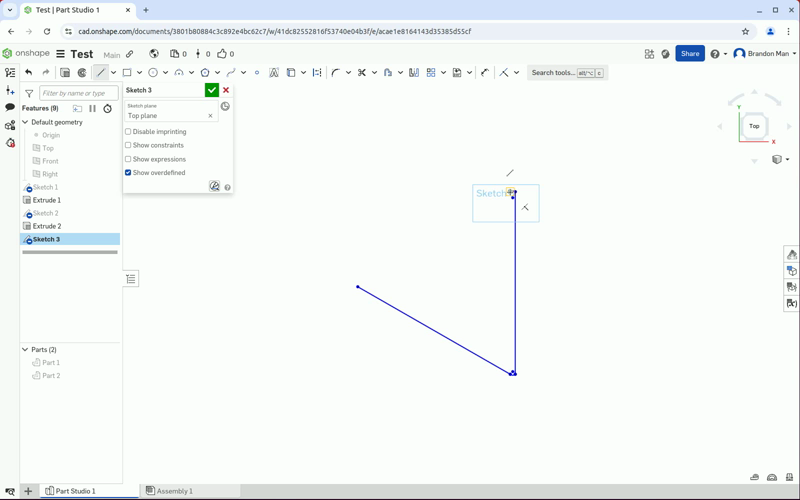
key_down(shift)
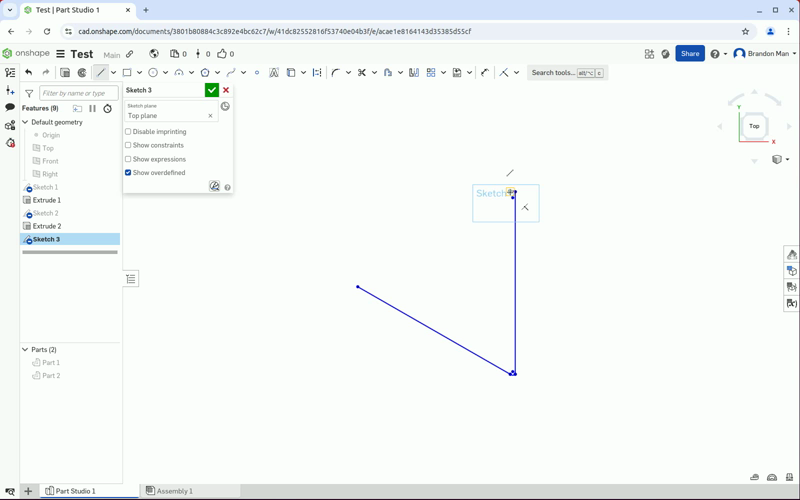
mouse_move(357, 279)
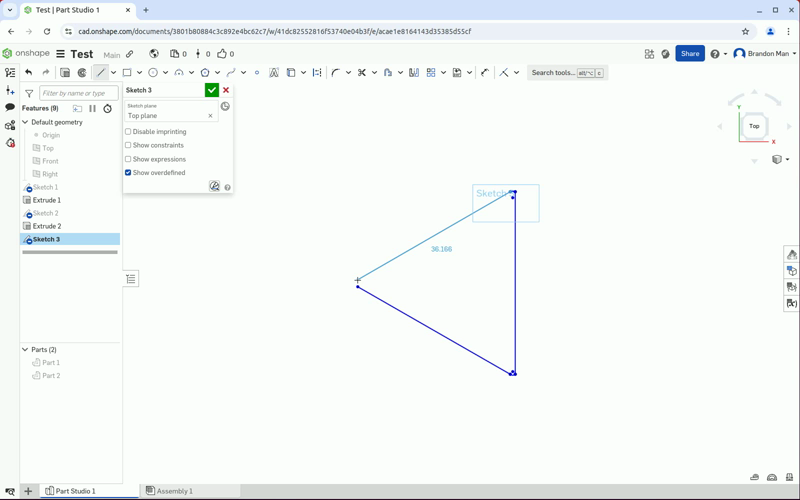
click(357, 279)
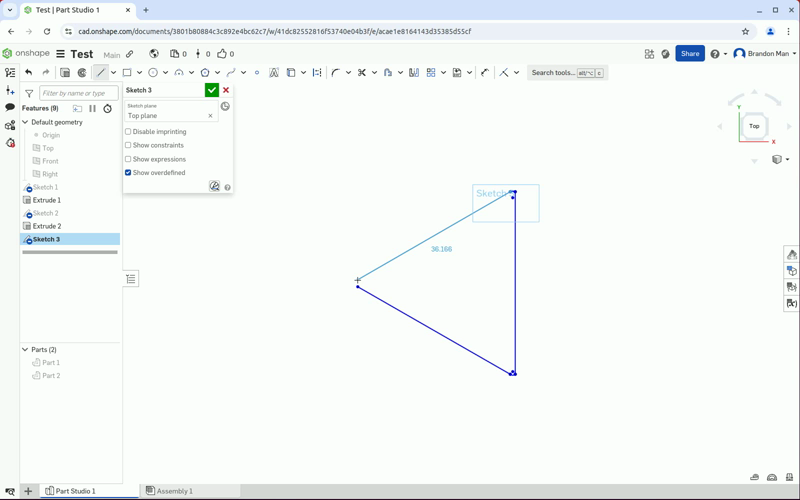
key_up(shift)
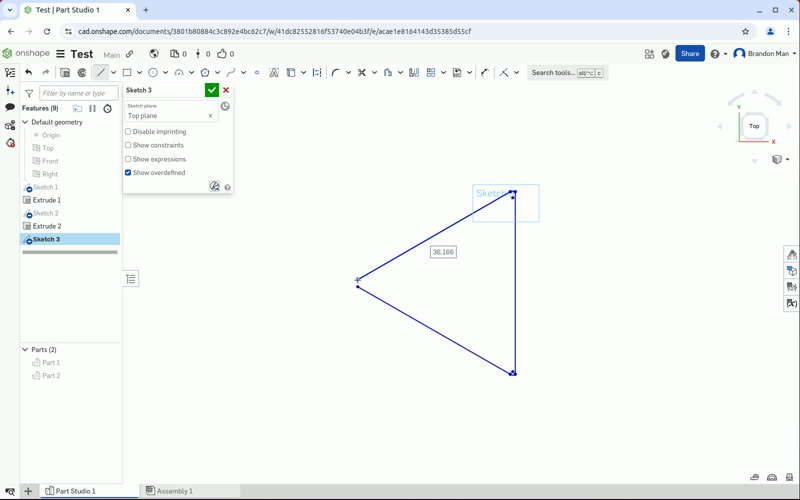
key(esc)
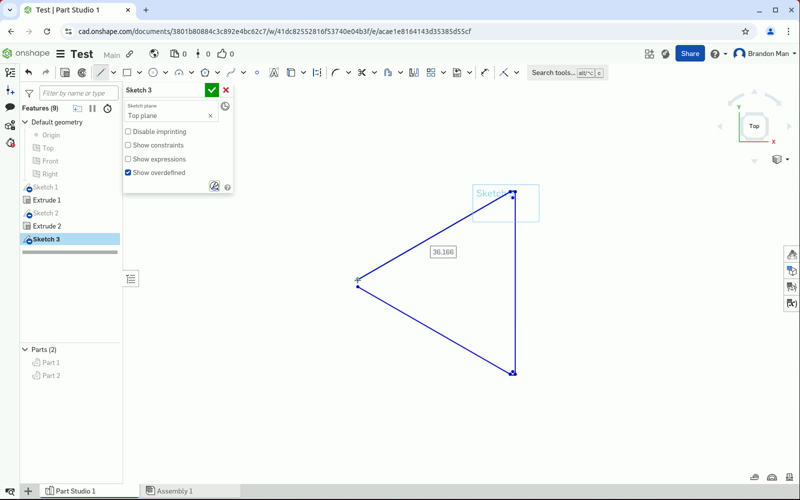
key(a)
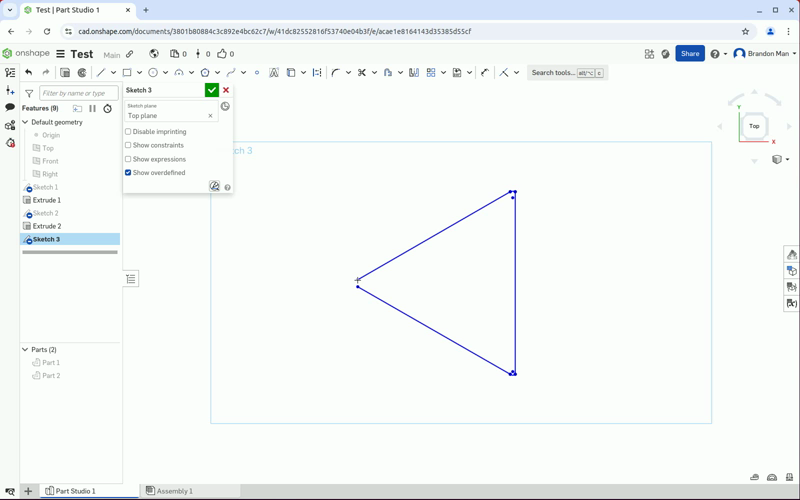
mouse_move(357, 279)
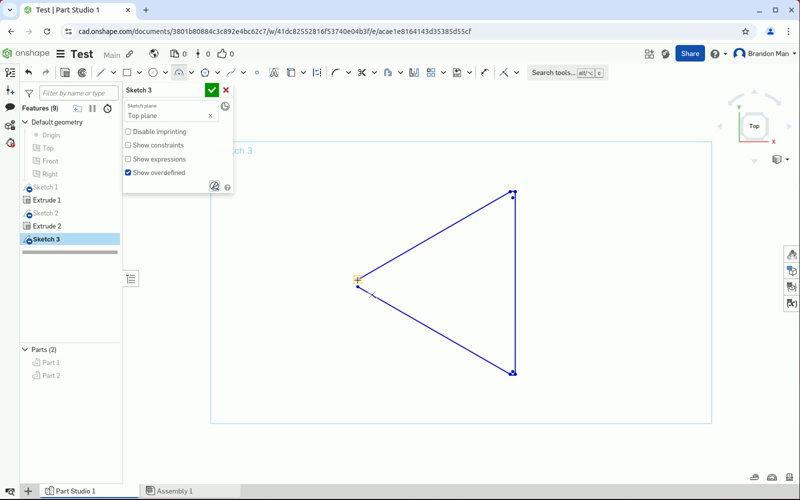
click(357, 279)
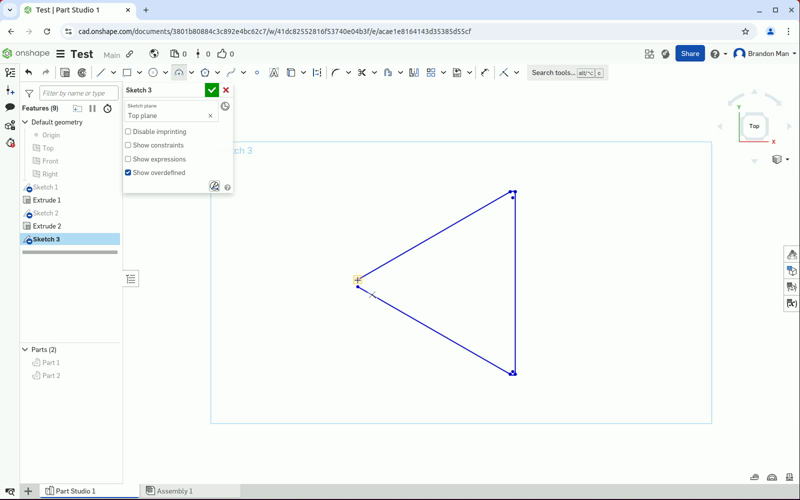
mouse_move(357, 286)
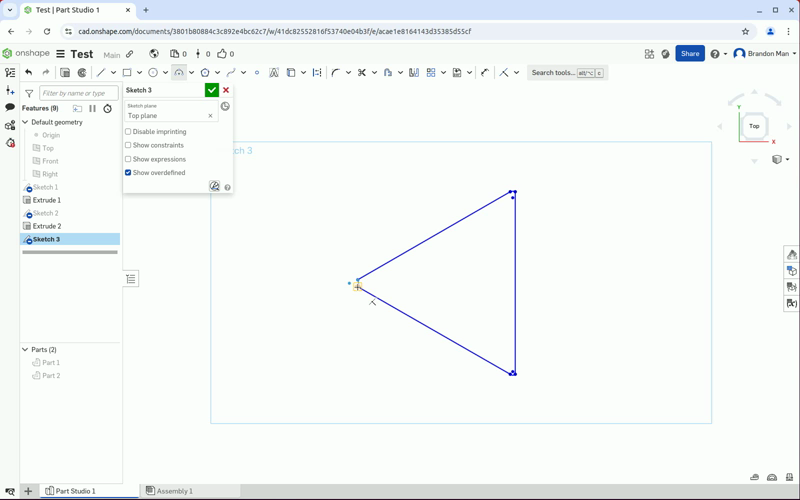
scroll(6)
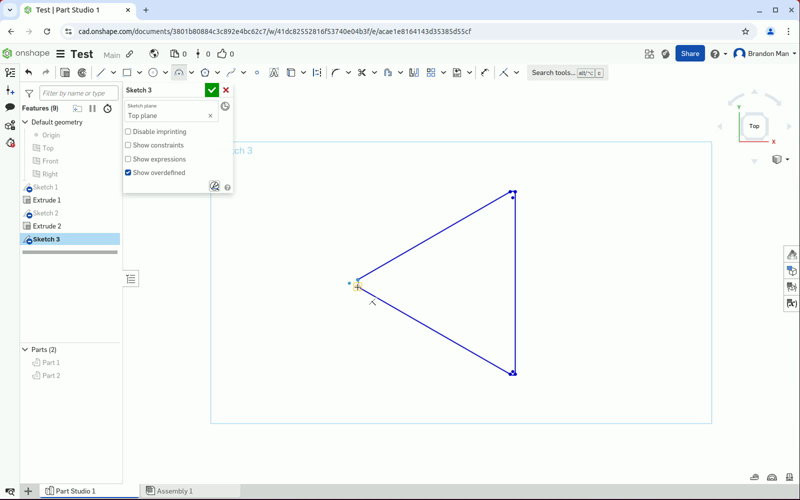
scroll(6)
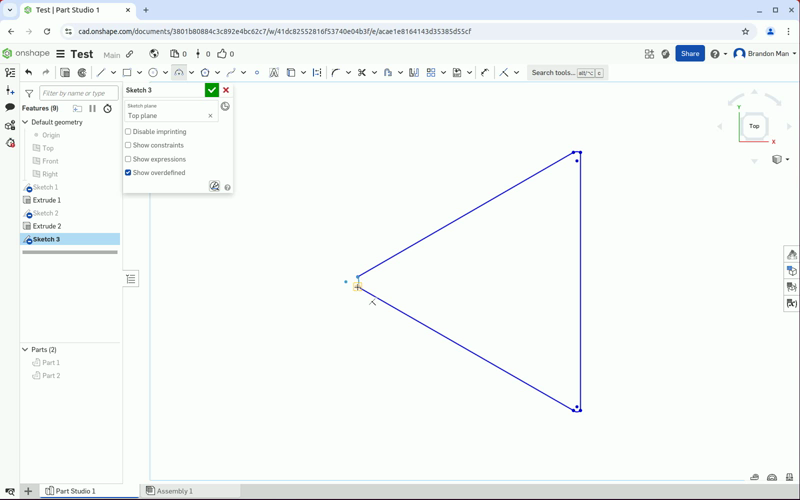
scroll(6)
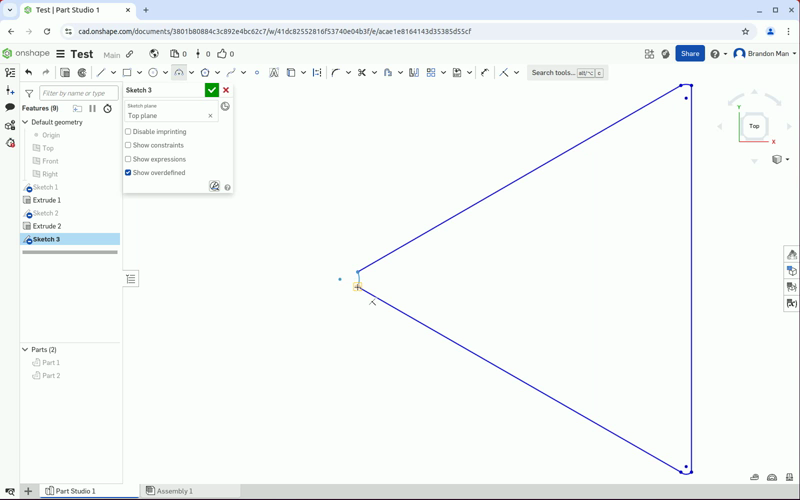
scroll(6)
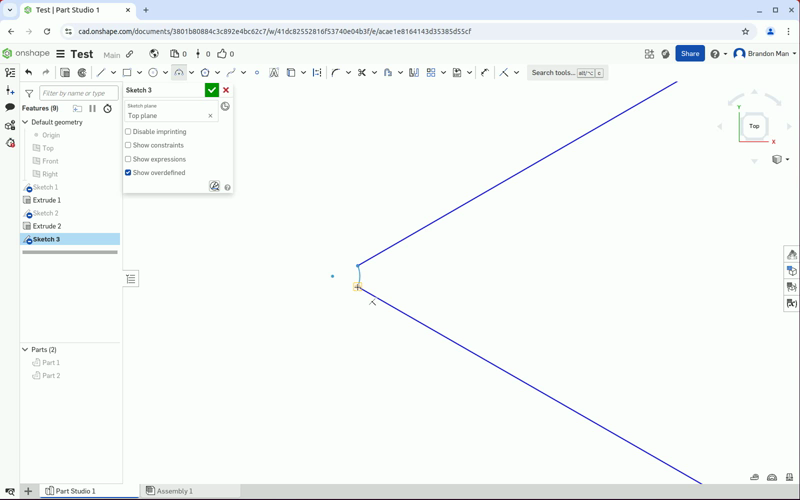
scroll(6)
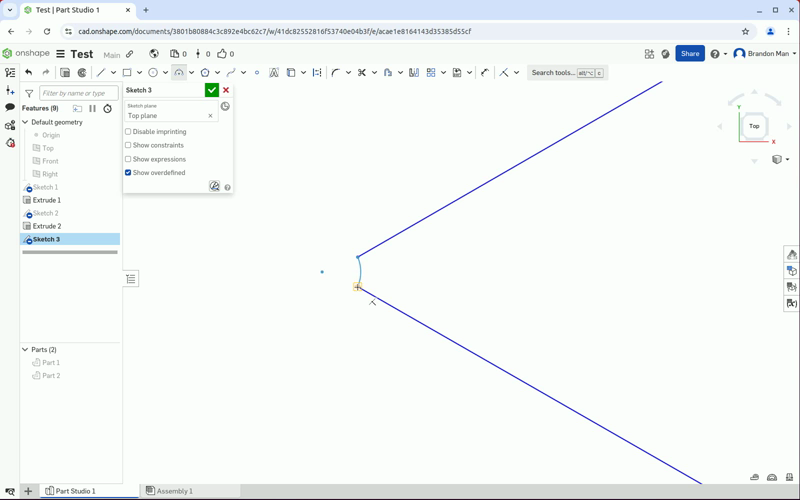
scroll(6)
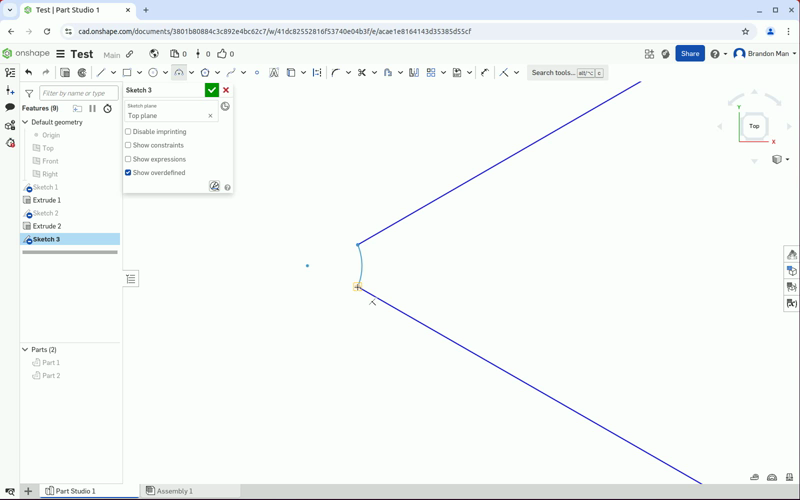
scroll(6)
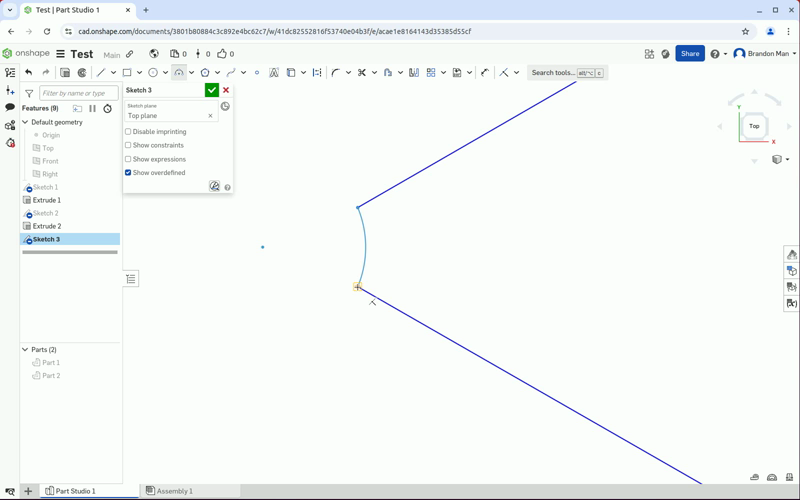
click(357, 286)
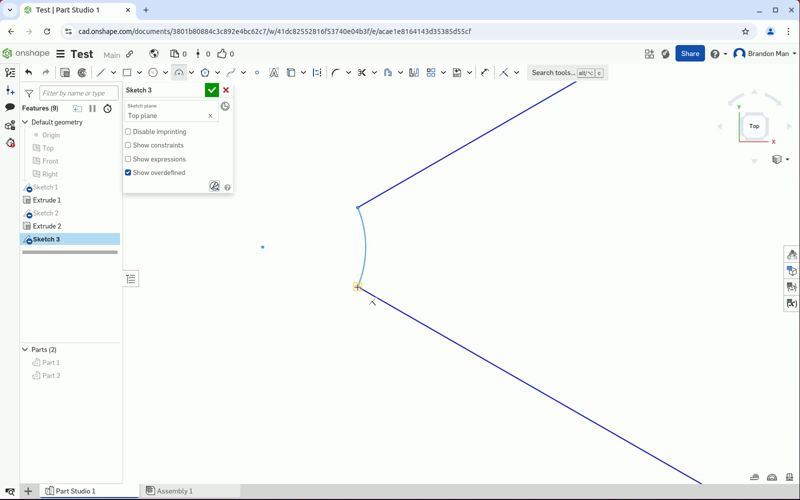
scroll(-6)
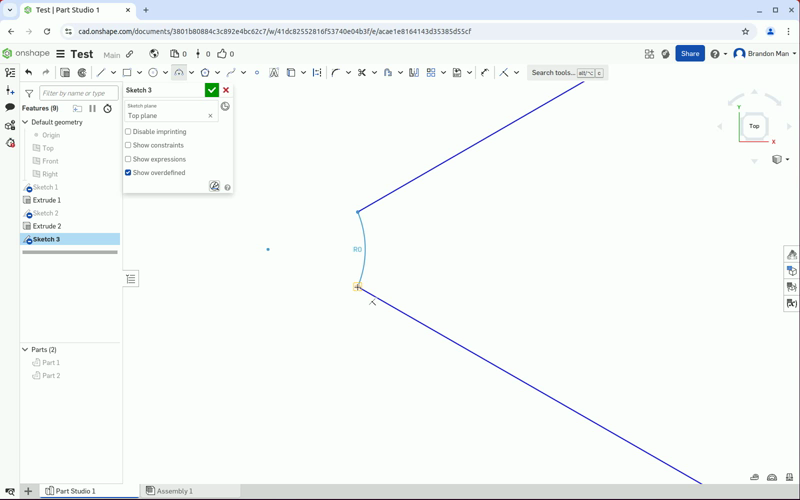
scroll(-6)
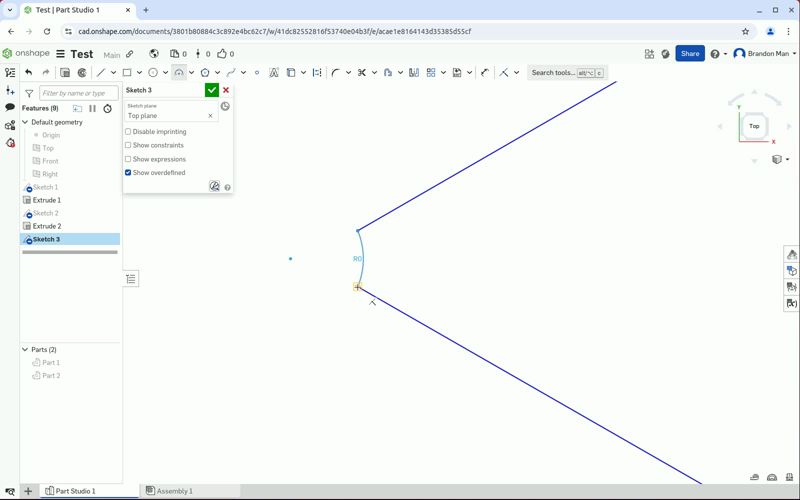
scroll(-6)
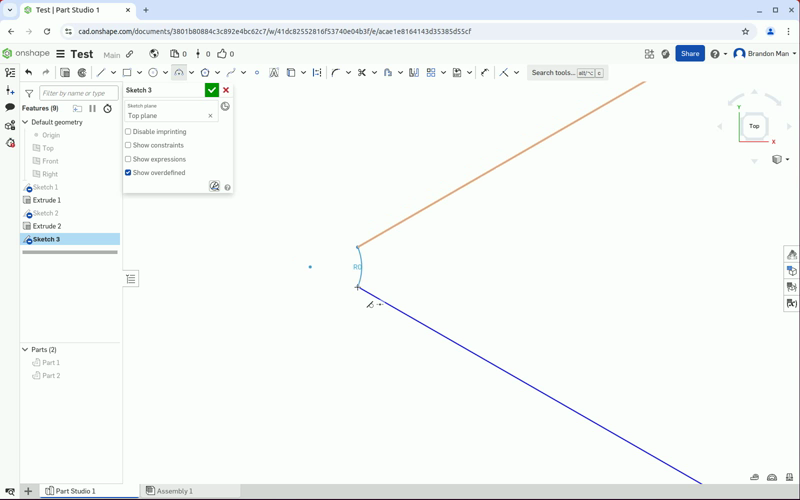
scroll(-6)
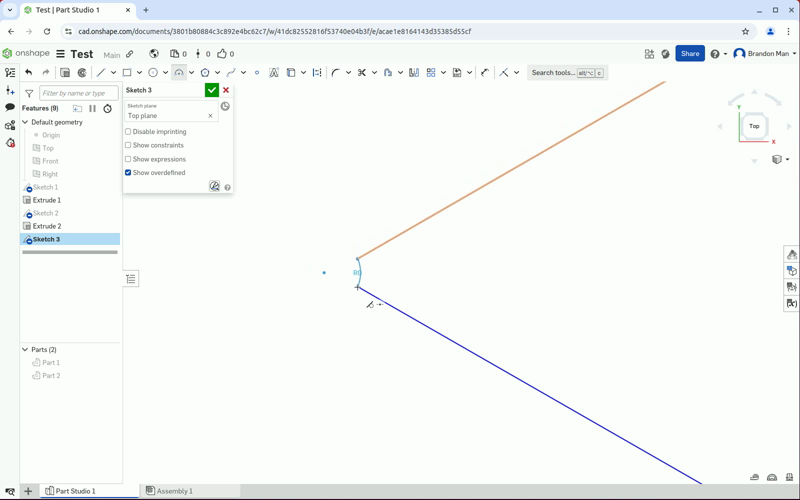
scroll(-6)
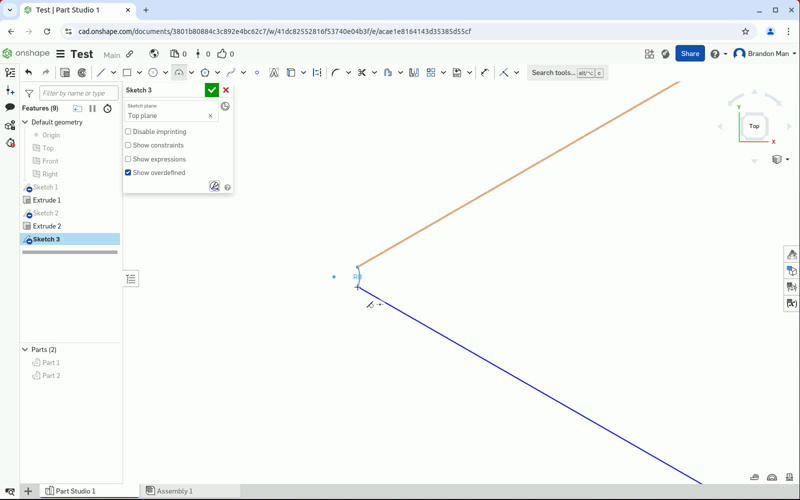
scroll(-6)
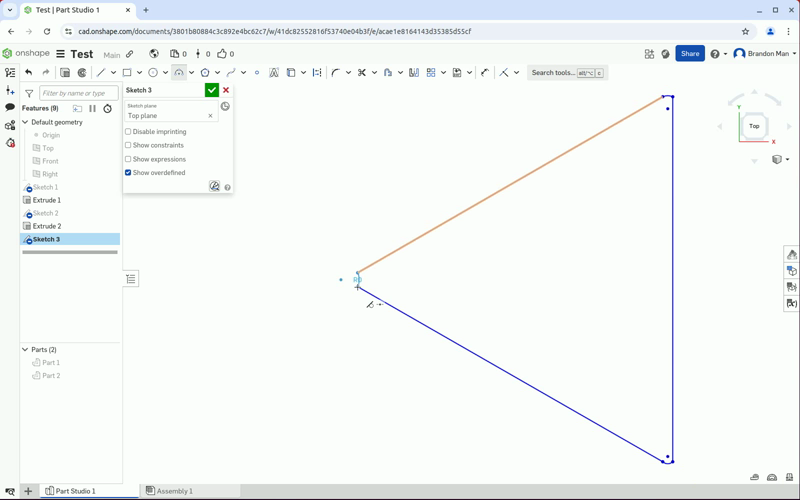
scroll(-6)
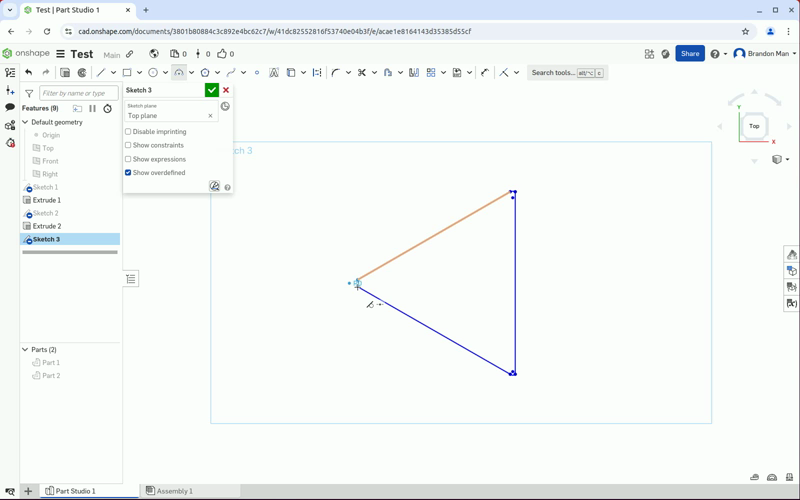
key_down(shift)
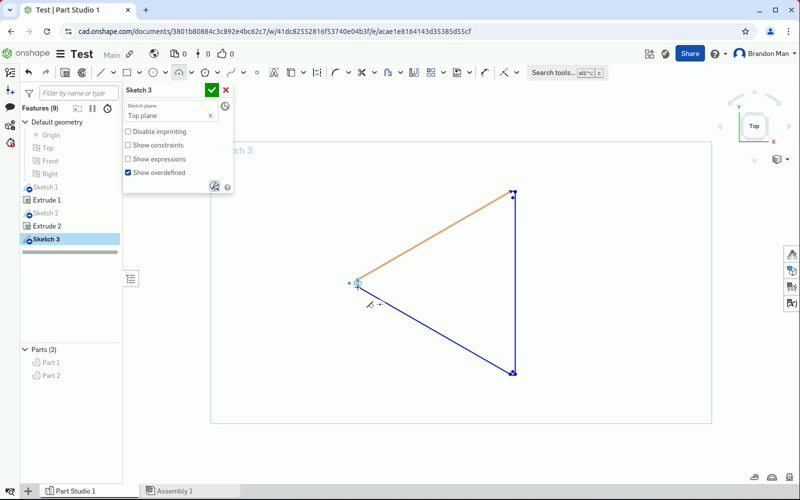
mouse_move(356, 282)
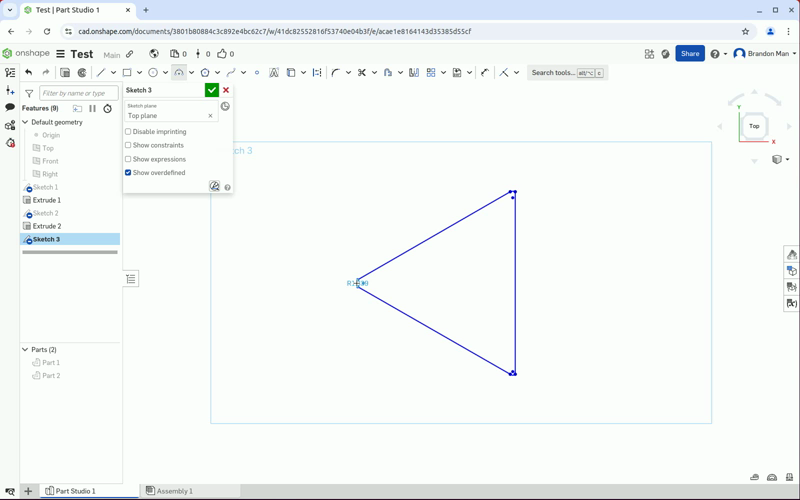
scroll(6)
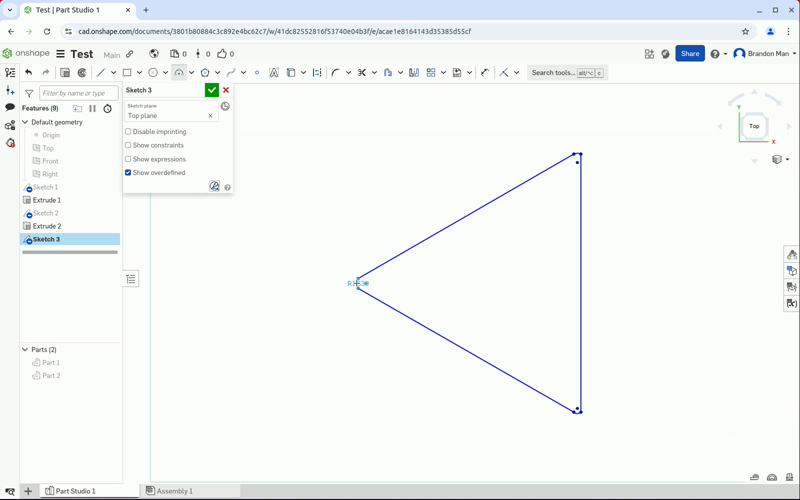
scroll(6)
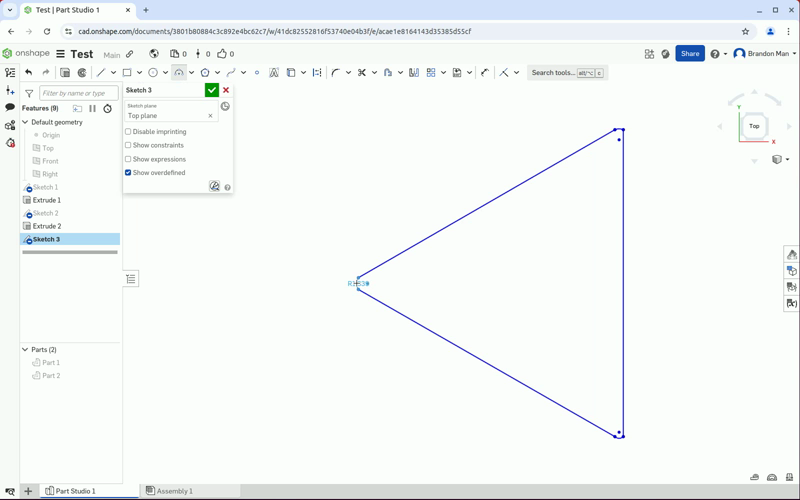
scroll(6)
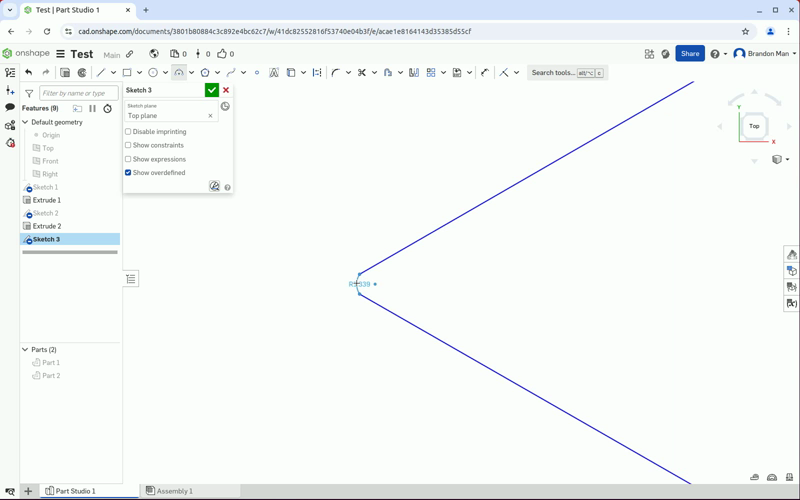
scroll(6)
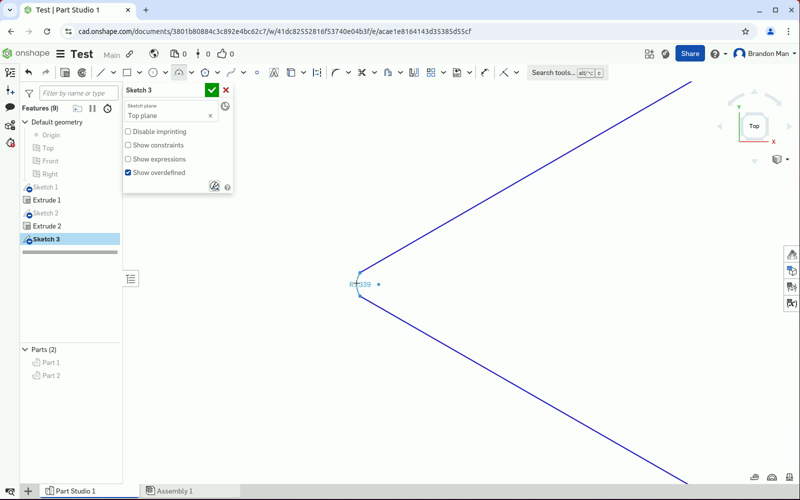
scroll(6)
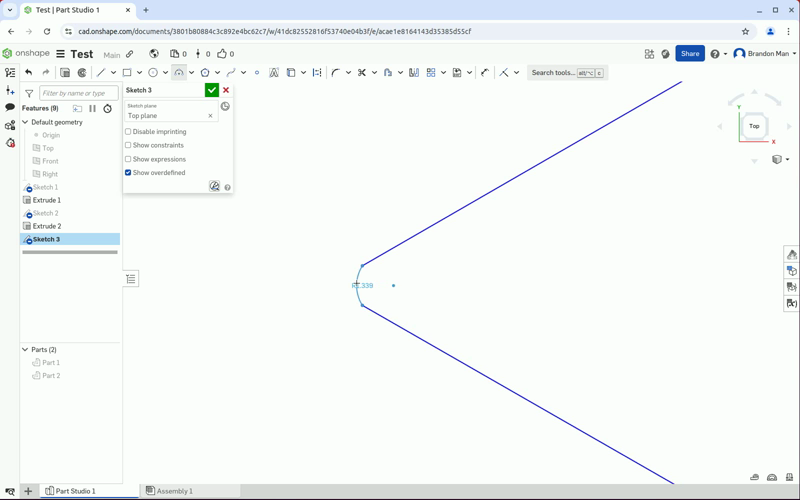
scroll(6)
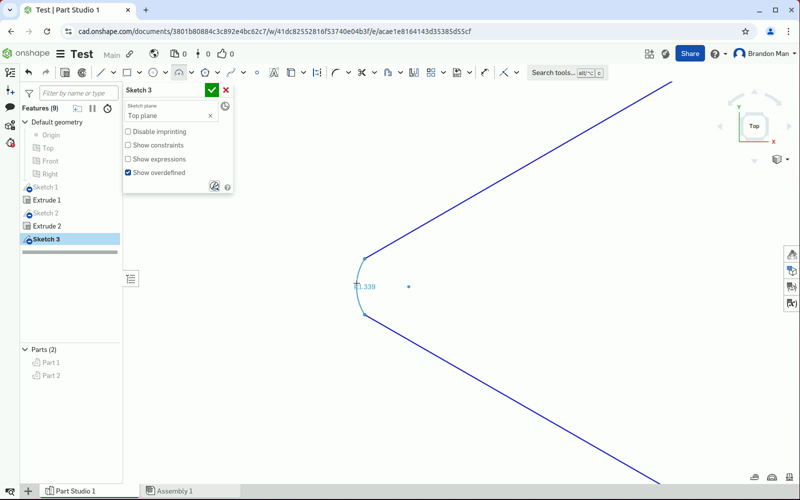
scroll(6)
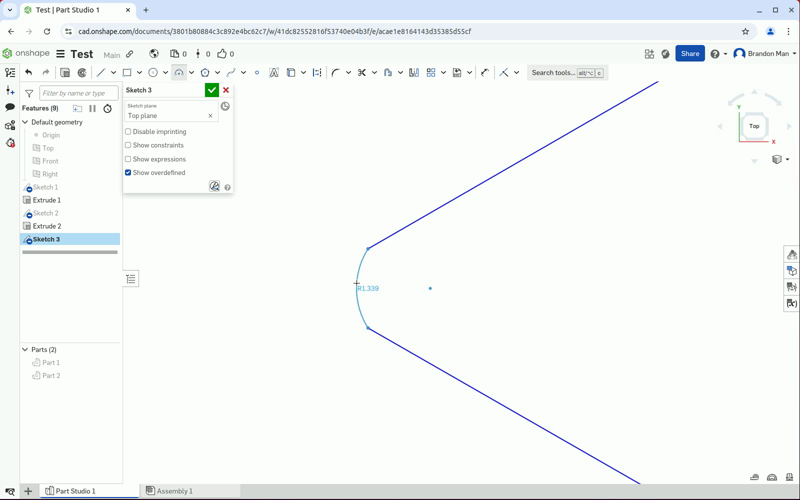
click(356, 282)
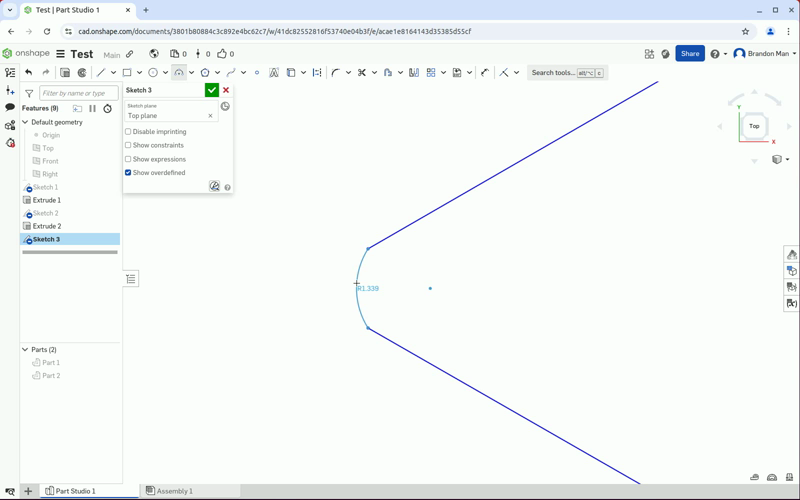
scroll(-6)
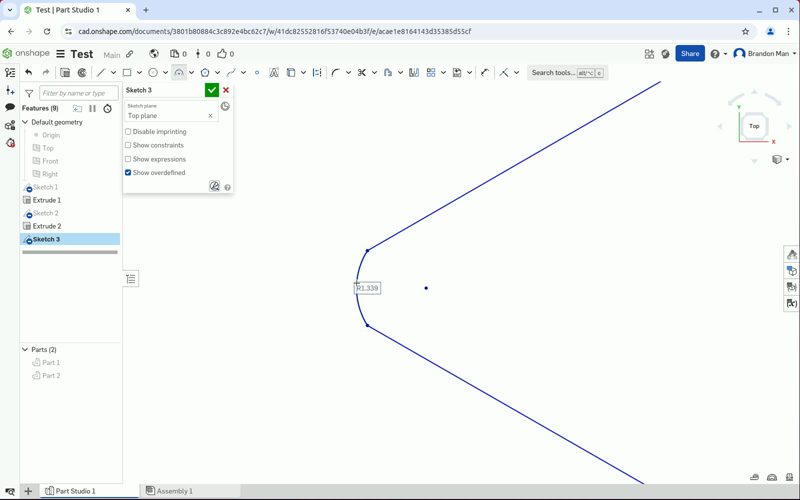
scroll(-6)
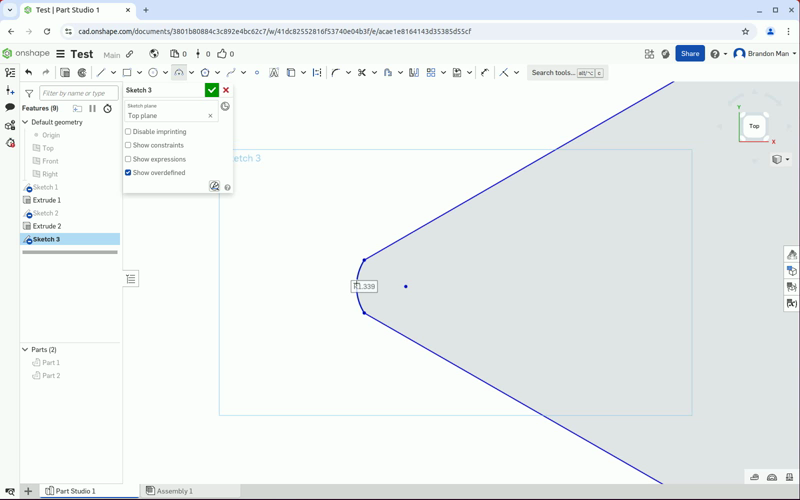
scroll(-6)
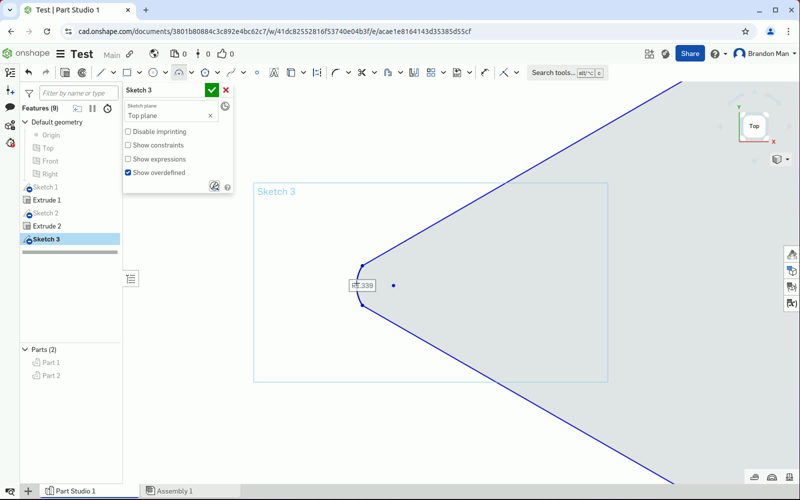
scroll(-6)
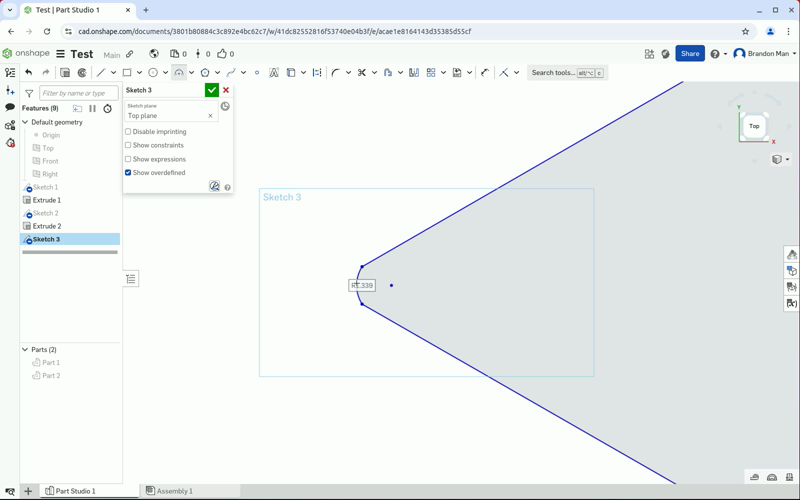
scroll(-6)
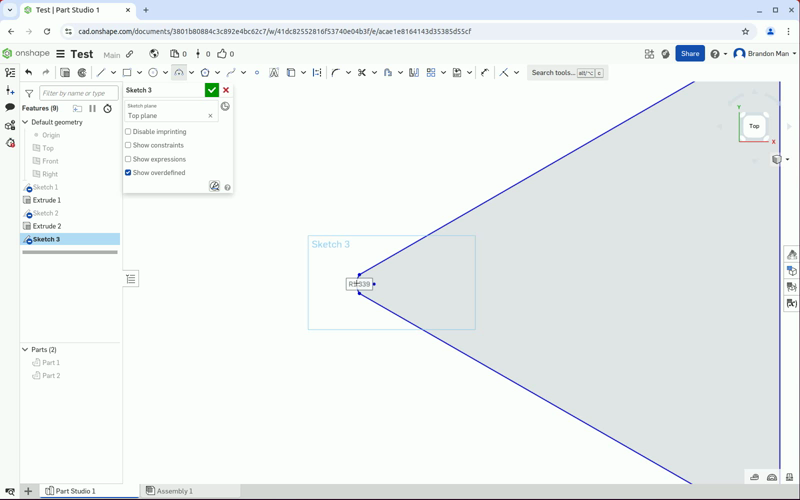
scroll(-6)
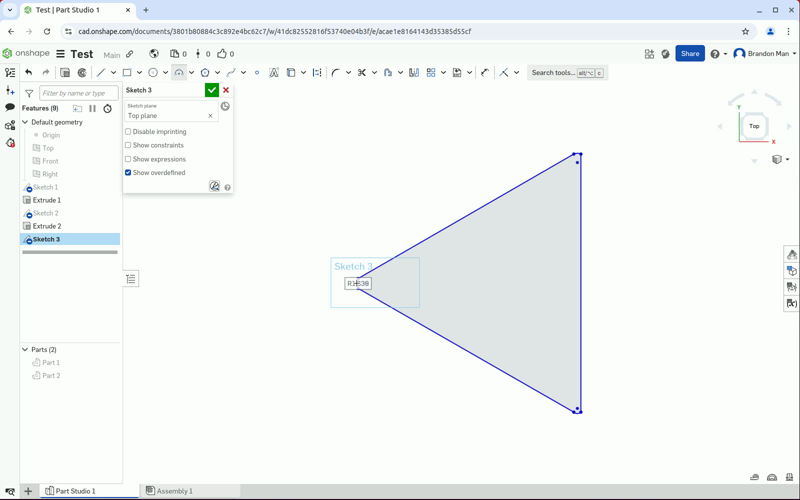
scroll(-6)
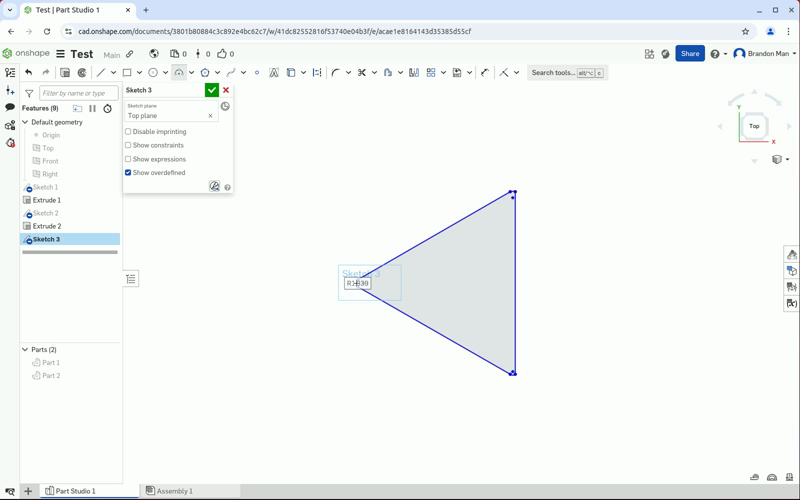
key_up(shift)
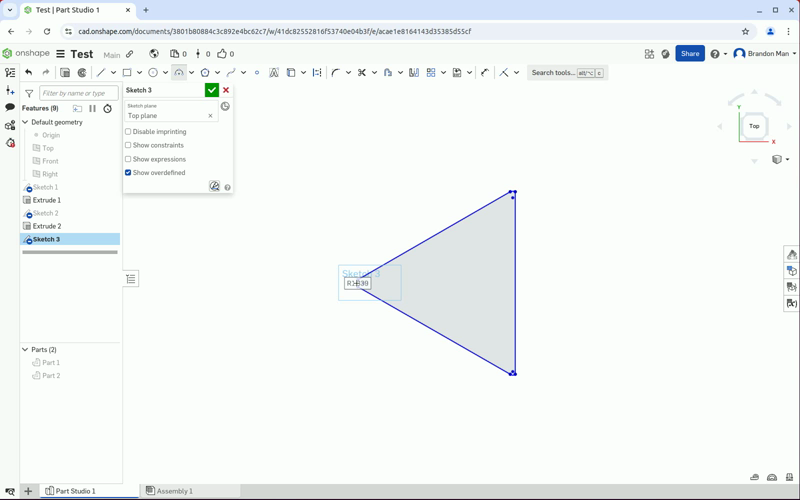
key(esc)
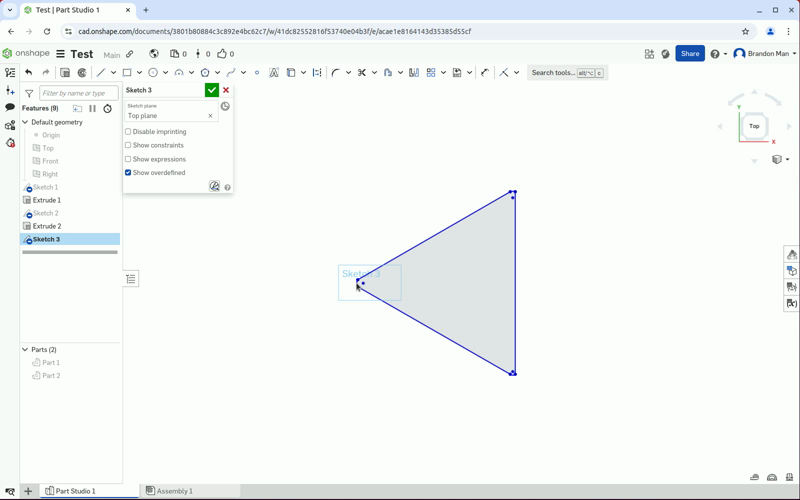
mouse_move(497, 317)
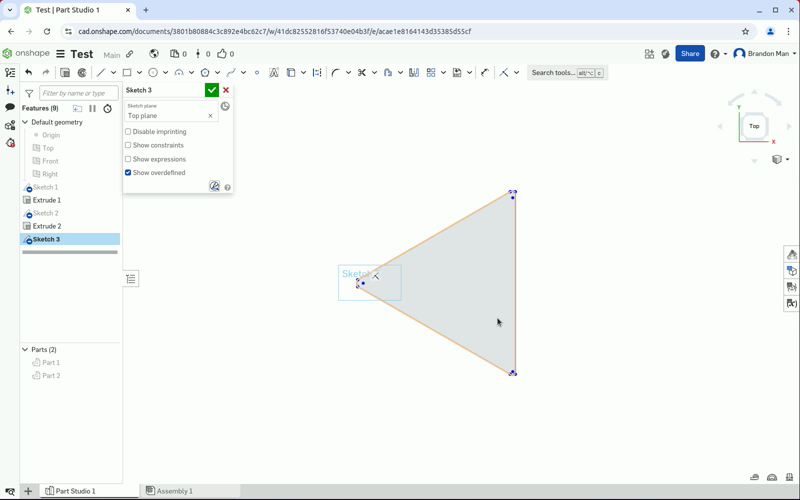
click(497, 317)
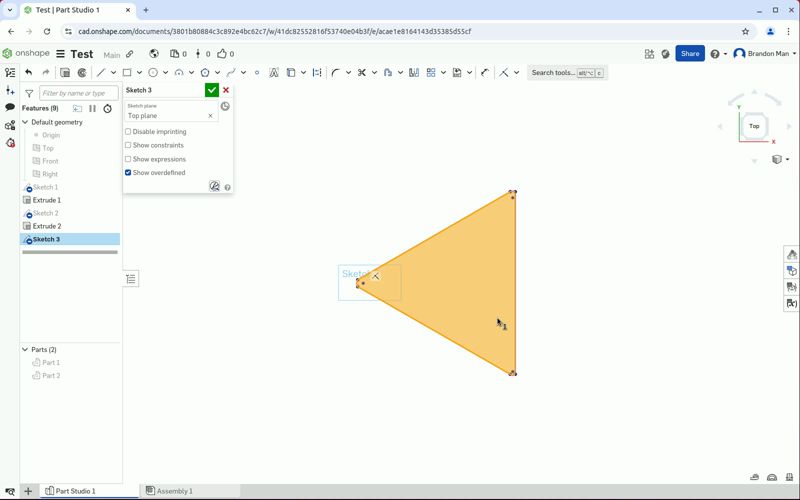
mouse_move(73, 352)
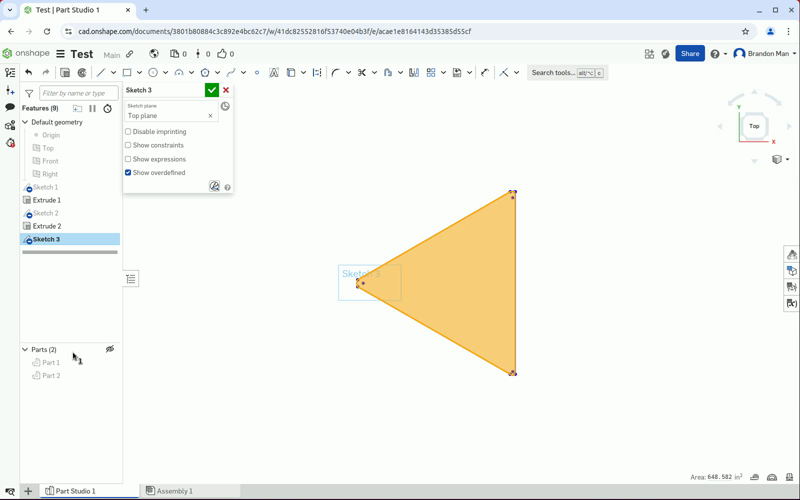
key(shift+y)
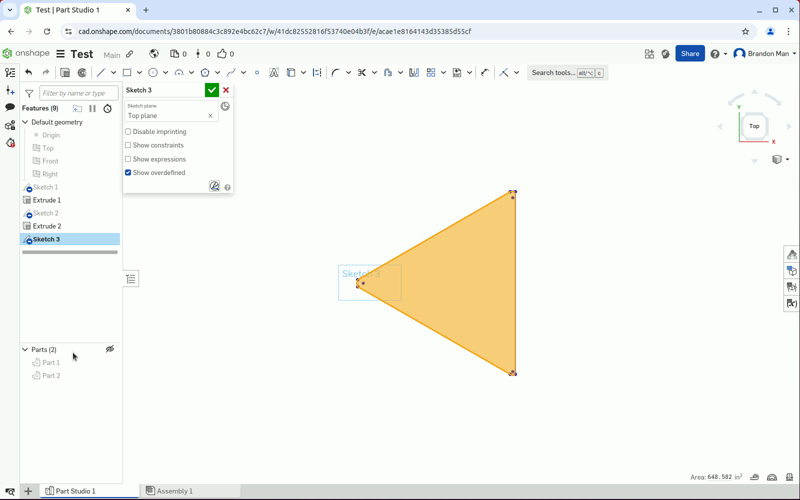
key(shift+e)
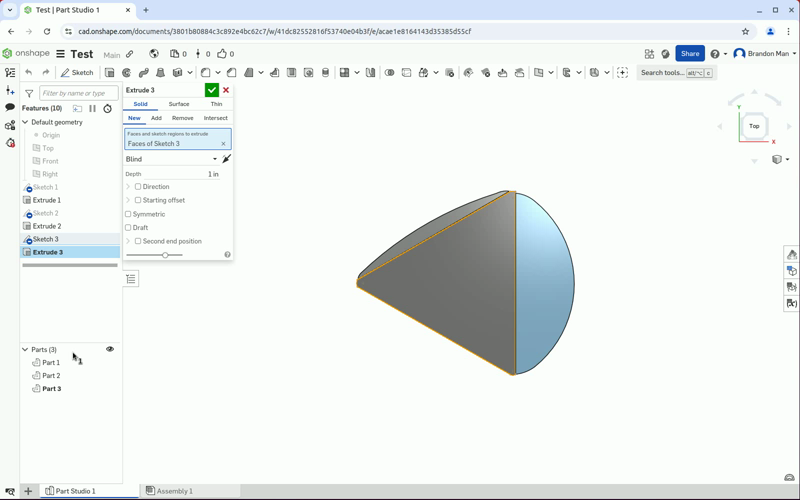
mouse_move(143, 106)
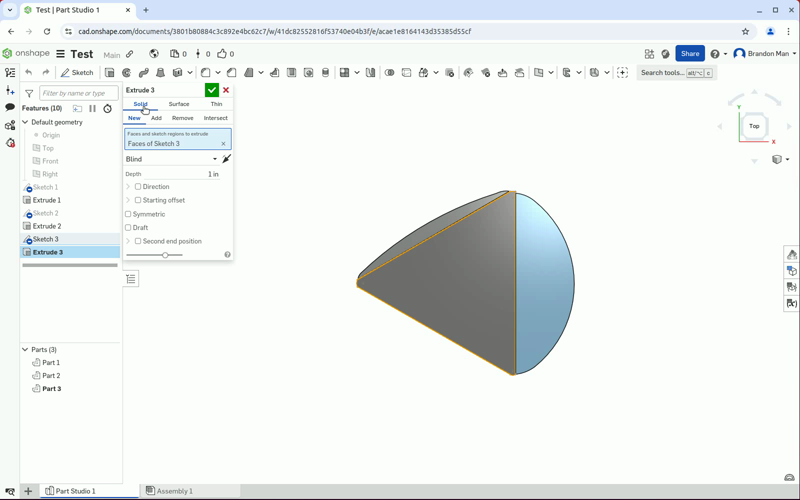
click(143, 106)
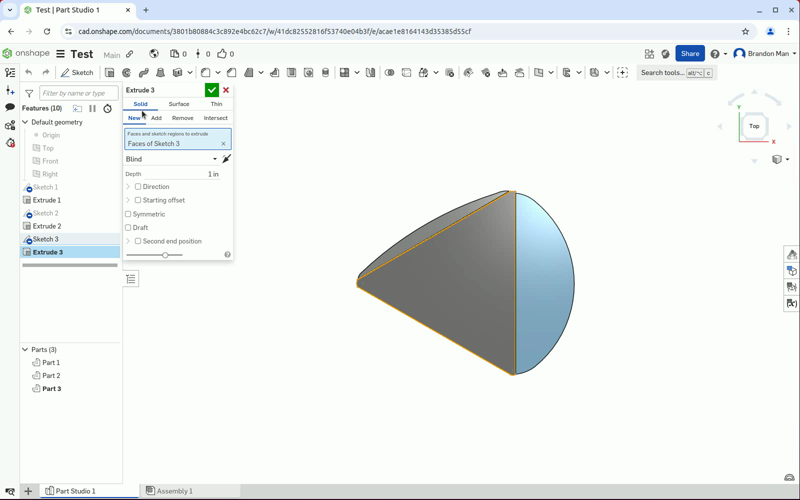
mouse_move(137, 120)
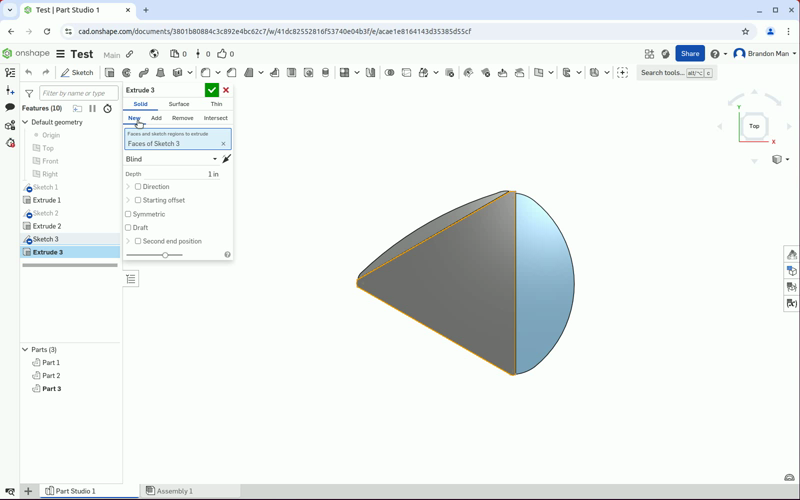
click(137, 120)
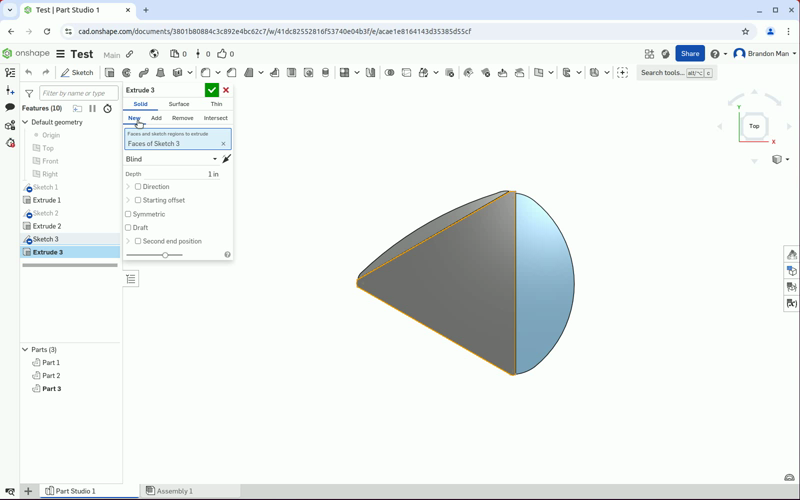
key(tab, 4)
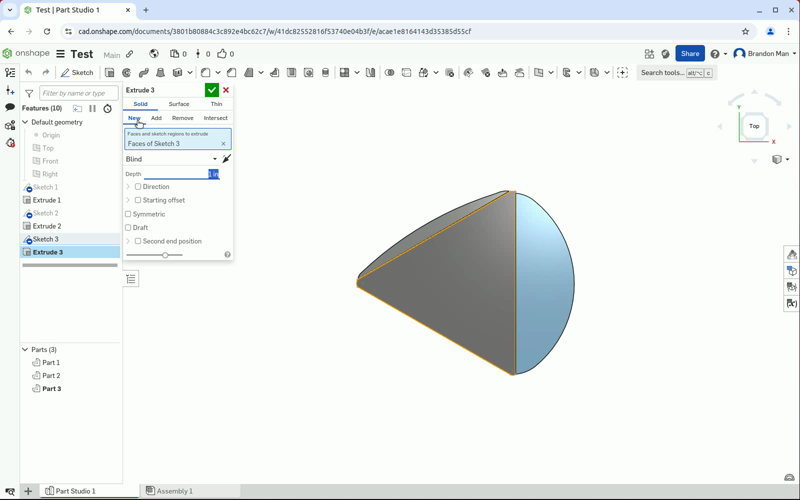
text(2.648)
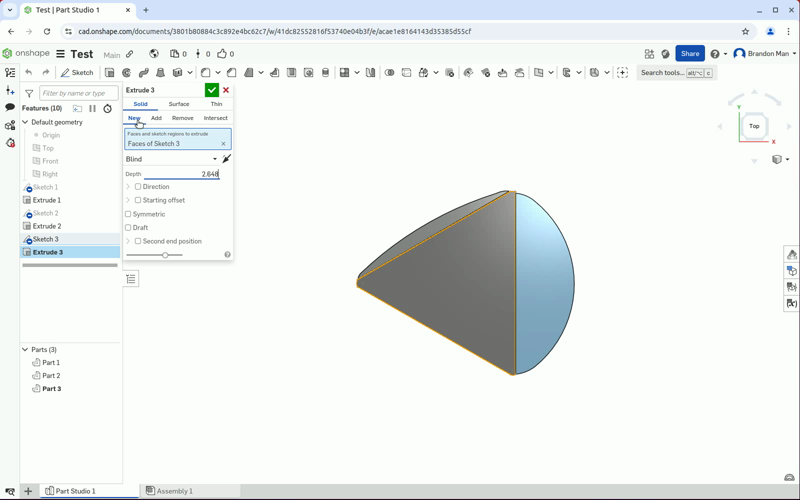
key(enter)
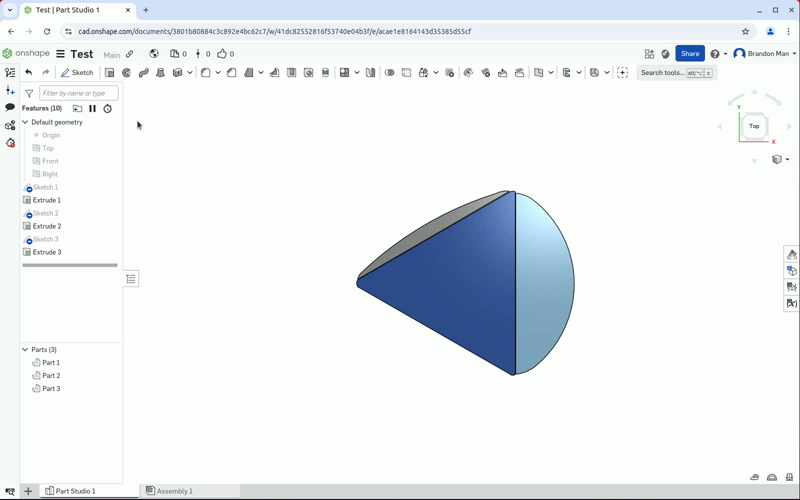
key(shift+h)
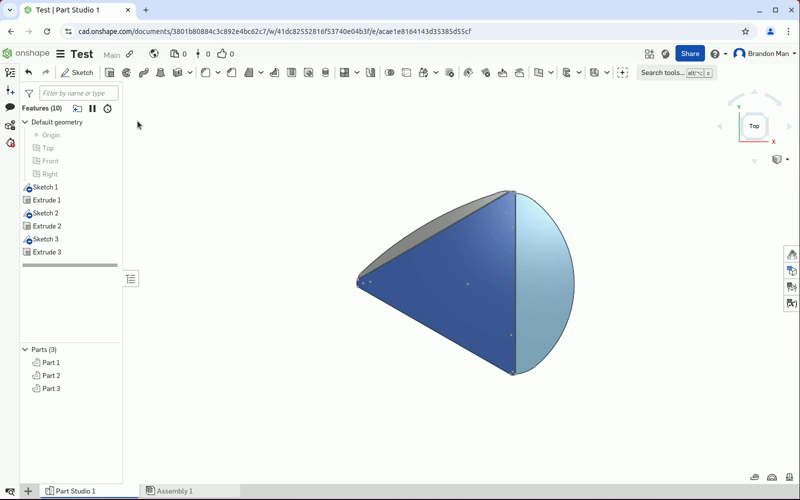
key(shift+h)
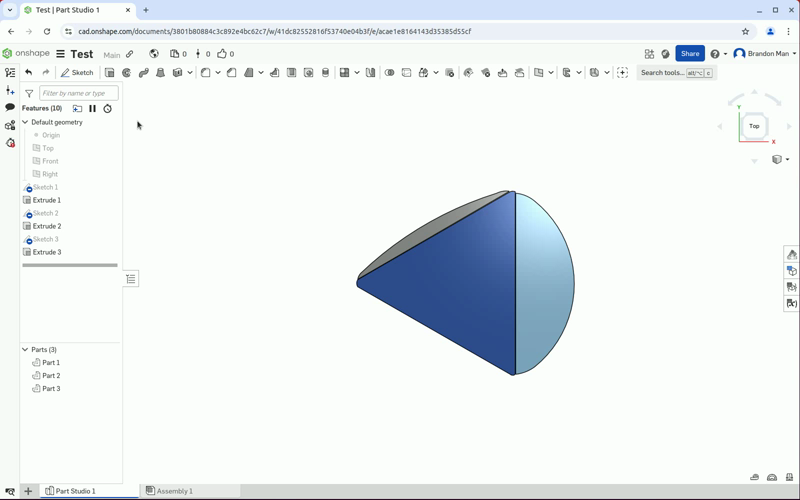
mouse_move(73, 189)
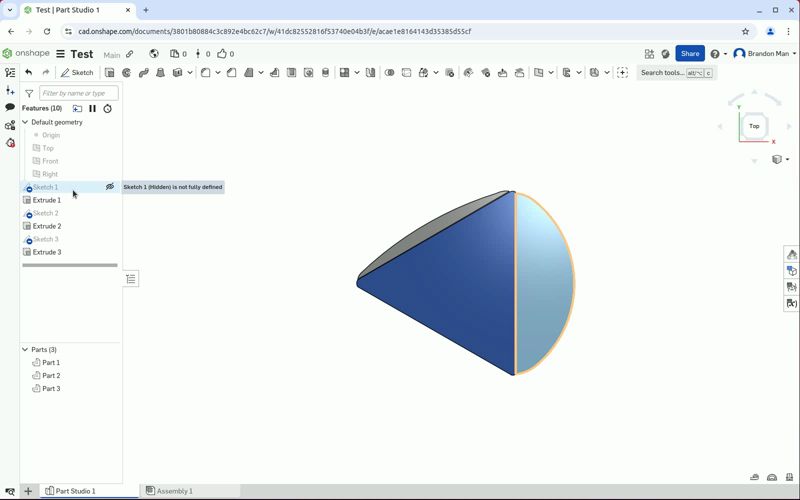
click(73, 189)
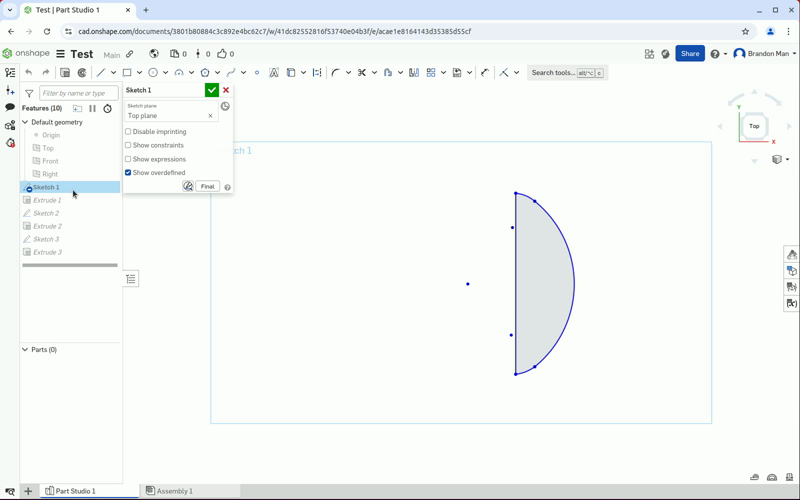
mouse_move(229, 92)
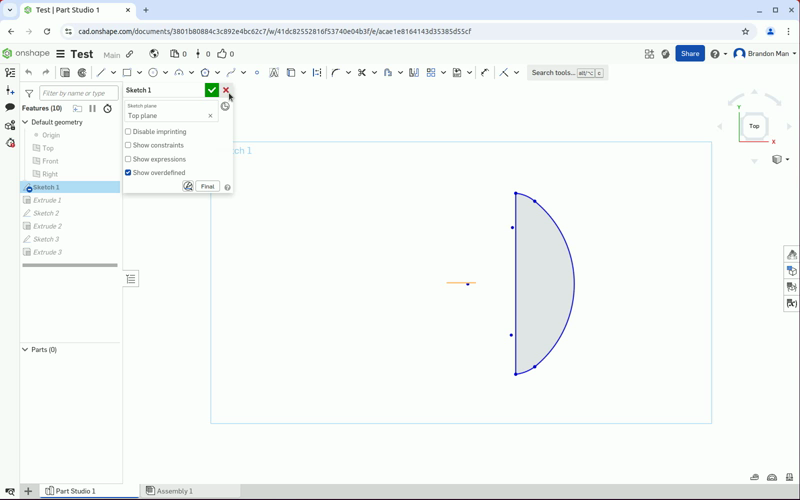
click(229, 92)
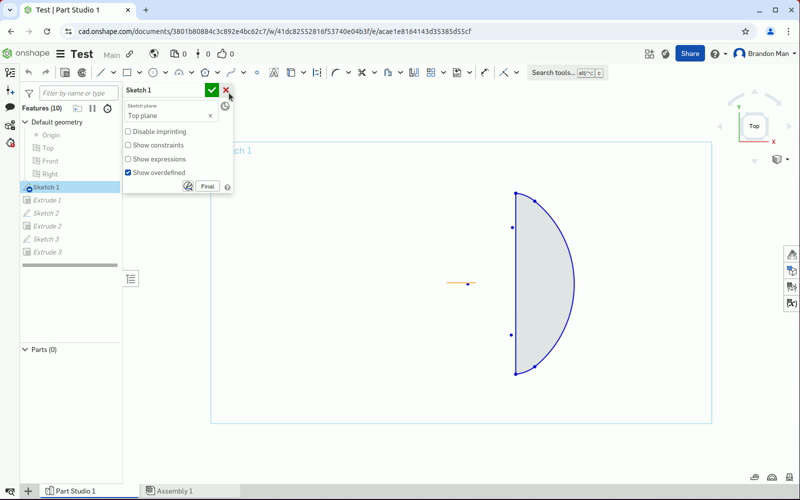
key(shift+s)
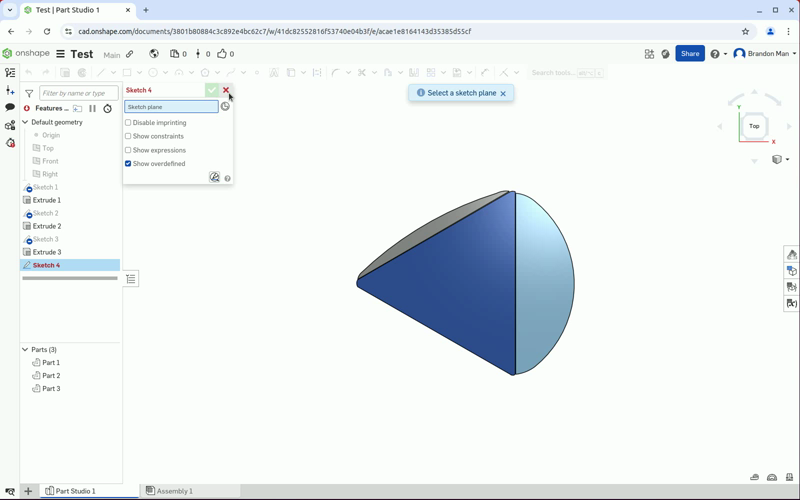
mouse_move(73, 150)
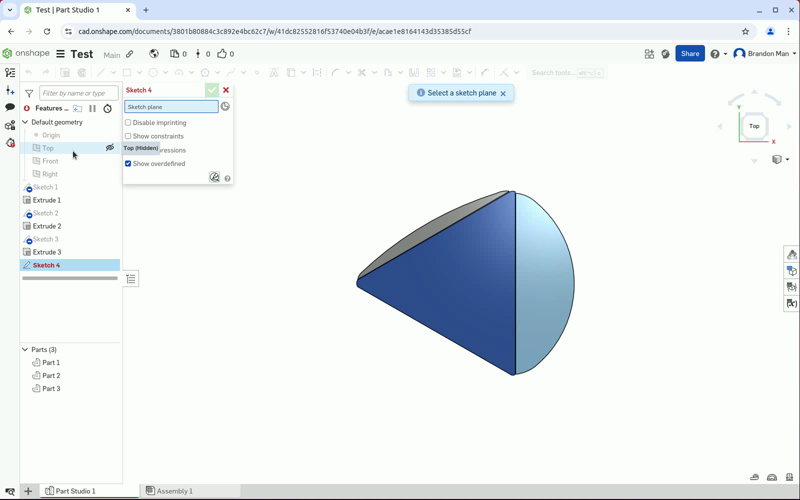
click(73, 150)
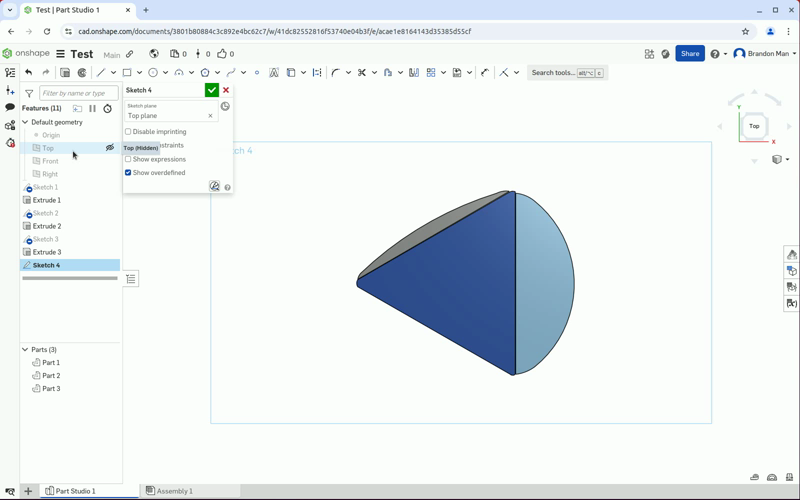
mouse_move(73, 352)
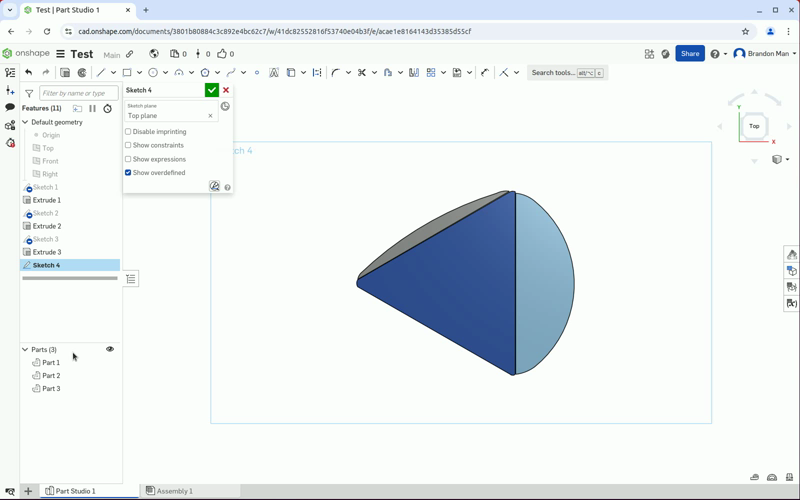
key(y)
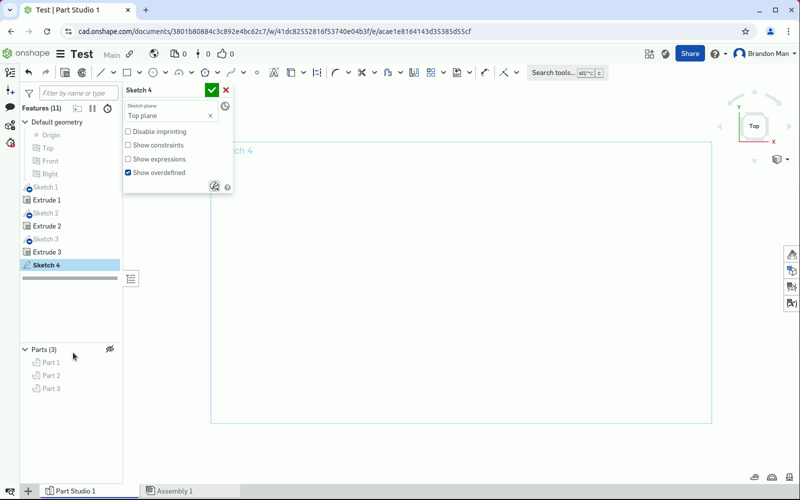
key(a)
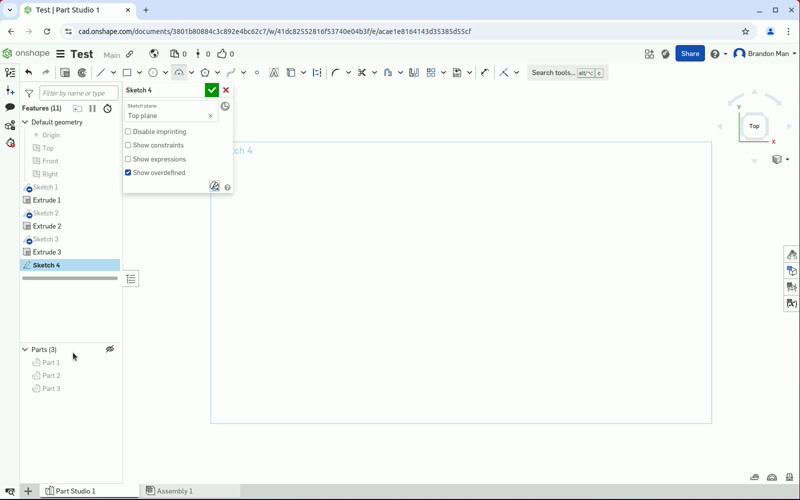
key_down(shift)
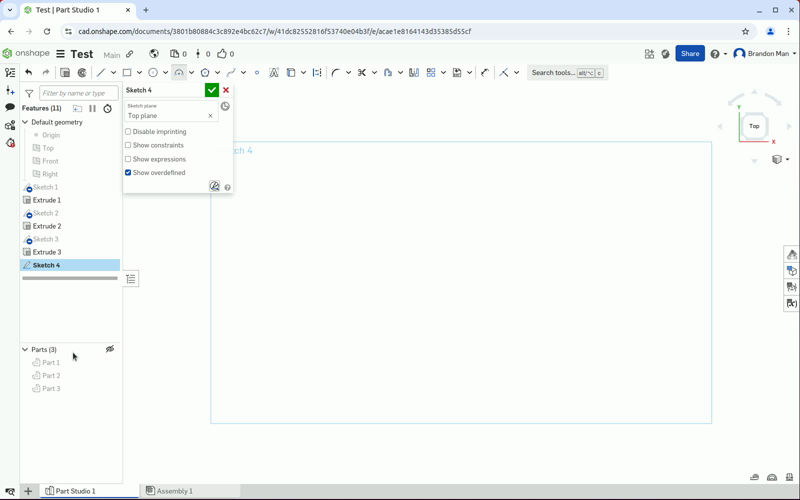
mouse_move(357, 286)
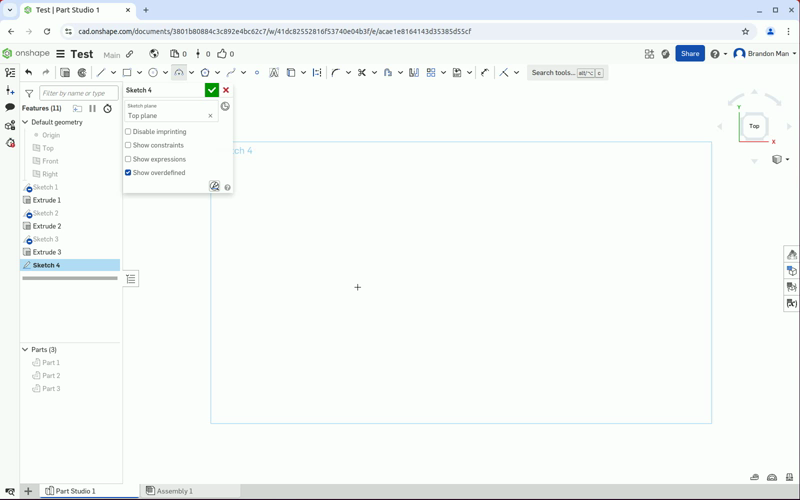
click(357, 286)
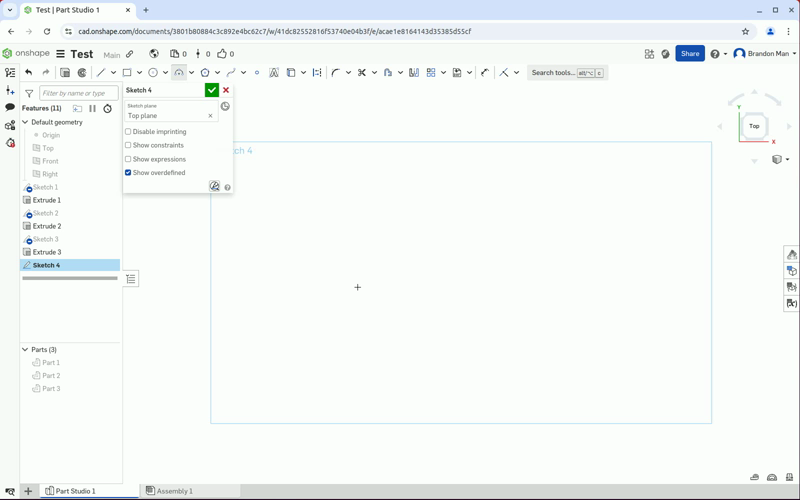
key_up(shift)
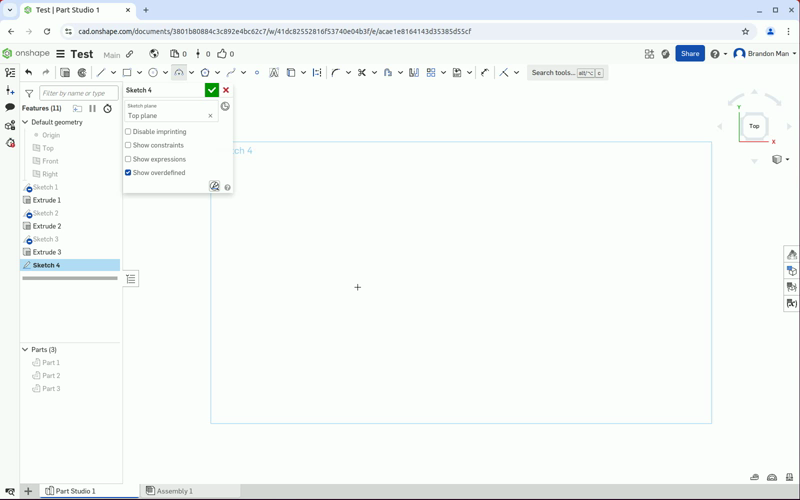
key_down(shift)
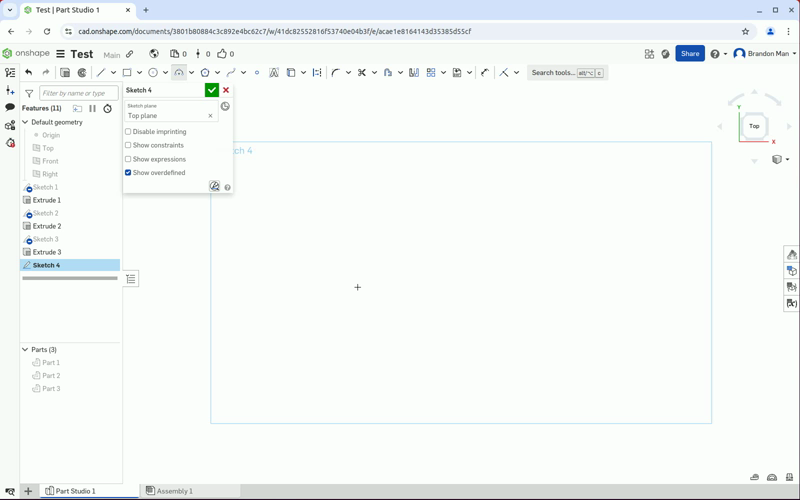
mouse_move(360, 292)
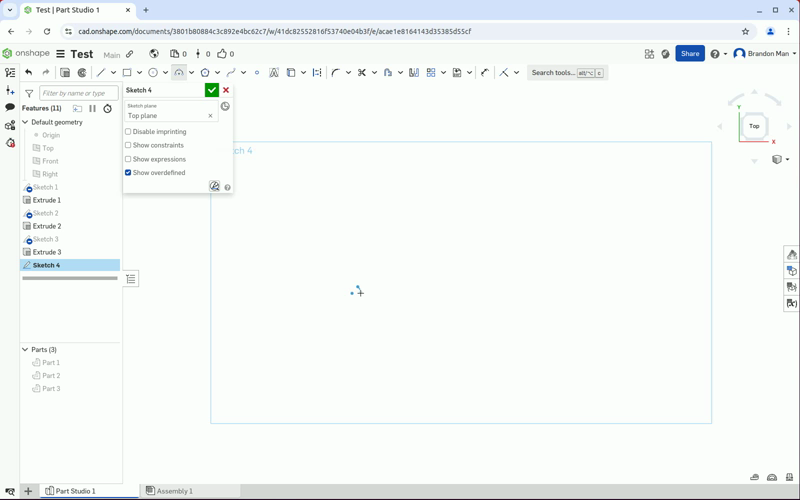
scroll(6)
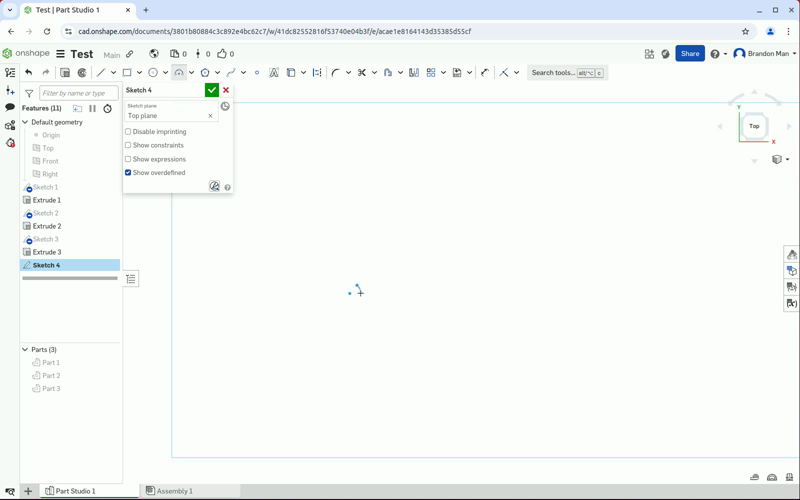
scroll(6)
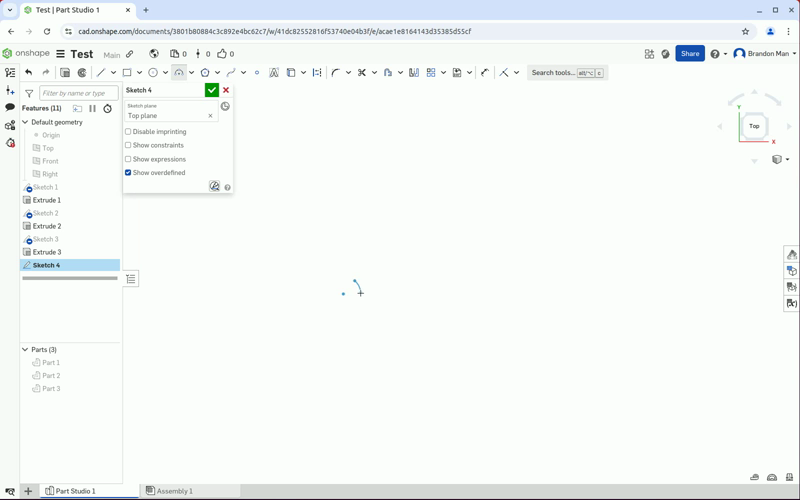
scroll(6)
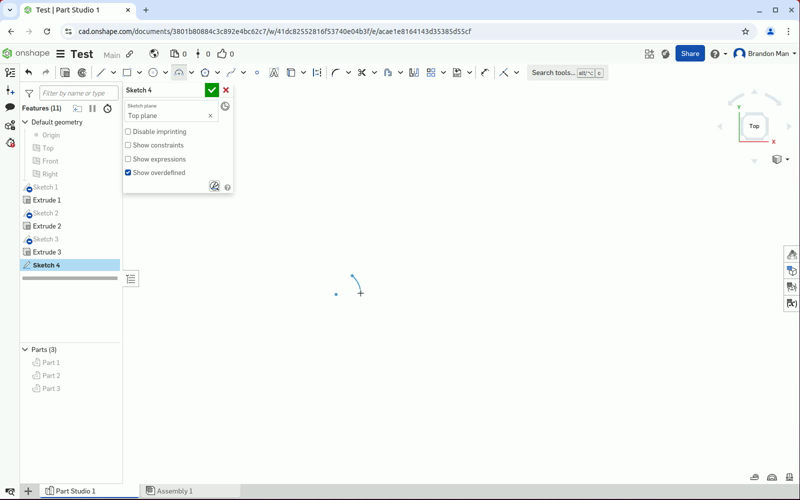
scroll(6)
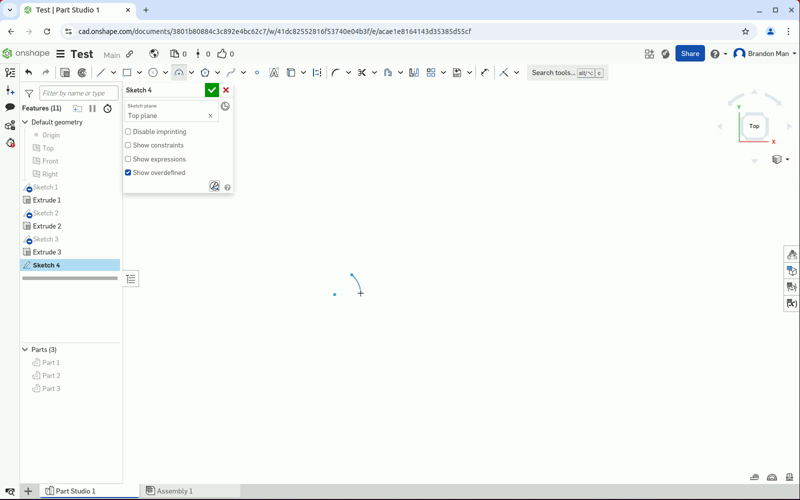
scroll(6)
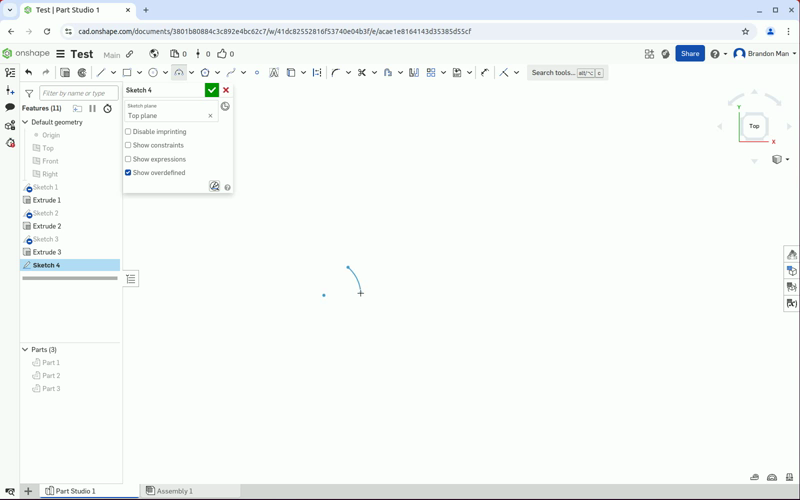
scroll(6)
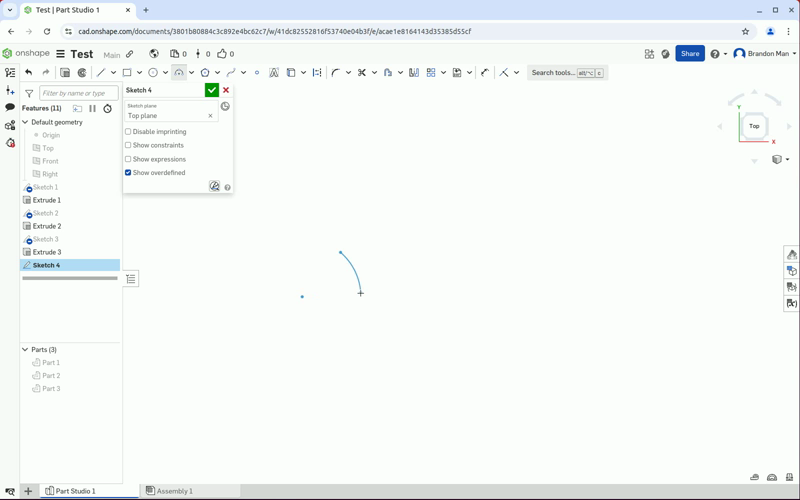
scroll(6)
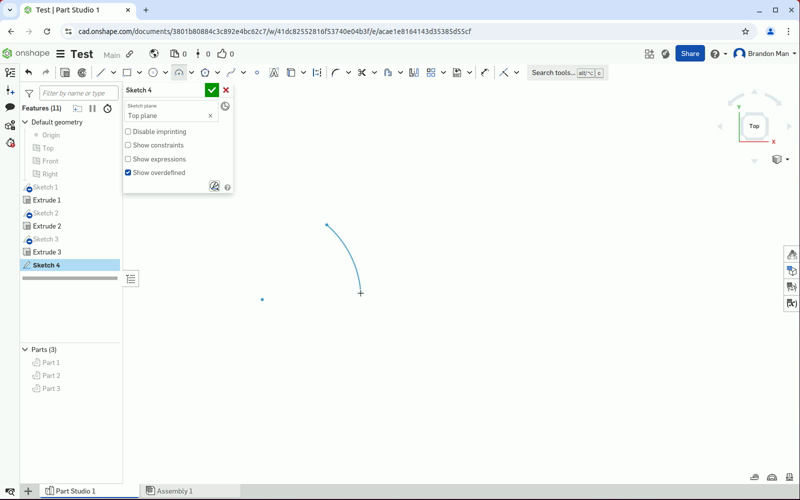
click(360, 292)
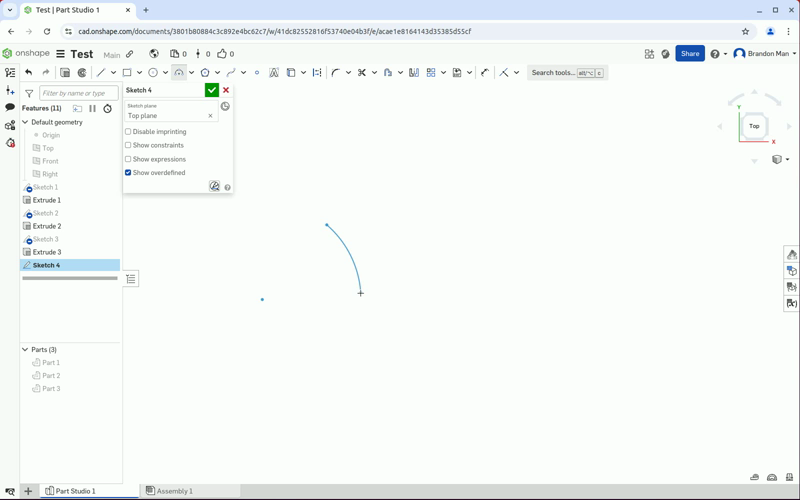
scroll(-6)
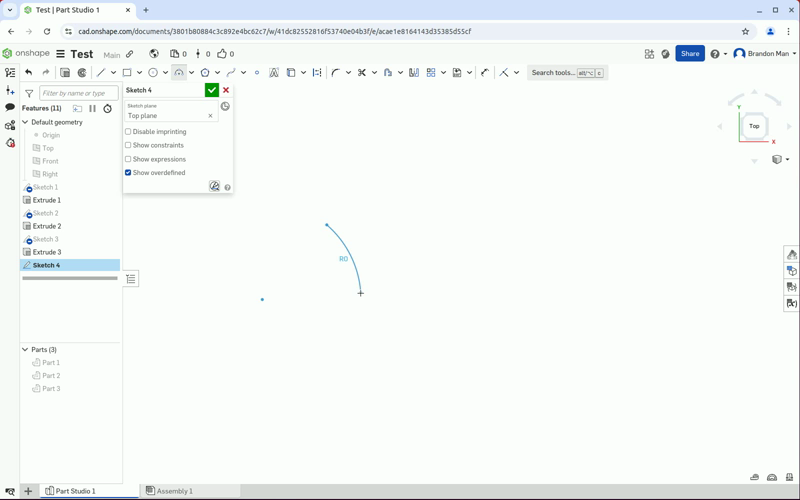
scroll(-6)
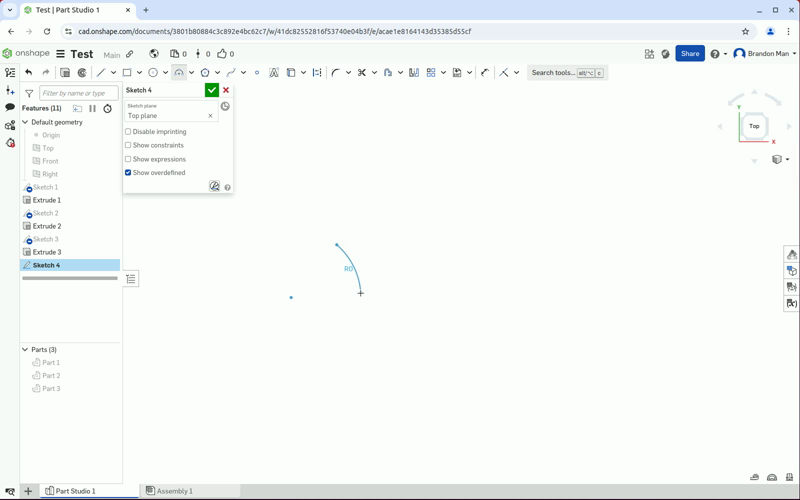
scroll(-6)
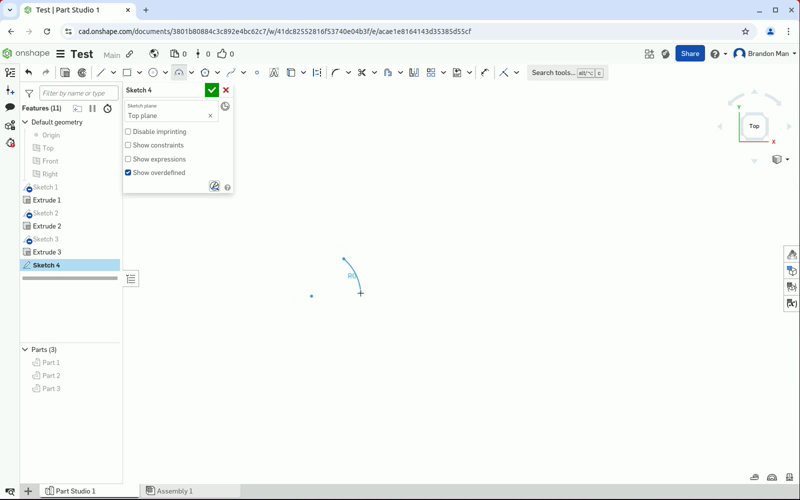
scroll(-6)
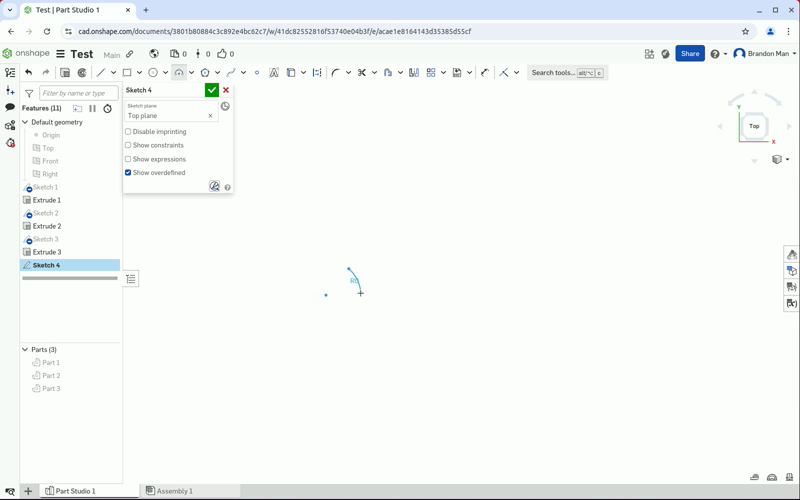
scroll(-6)
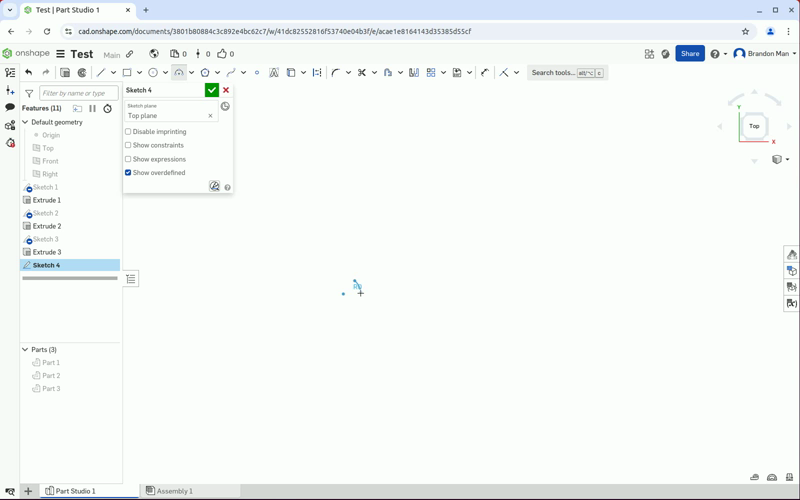
scroll(-6)
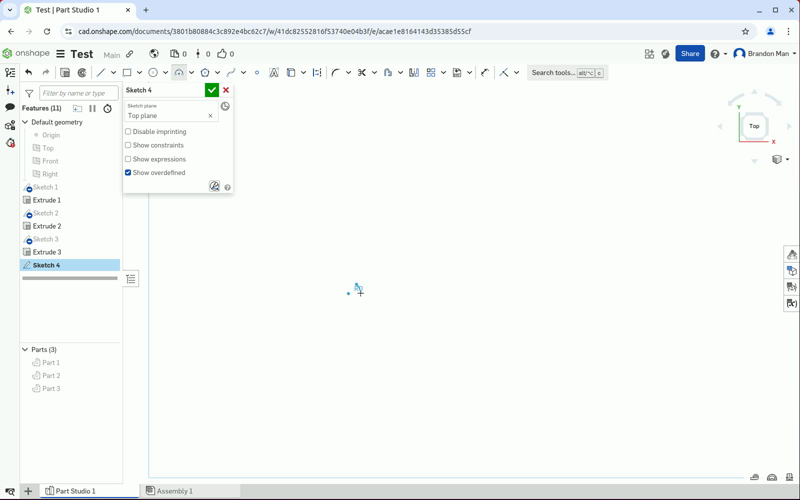
scroll(-6)
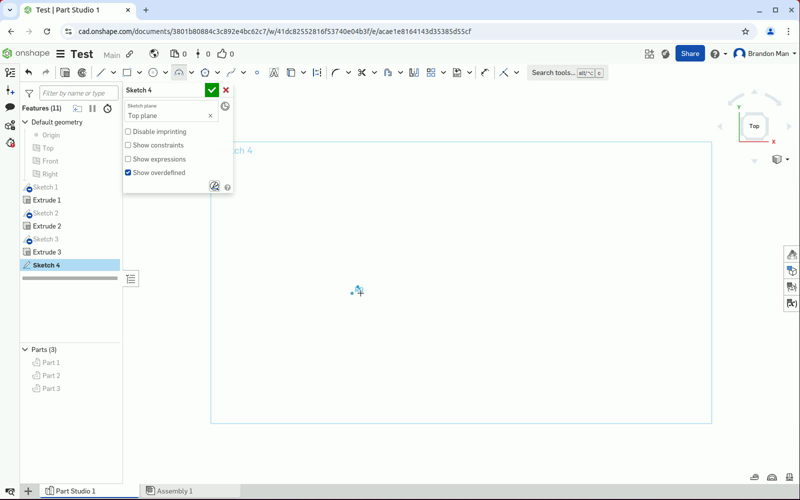
mouse_move(358, 289)
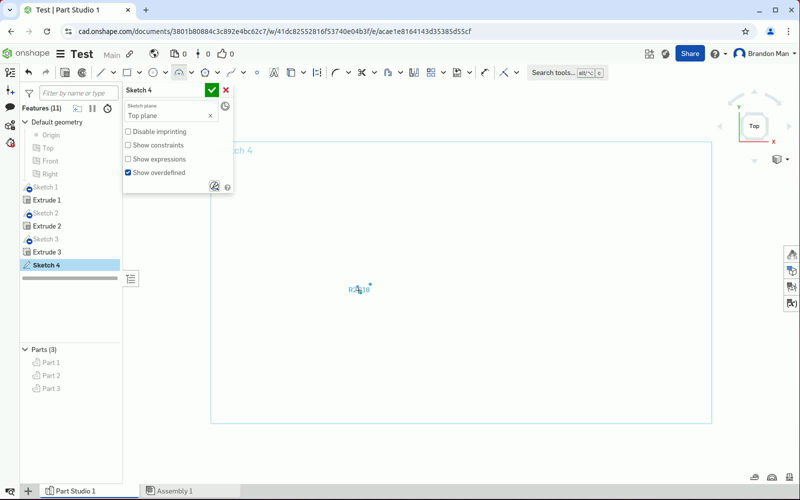
scroll(6)
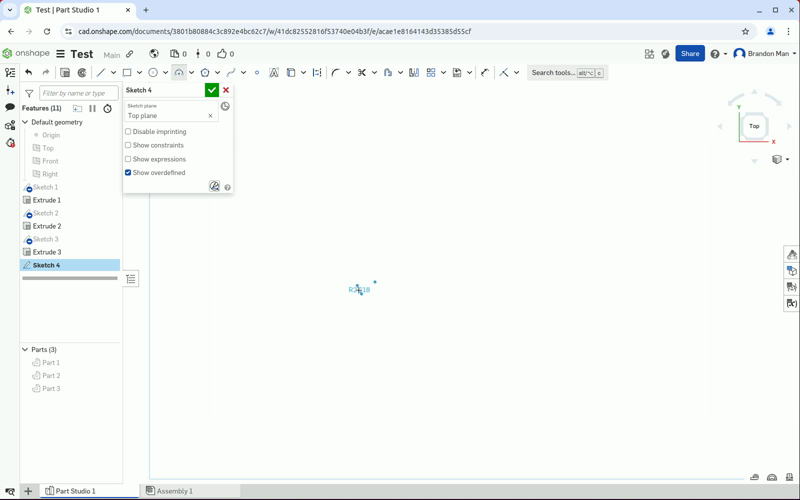
scroll(6)
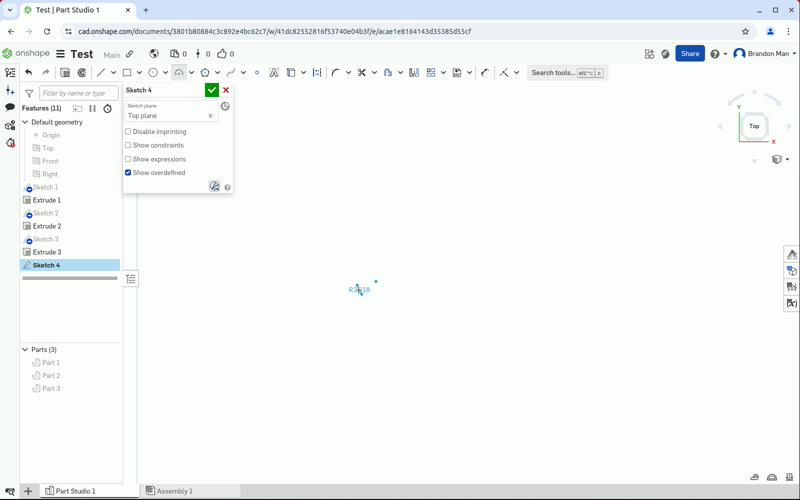
scroll(6)
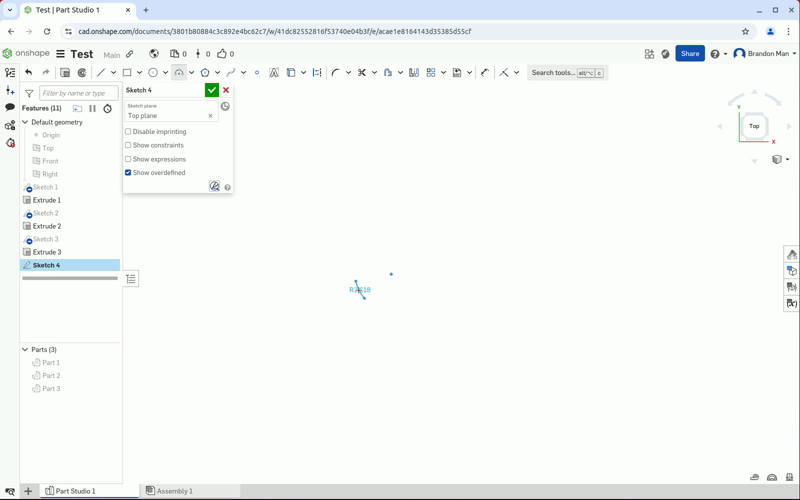
scroll(6)
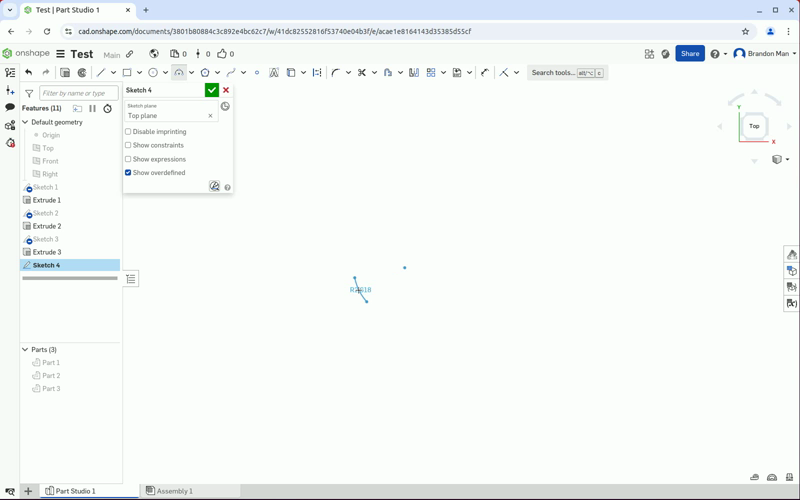
scroll(6)
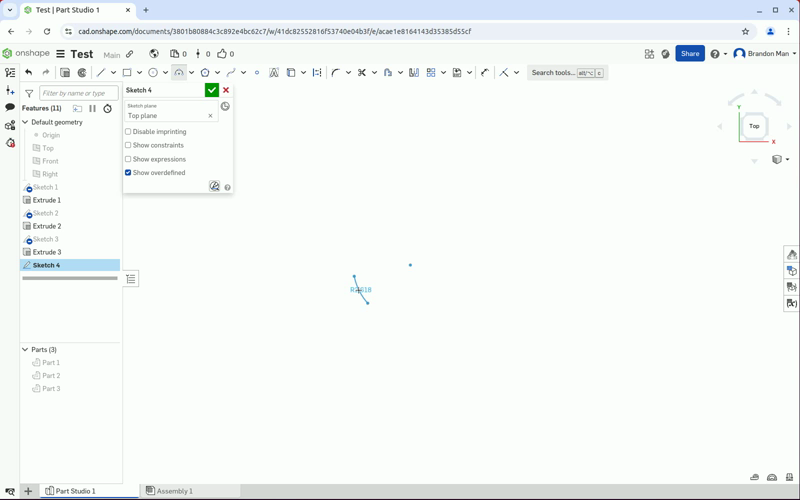
scroll(6)
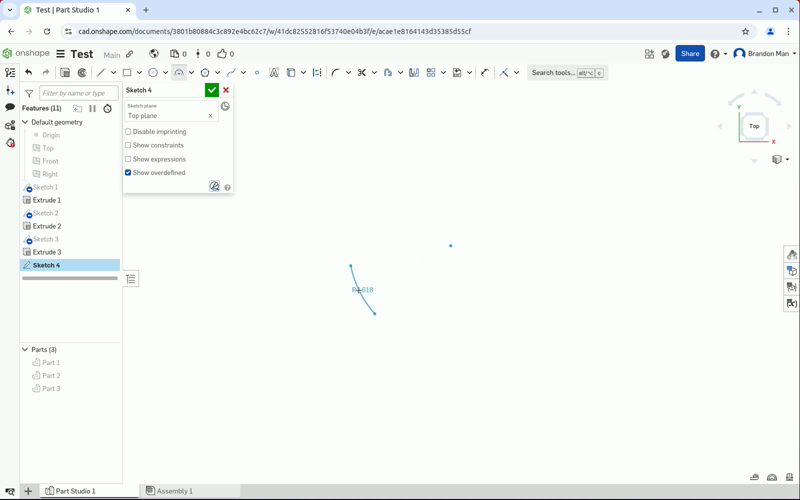
scroll(6)
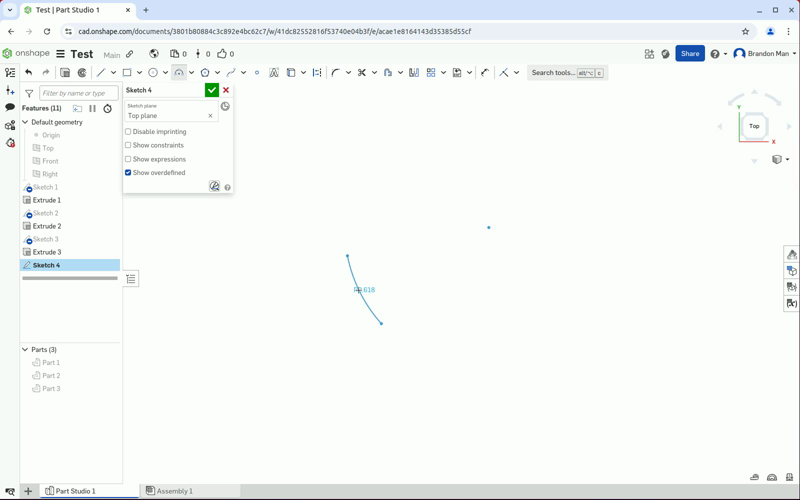
click(358, 289)
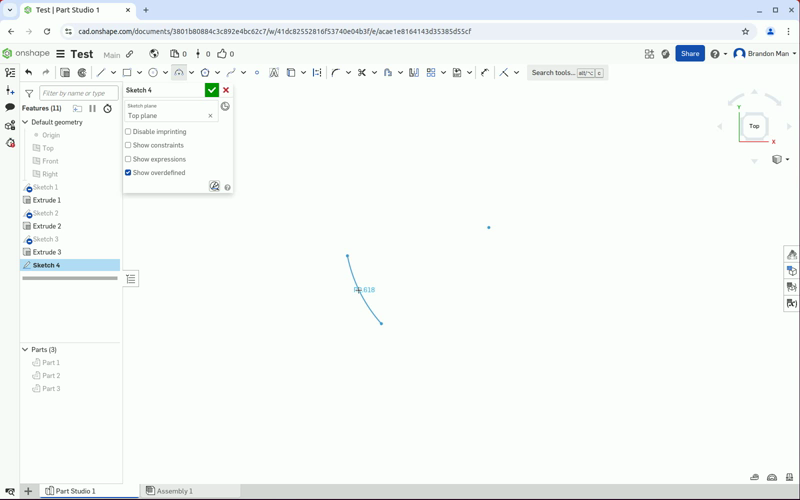
scroll(-6)
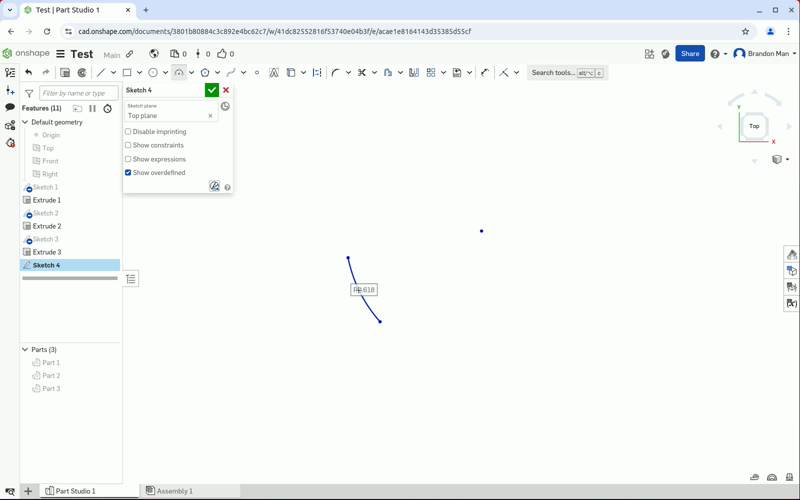
scroll(-6)
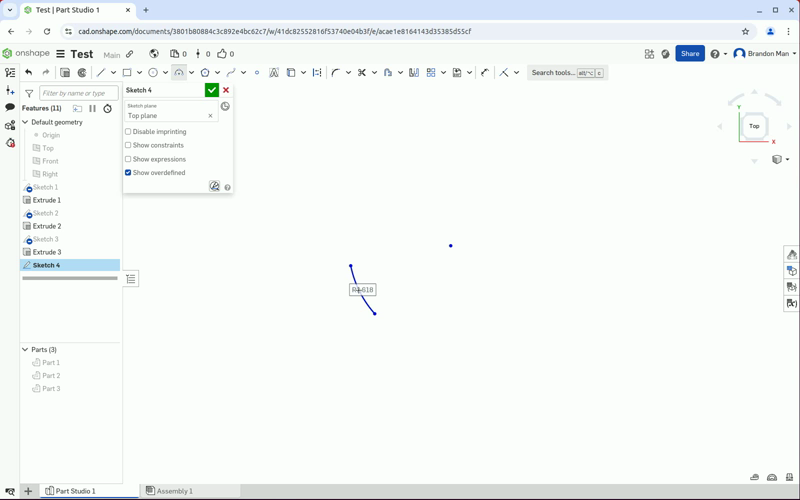
scroll(-6)
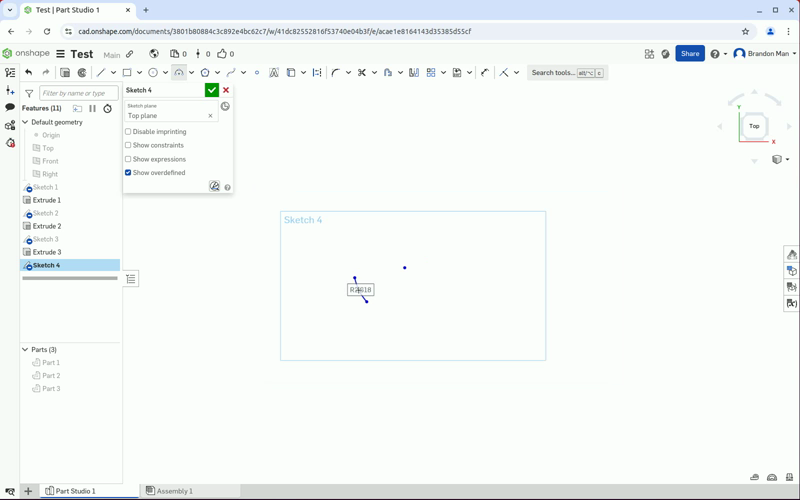
scroll(-6)
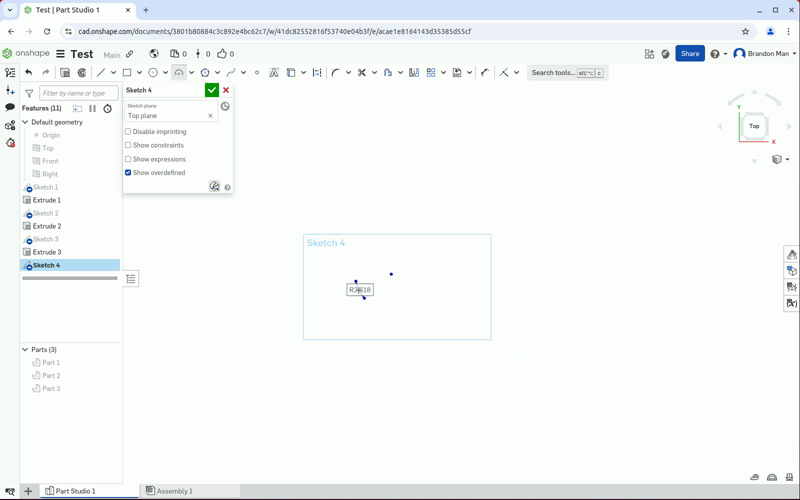
scroll(-6)
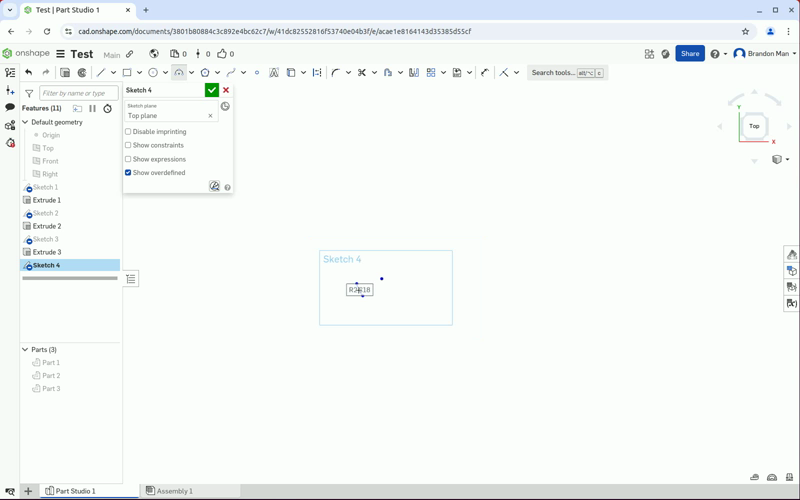
scroll(-6)
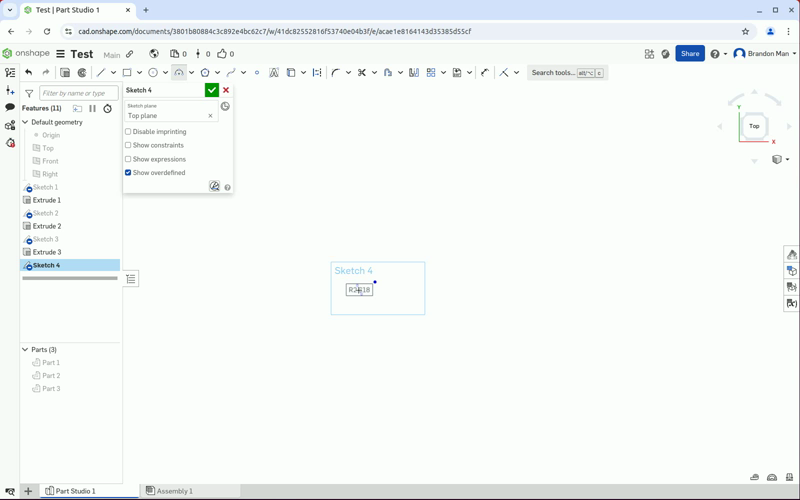
scroll(-6)
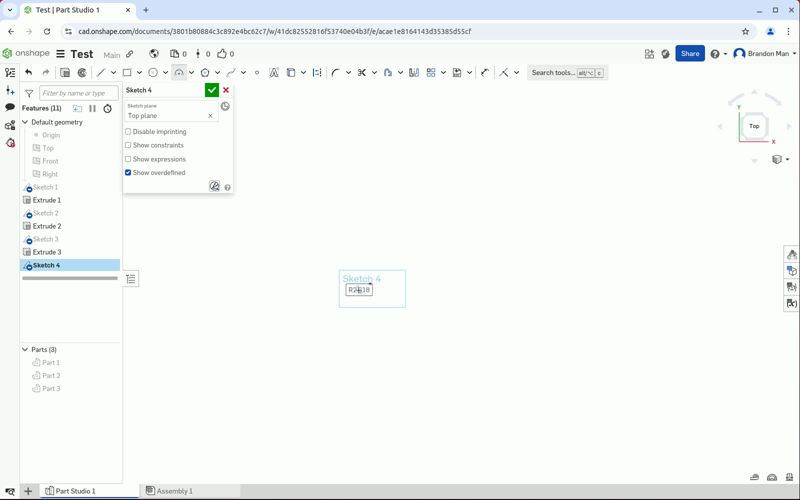
key_up(shift)
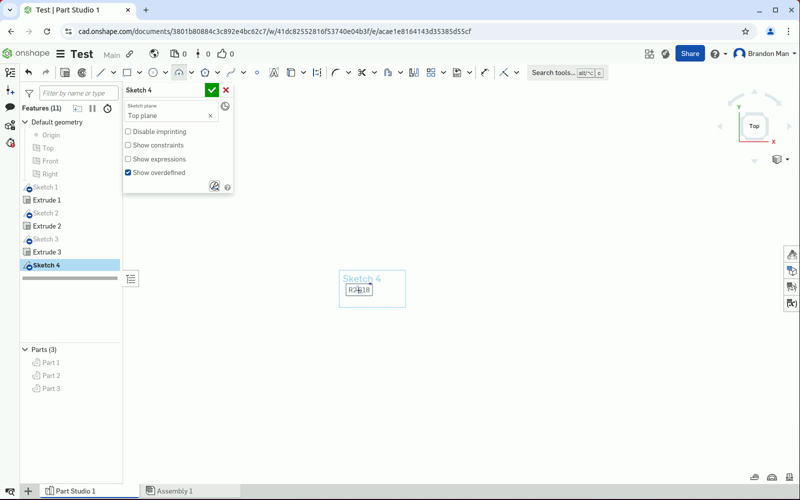
mouse_move(360, 292)
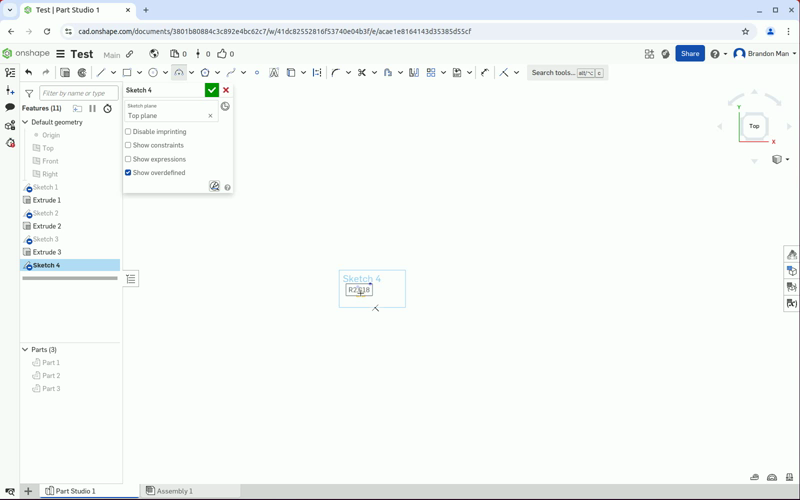
scroll(6)
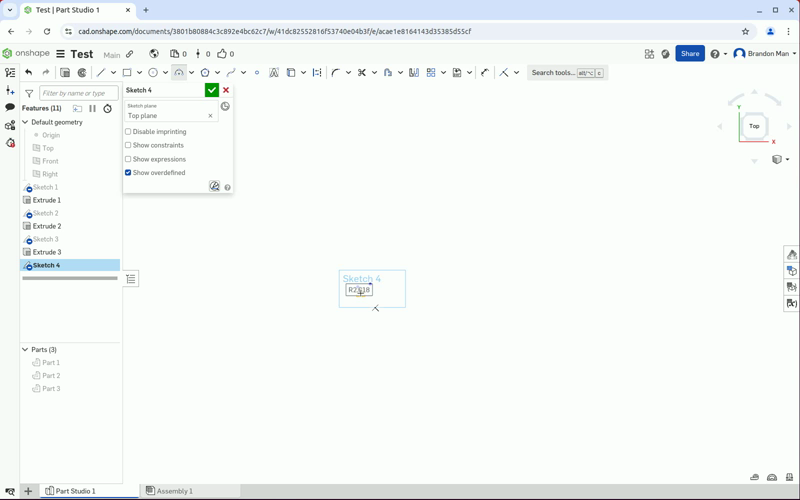
scroll(6)
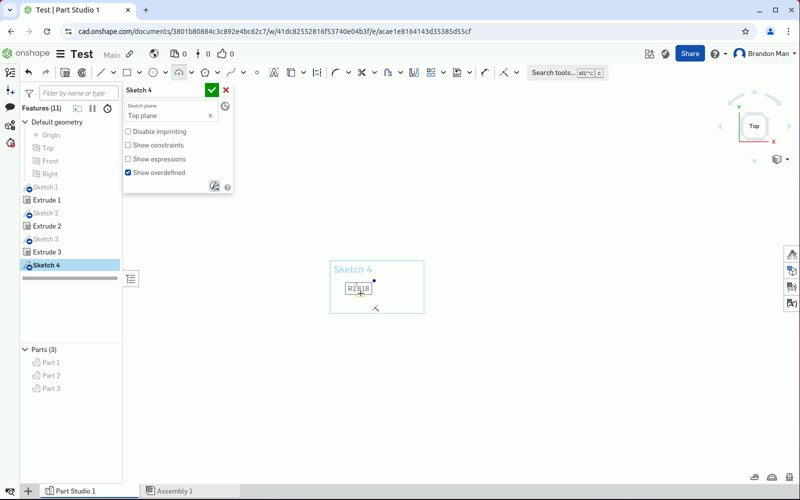
scroll(6)
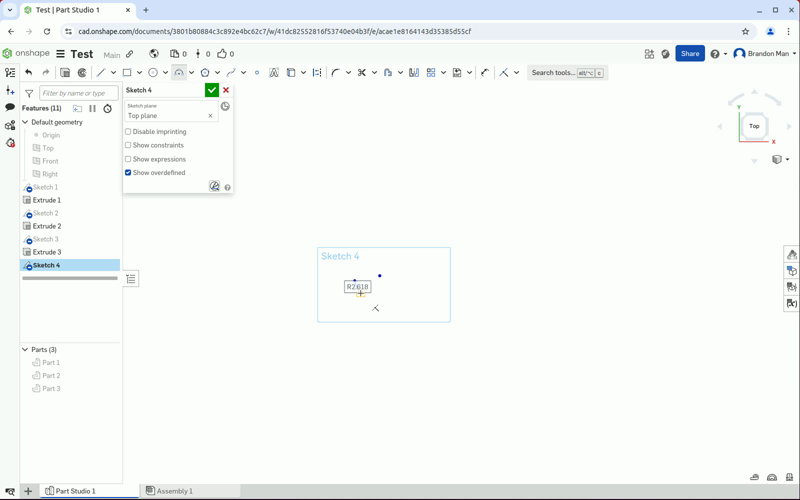
scroll(6)
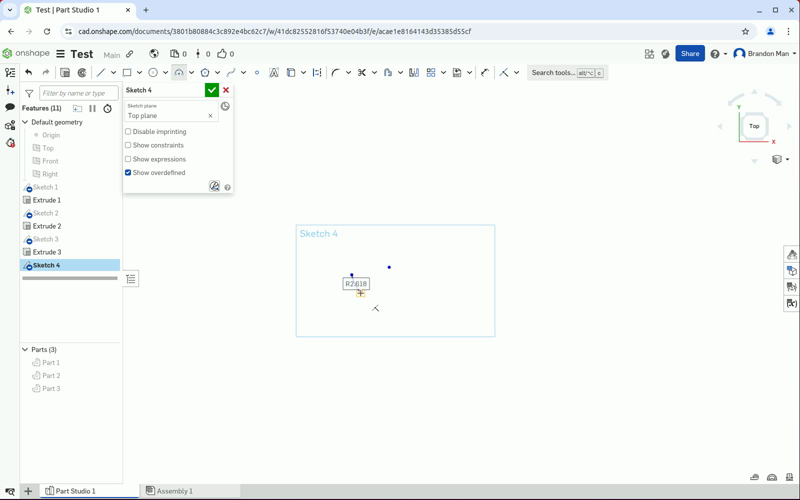
scroll(6)
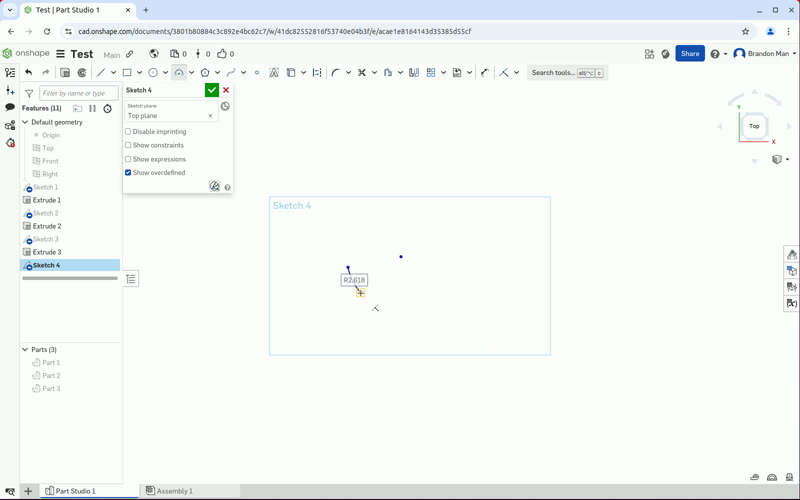
scroll(6)
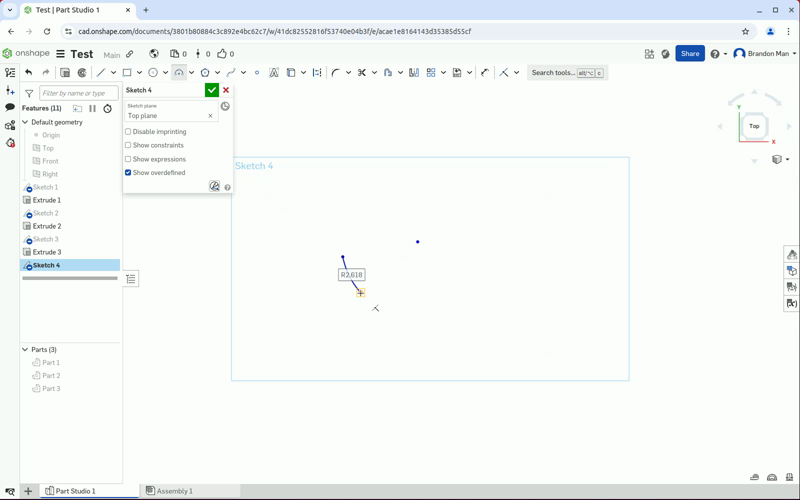
scroll(6)
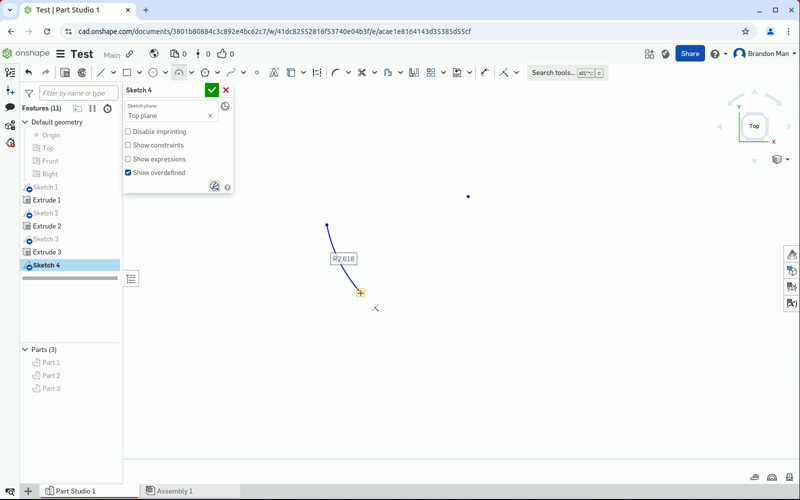
click(360, 292)
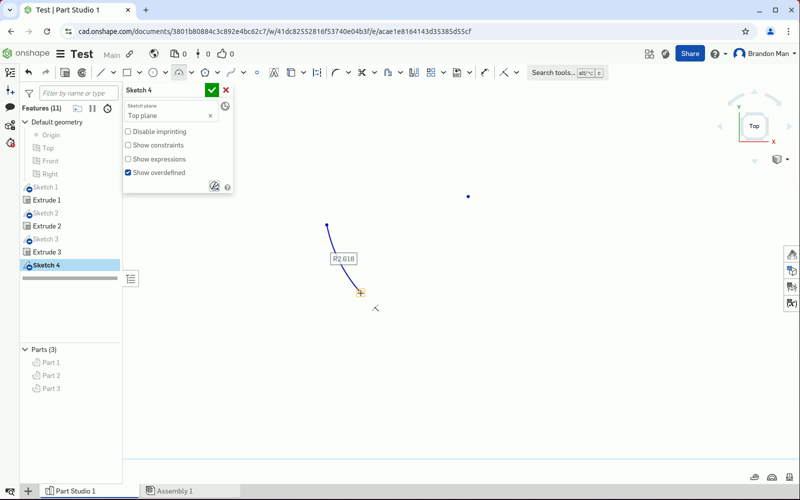
scroll(-6)
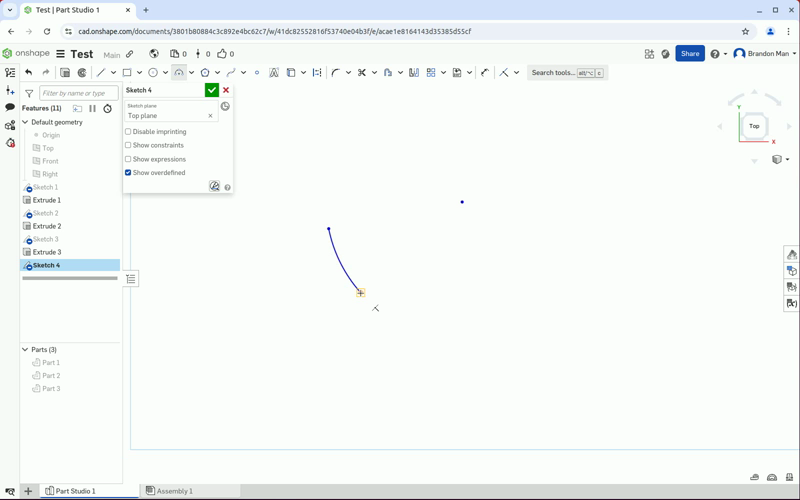
scroll(-6)
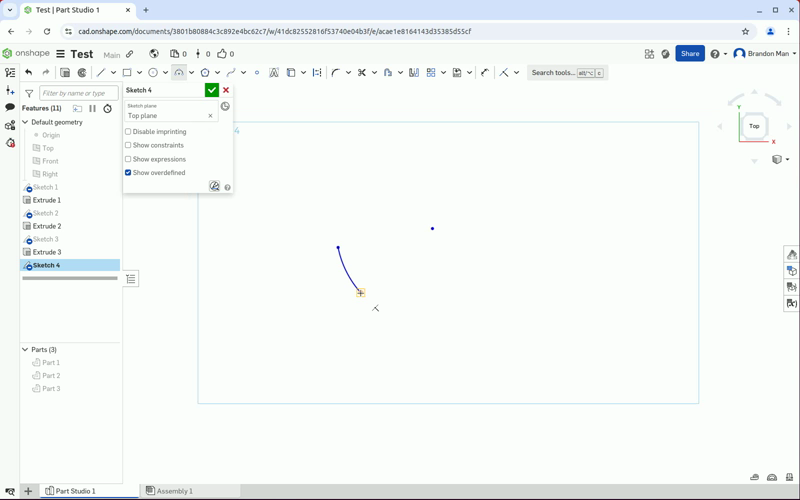
scroll(-6)
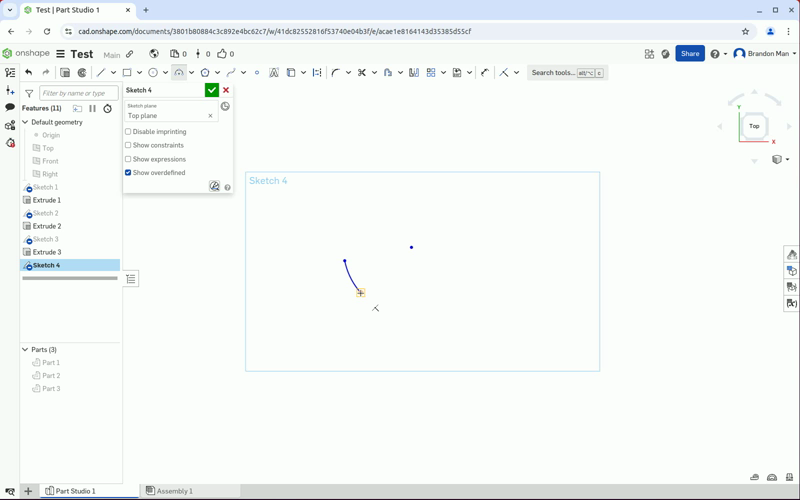
scroll(-6)
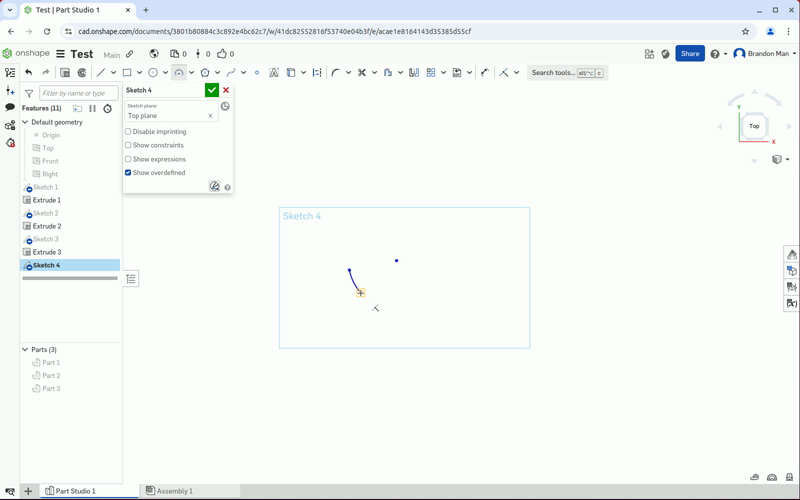
scroll(-6)
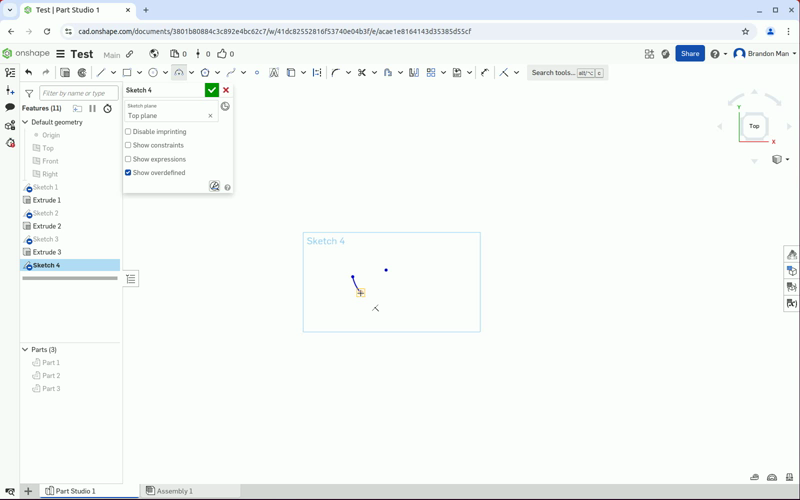
scroll(-6)
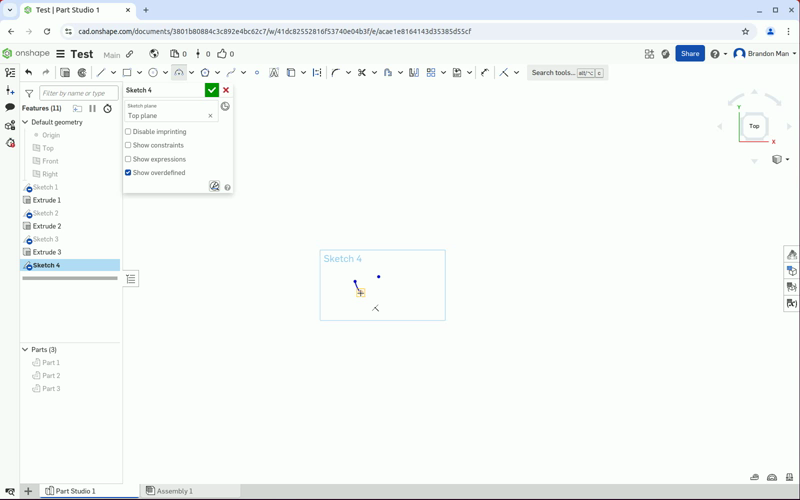
scroll(-6)
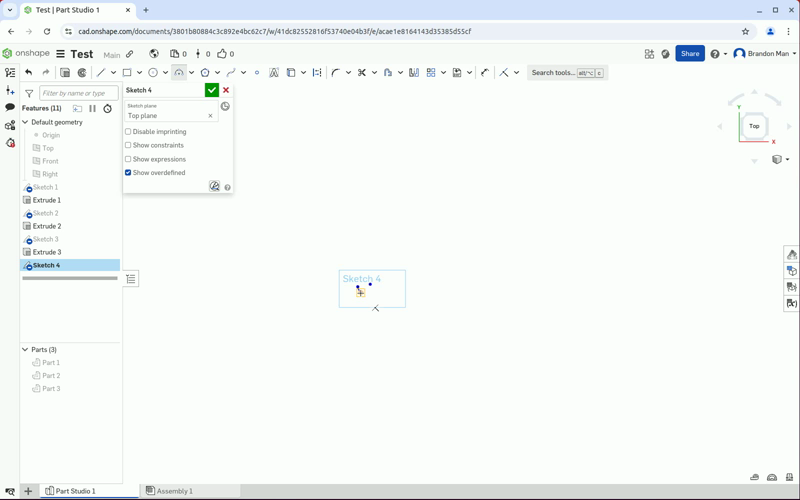
key_down(shift)
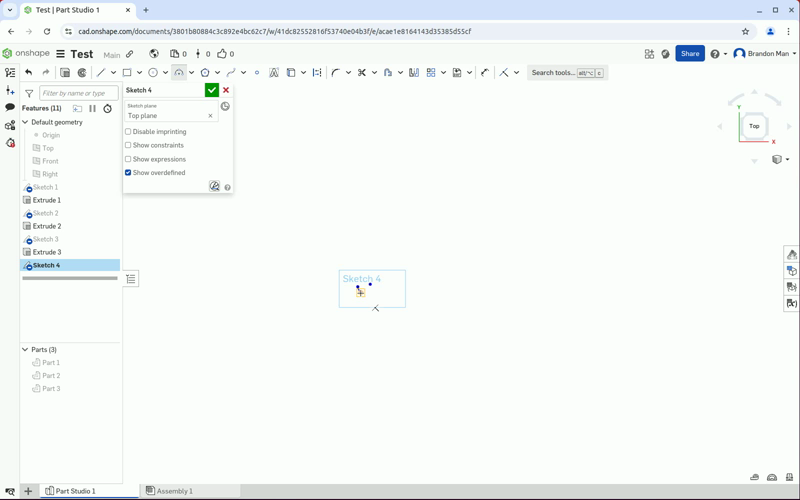
mouse_move(496, 372)
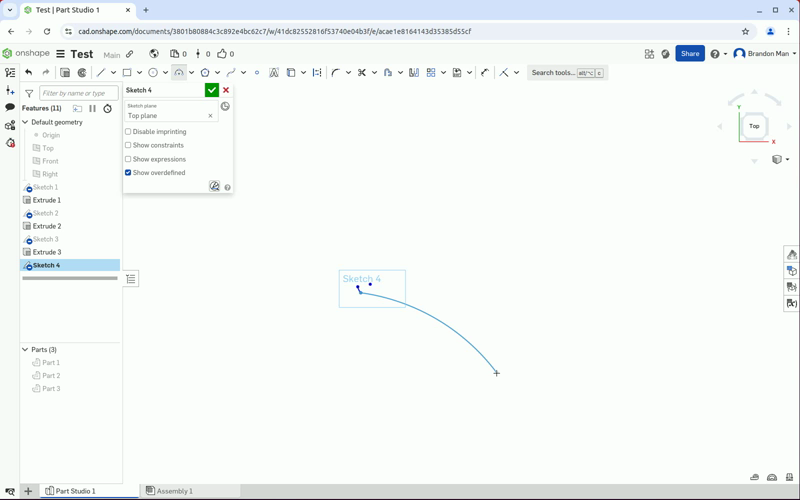
click(496, 372)
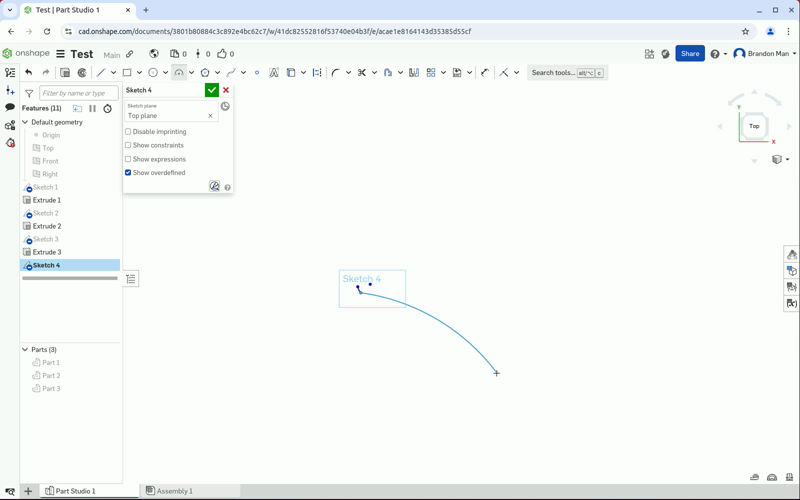
mouse_move(424, 340)
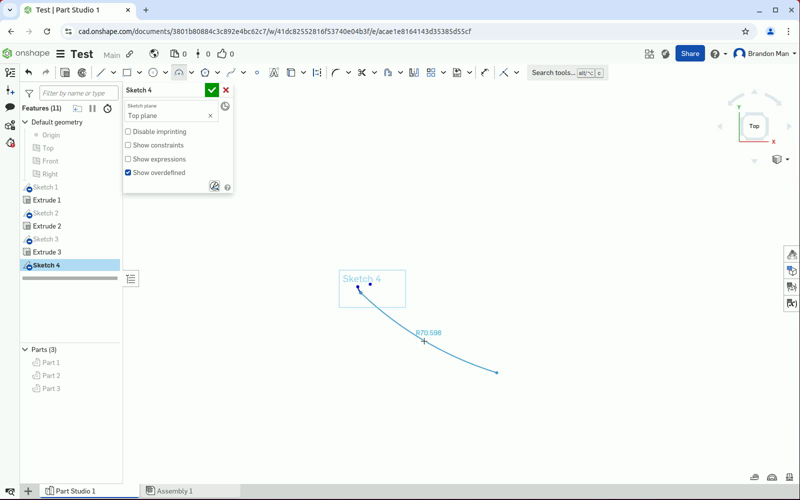
click(424, 340)
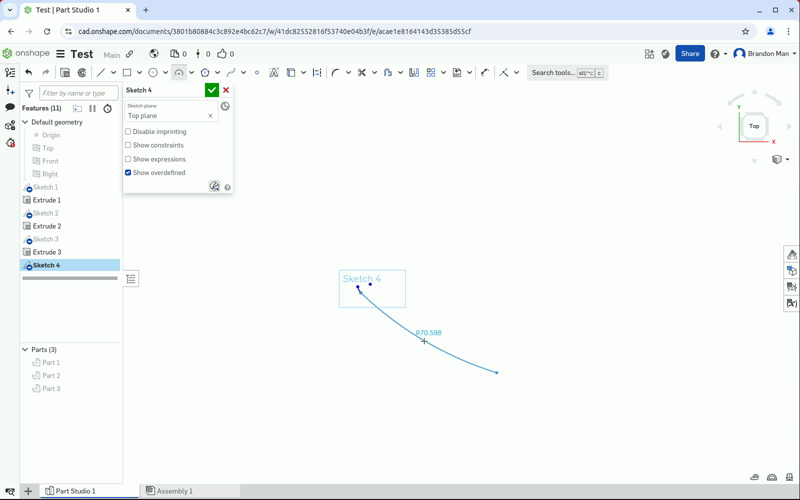
key_up(shift)
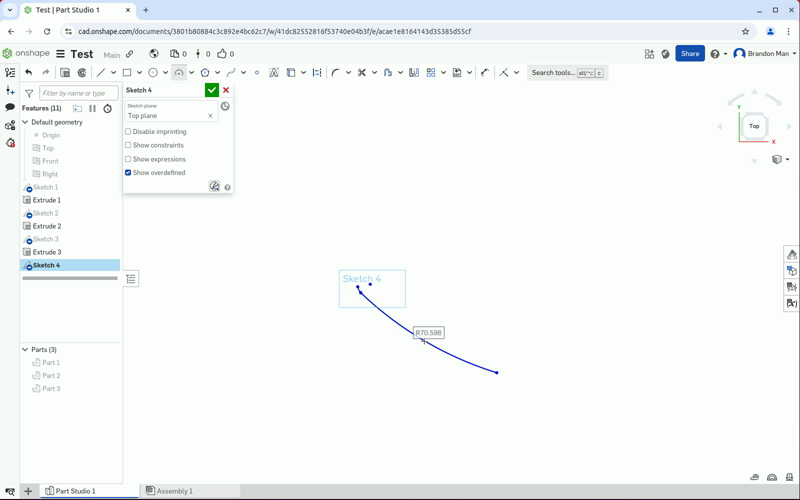
mouse_move(496, 372)
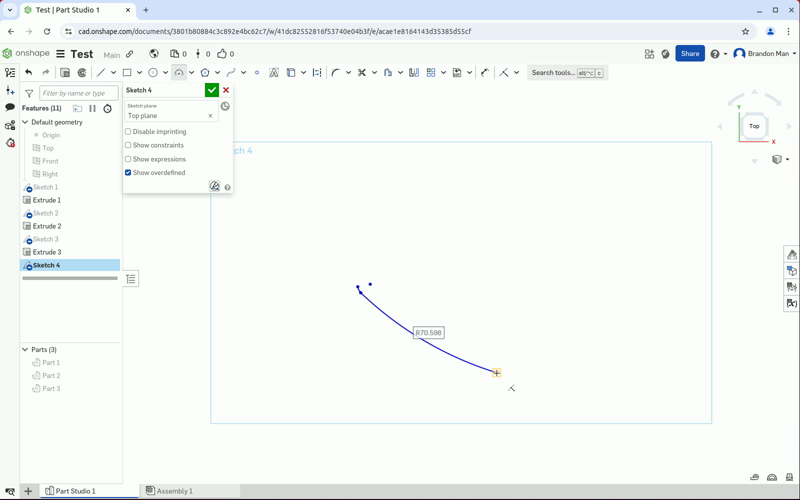
click(496, 372)
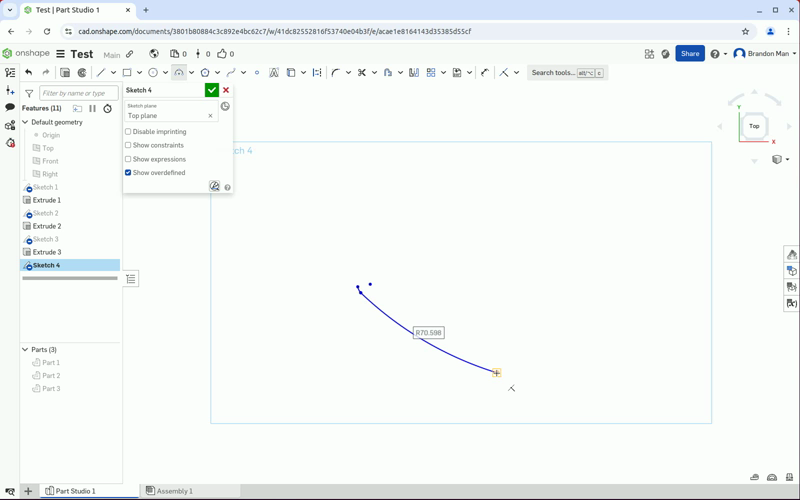
key_down(shift)
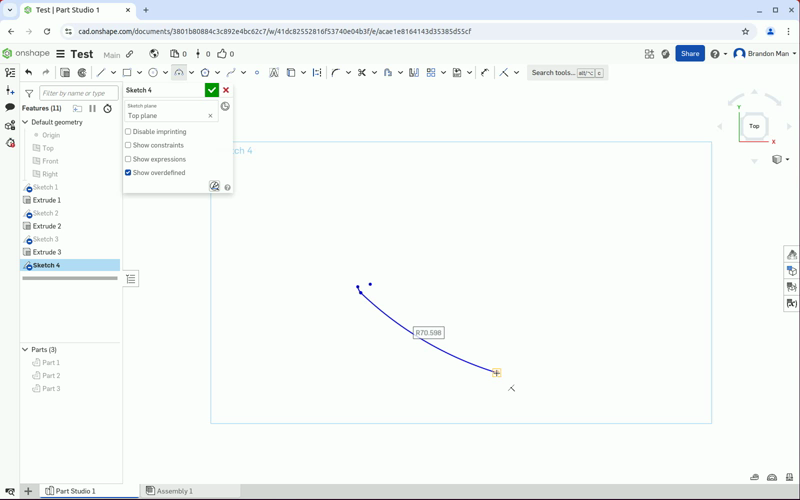
mouse_move(509, 374)
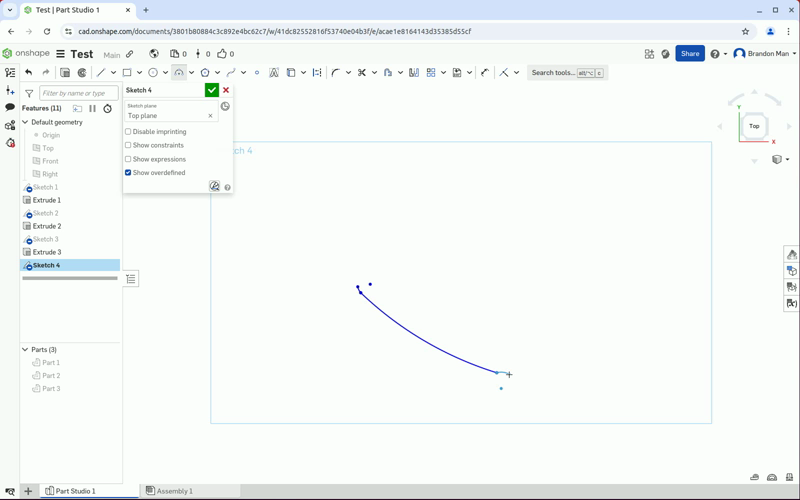
click(509, 374)
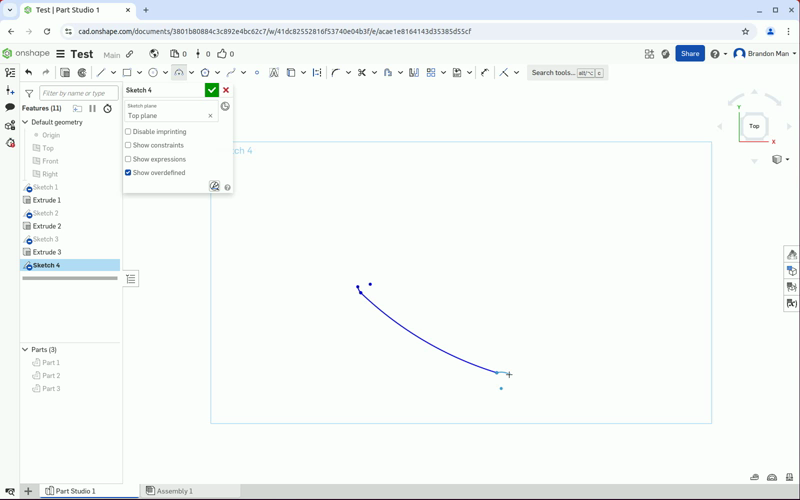
mouse_move(503, 374)
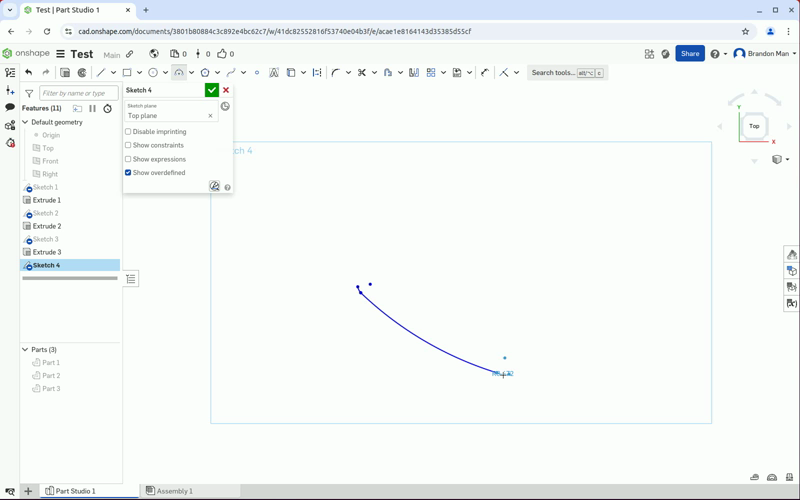
click(503, 374)
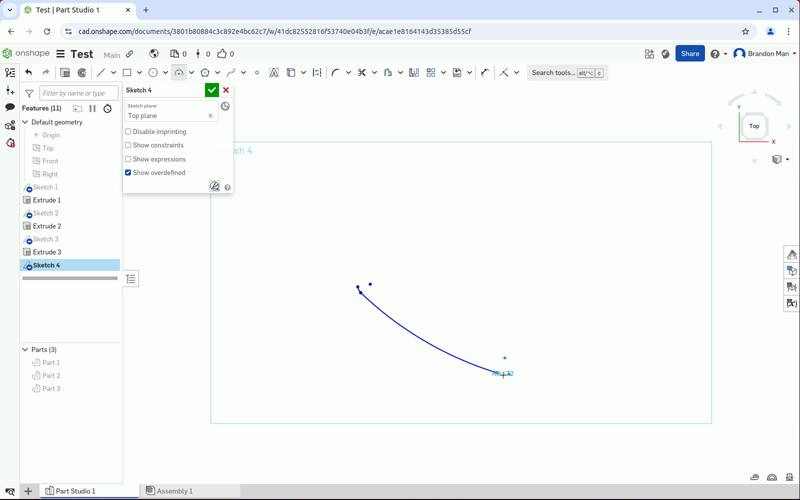
key_up(shift)
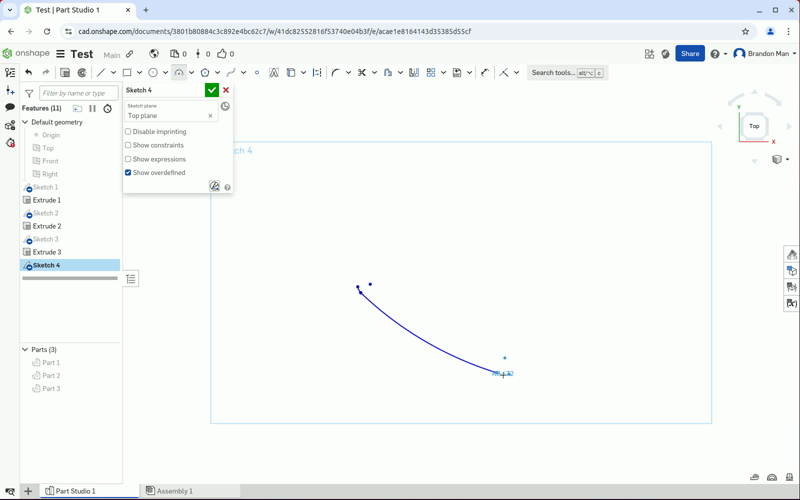
key(esc)
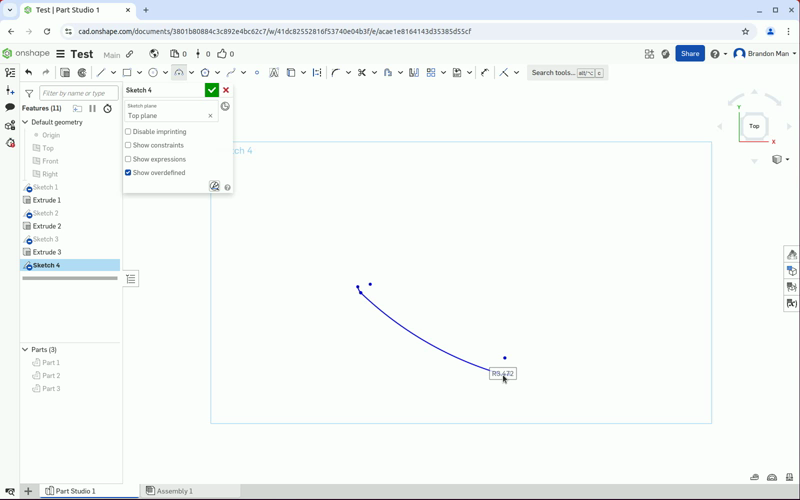
key(l)
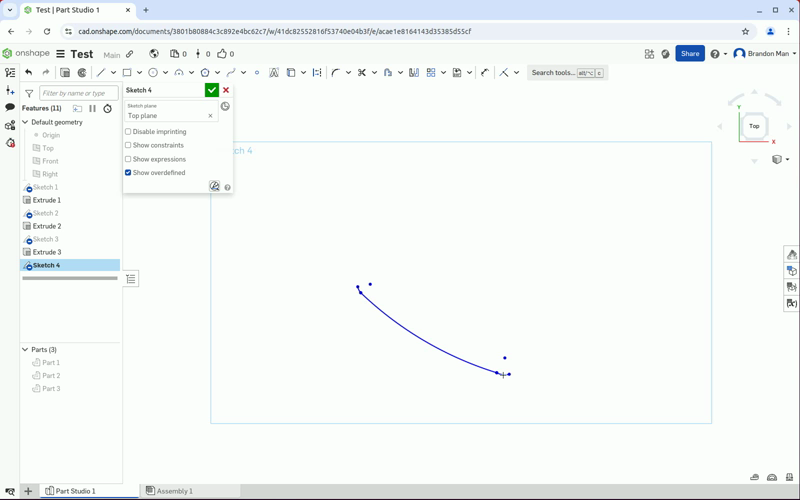
mouse_move(509, 374)
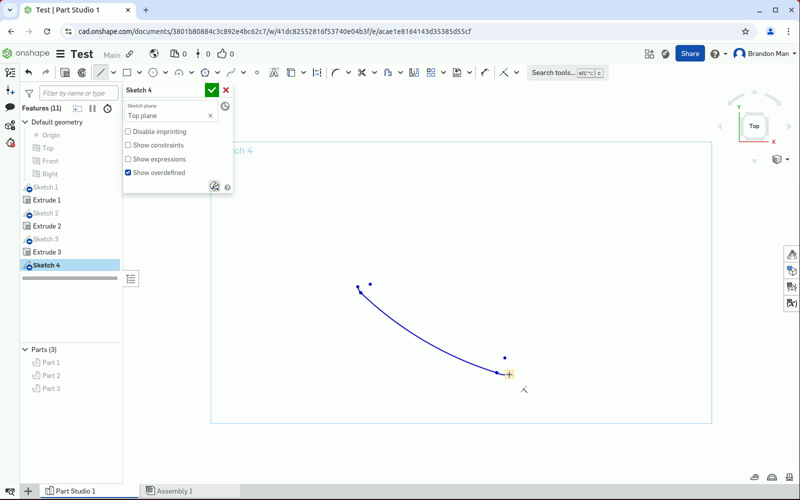
click(509, 374)
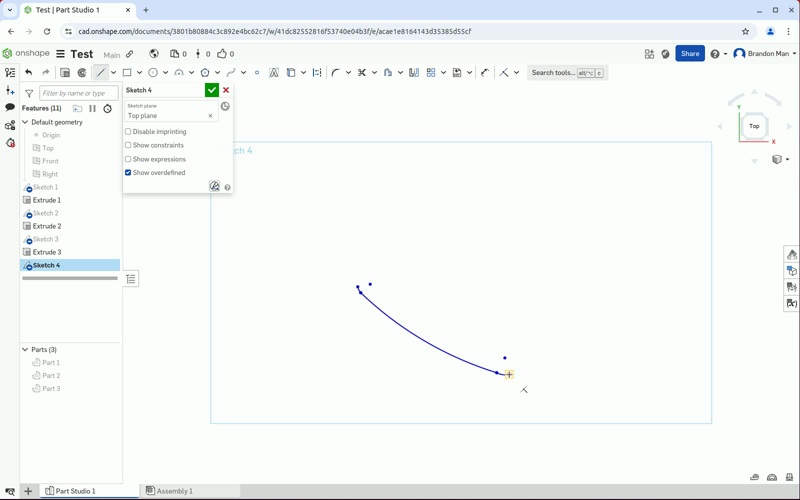
key_down(shift)
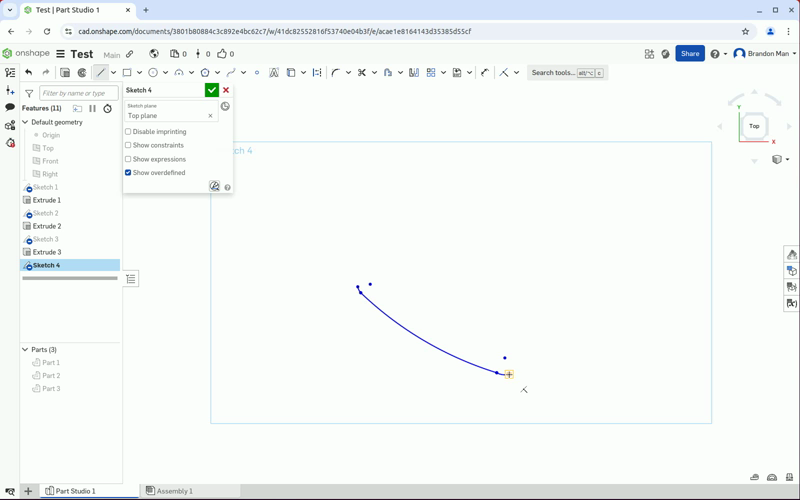
mouse_move(357, 286)
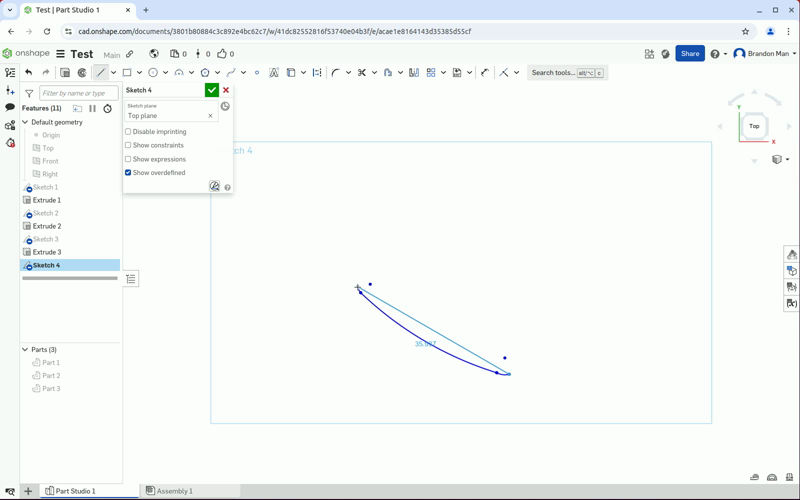
scroll(6)
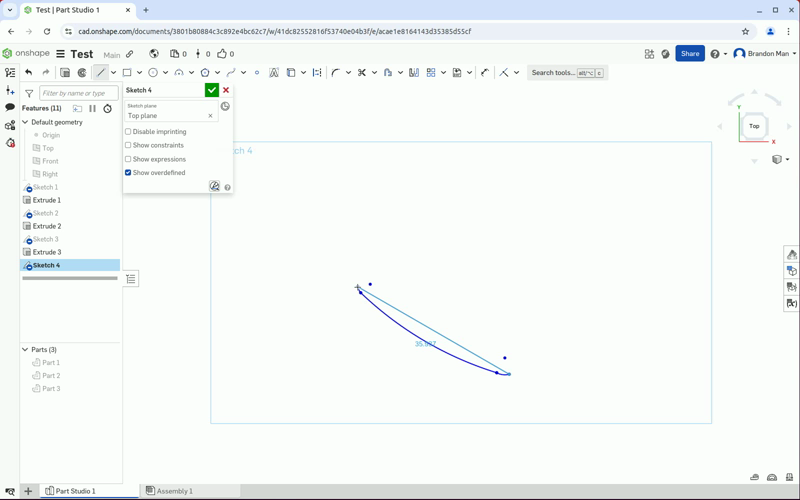
scroll(6)
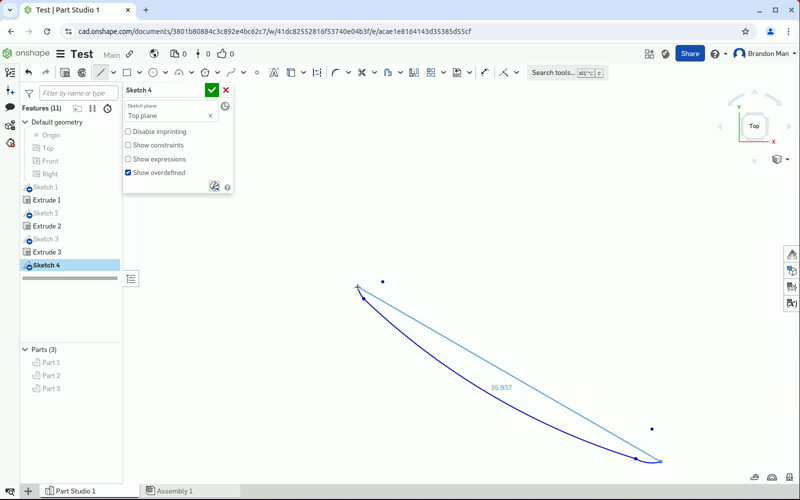
scroll(6)
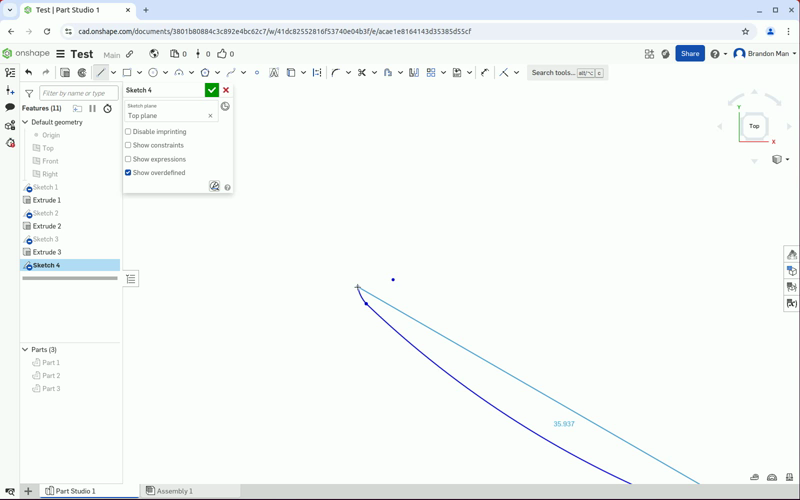
scroll(6)
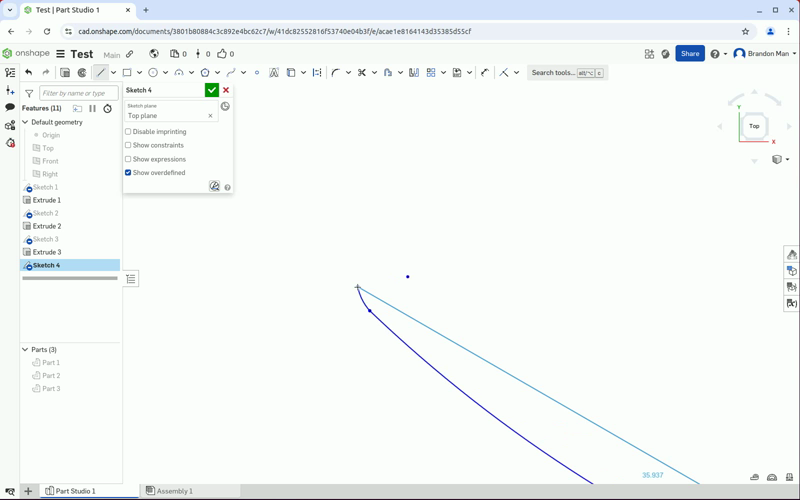
scroll(6)
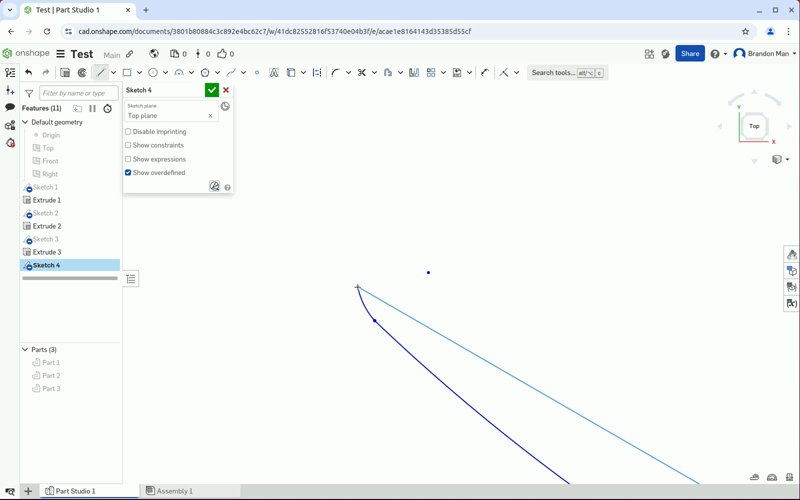
scroll(6)
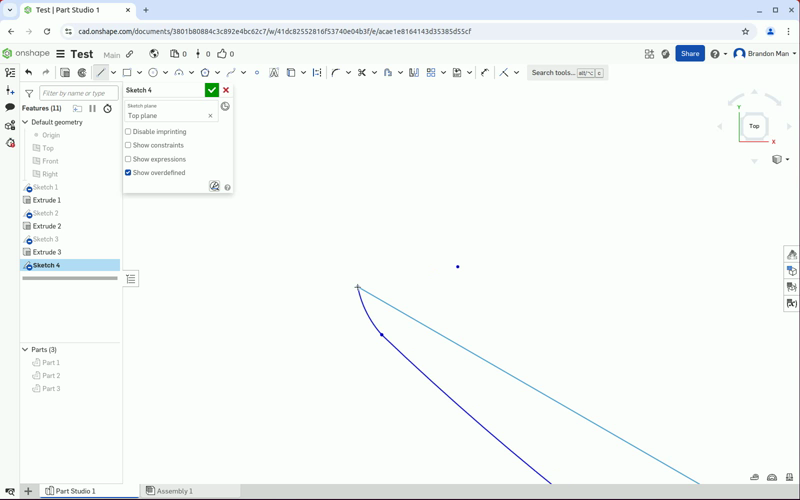
scroll(6)
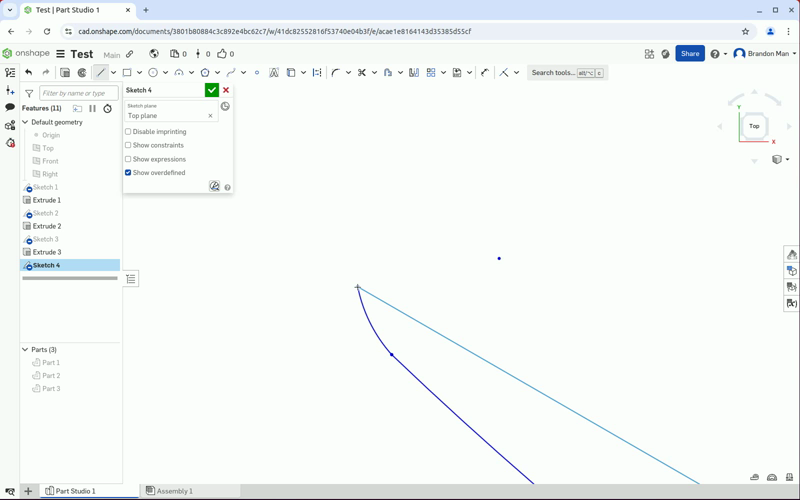
key_up(shift)
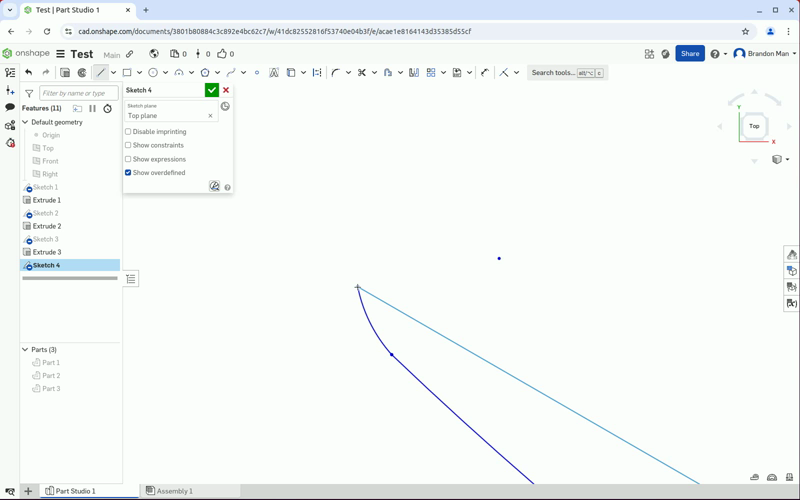
click(357, 286)
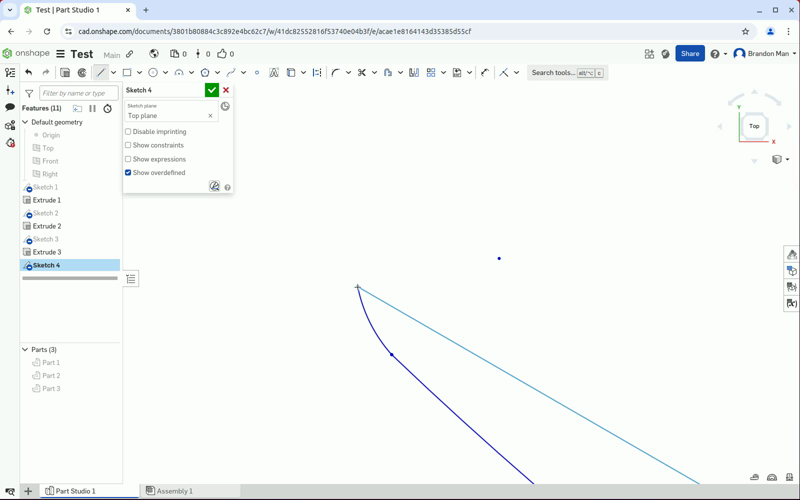
scroll(-6)
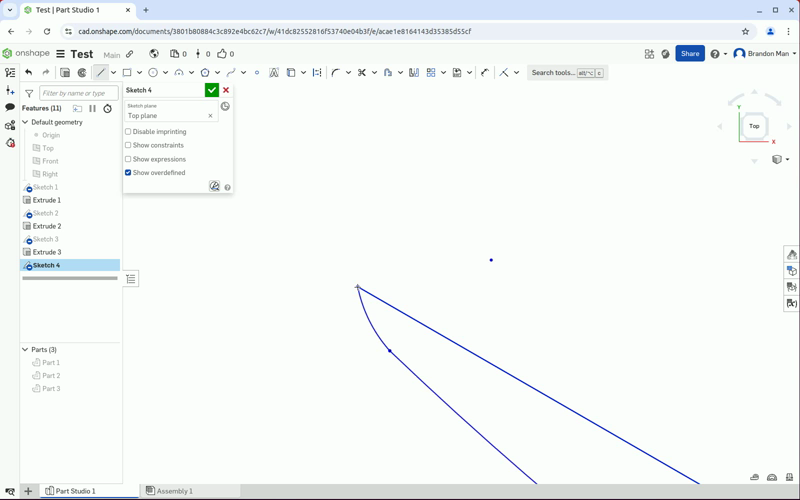
scroll(-6)
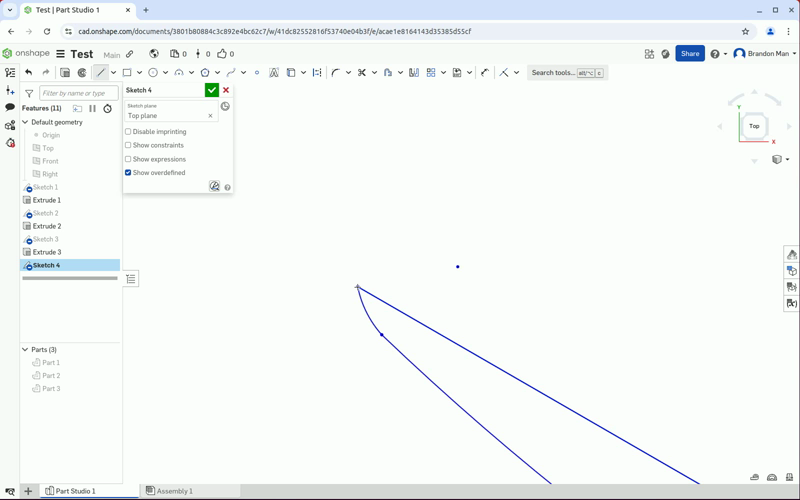
scroll(-6)
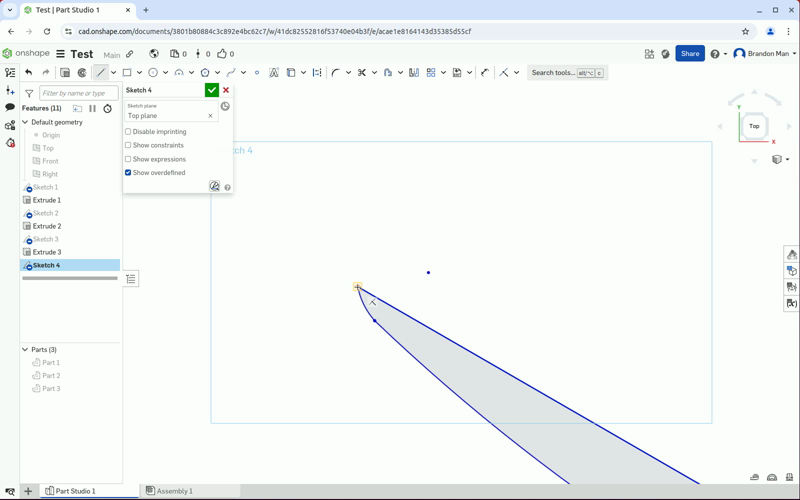
scroll(-6)
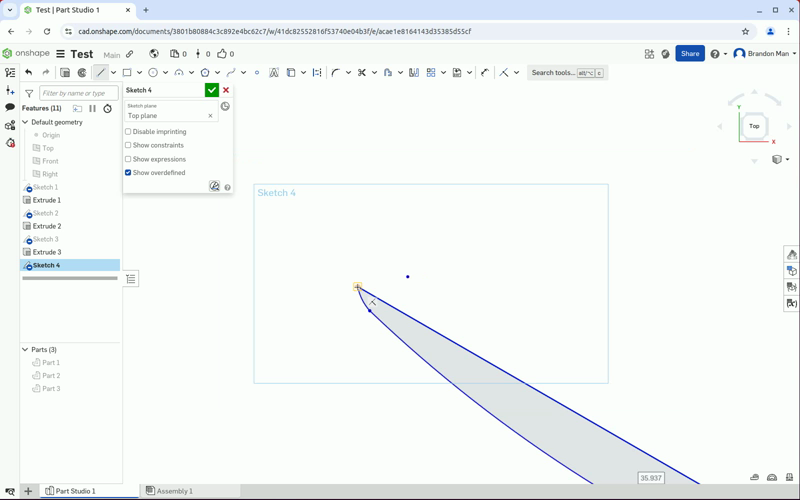
scroll(-6)
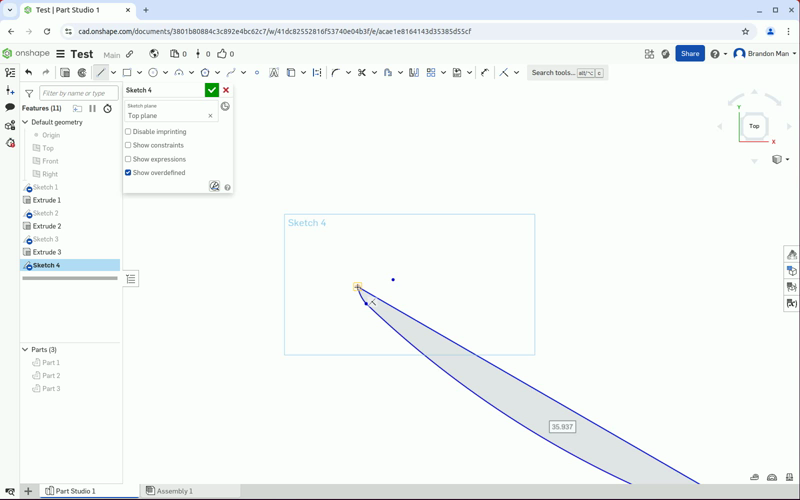
scroll(-6)
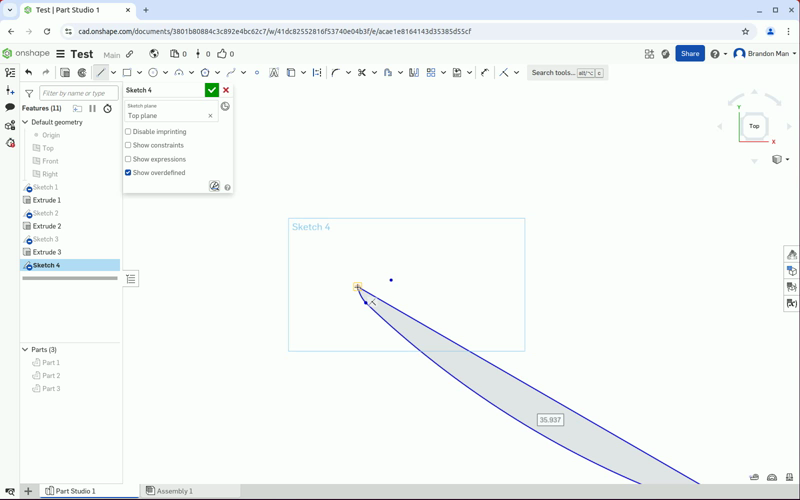
scroll(-6)
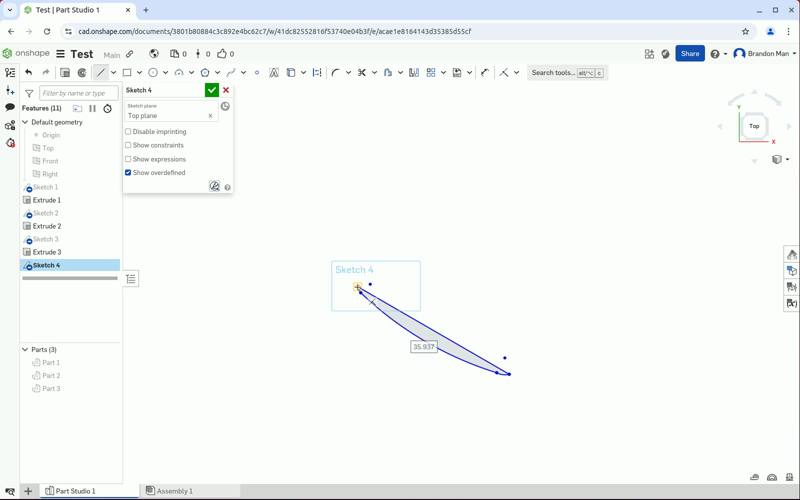
key(esc)
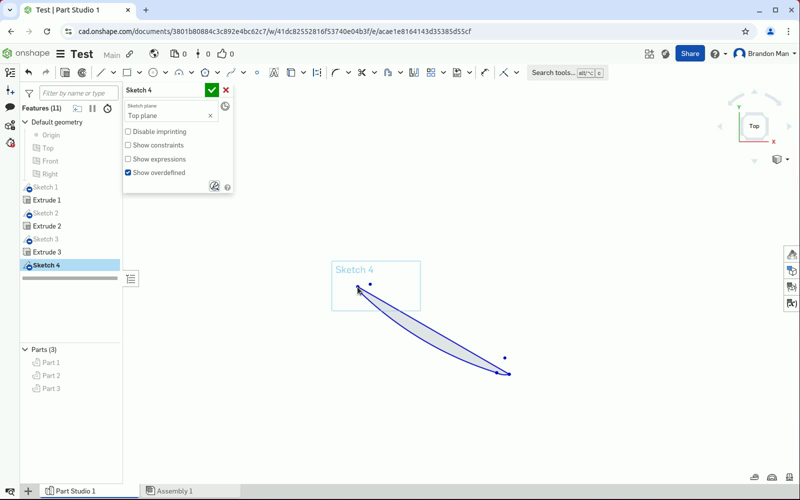
mouse_move(438, 336)
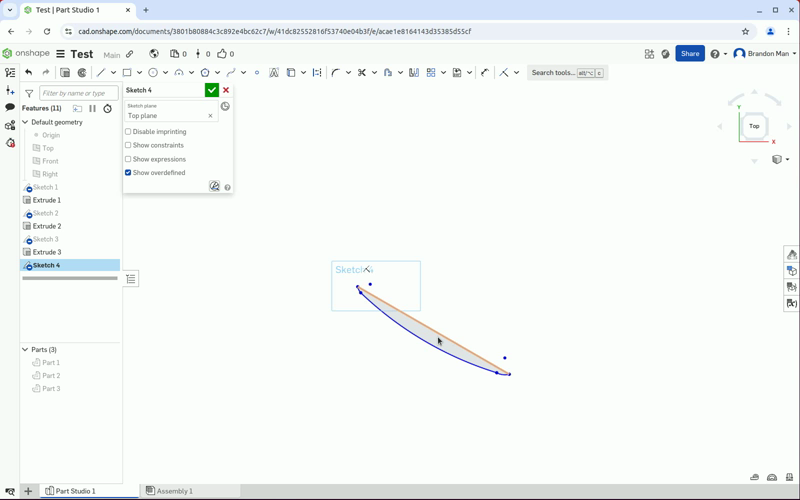
scroll(6)
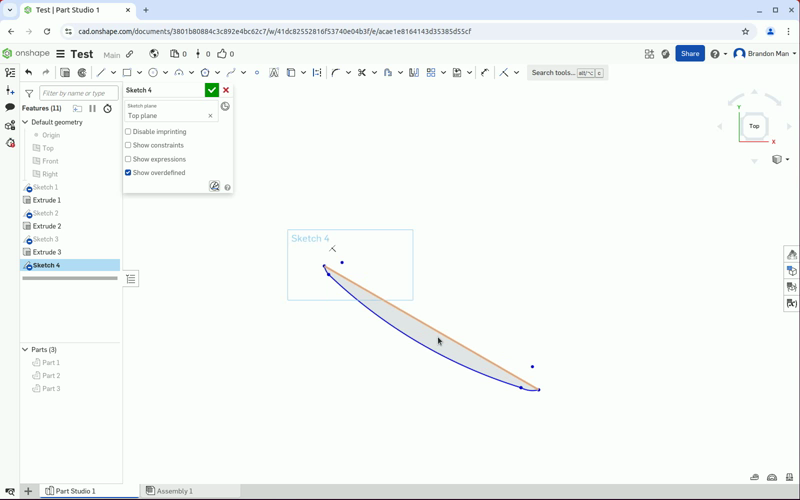
scroll(6)
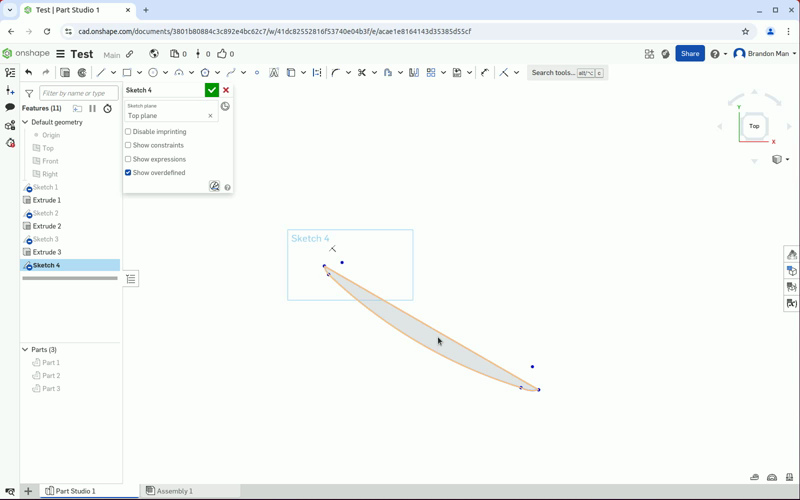
scroll(6)
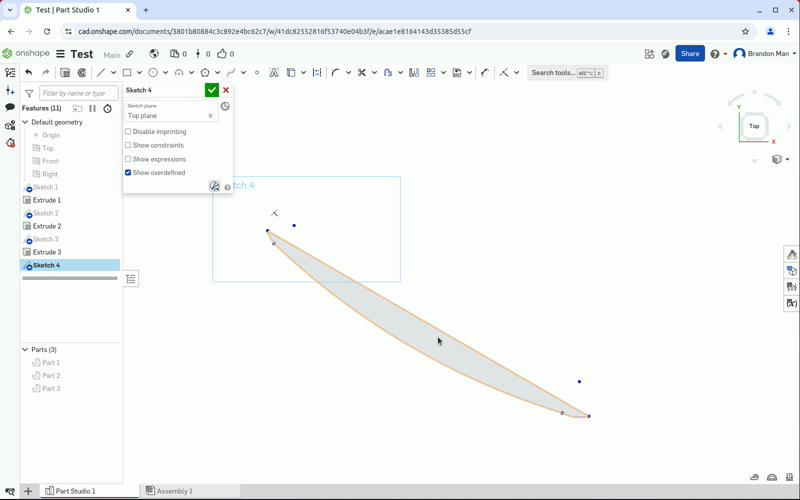
scroll(6)
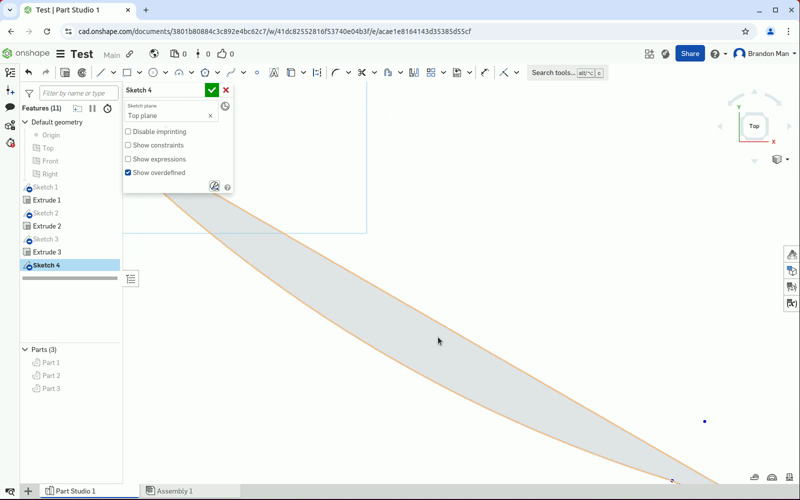
scroll(6)
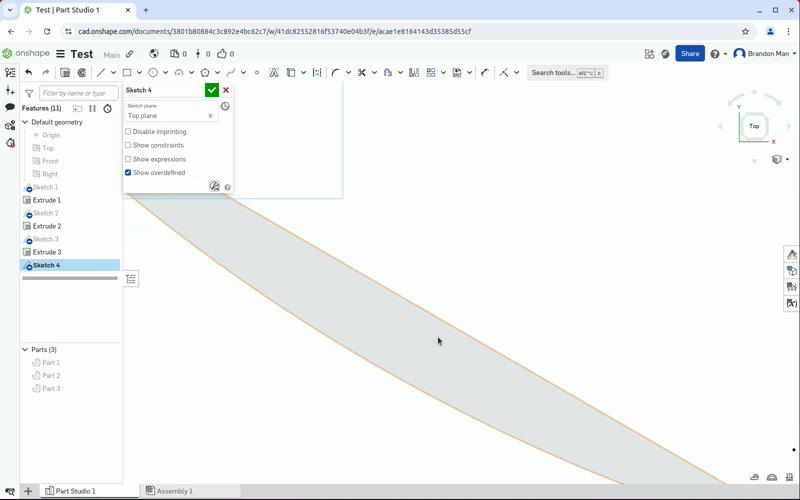
scroll(6)
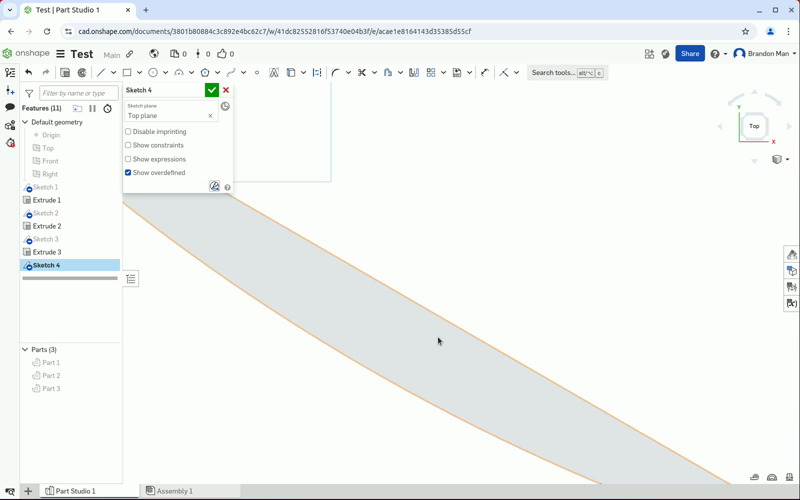
scroll(6)
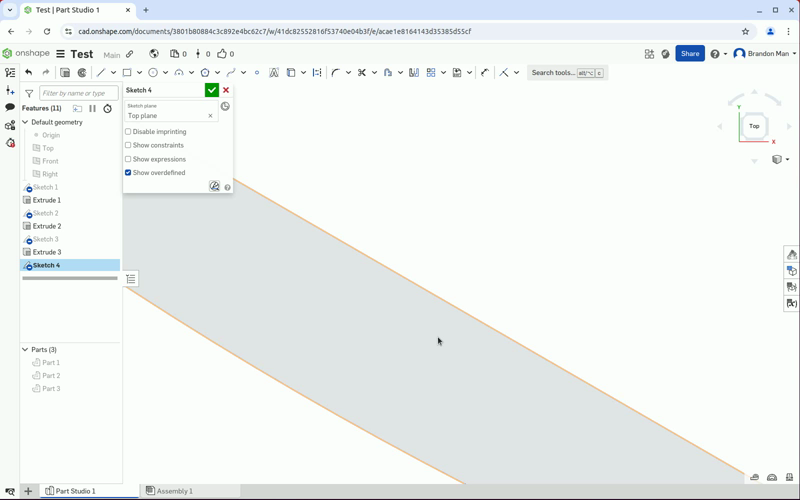
click(438, 336)
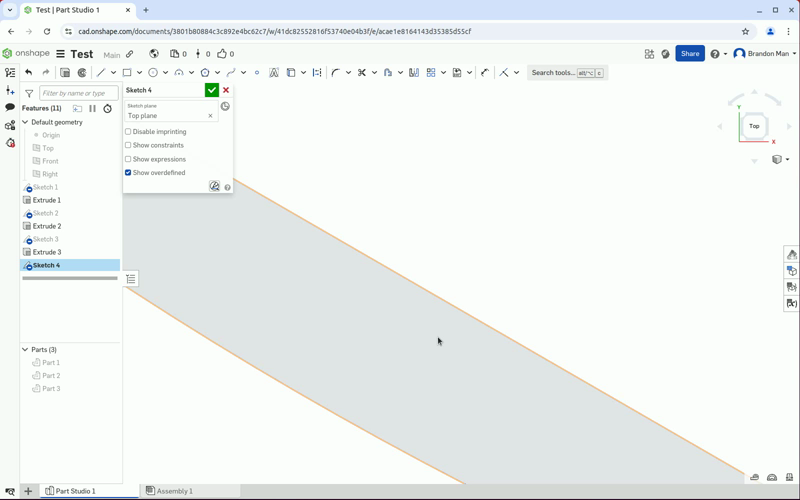
scroll(-6)
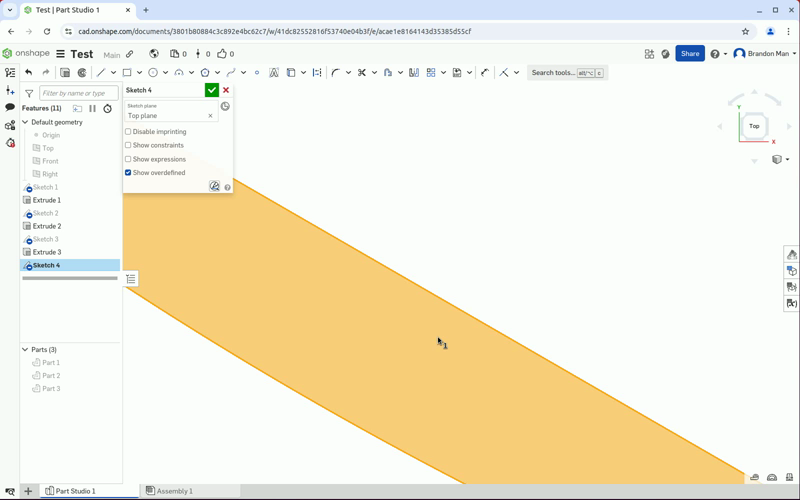
scroll(-6)
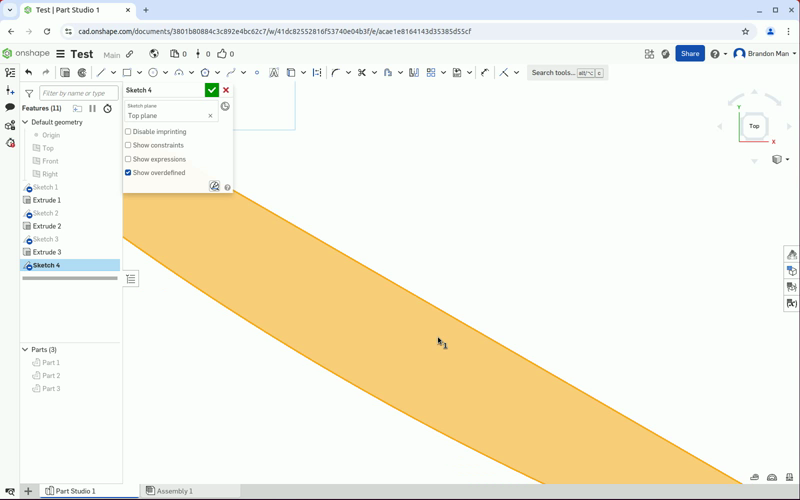
scroll(-6)
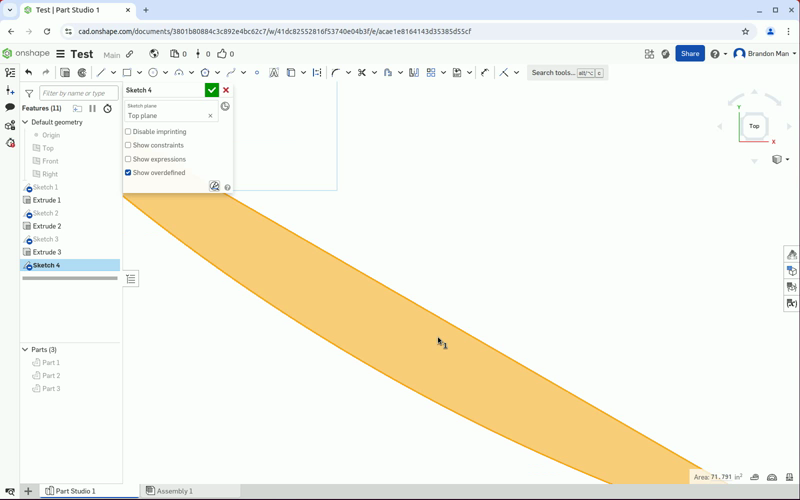
scroll(-6)
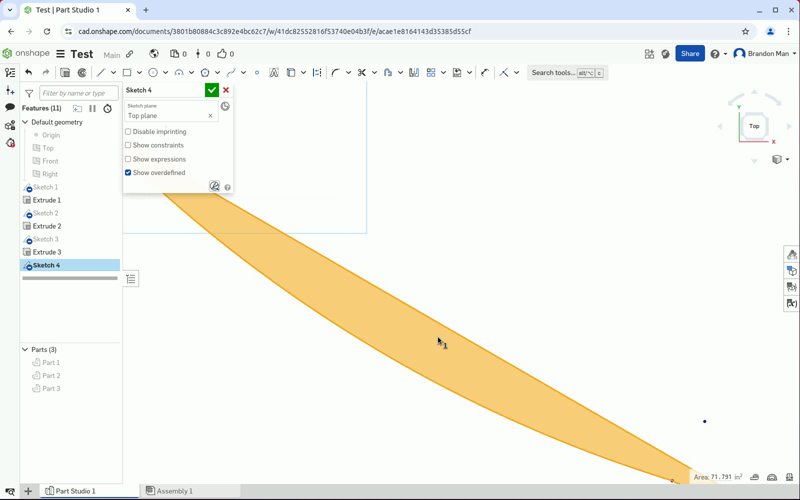
scroll(-6)
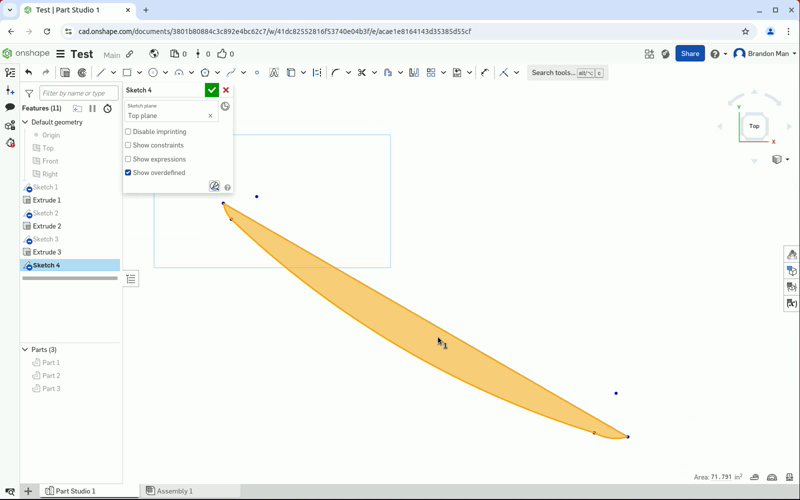
scroll(-6)
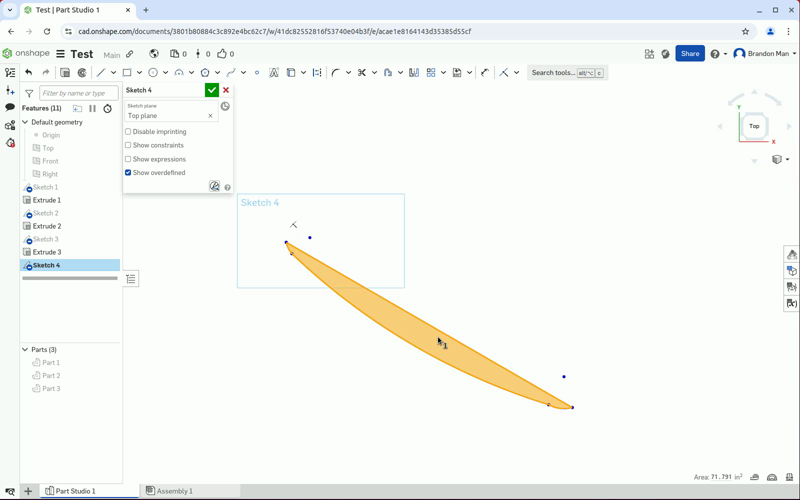
scroll(-6)
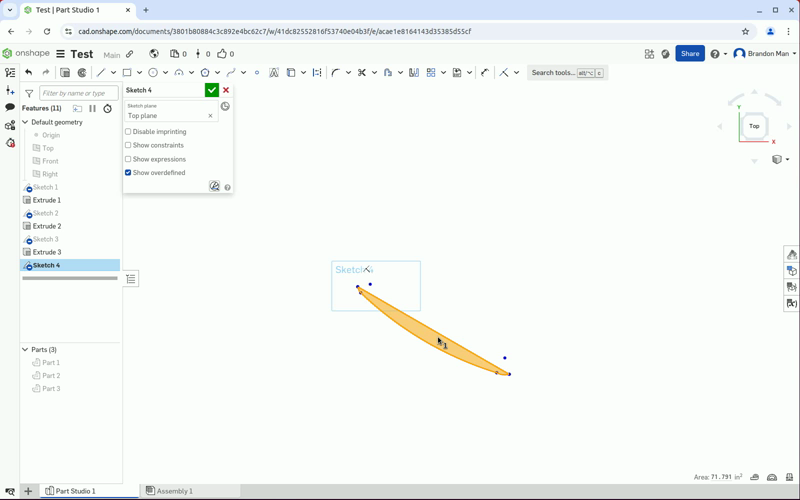
mouse_move(73, 352)
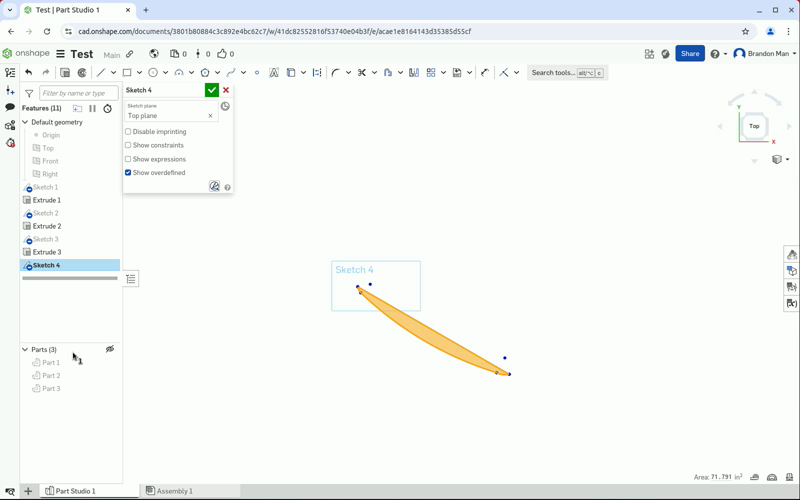
key(shift+y)
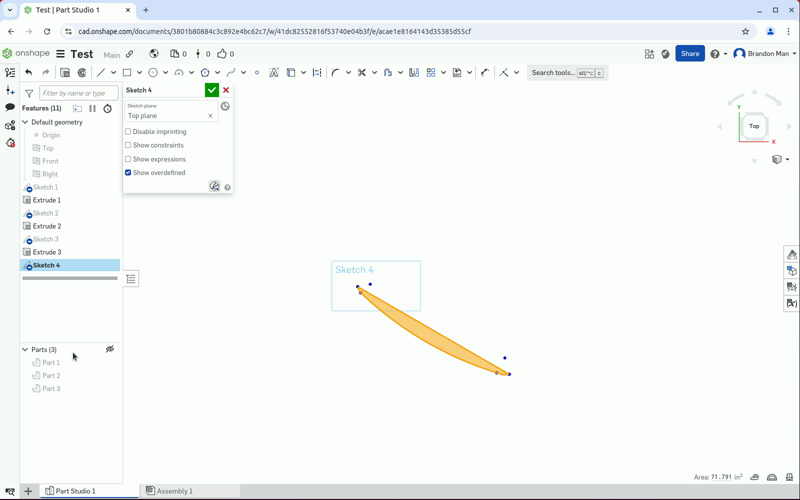
key(shift+e)
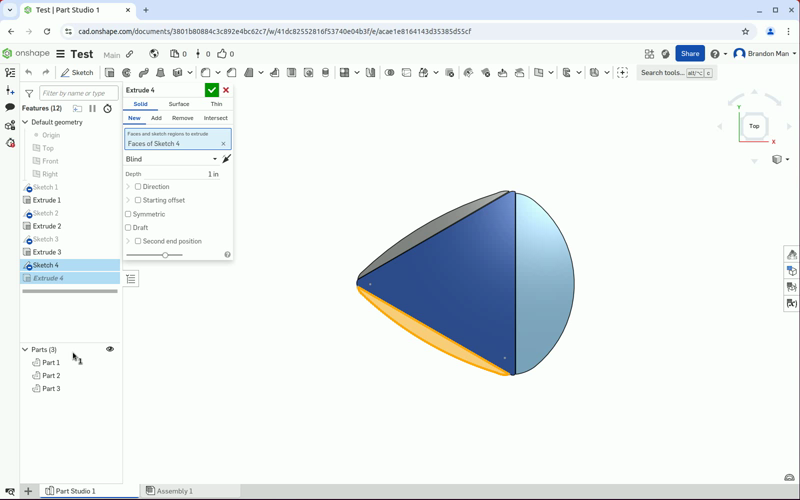
mouse_move(143, 106)
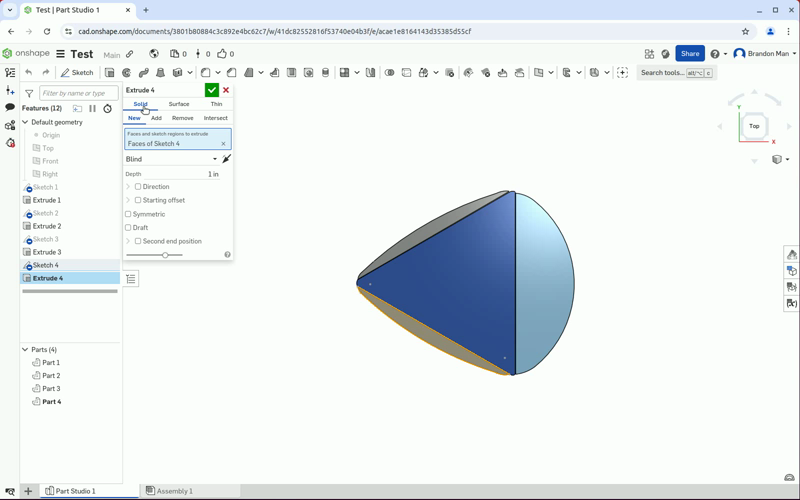
click(143, 106)
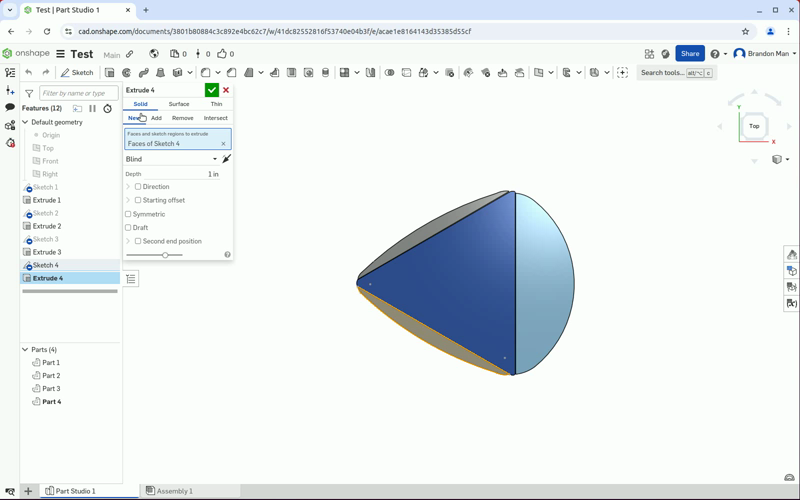
mouse_move(137, 120)
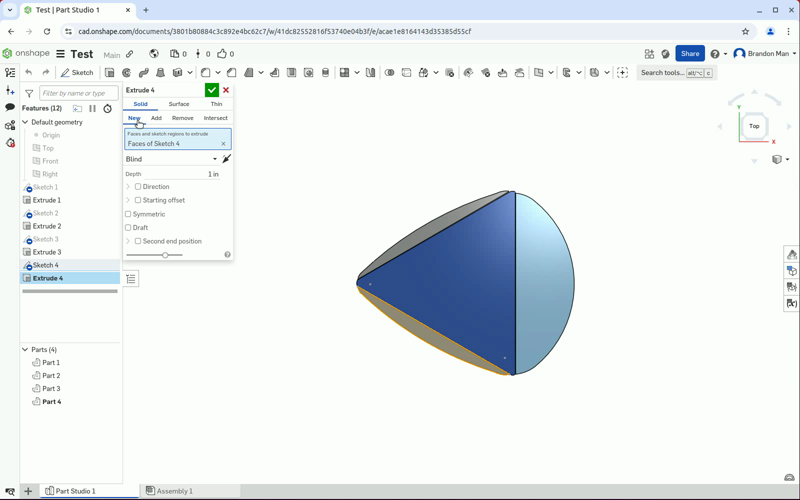
click(137, 120)
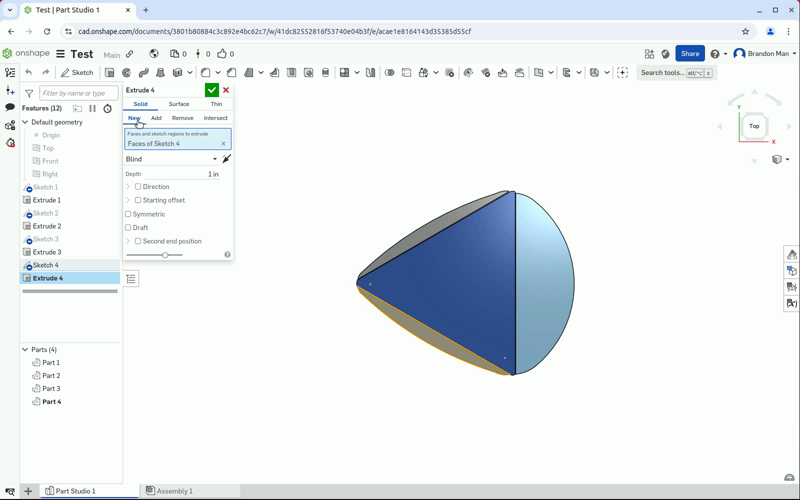
key(tab, 4)
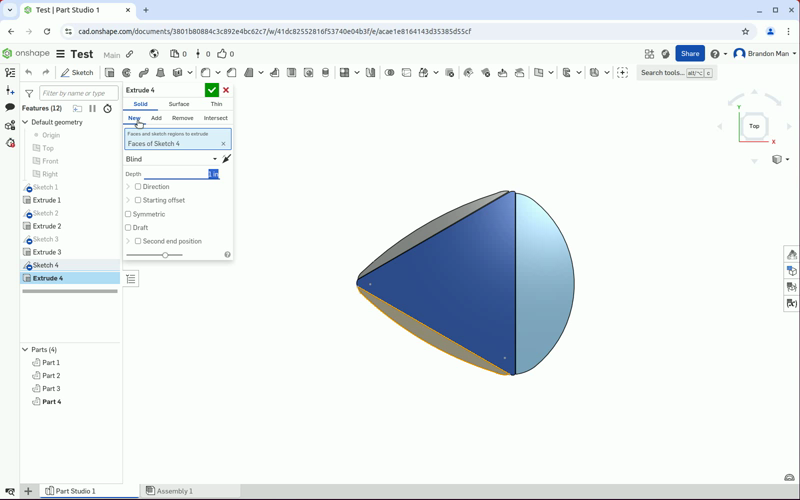
text(2.648)
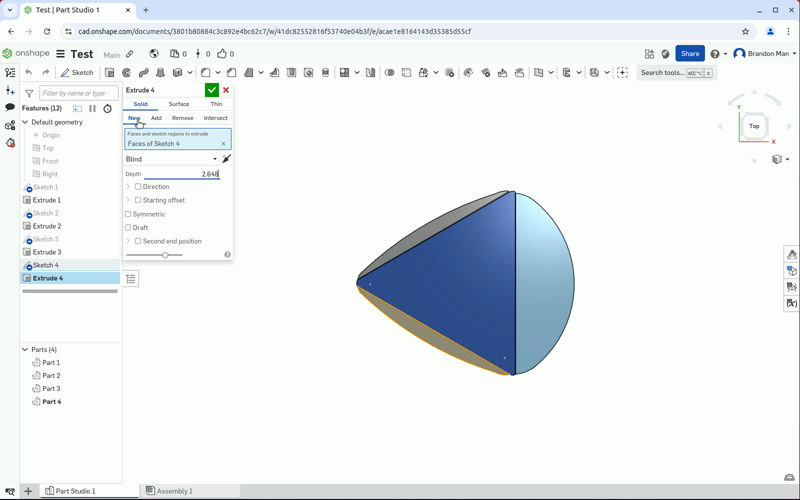
key(enter)
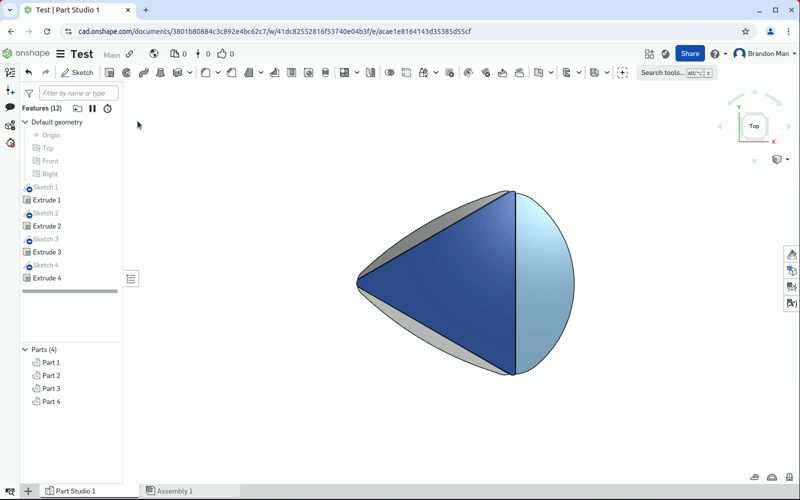
key(shift+h)
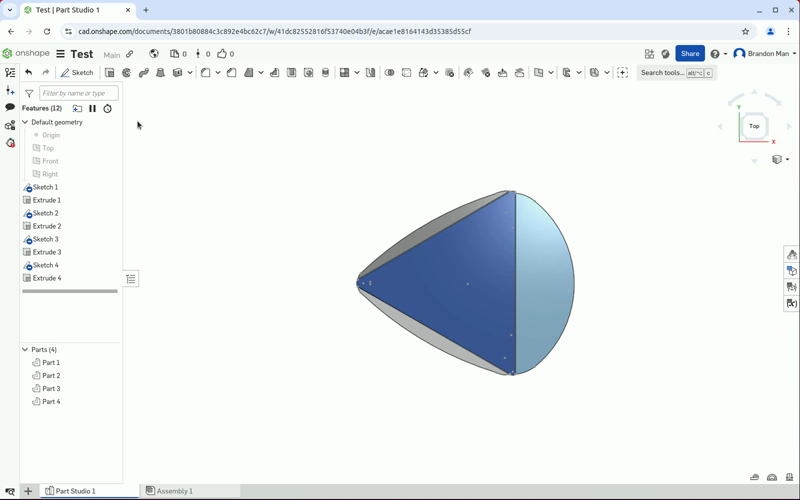
key(shift+h)
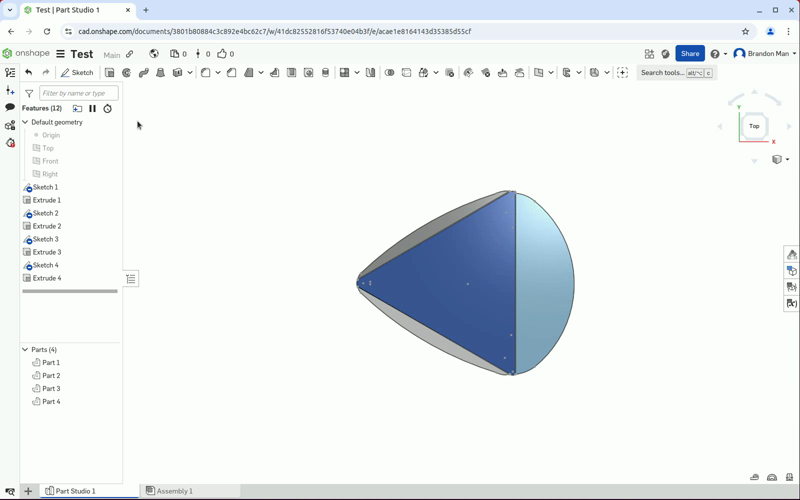
key(shift+7)
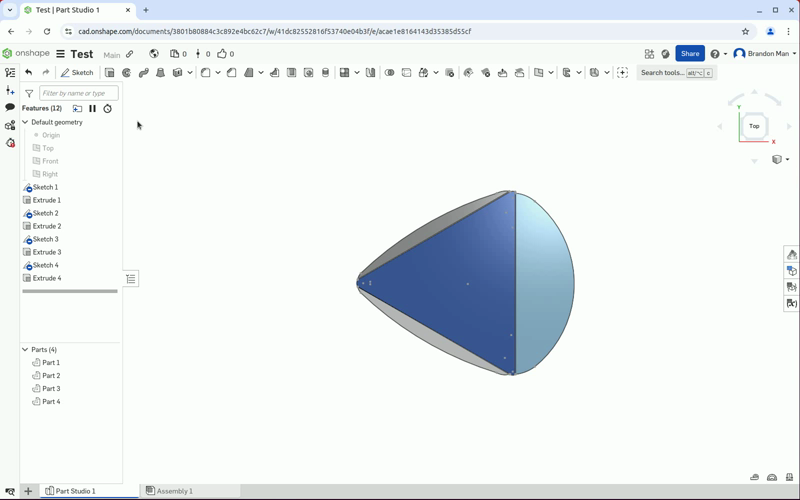
key(up, 3)
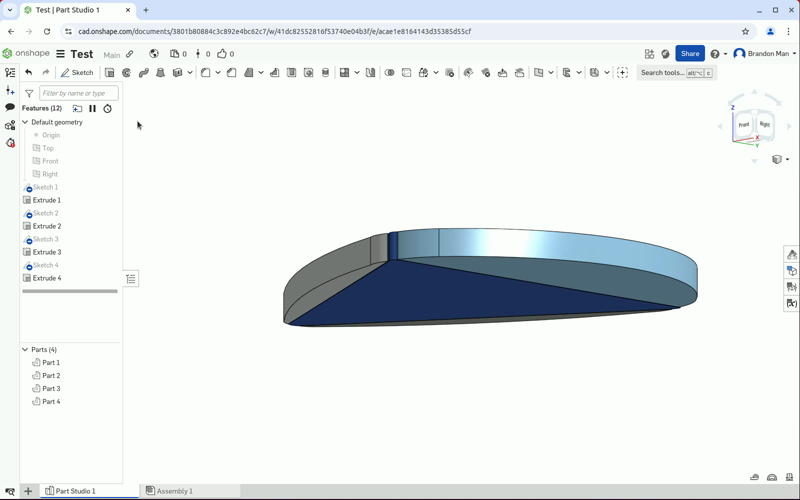
key(left, 3)
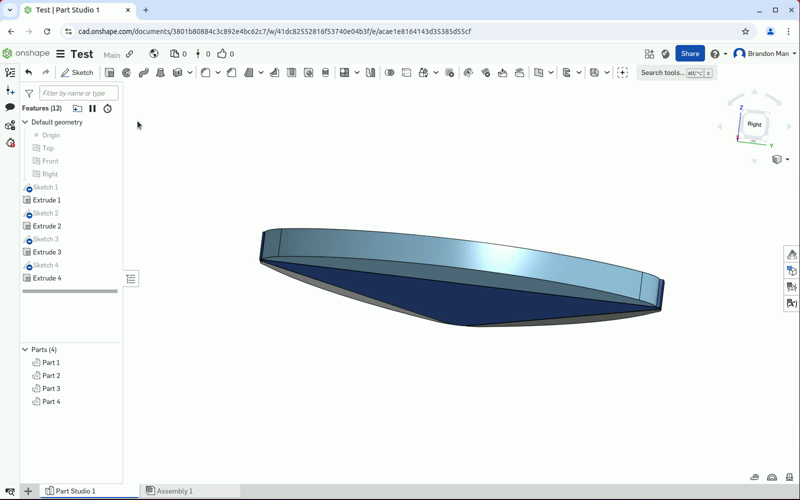
key(right, 3)
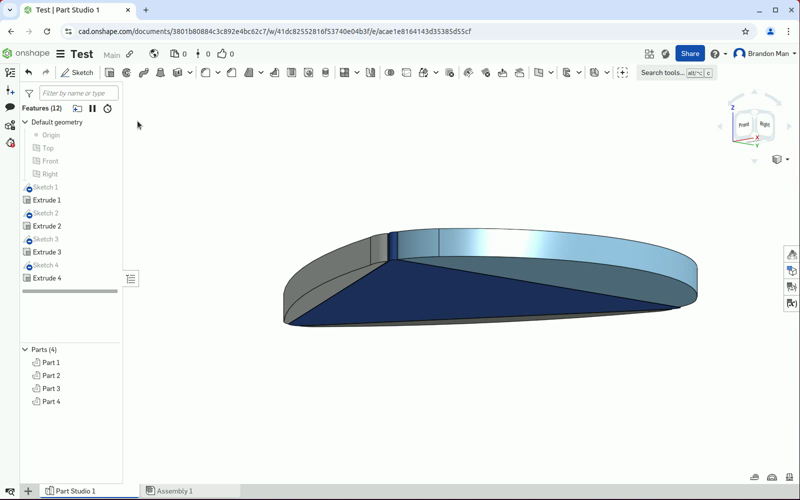
key(down, 3)
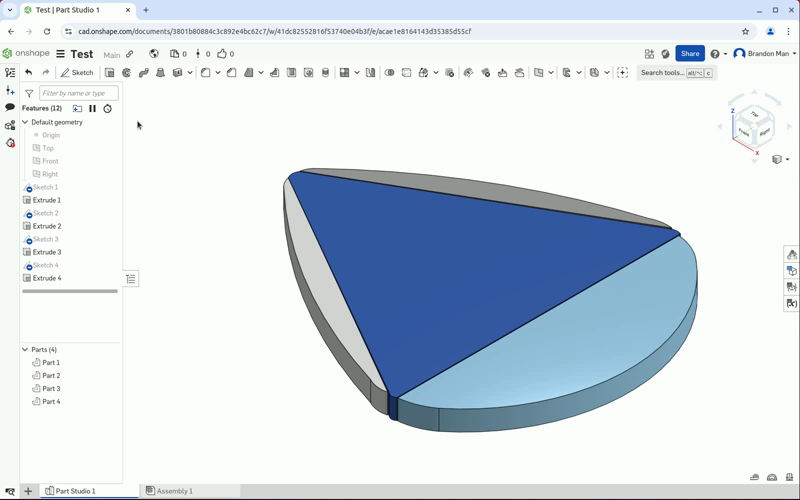
mouse_move(73, 189)
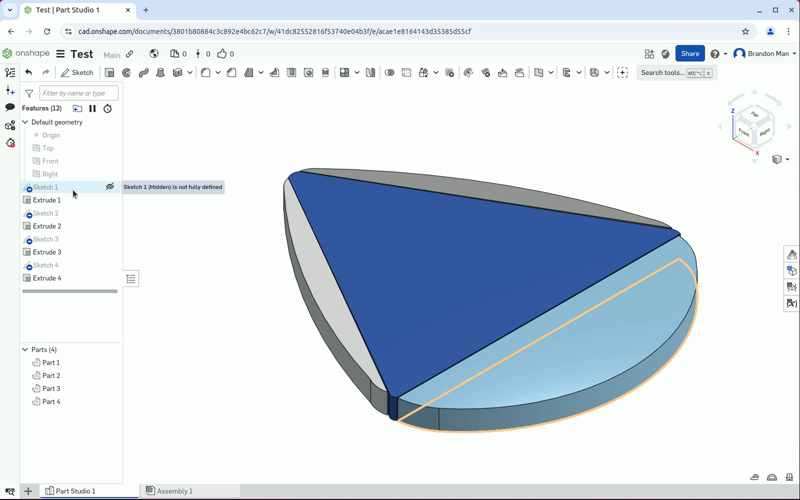
click(73, 189)